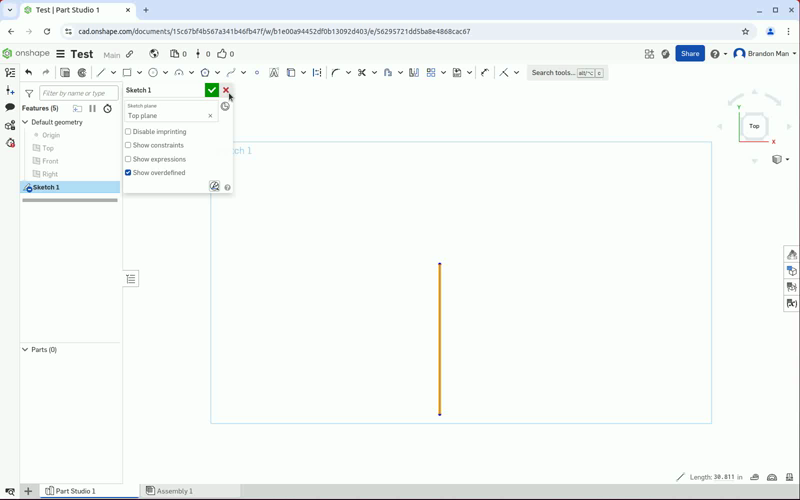
key(shift+h)
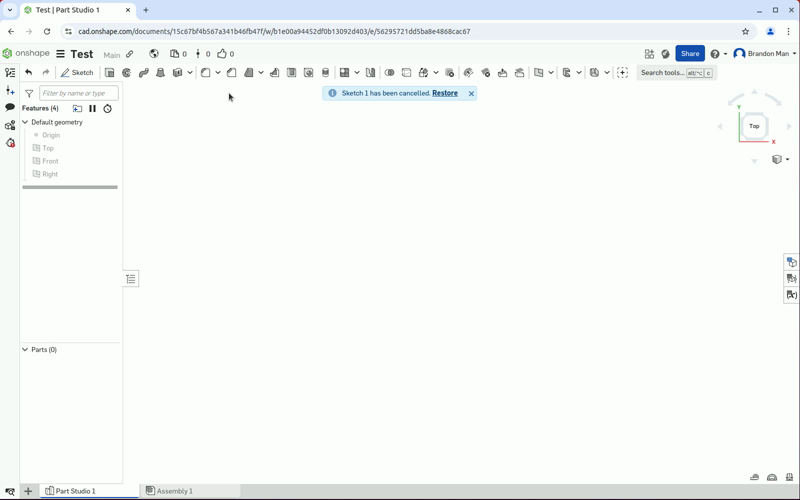
mouse_move(73, 352)
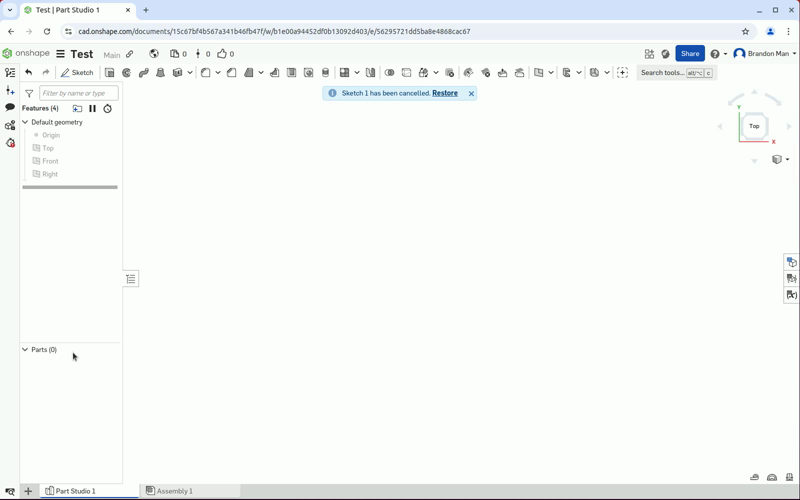
key(y)
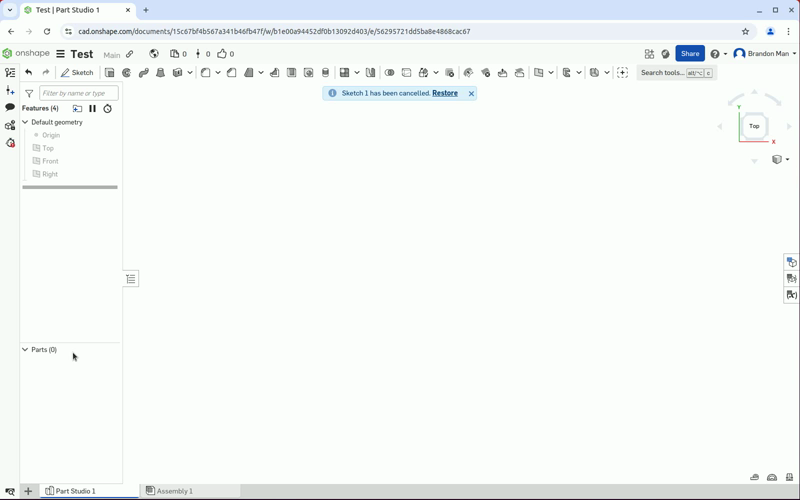
key(shift+p)
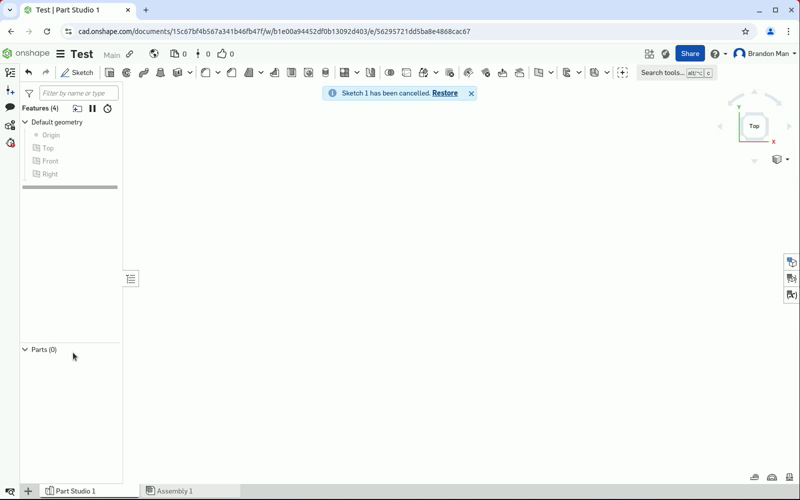
key(space)
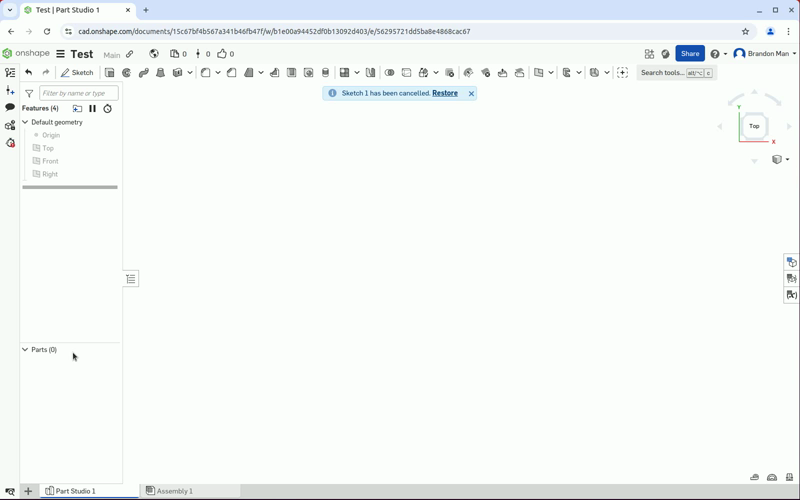
key_down(shift)
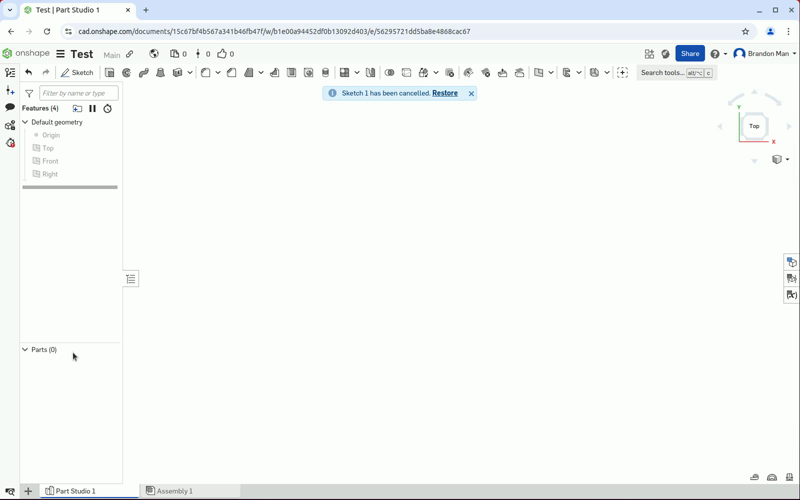
key(up)
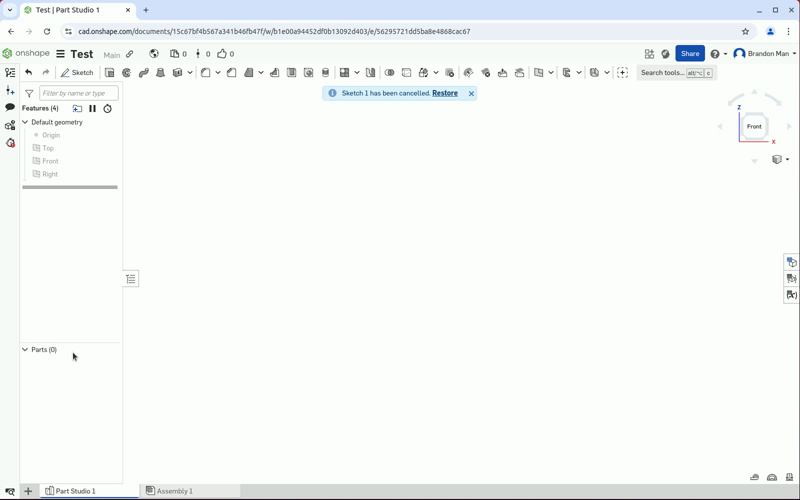
key_up(shift)
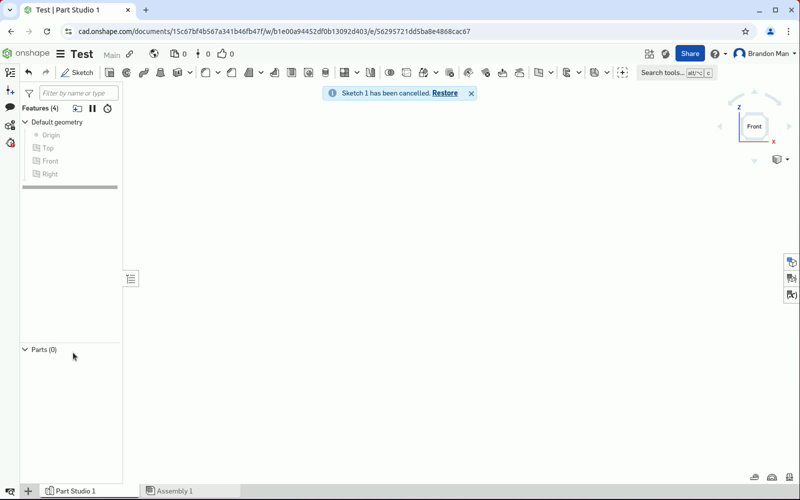
key(space)
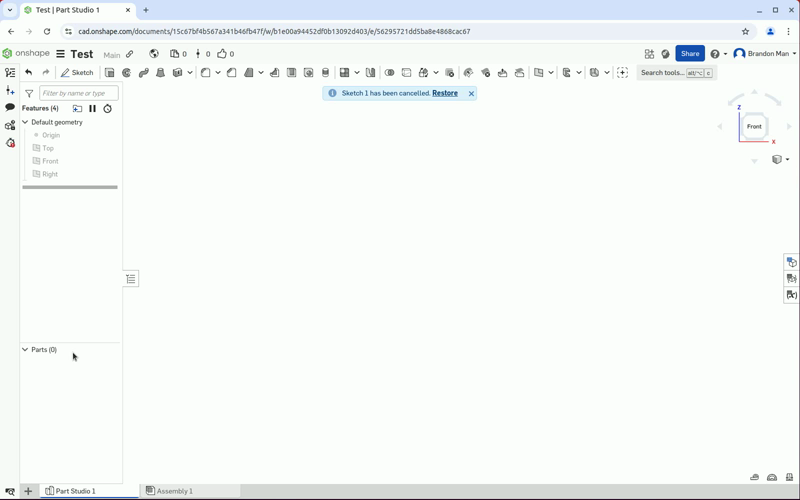
key_down(shift)
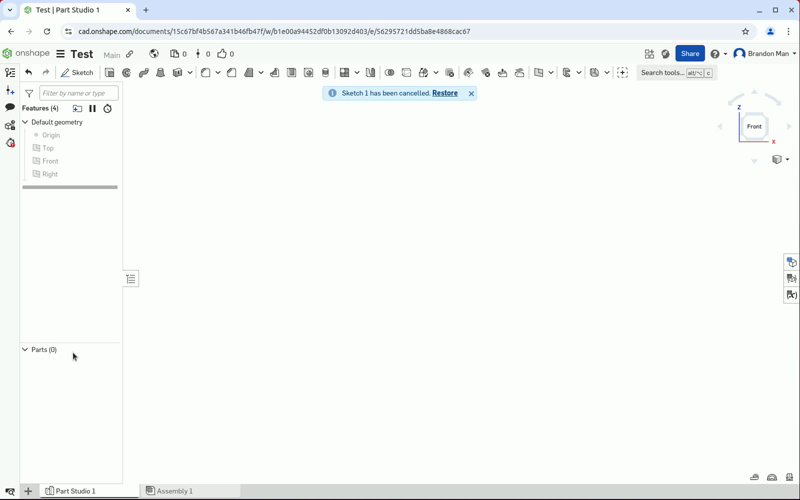
key(left)
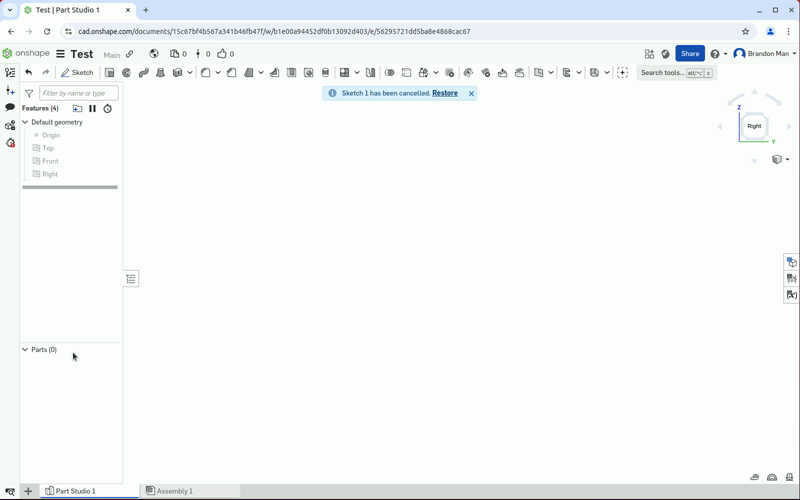
key_up(shift)
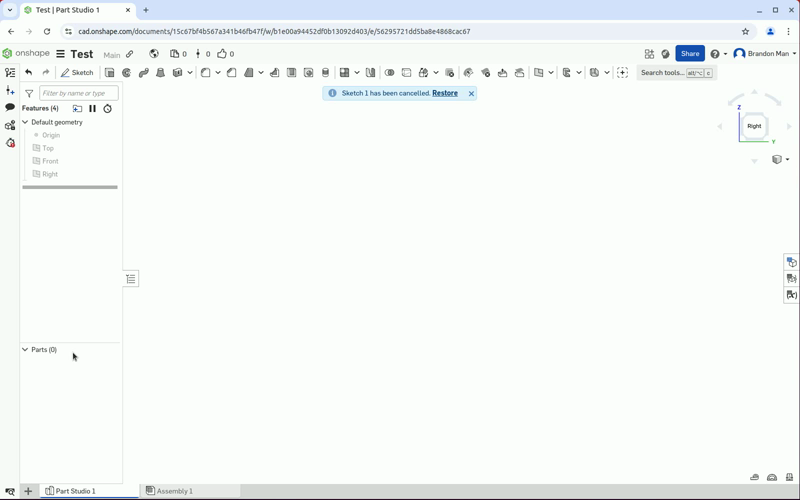
mouse_move(73, 352)
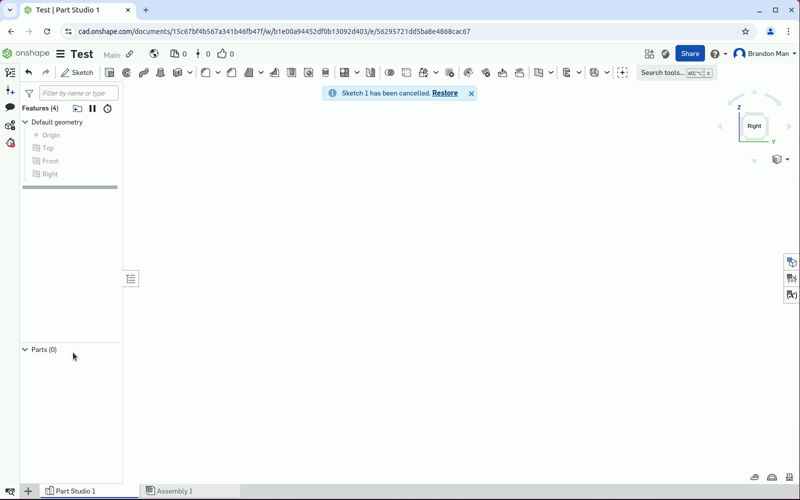
key(shift+y)
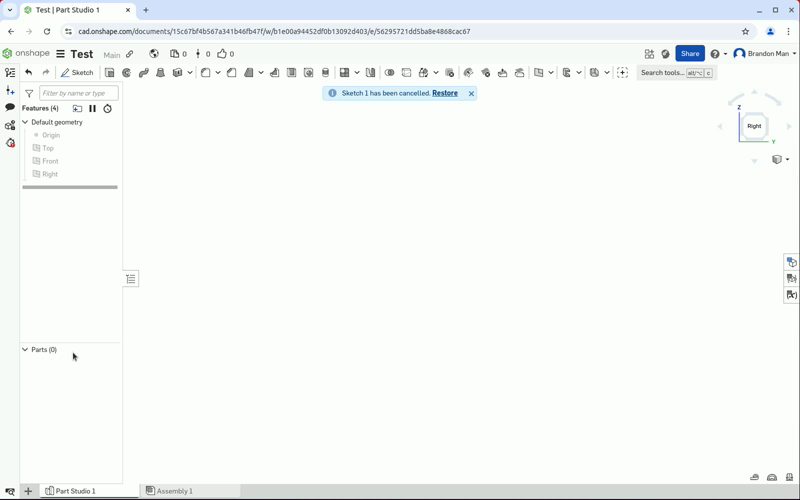
key(shift+s)
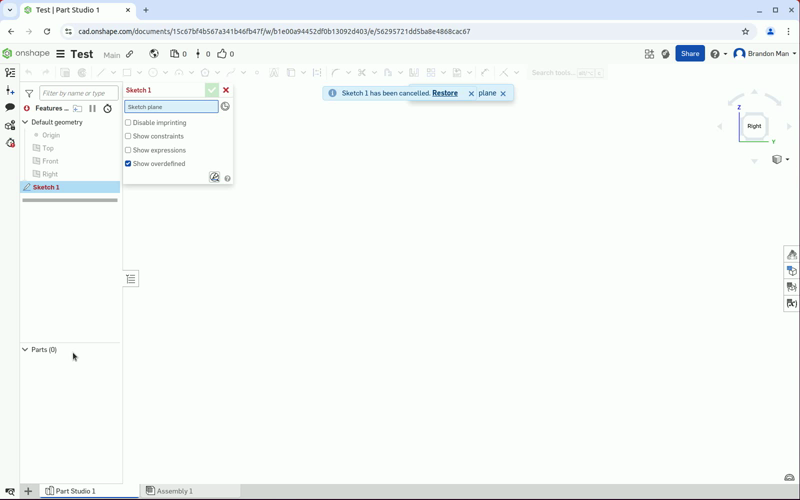
mouse_move(73, 176)
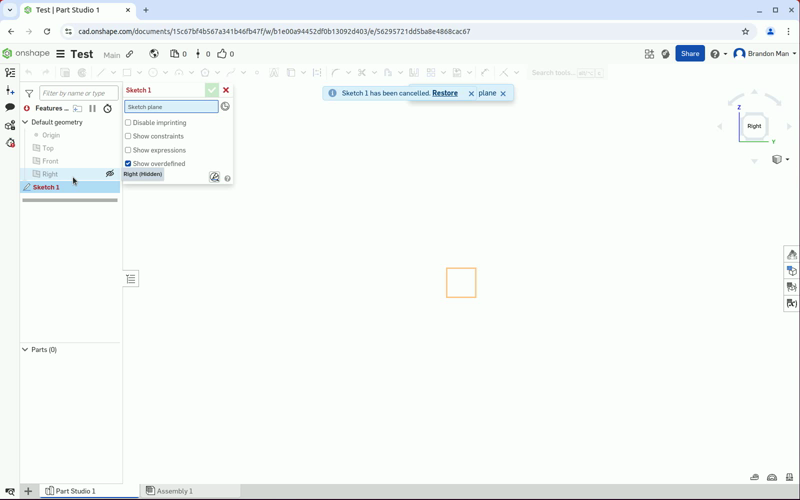
click(73, 176)
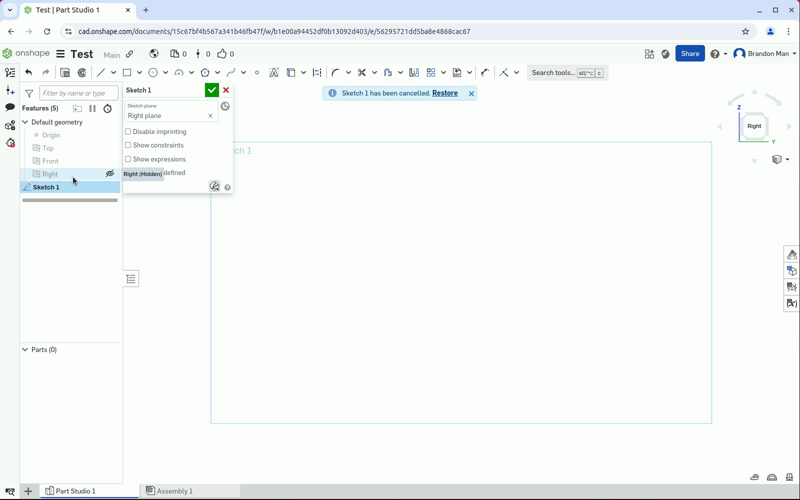
mouse_move(73, 352)
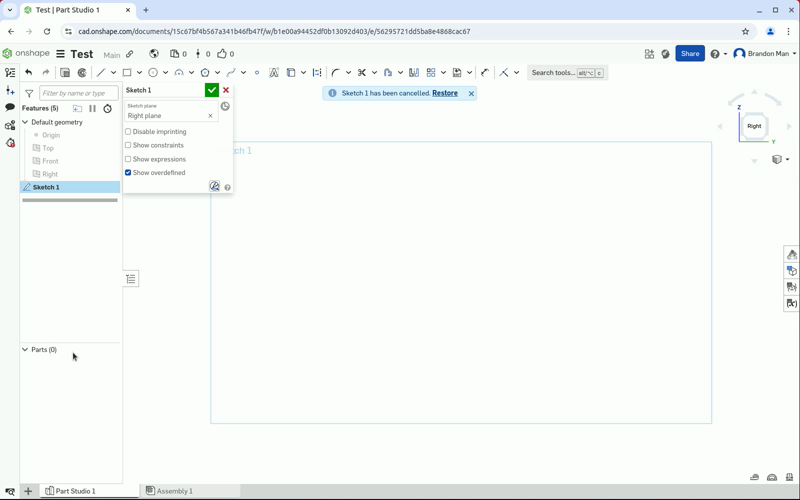
key(y)
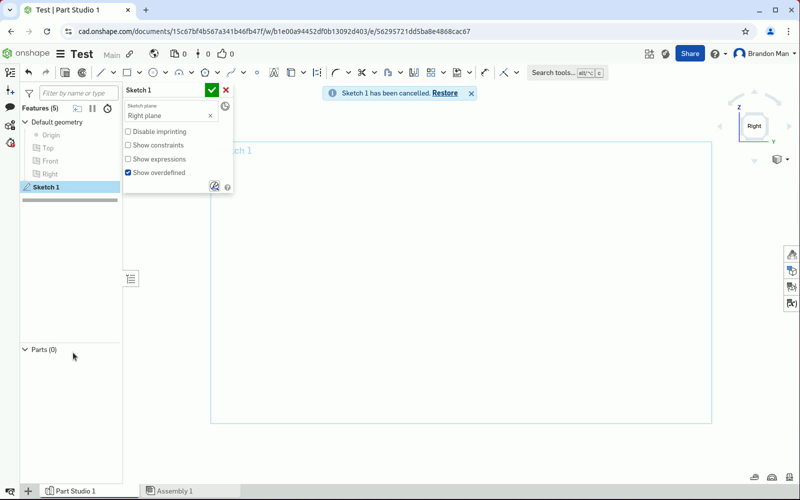
key(l)
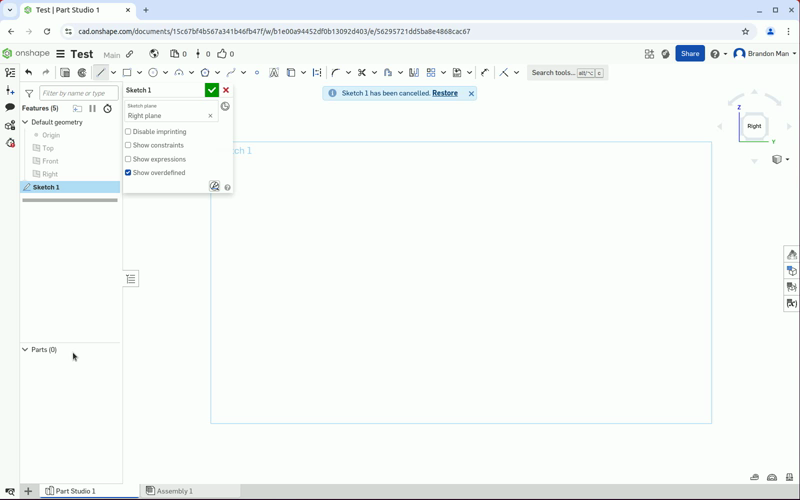
key_down(shift)
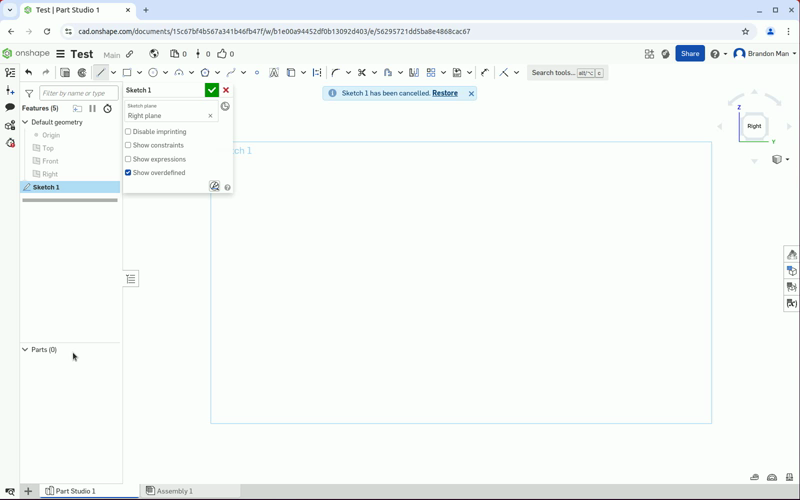
mouse_move(348, 278)
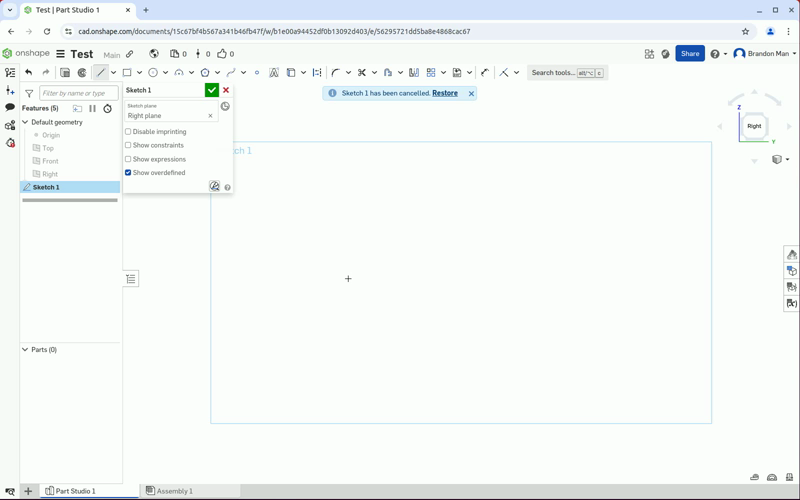
click(348, 278)
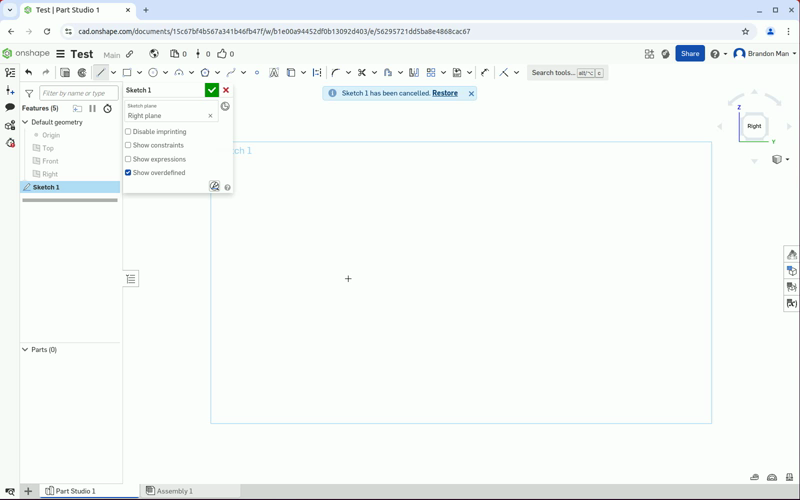
key_up(shift)
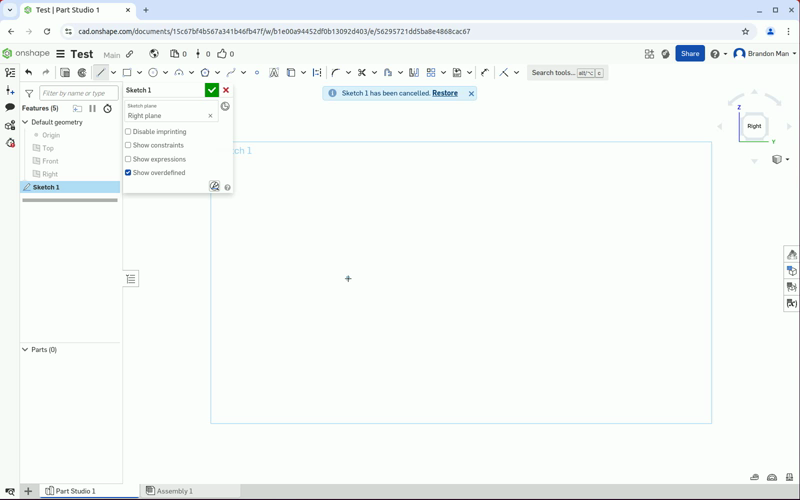
key_down(shift)
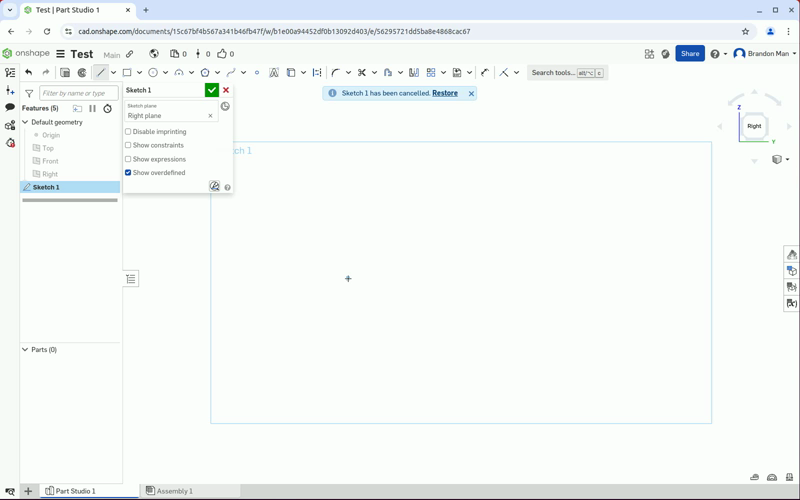
mouse_move(414, 278)
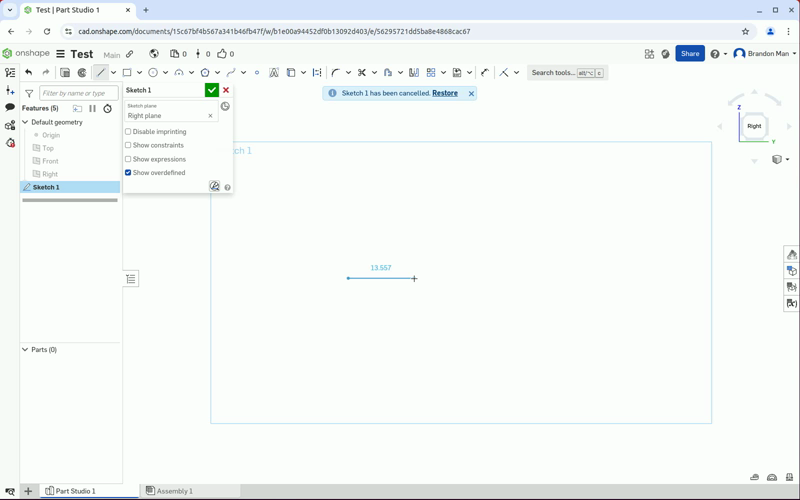
click(414, 278)
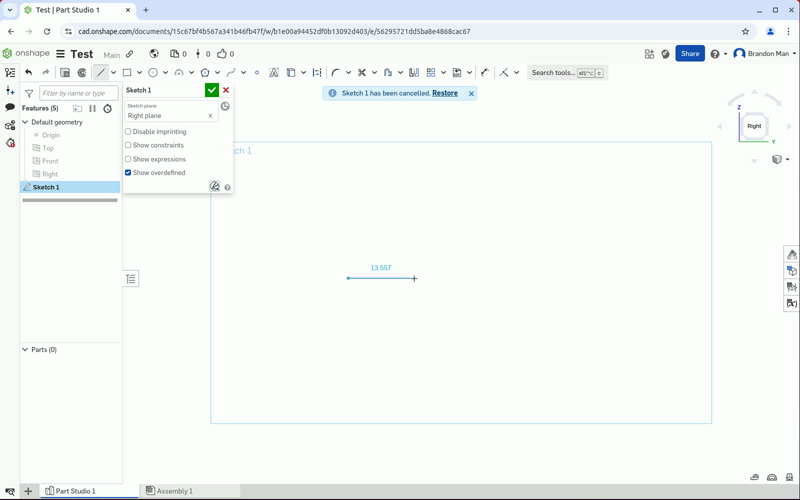
key_up(shift)
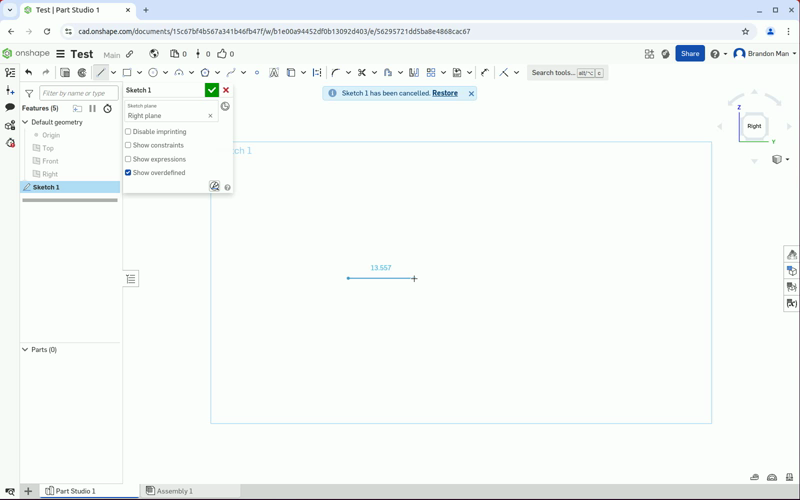
key_down(shift)
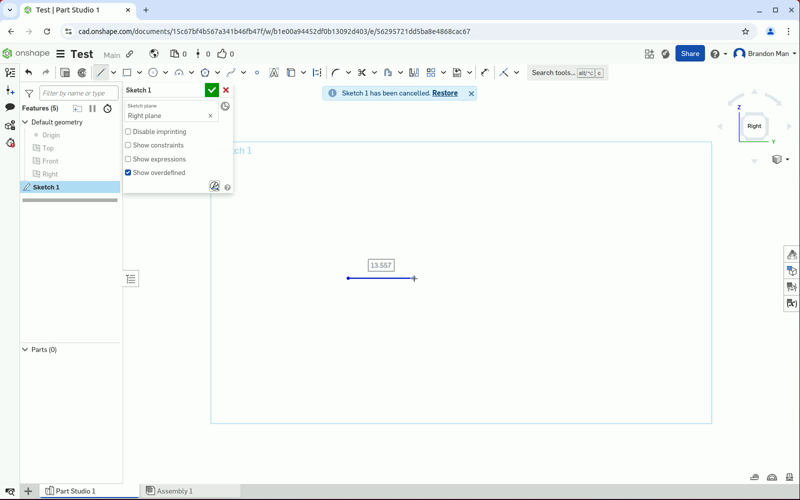
mouse_move(444, 278)
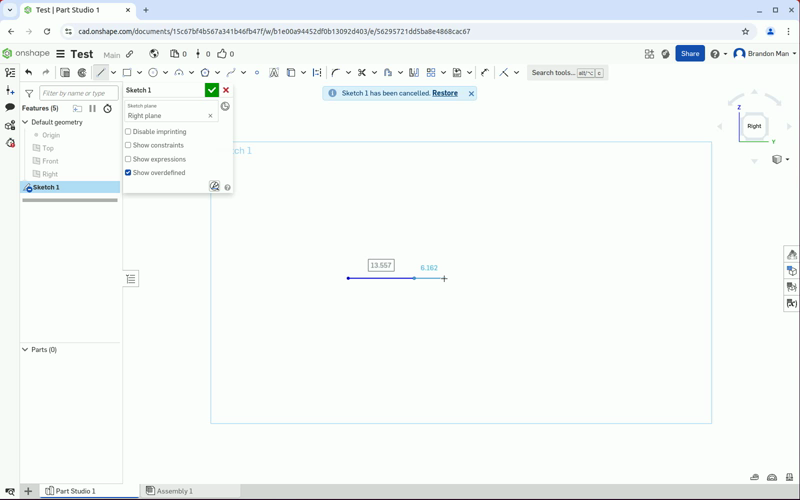
mouse_move(423, 278)
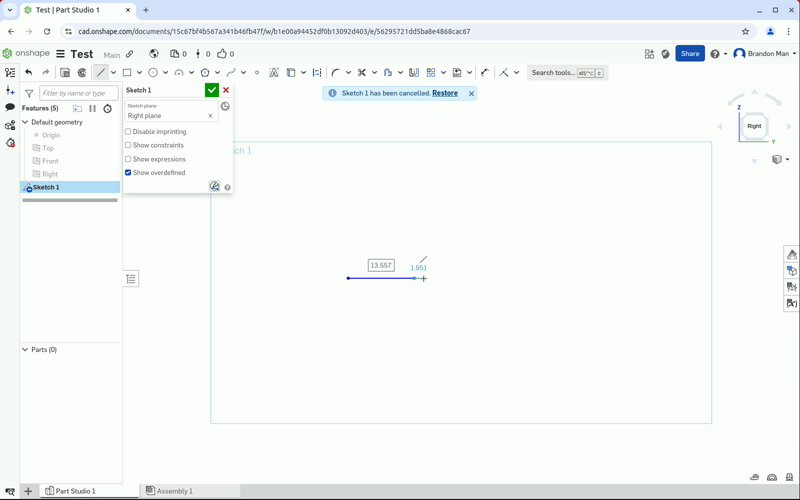
click(423, 278)
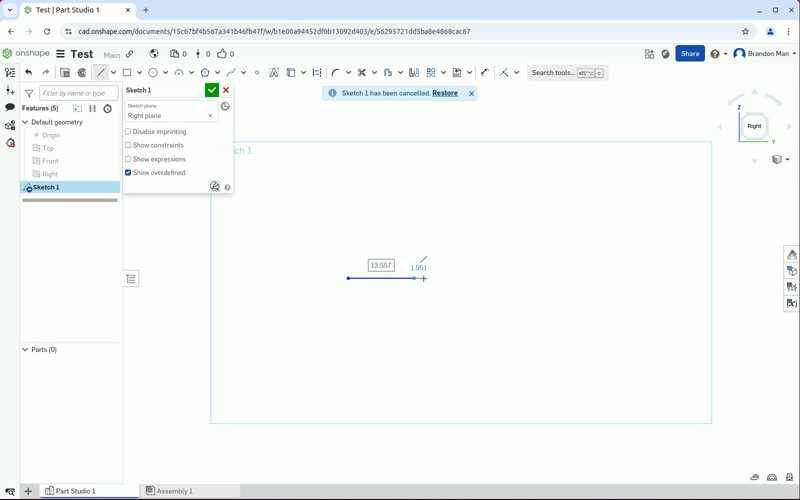
key_up(shift)
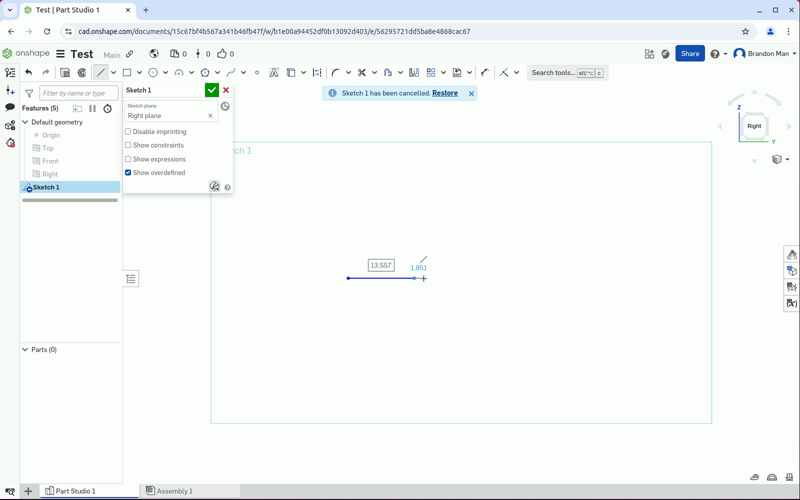
key_down(shift)
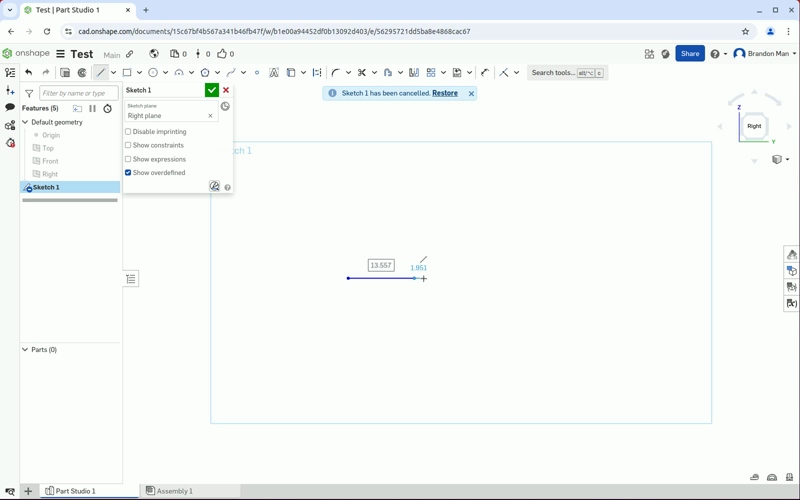
mouse_move(453, 278)
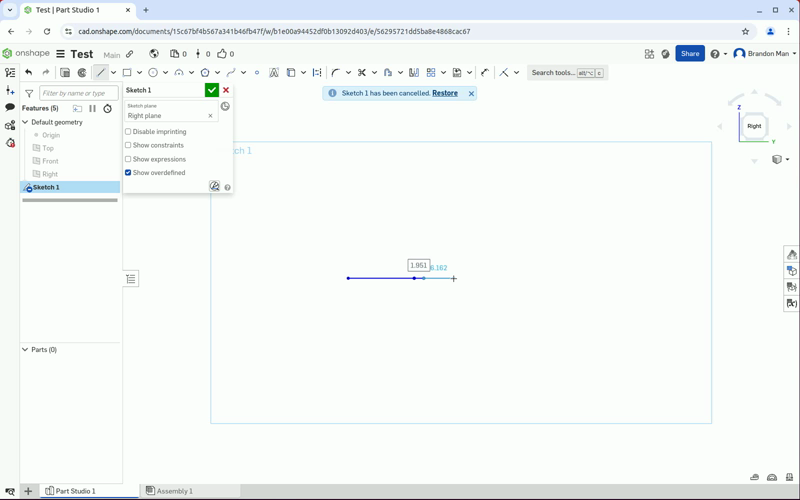
mouse_move(423, 268)
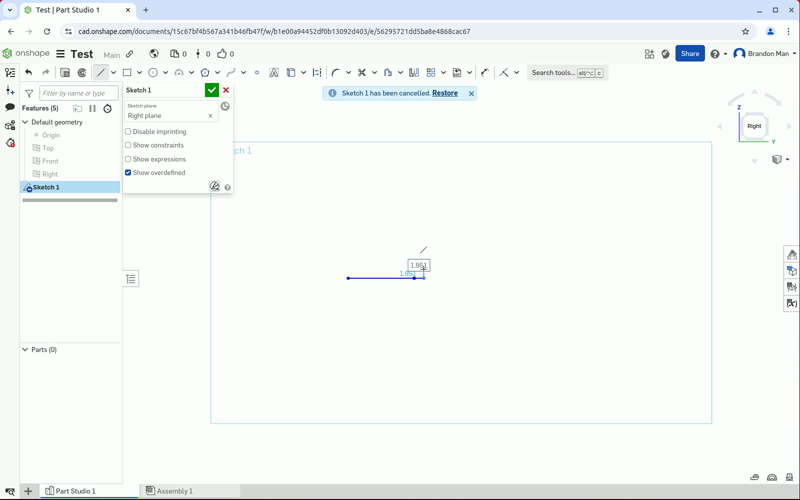
click(423, 268)
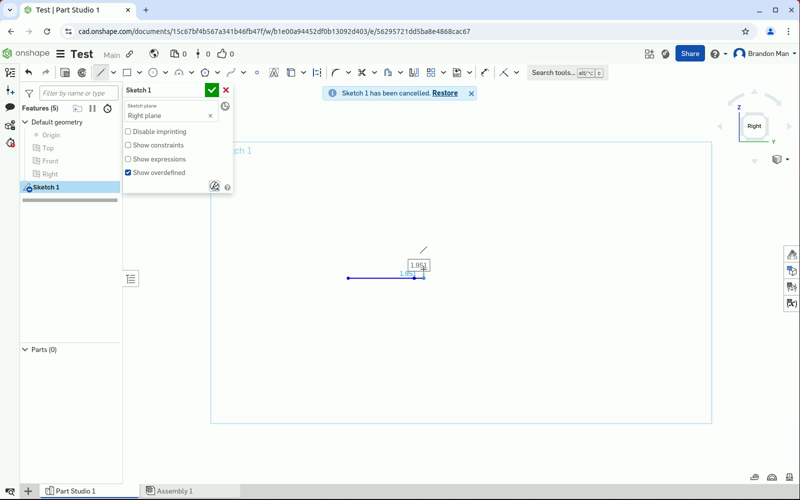
key_up(shift)
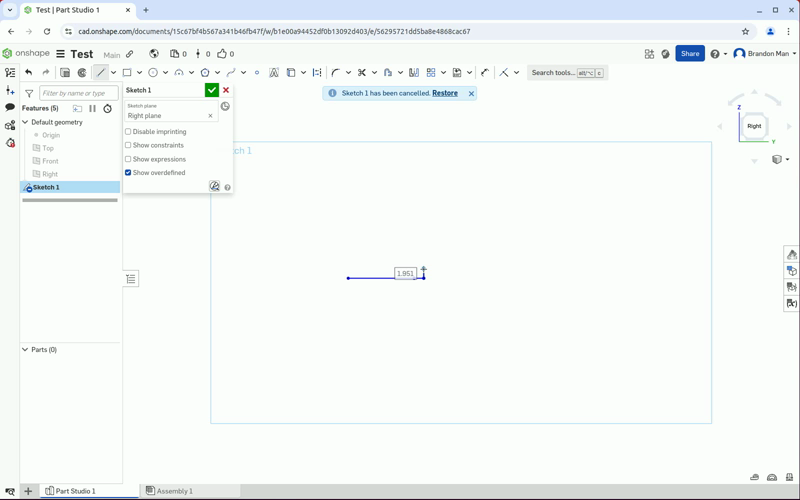
key_down(shift)
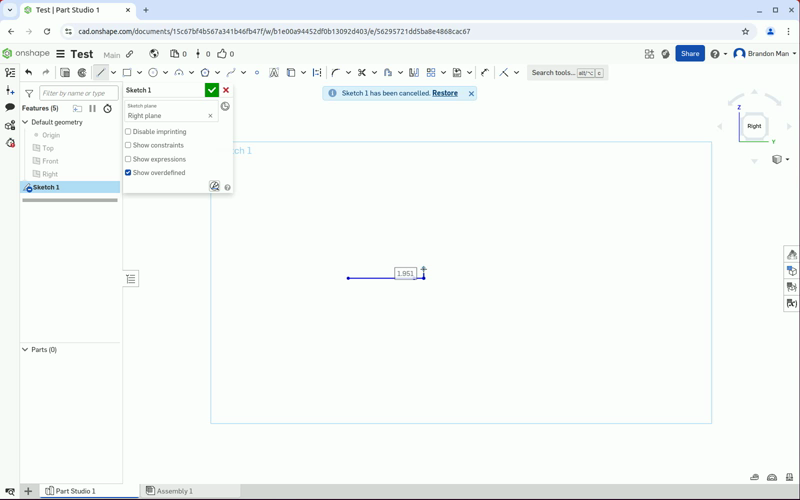
mouse_move(348, 268)
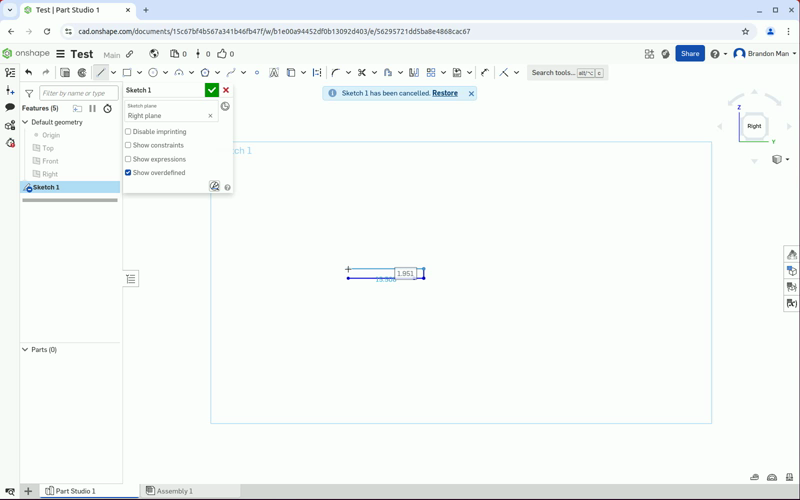
click(348, 268)
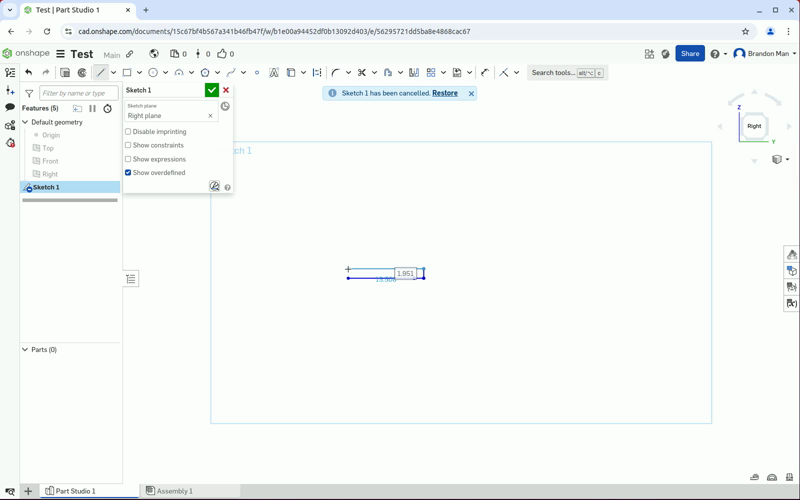
key_up(shift)
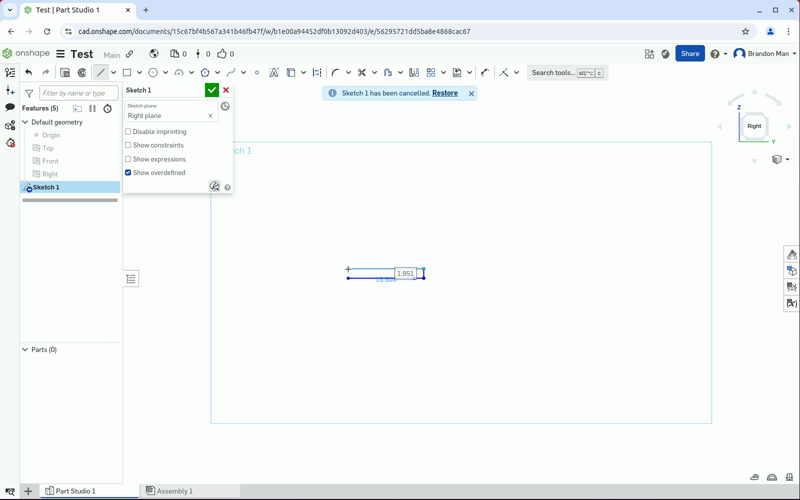
mouse_move(378, 268)
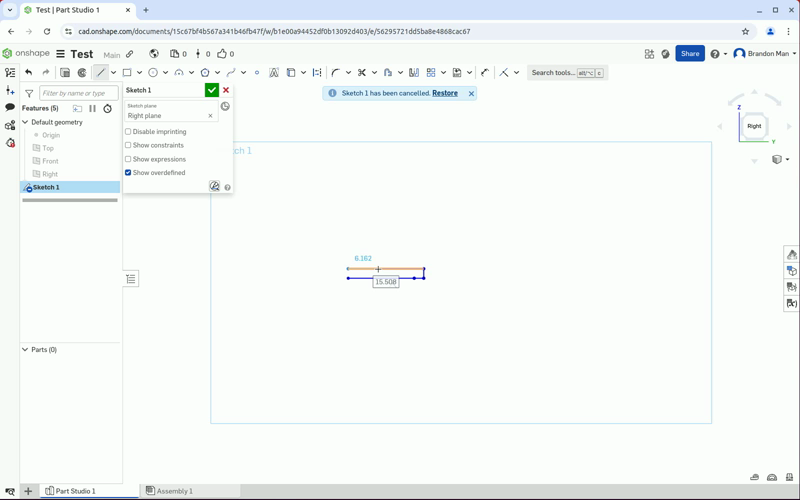
key_down(shift)
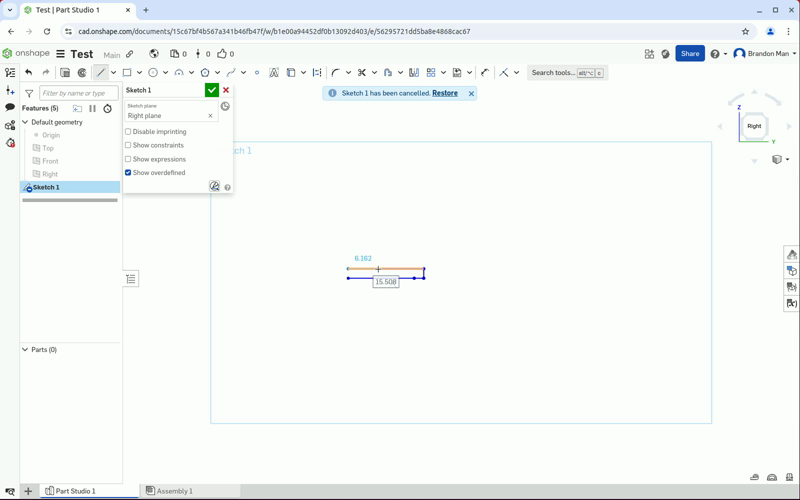
mouse_move(348, 278)
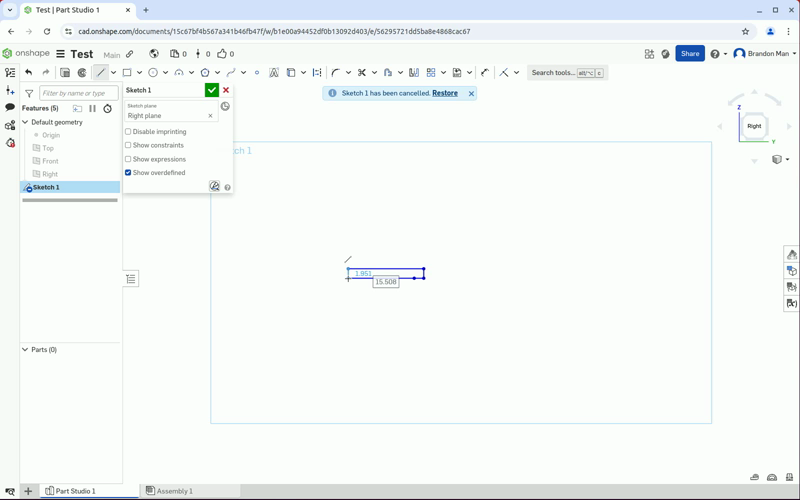
key_up(shift)
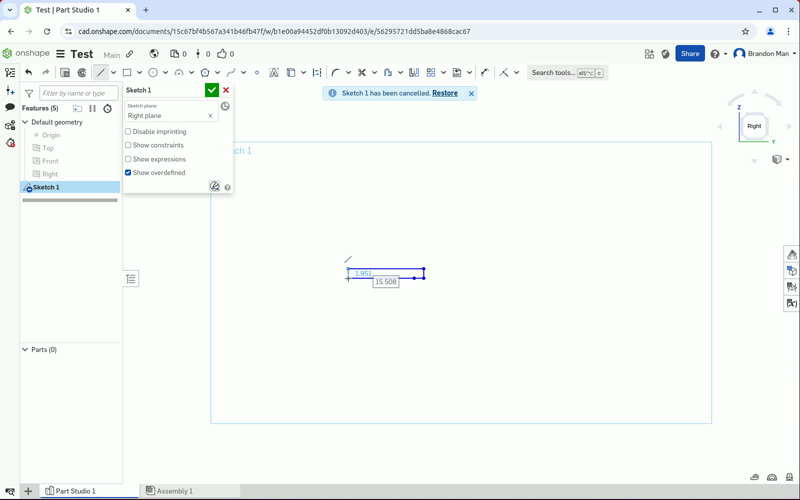
click(348, 278)
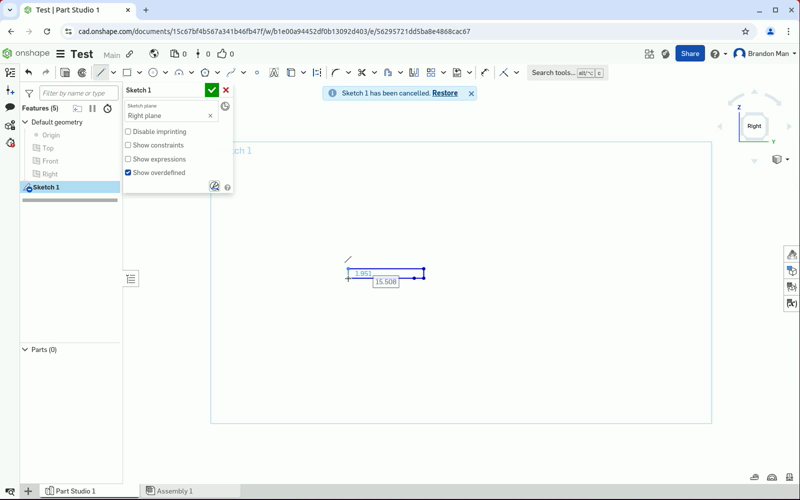
key(esc)
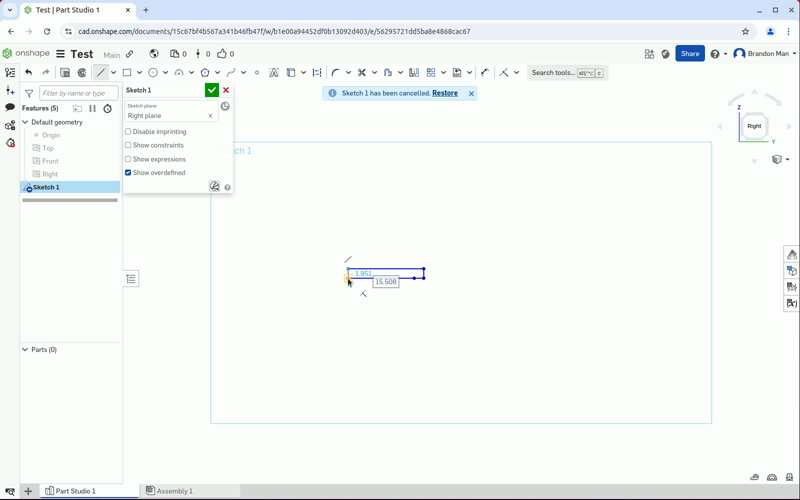
mouse_move(359, 276)
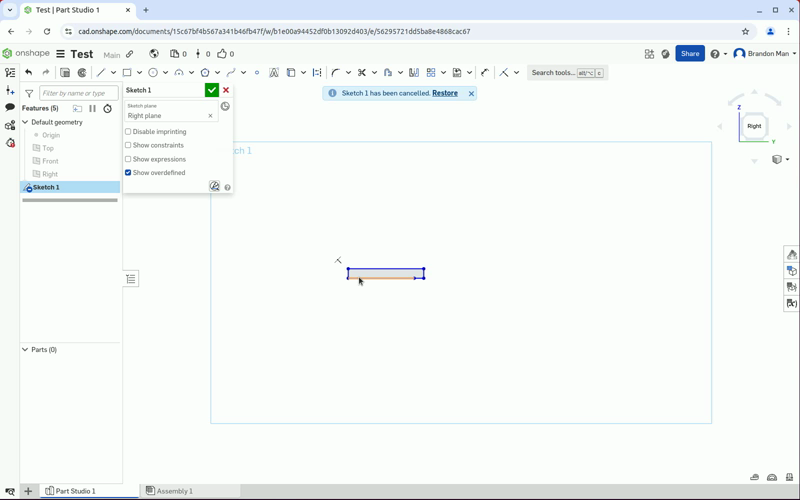
scroll(6)
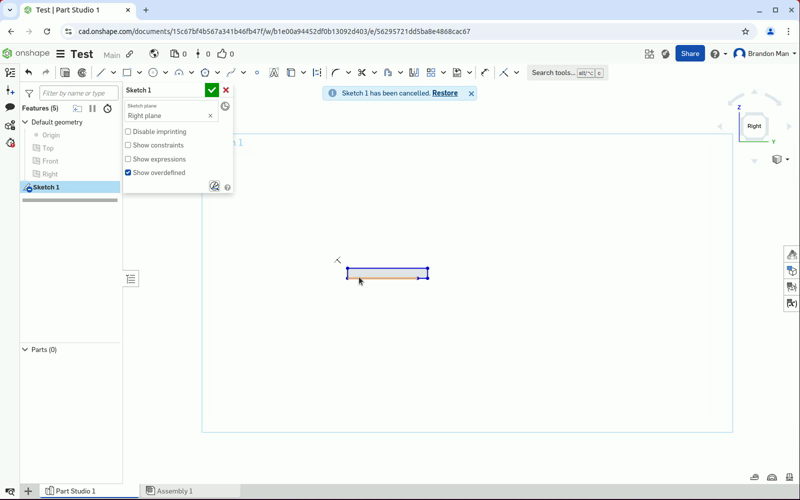
scroll(6)
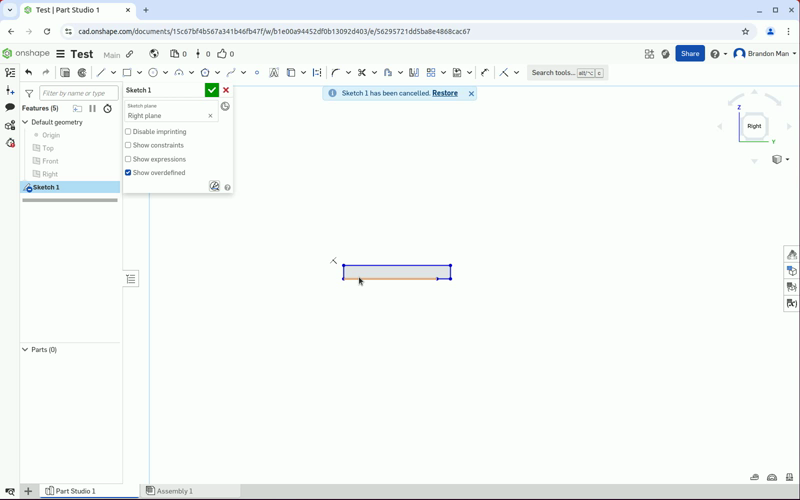
scroll(6)
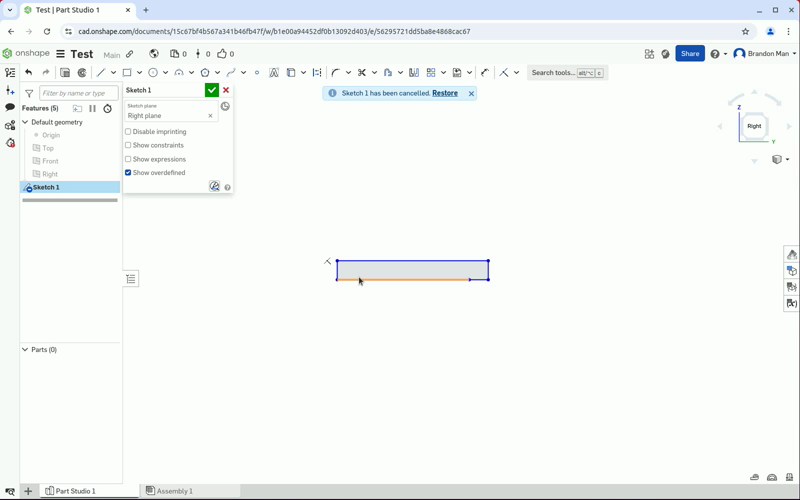
scroll(6)
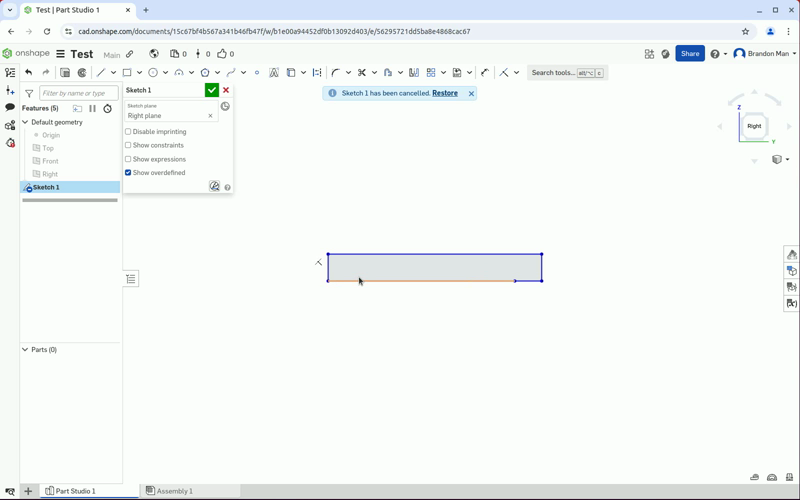
scroll(6)
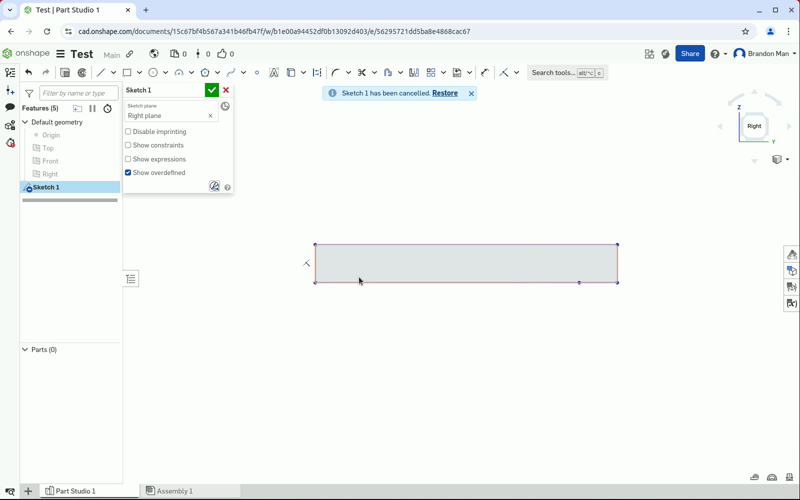
scroll(6)
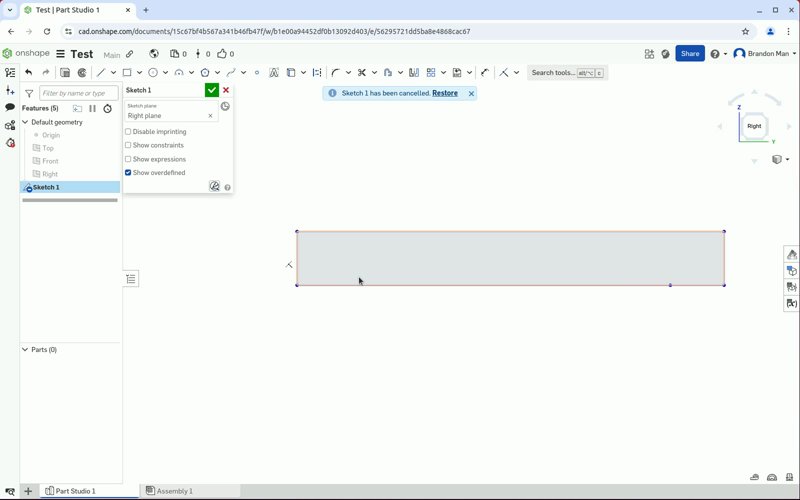
scroll(6)
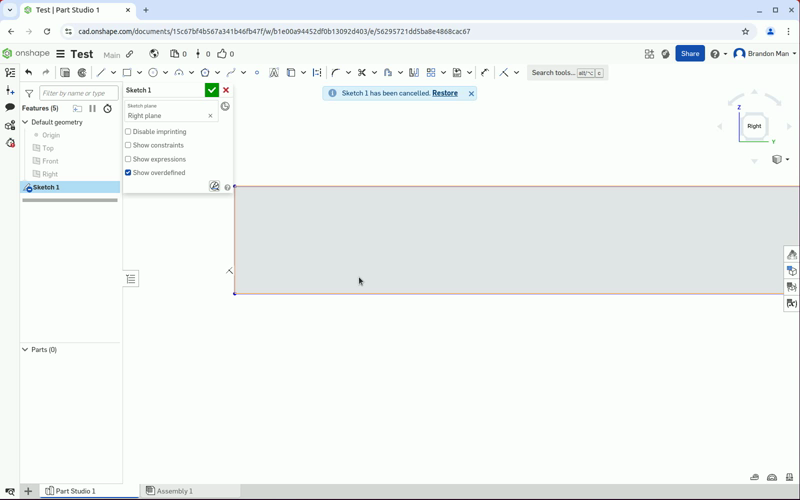
click(359, 276)
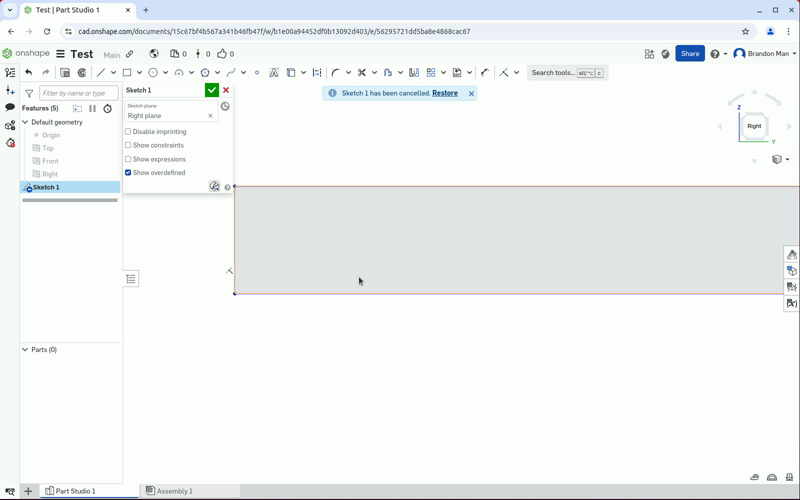
scroll(-6)
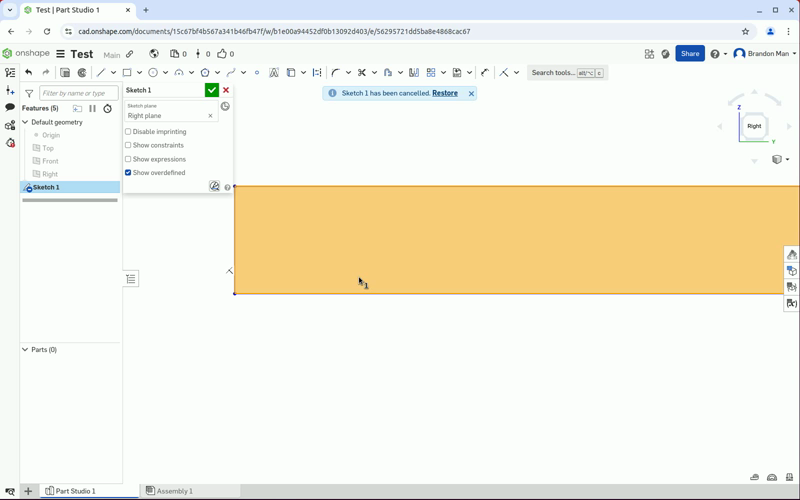
scroll(-6)
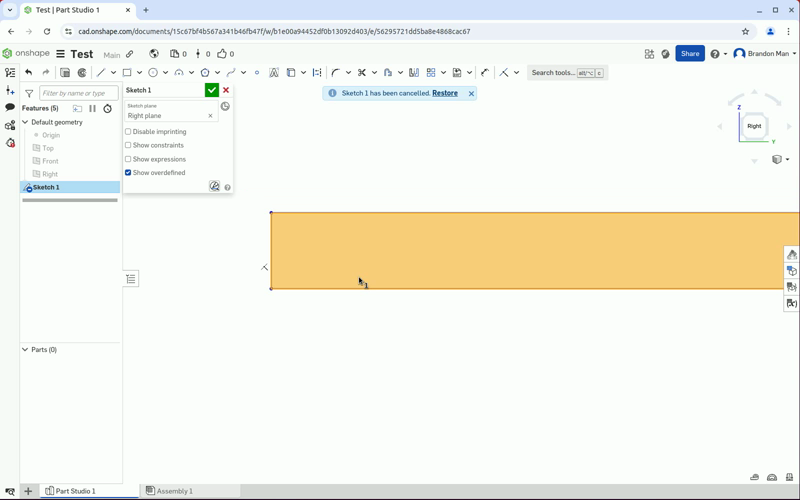
scroll(-6)
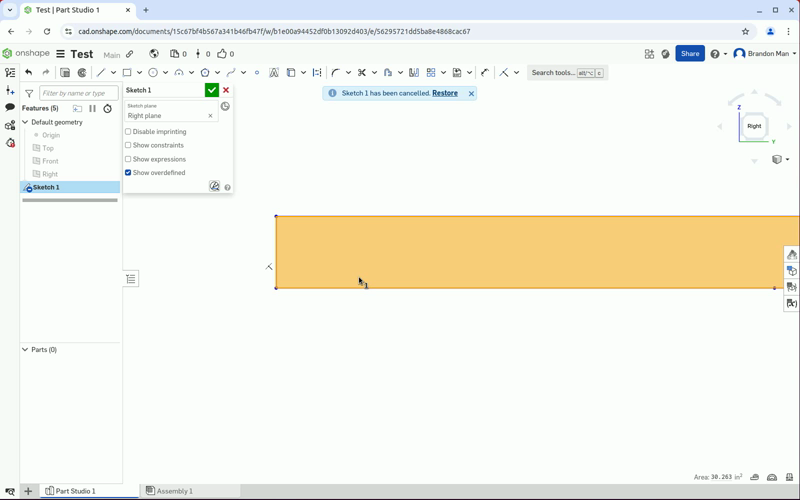
scroll(-6)
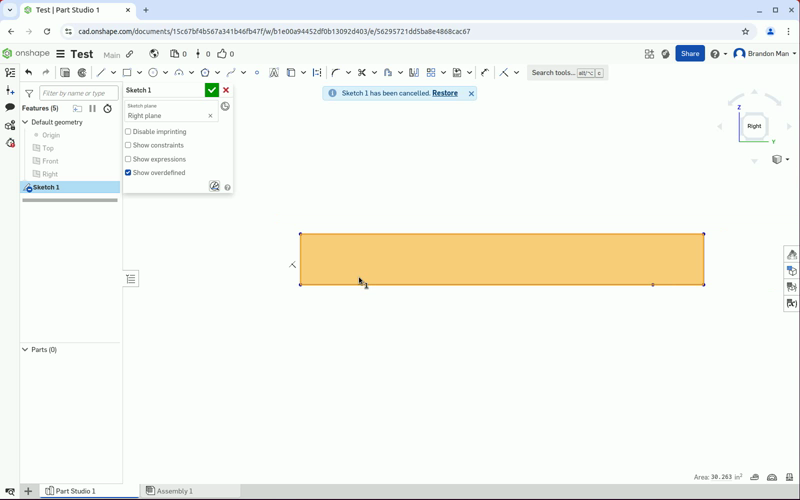
scroll(-6)
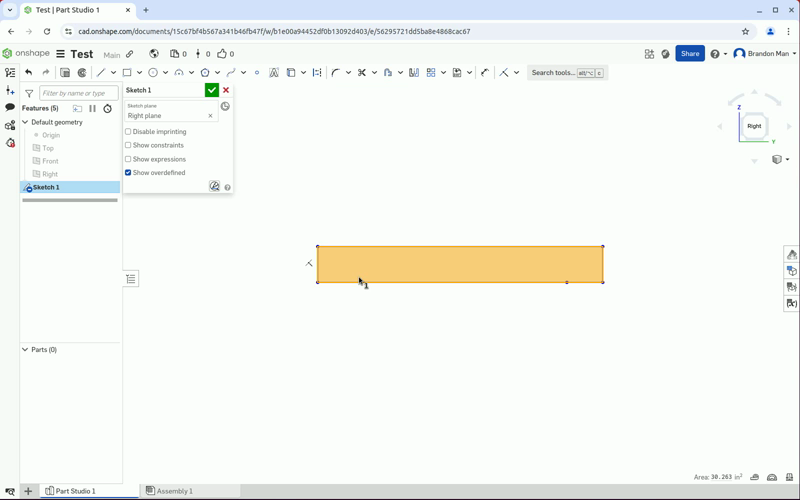
scroll(-6)
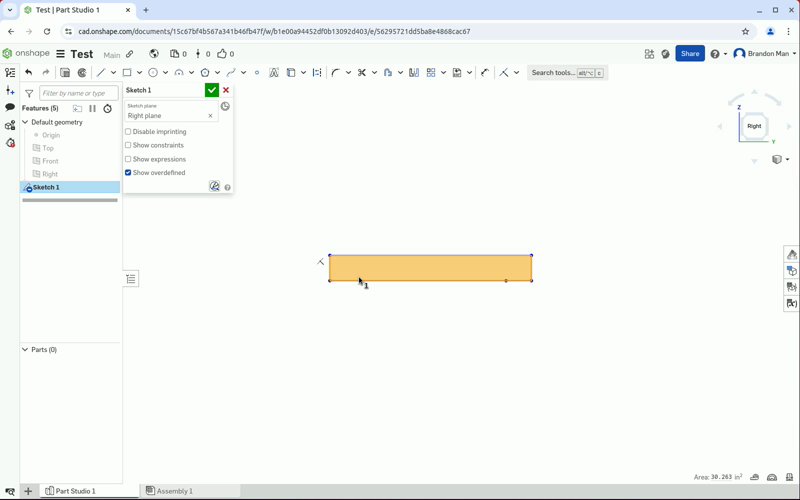
scroll(-6)
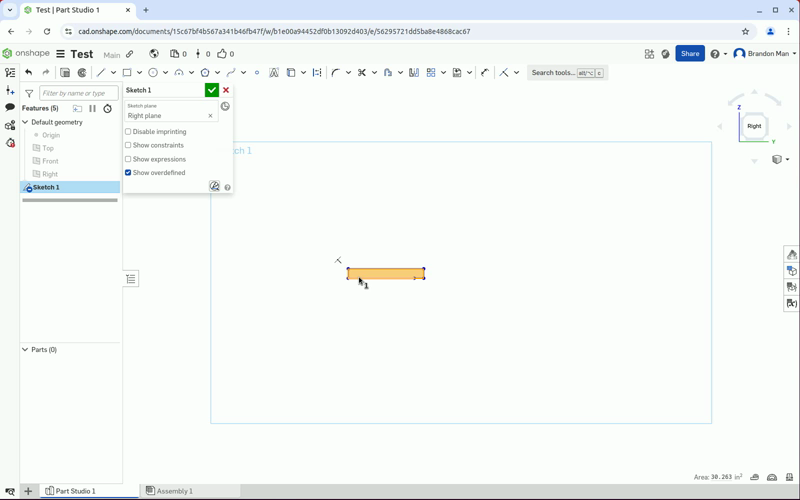
mouse_move(73, 352)
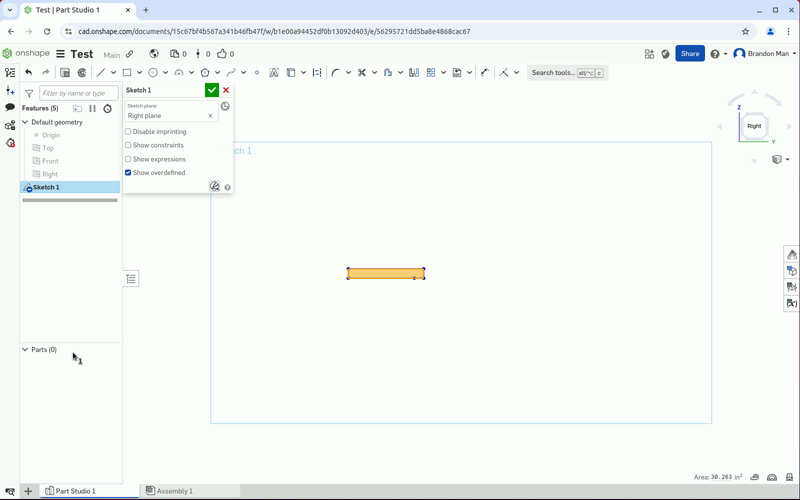
key(shift+y)
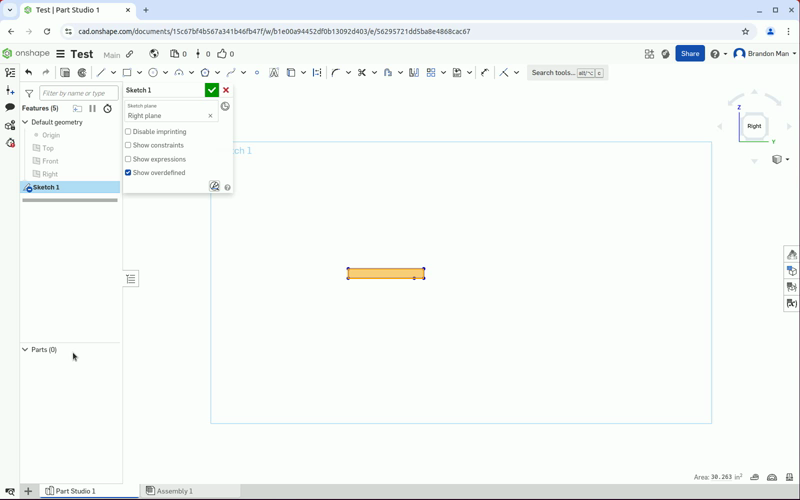
key(shift+e)
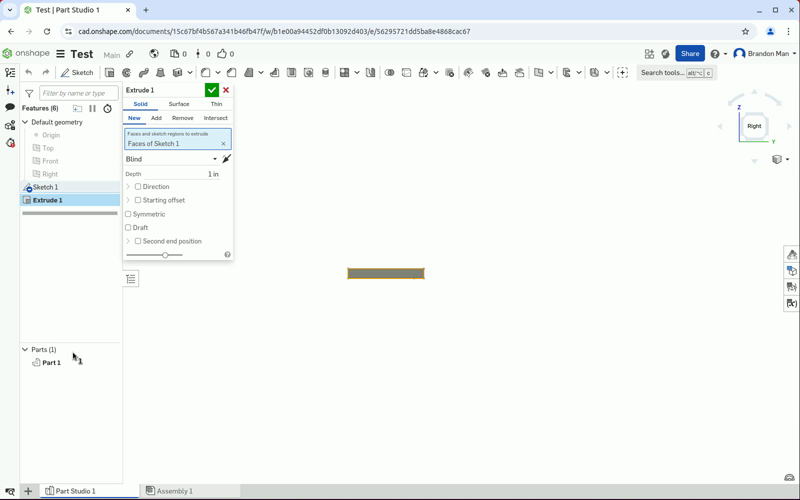
mouse_move(143, 106)
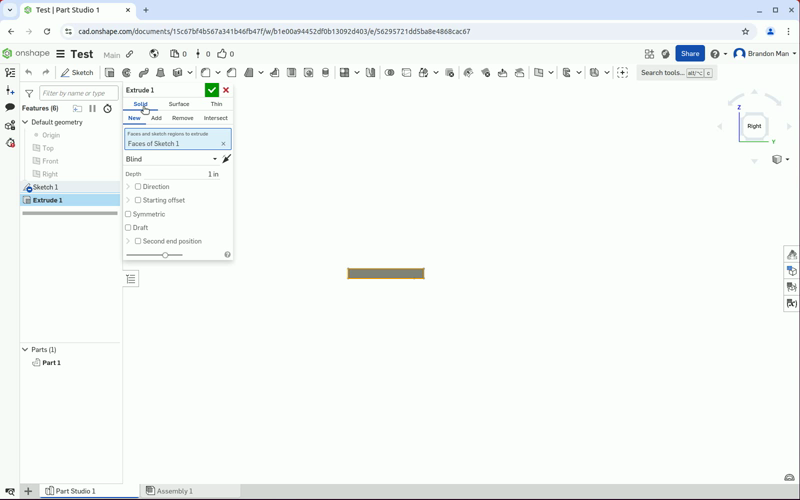
click(143, 106)
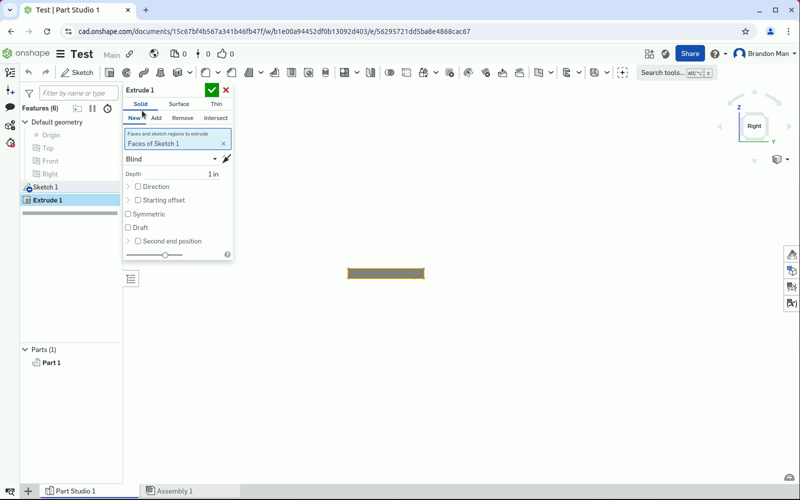
mouse_move(137, 120)
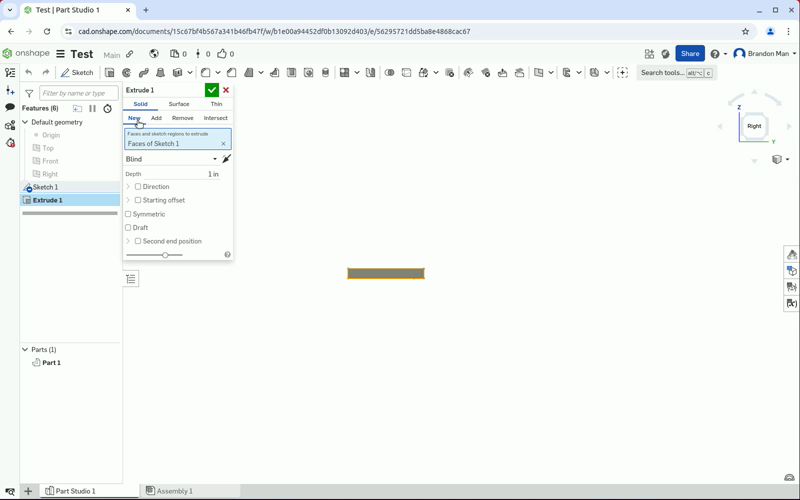
click(137, 120)
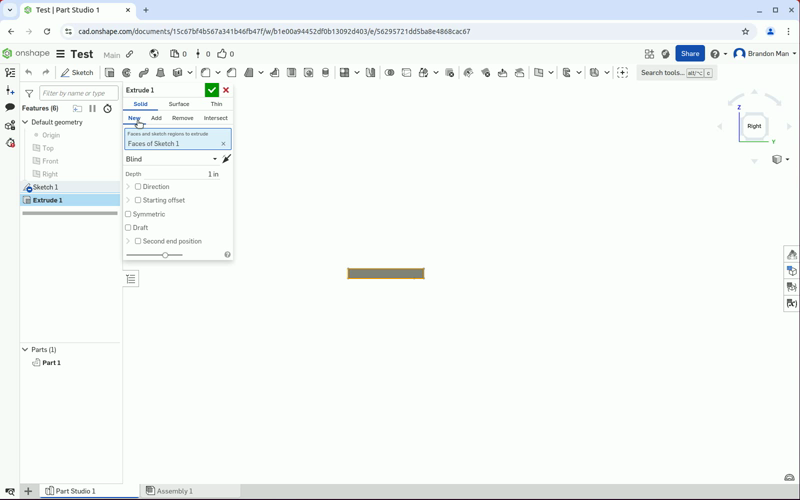
key(tab, 4)
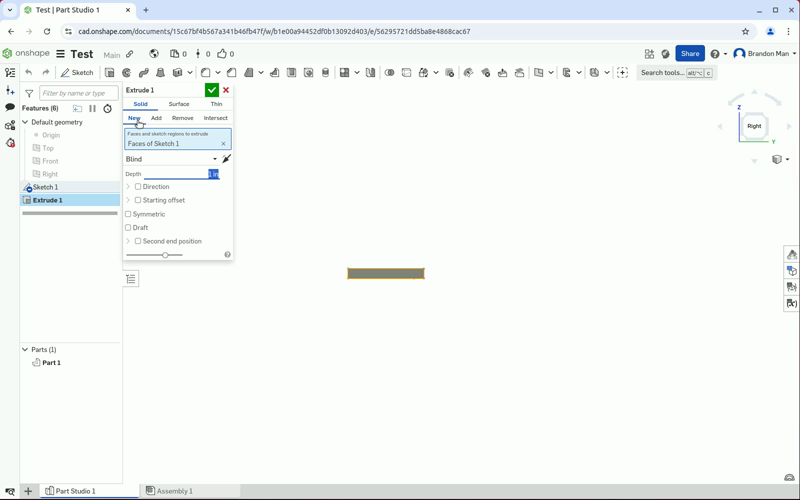
text(13.962)
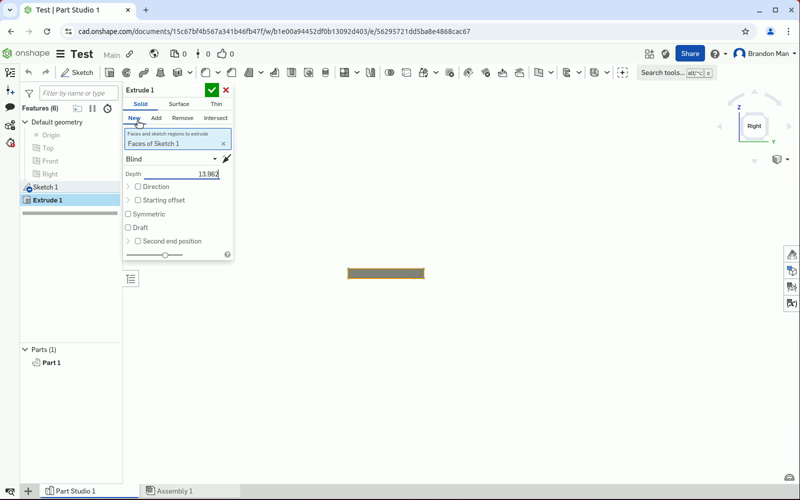
key(tab, 3)
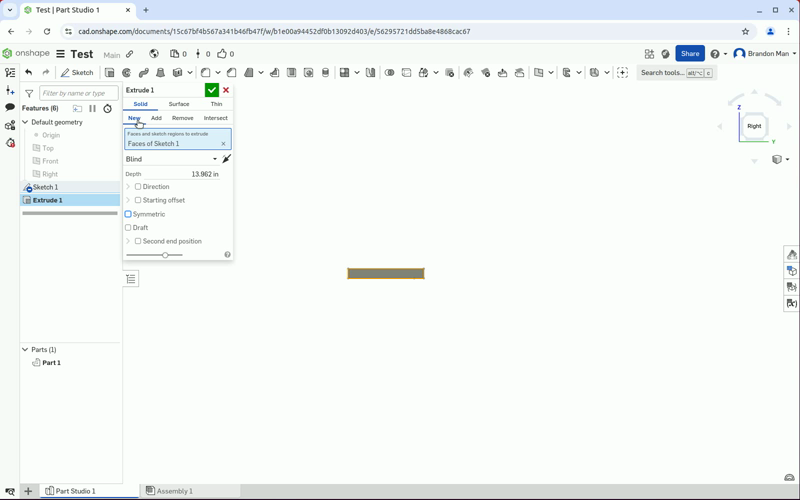
key(space)
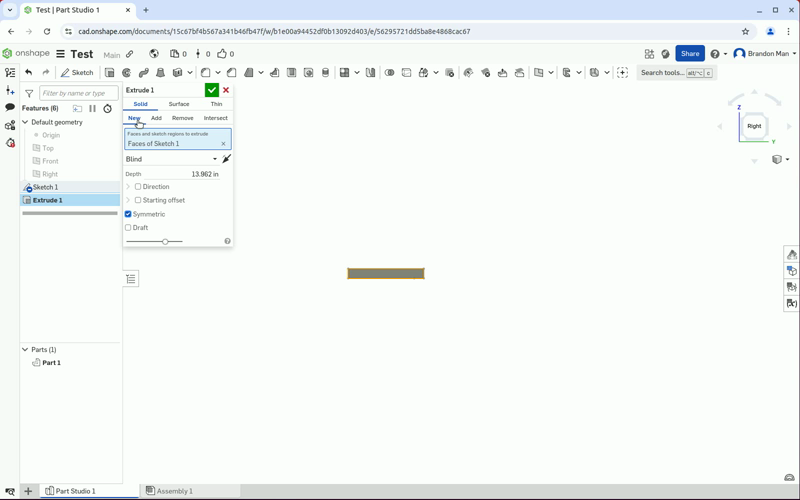
key(enter)
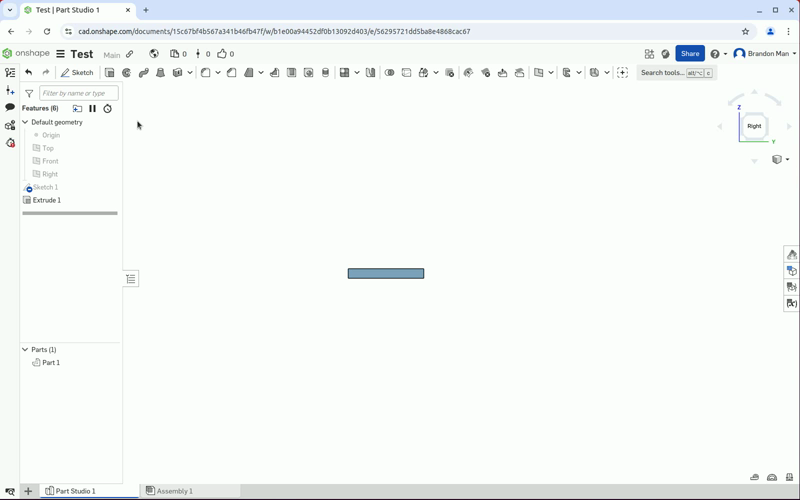
key(shift+h)
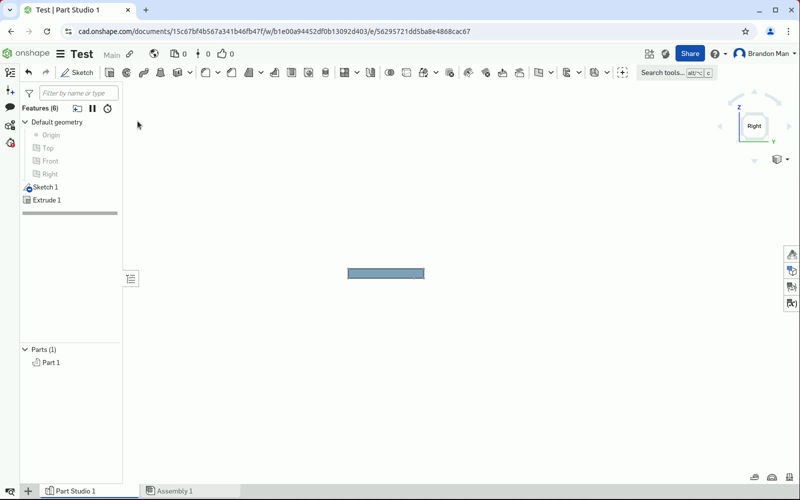
key(shift+h)
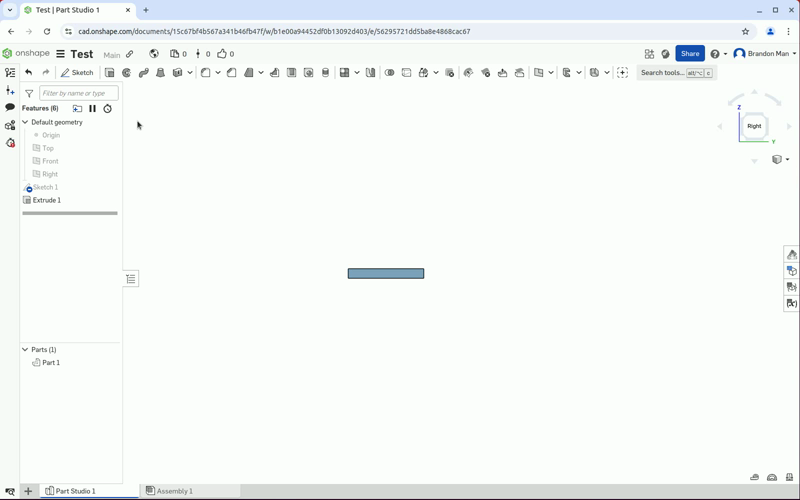
mouse_move(73, 189)
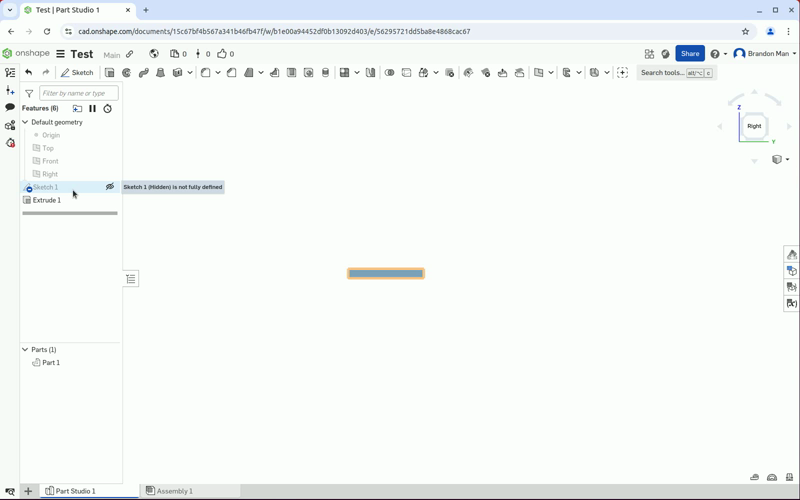
click(73, 189)
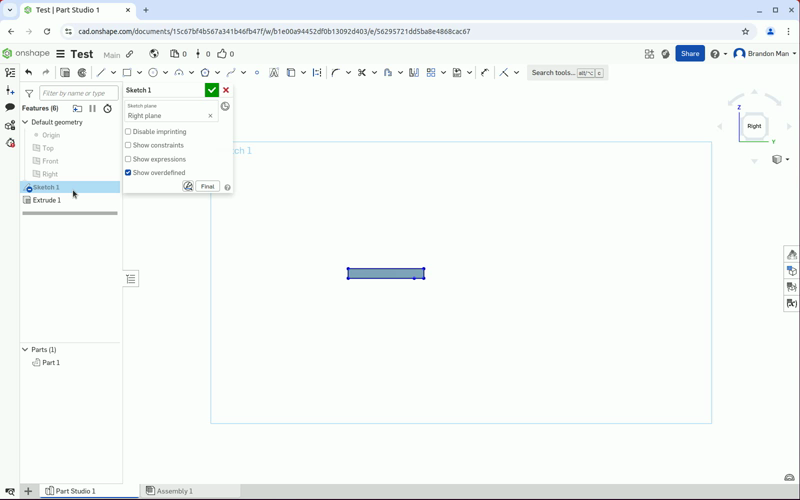
mouse_move(229, 92)
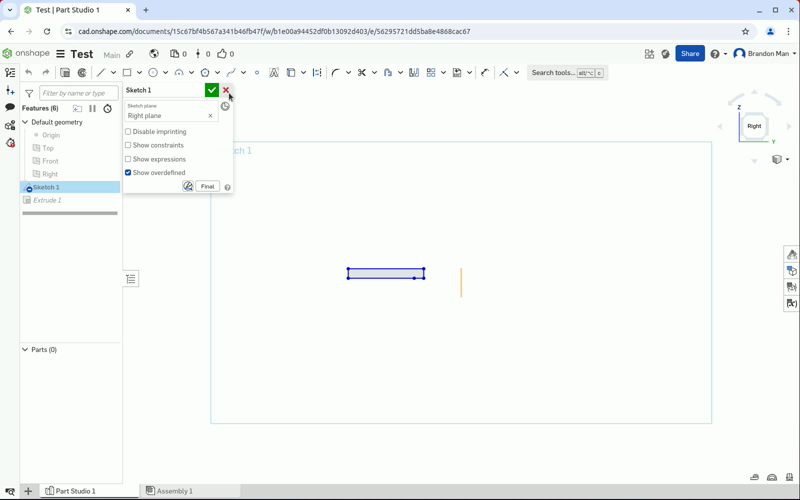
click(229, 92)
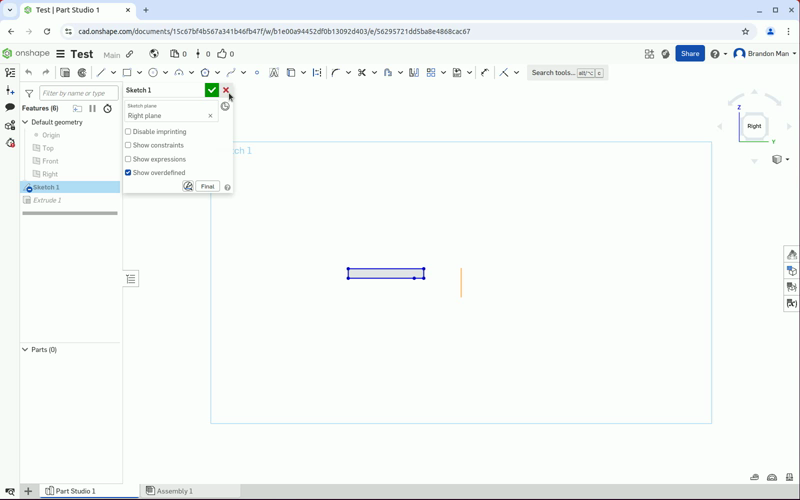
key(shift+s)
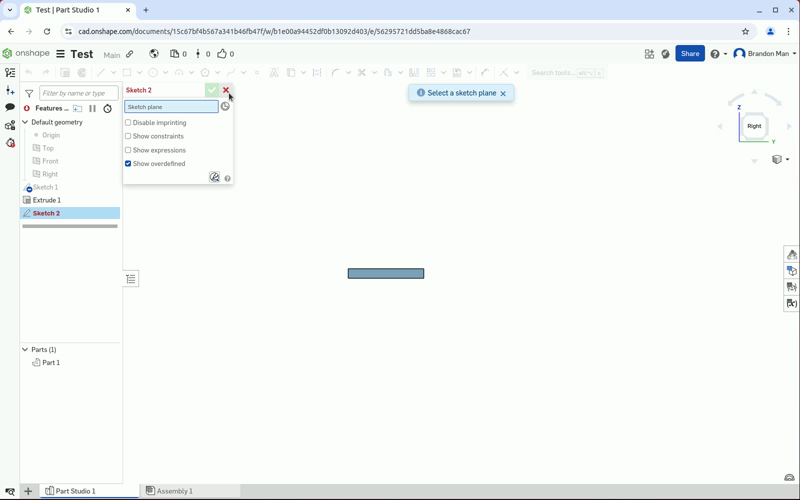
mouse_move(73, 176)
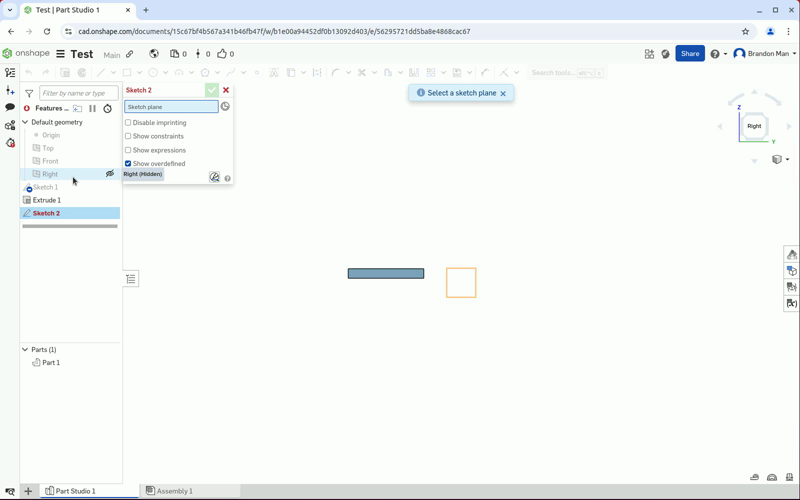
click(73, 176)
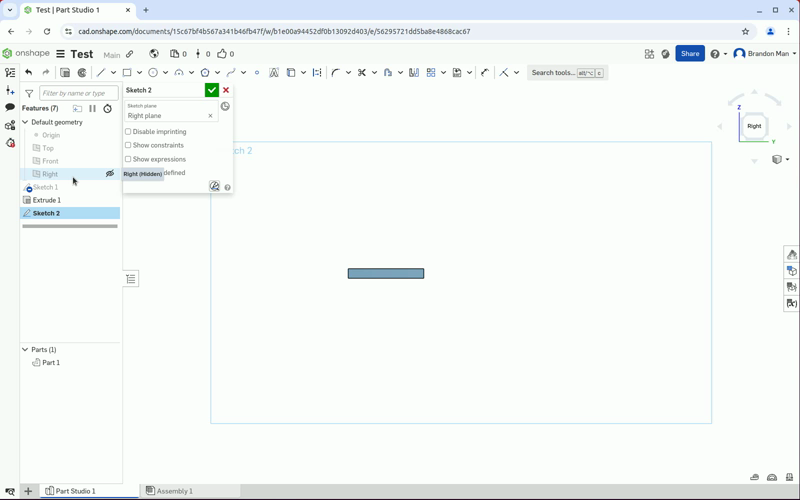
mouse_move(73, 352)
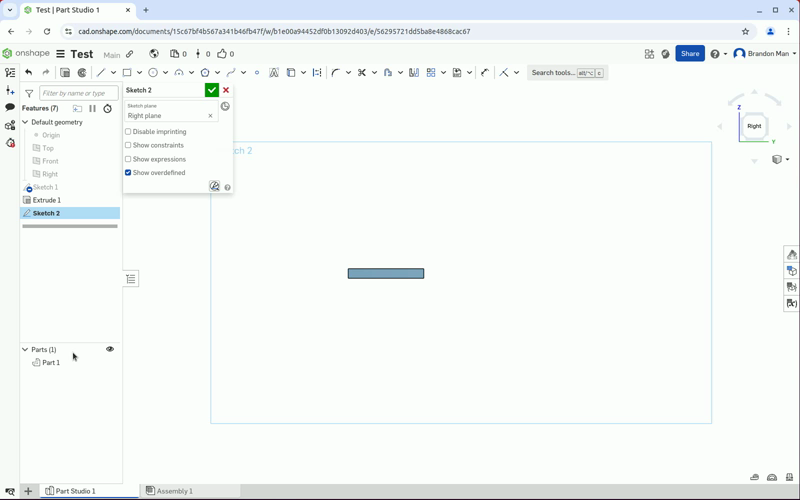
key(y)
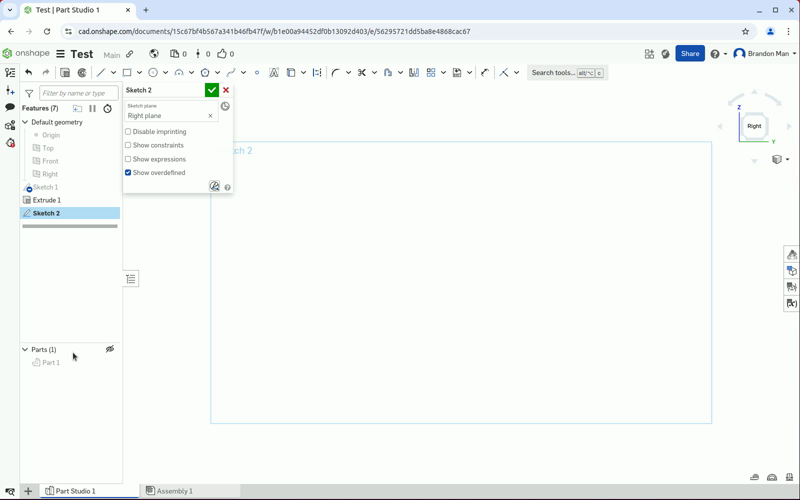
key(l)
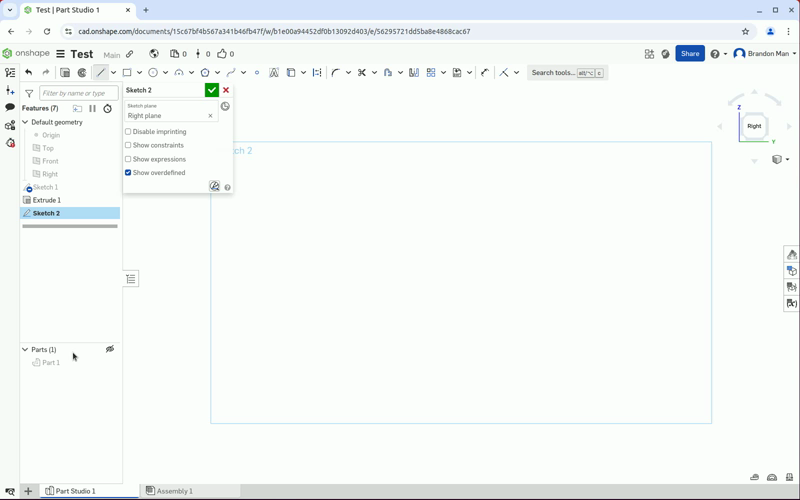
key_down(shift)
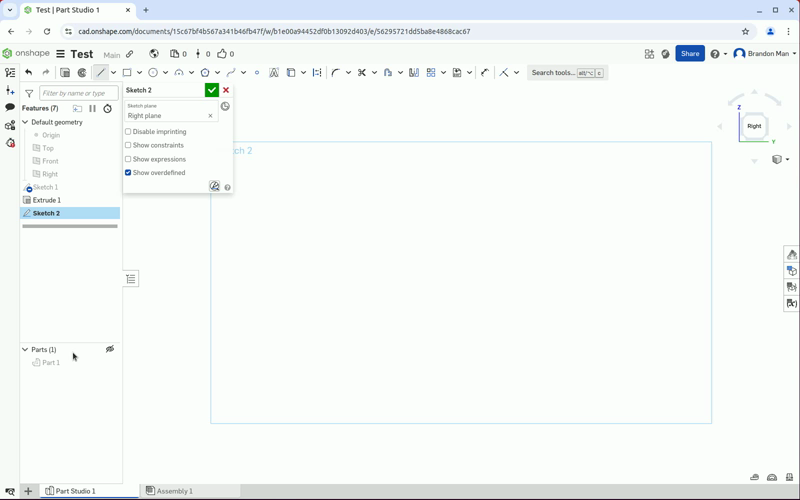
mouse_move(489, 278)
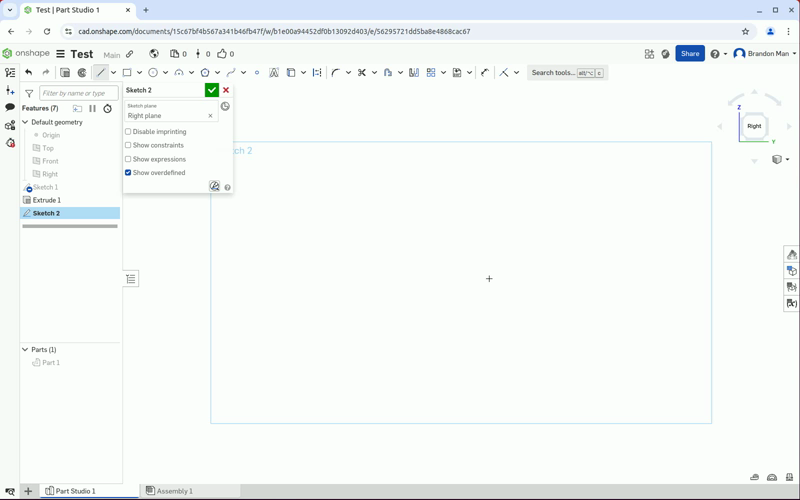
click(489, 278)
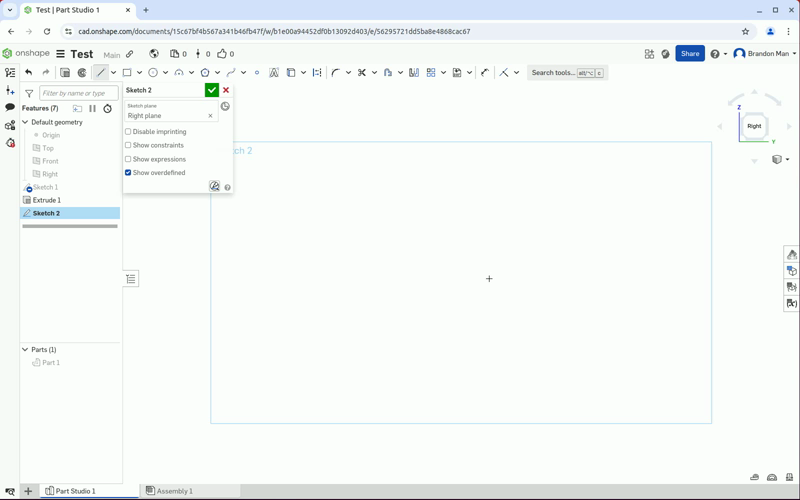
key_up(shift)
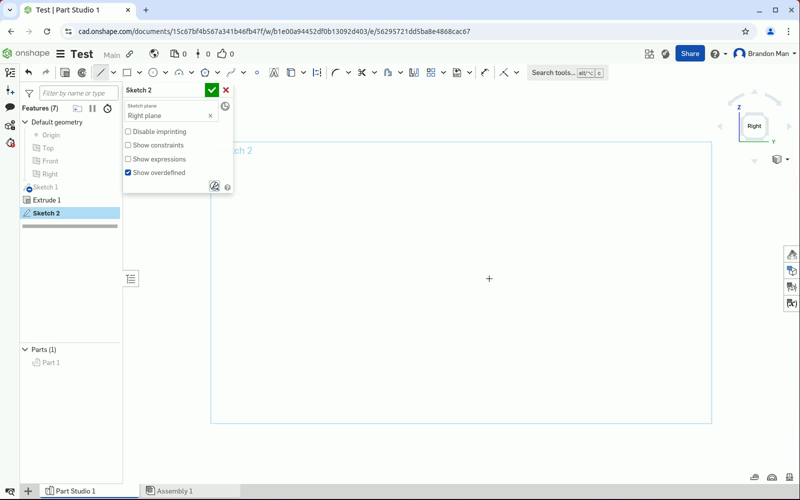
key_down(shift)
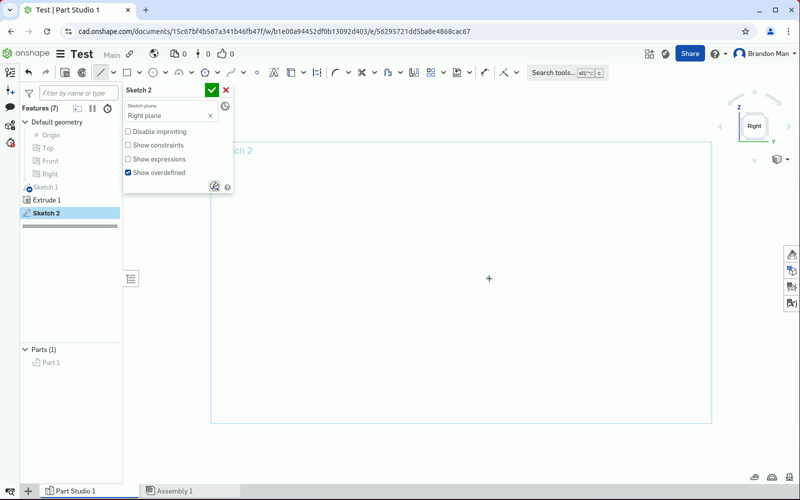
mouse_move(519, 278)
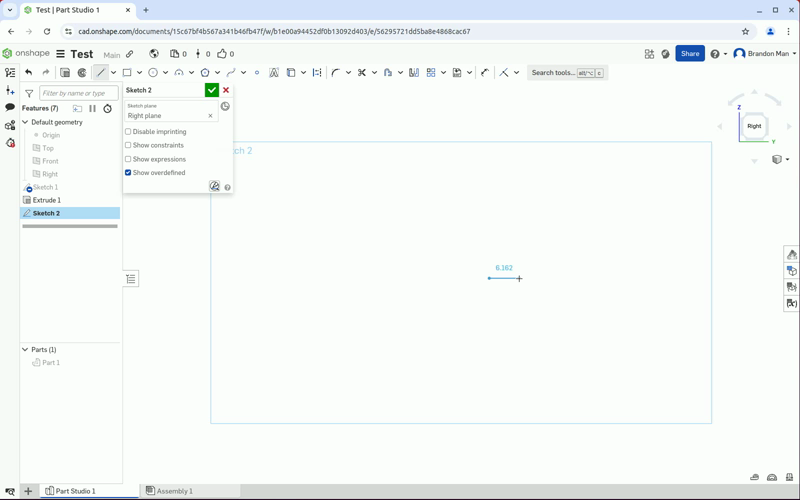
mouse_move(499, 278)
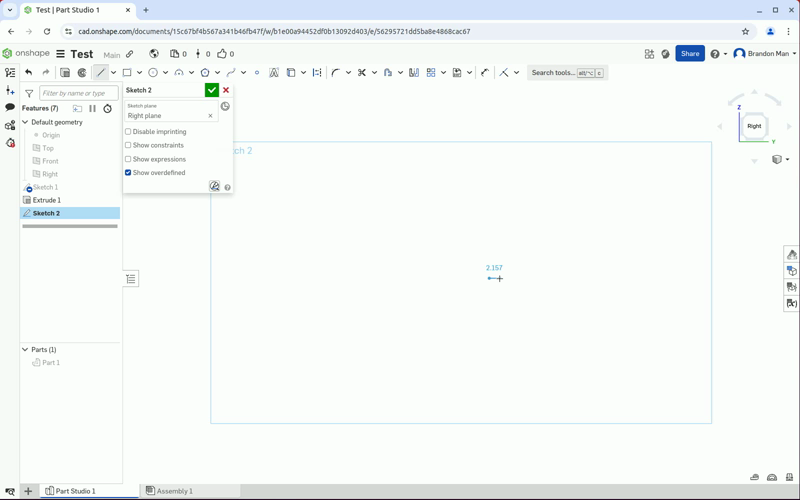
click(499, 278)
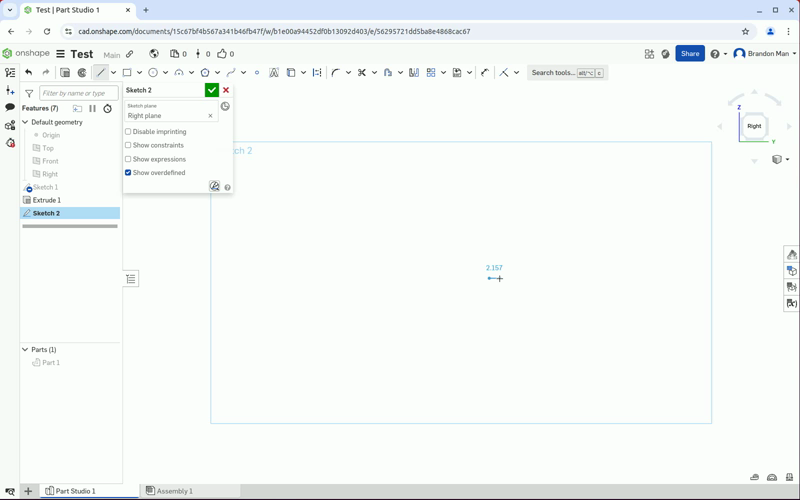
key_up(shift)
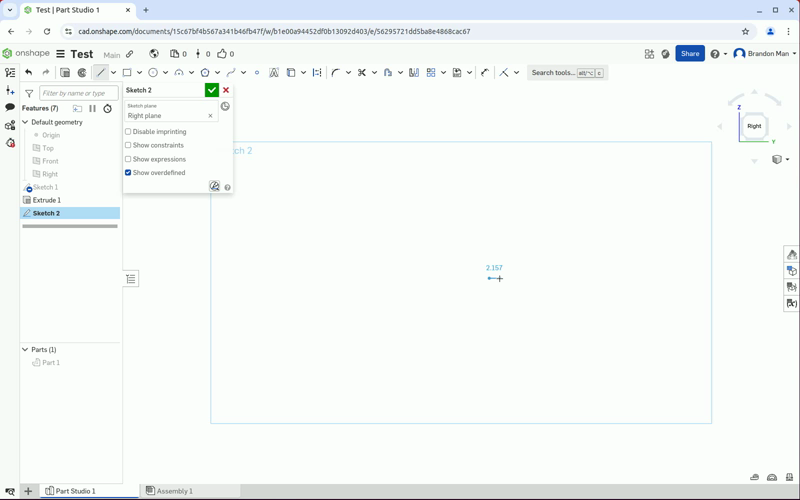
key_down(shift)
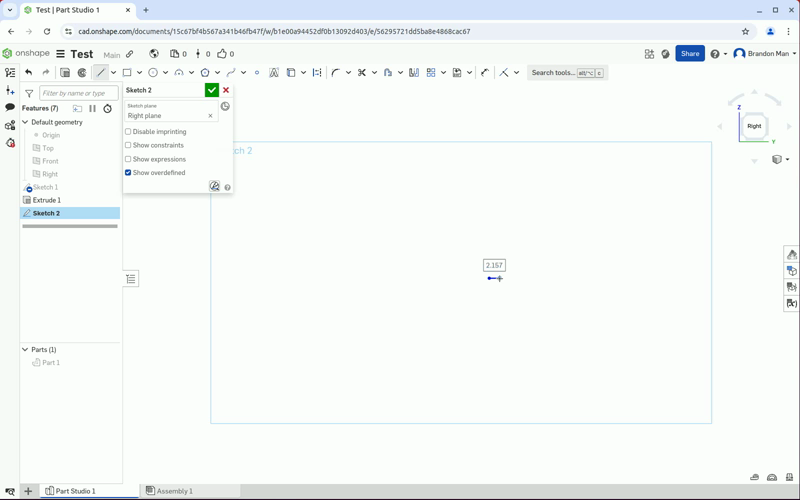
mouse_move(529, 278)
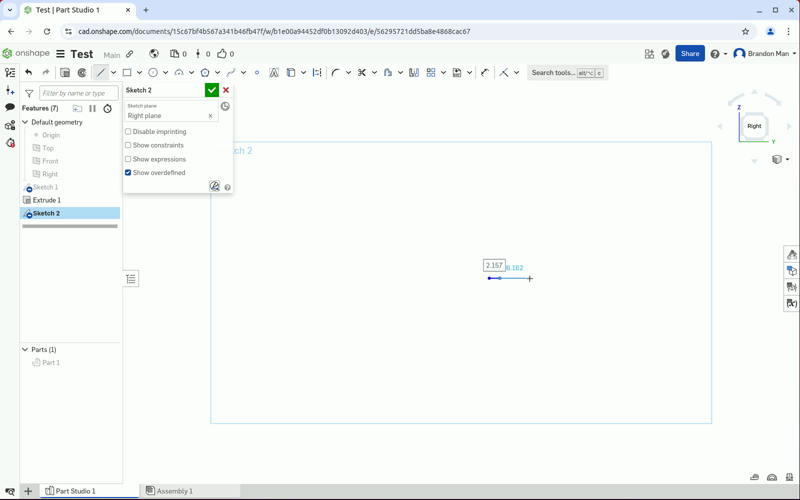
mouse_move(499, 267)
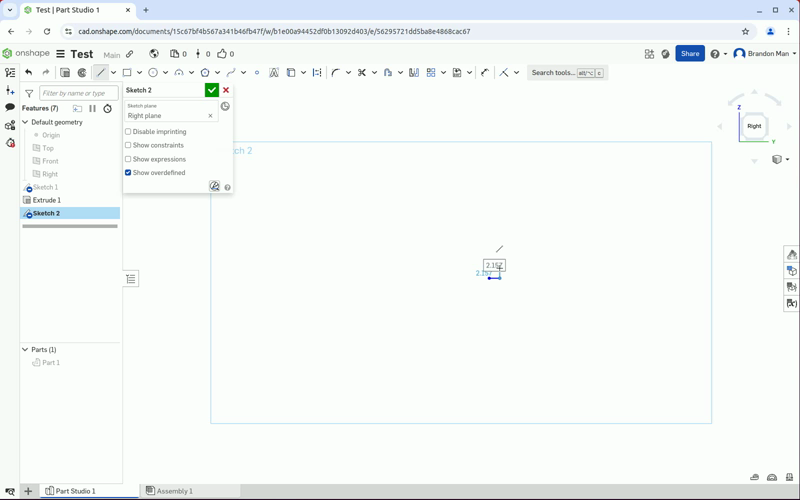
click(499, 267)
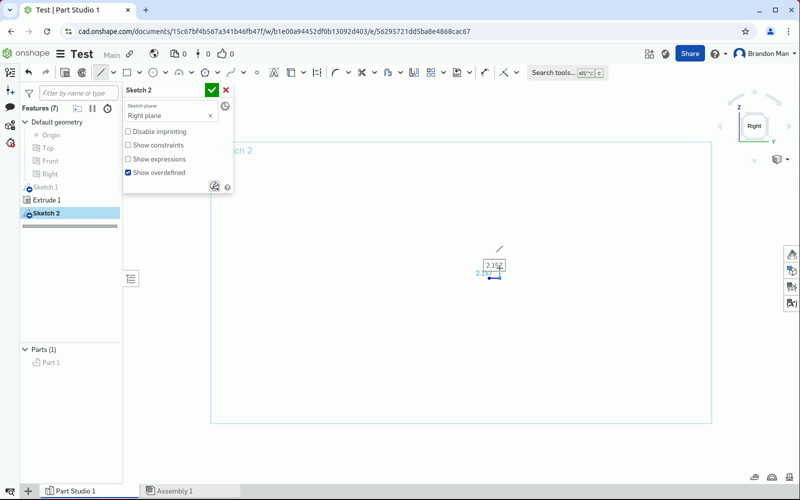
key_up(shift)
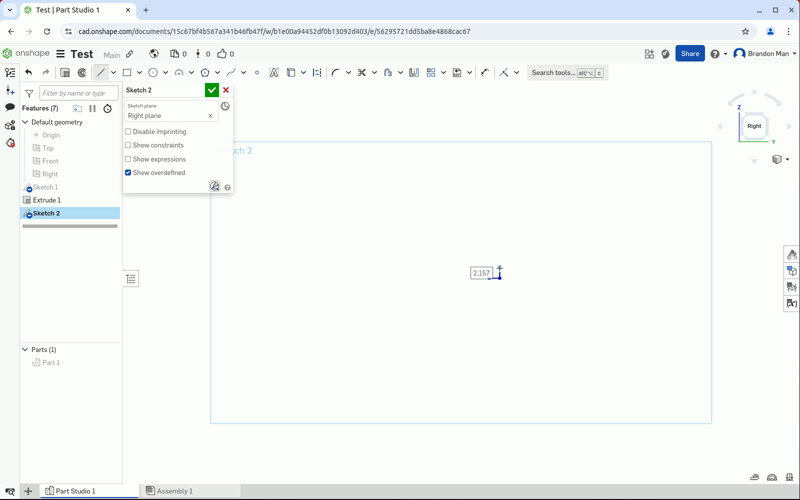
mouse_move(529, 267)
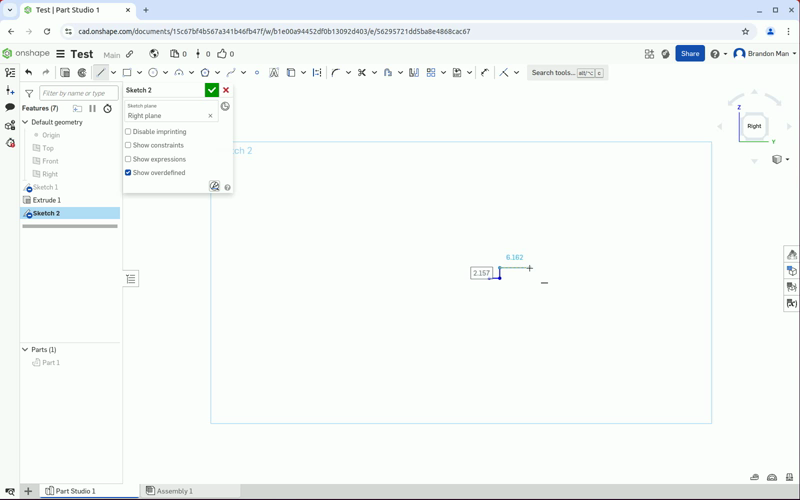
key_down(shift)
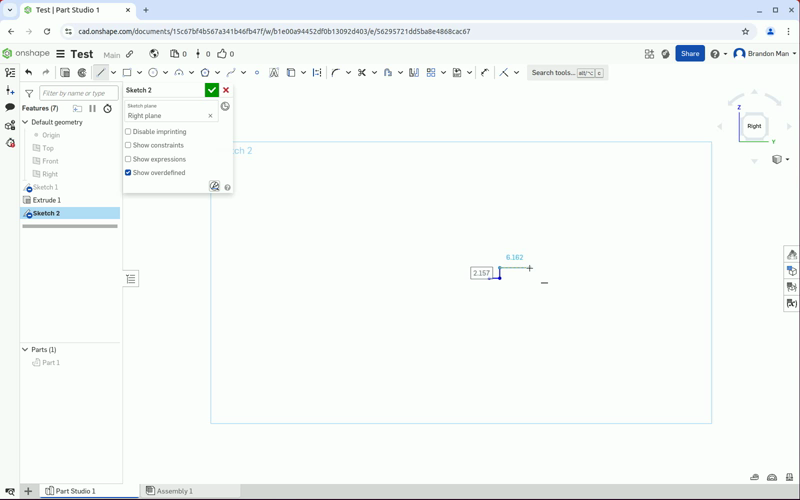
mouse_move(489, 278)
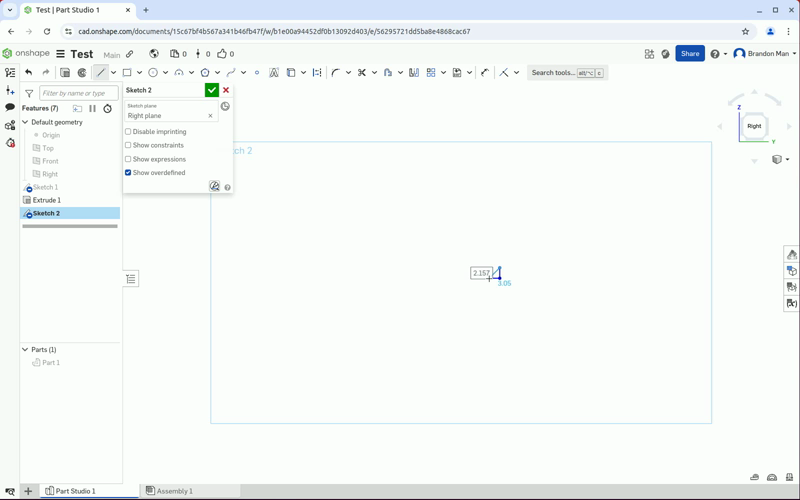
key_up(shift)
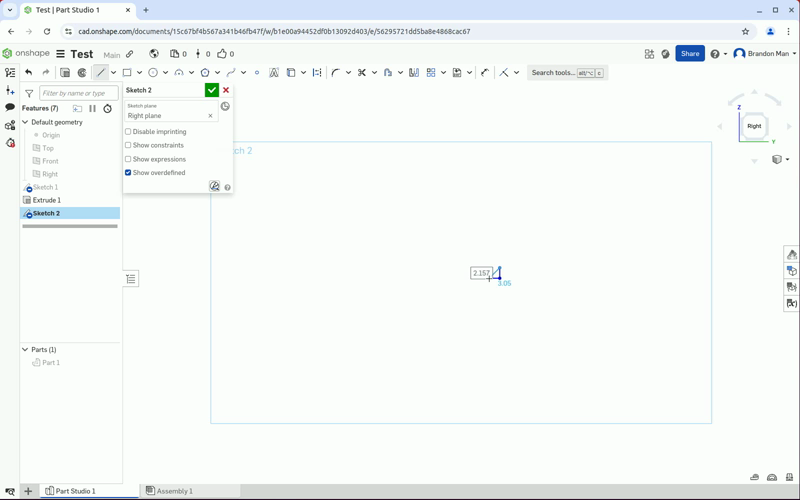
click(489, 278)
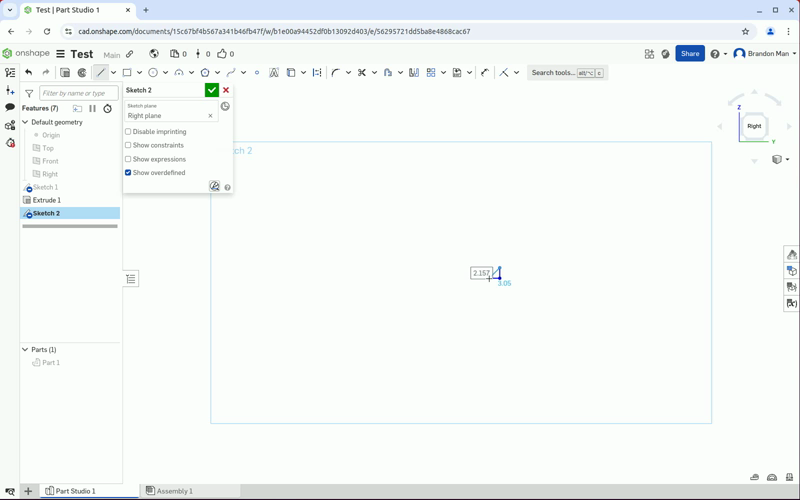
key(esc)
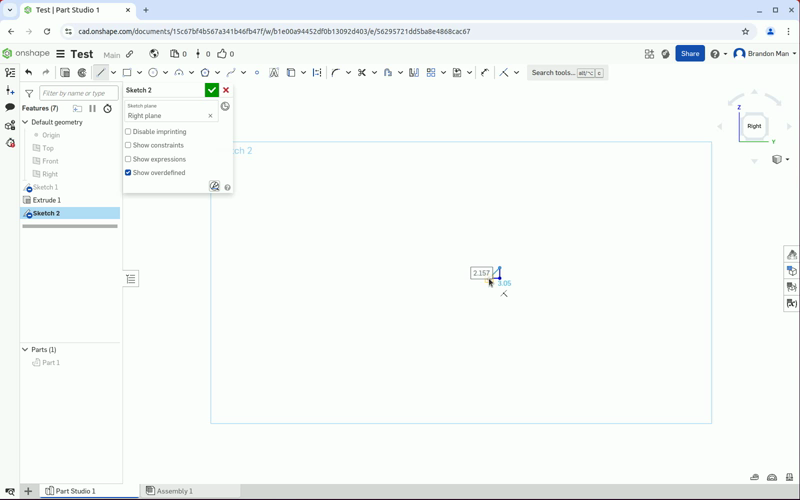
mouse_move(497, 273)
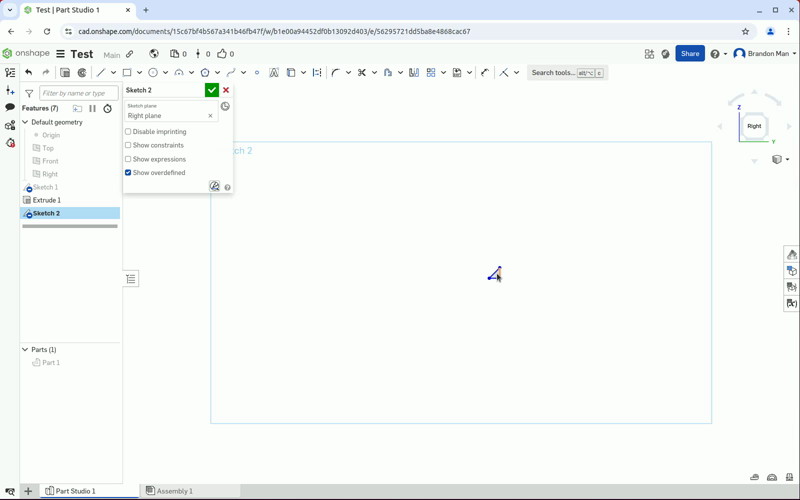
scroll(6)
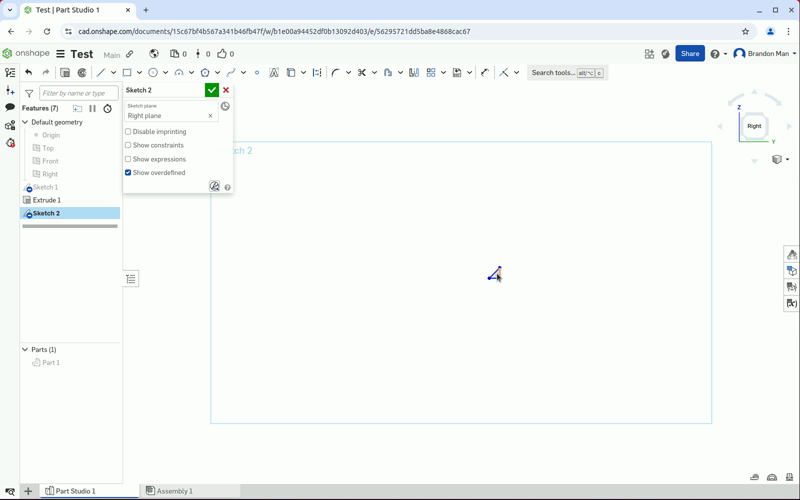
scroll(6)
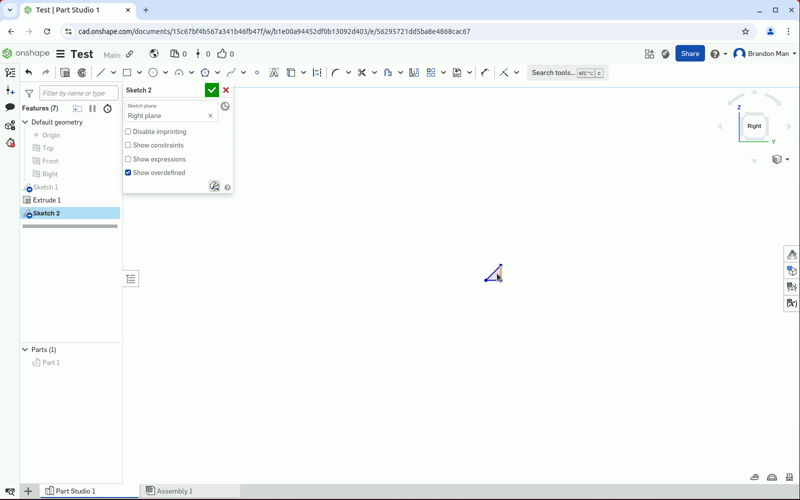
scroll(6)
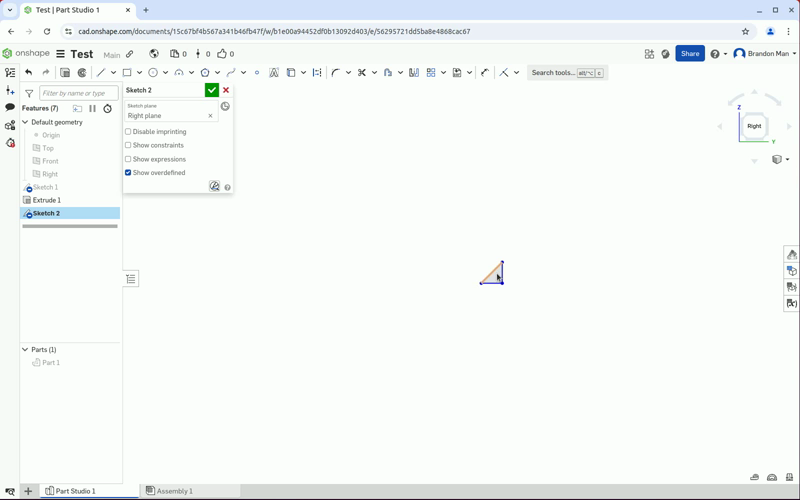
scroll(6)
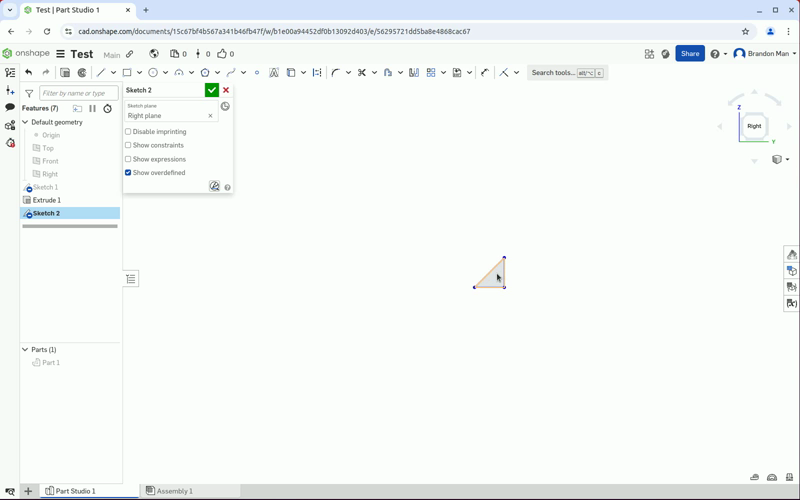
scroll(6)
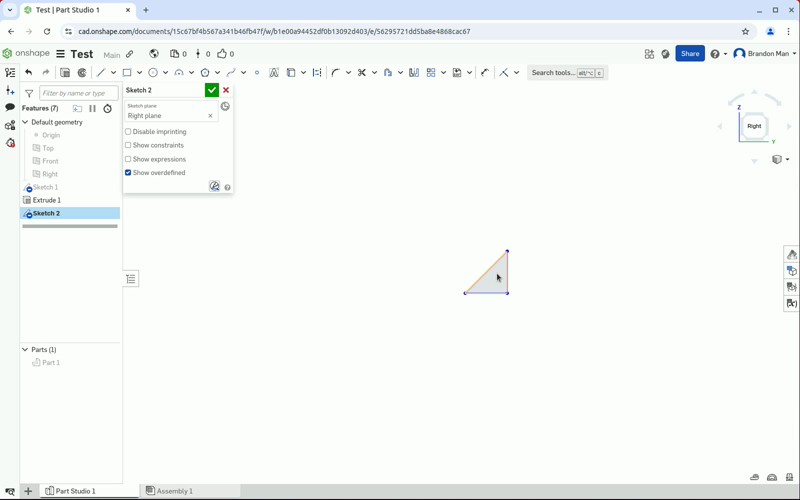
scroll(6)
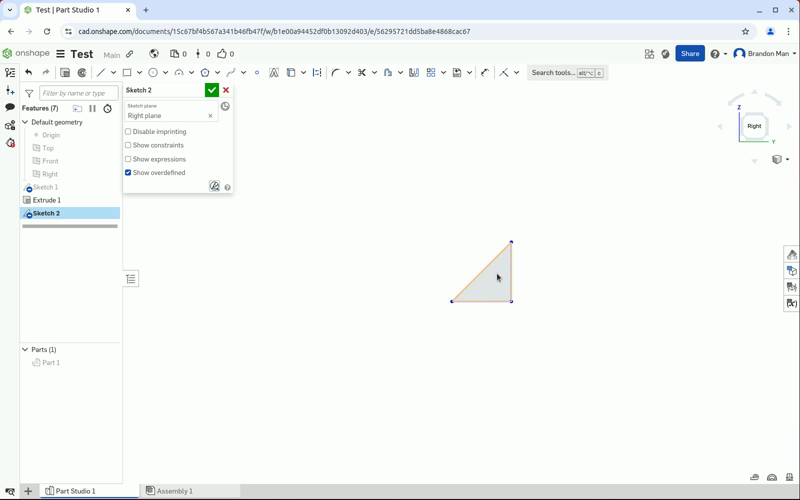
scroll(6)
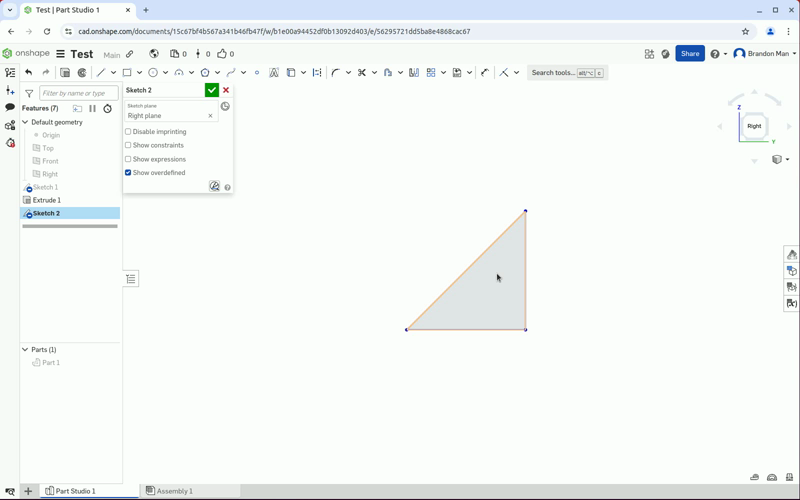
click(497, 273)
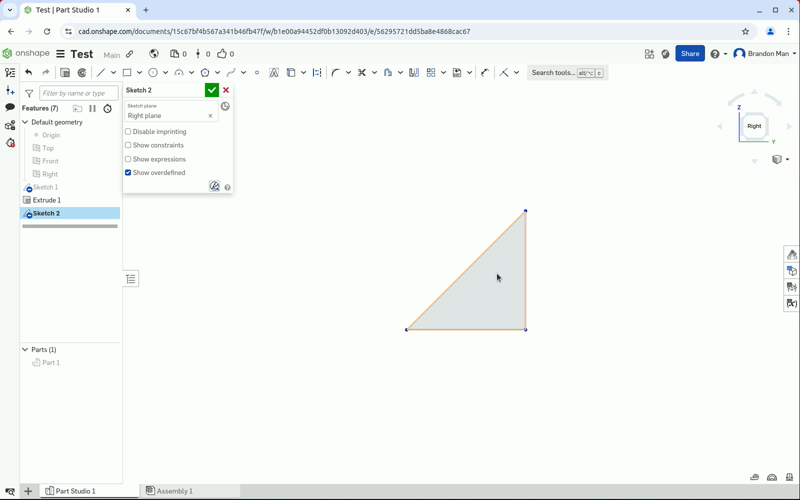
scroll(-6)
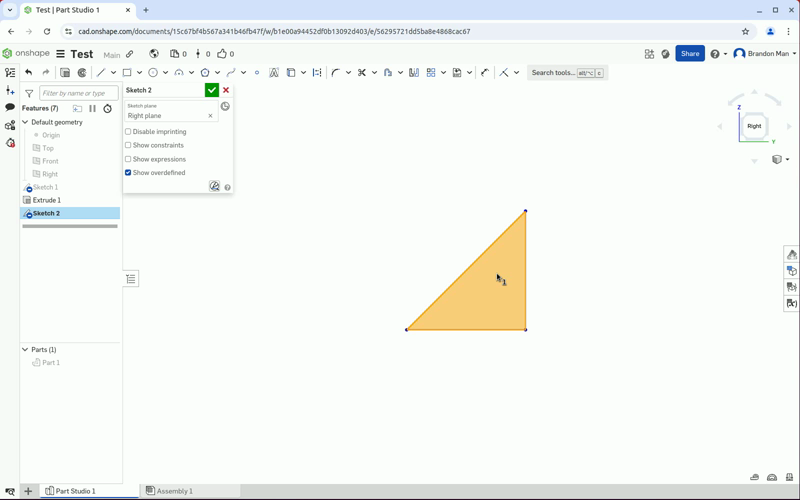
scroll(-6)
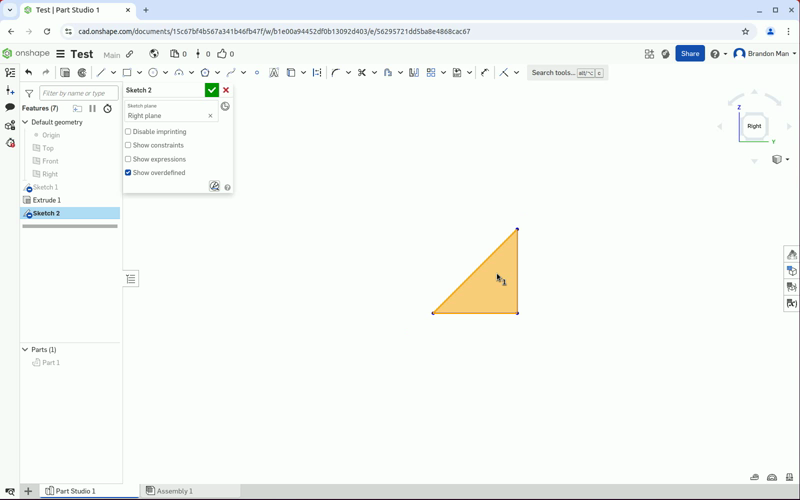
scroll(-6)
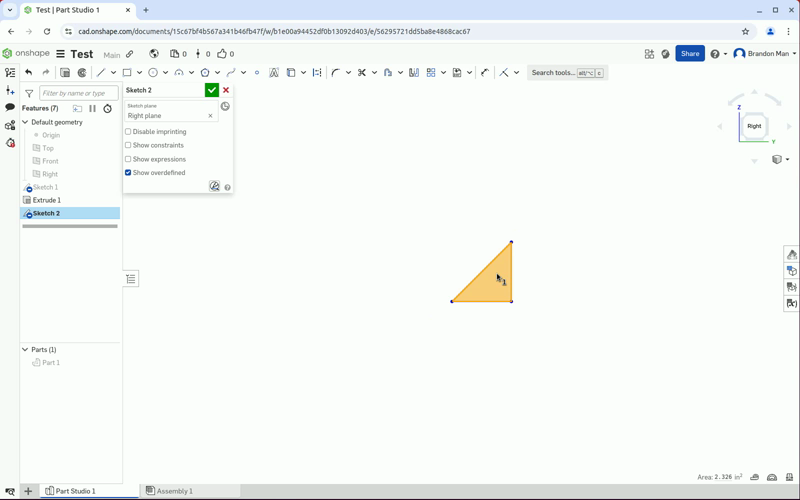
scroll(-6)
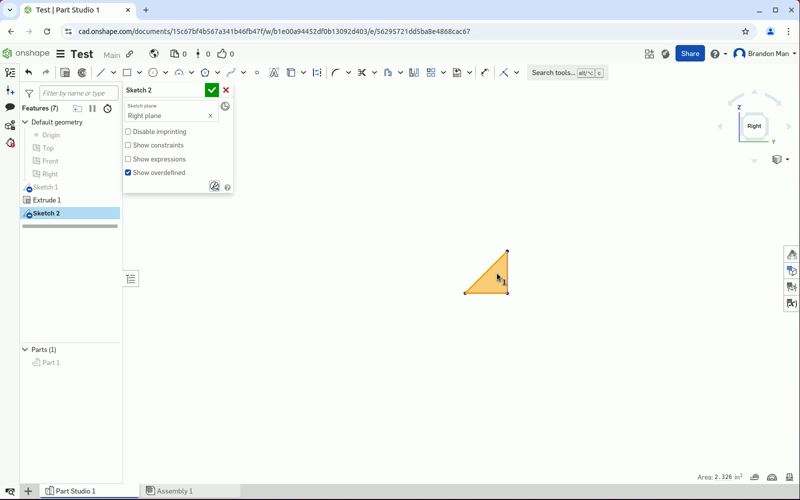
scroll(-6)
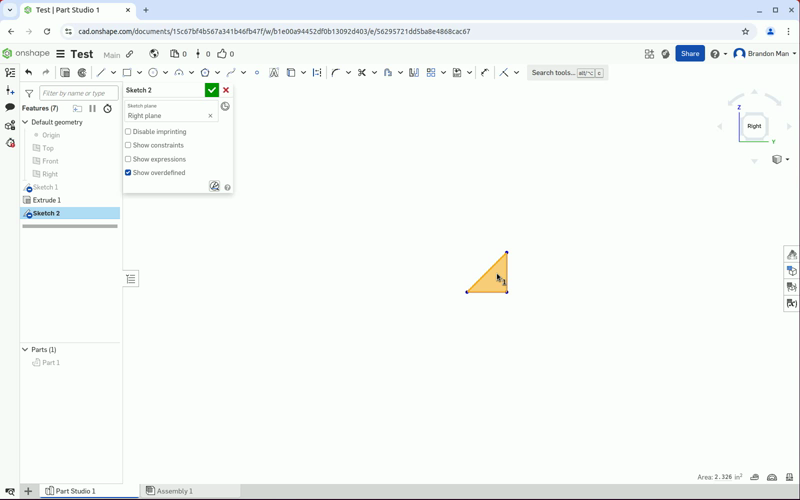
scroll(-6)
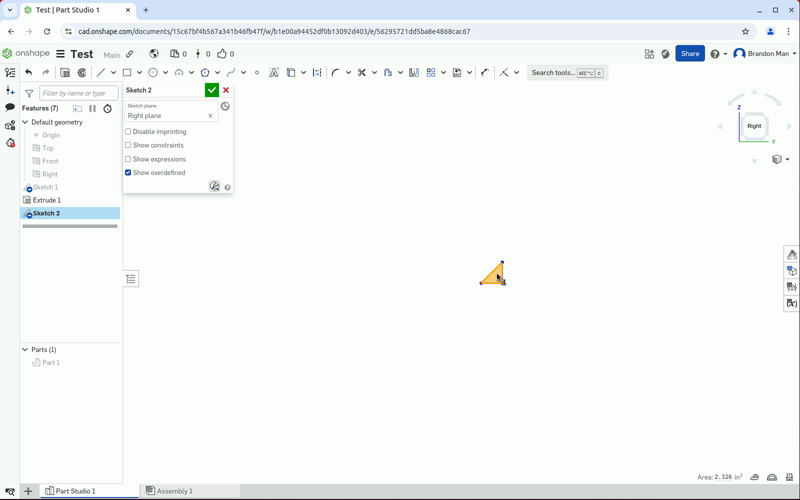
scroll(-6)
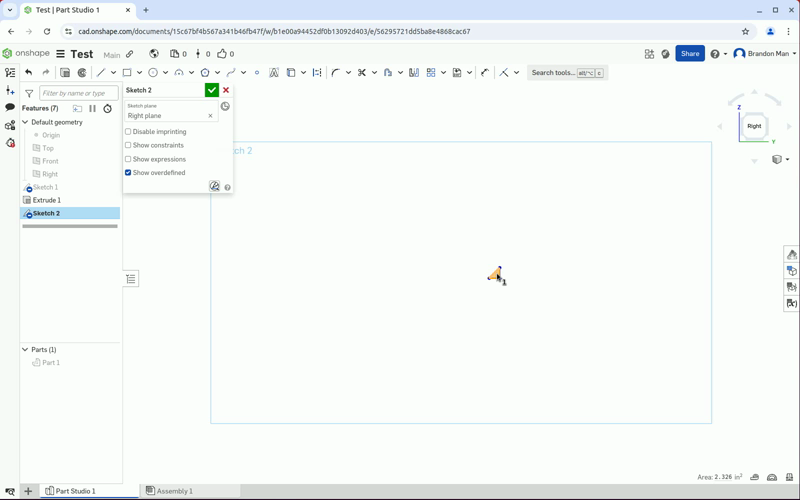
mouse_move(73, 352)
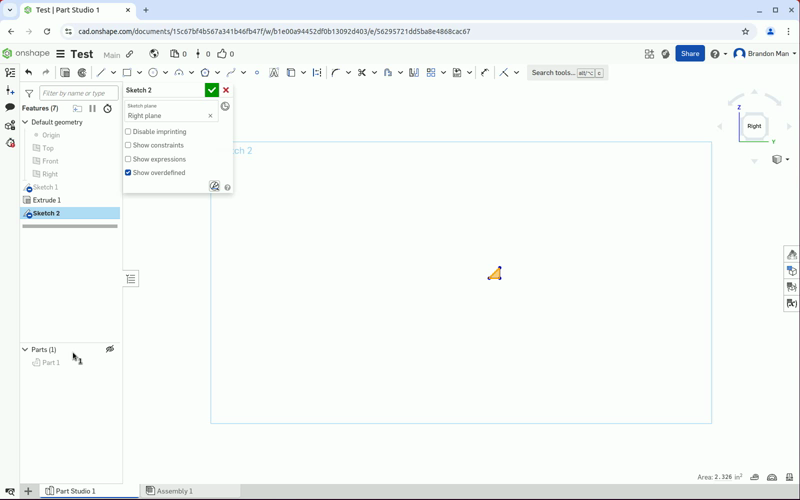
key(shift+y)
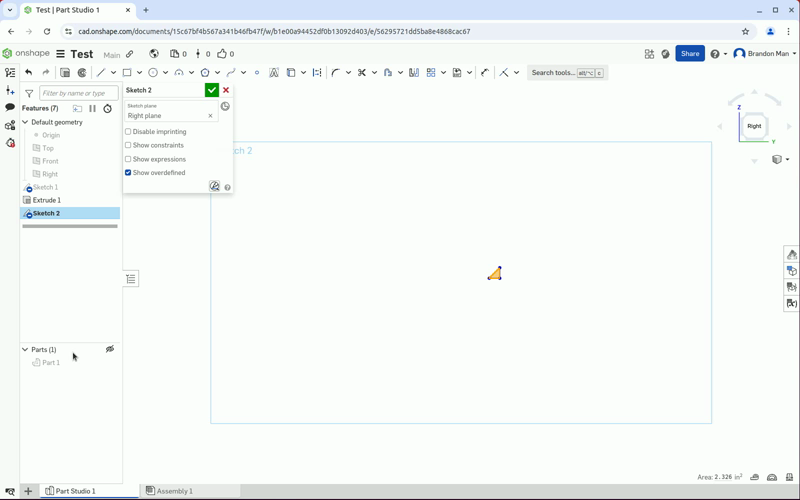
key(shift+e)
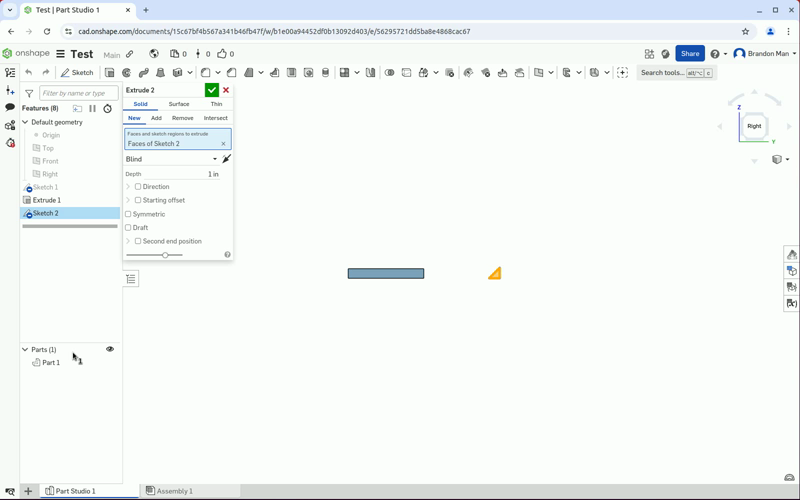
mouse_move(143, 106)
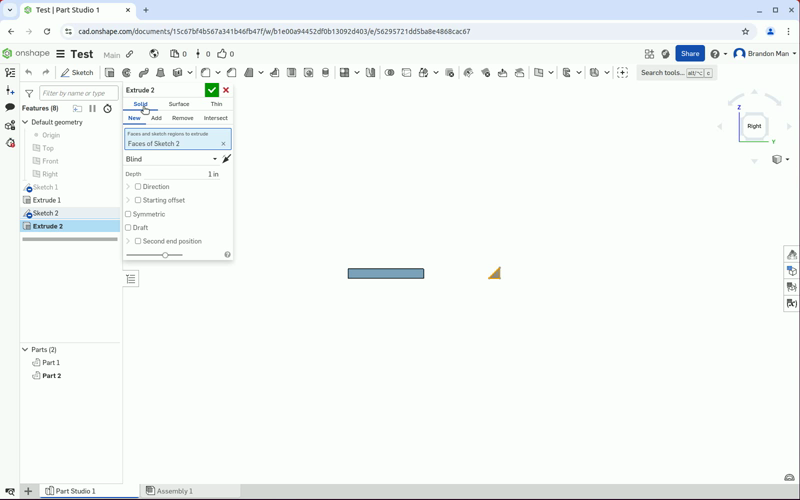
click(143, 106)
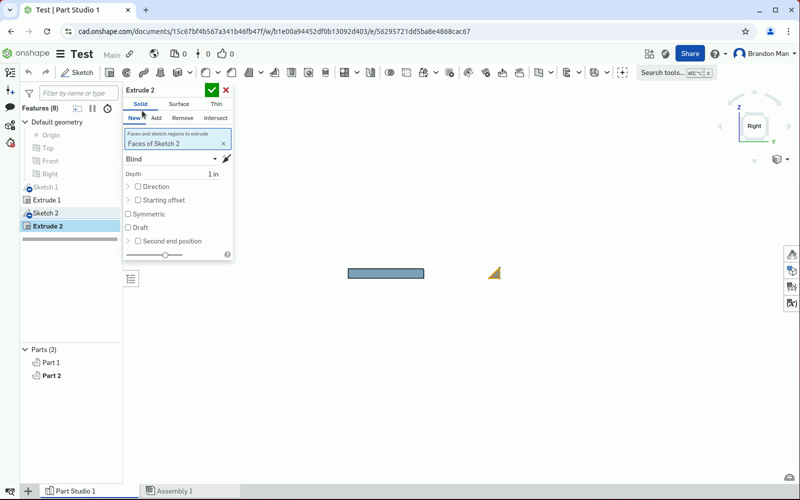
mouse_move(137, 120)
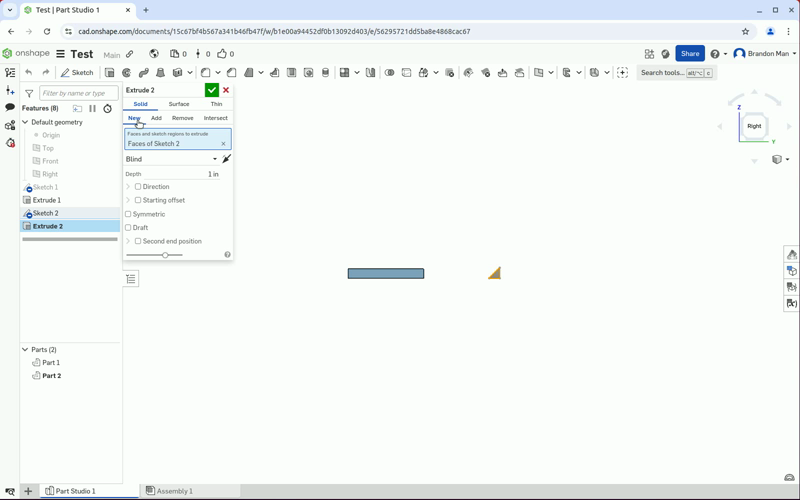
click(137, 120)
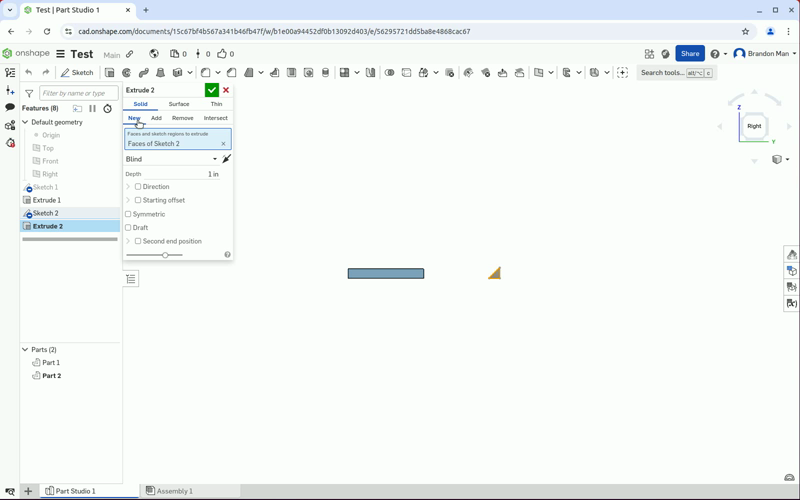
key(tab, 4)
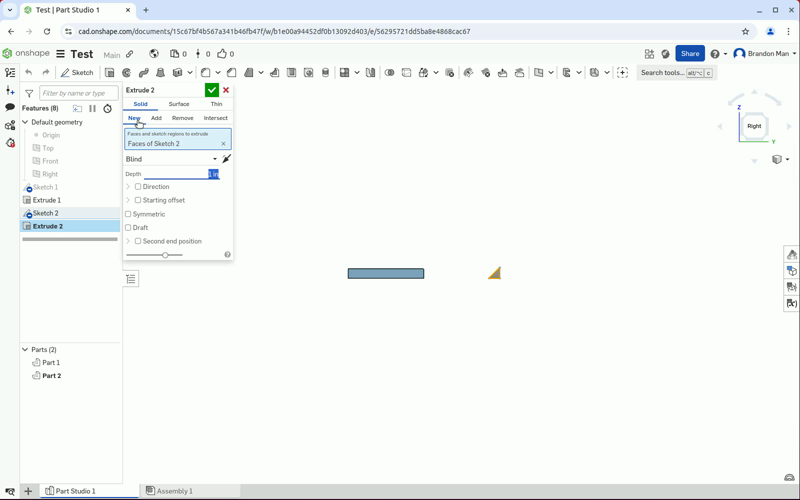
text(13.962)
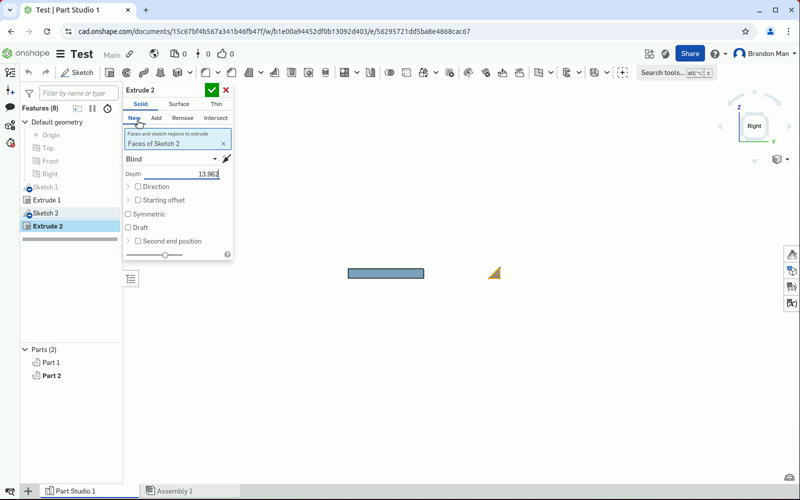
key(tab, 3)
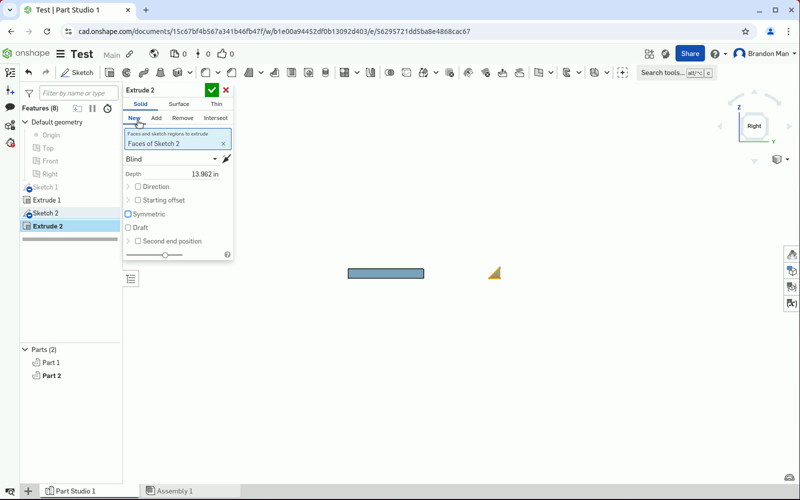
key(space)
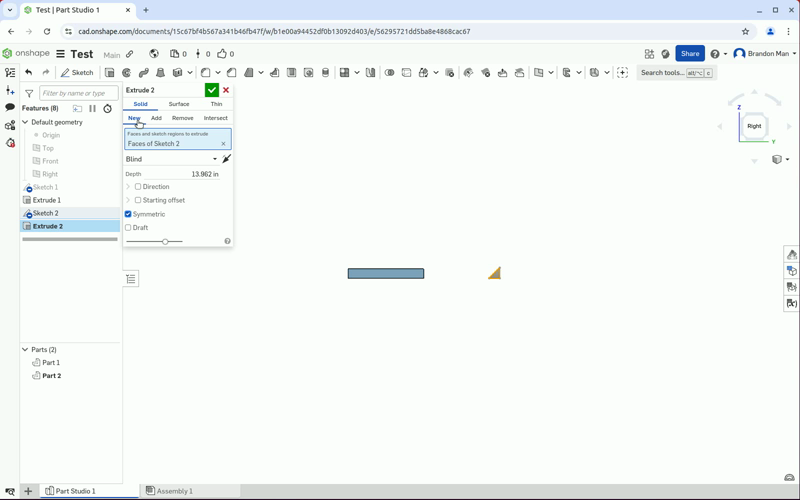
key(enter)
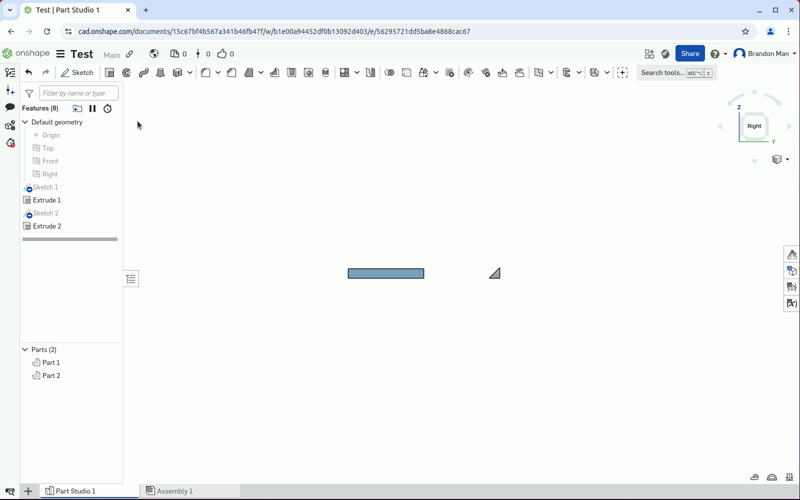
key(shift+h)
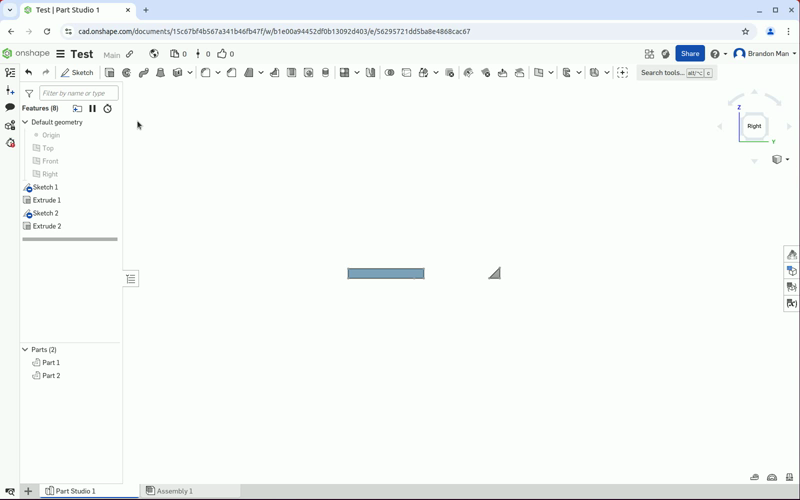
key(shift+h)
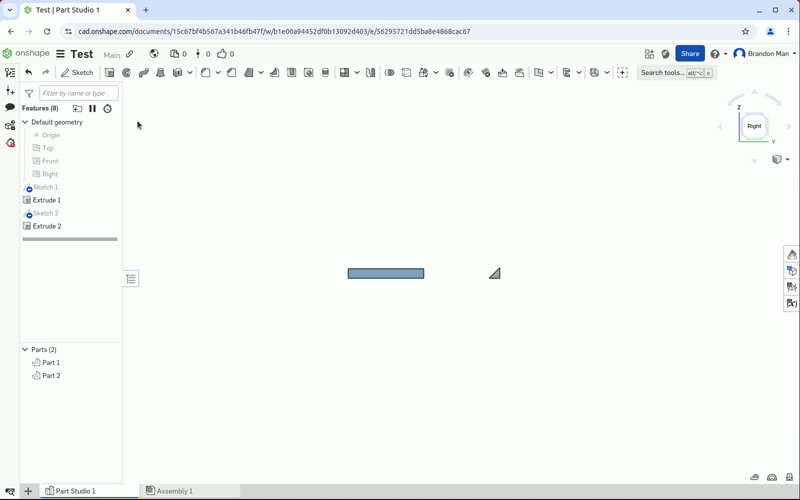
mouse_move(73, 189)
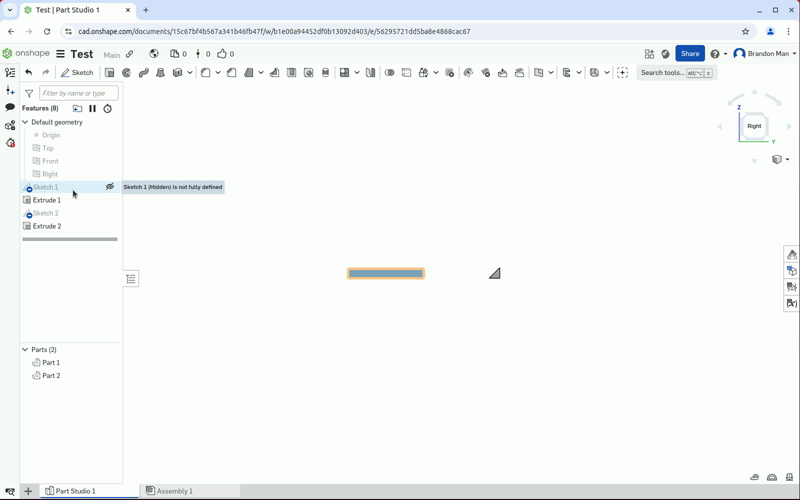
click(73, 189)
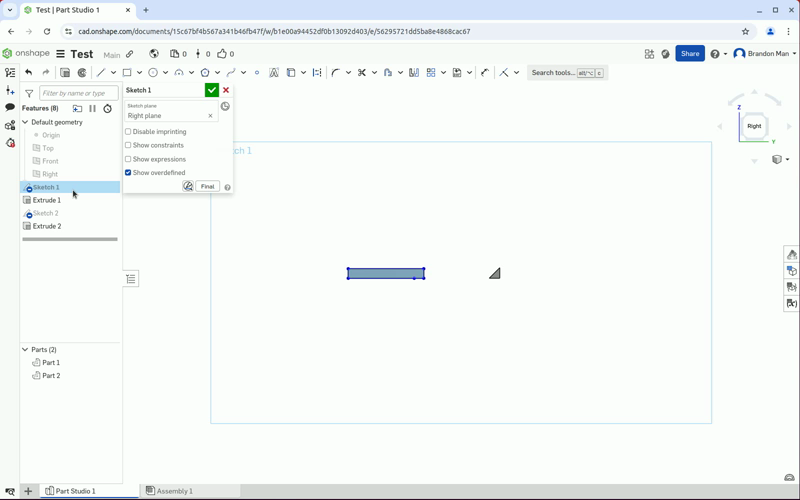
mouse_move(229, 92)
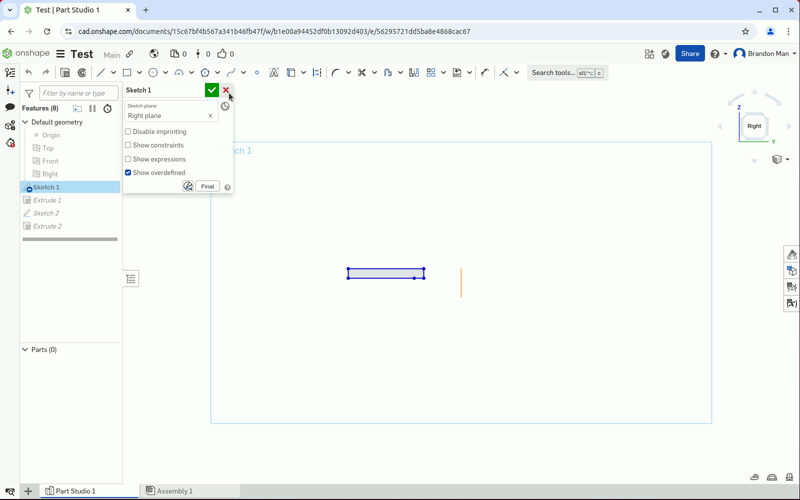
click(229, 92)
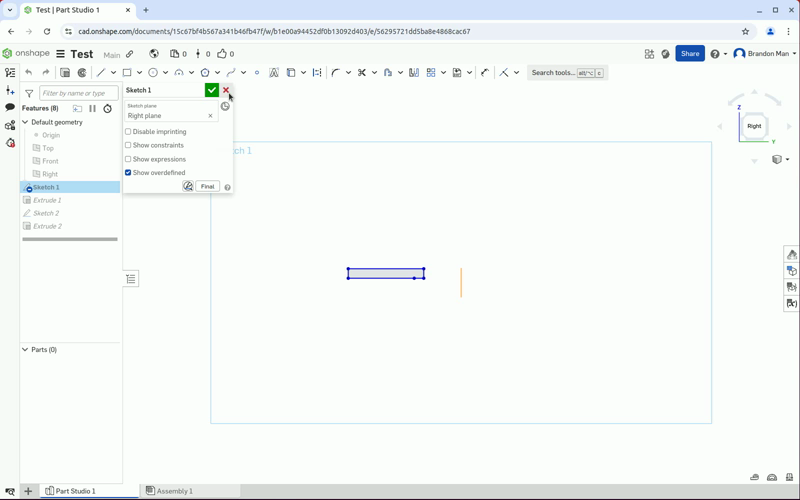
key(shift+s)
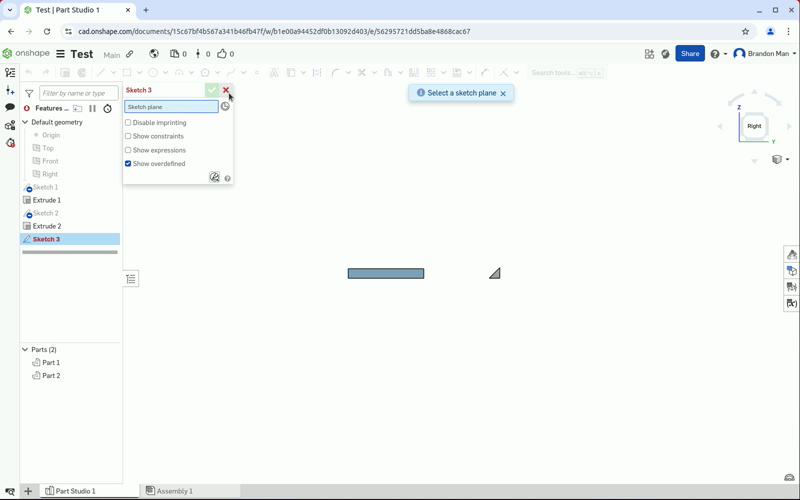
mouse_move(73, 176)
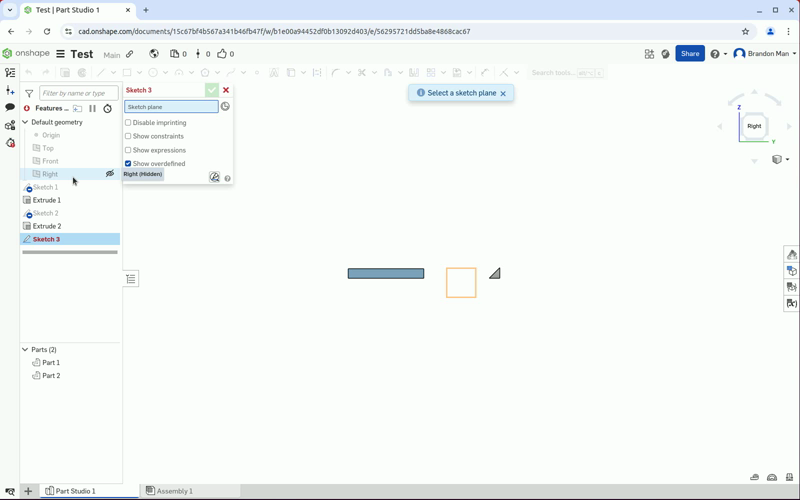
click(73, 176)
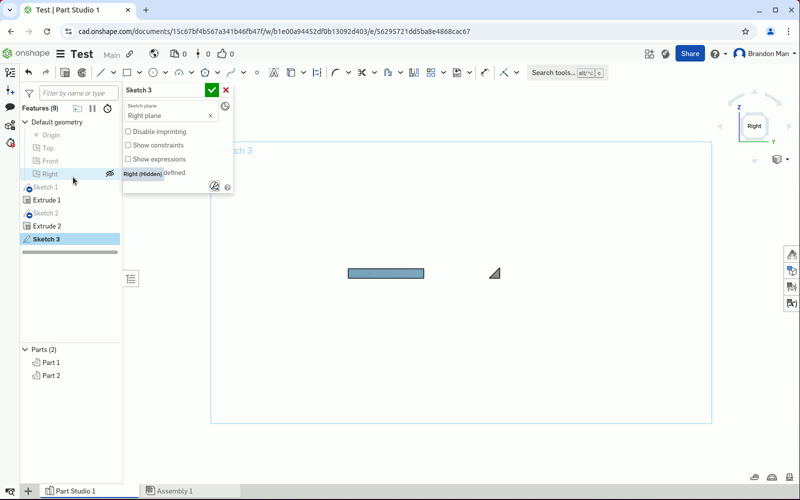
mouse_move(73, 352)
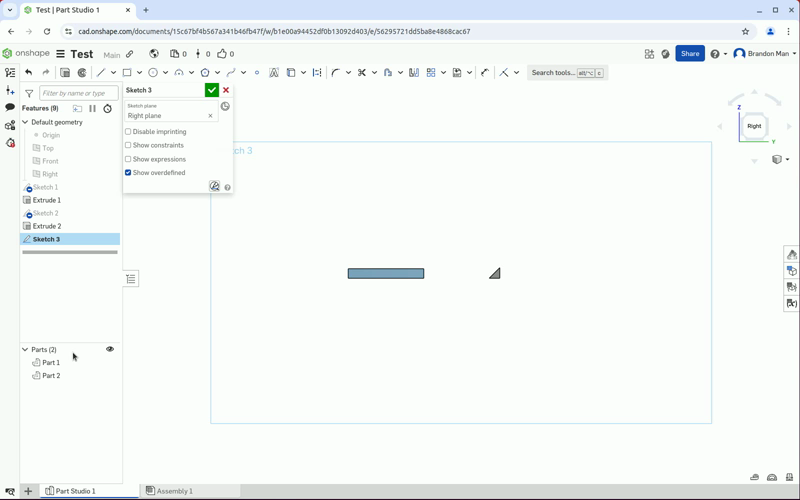
key(y)
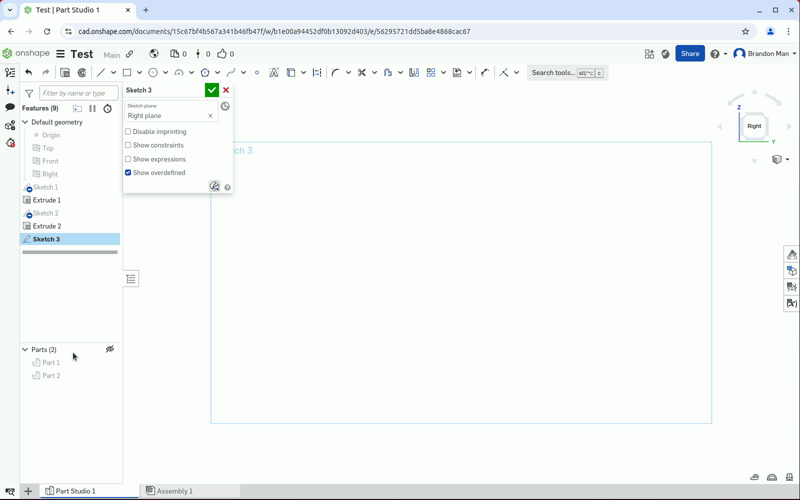
key(l)
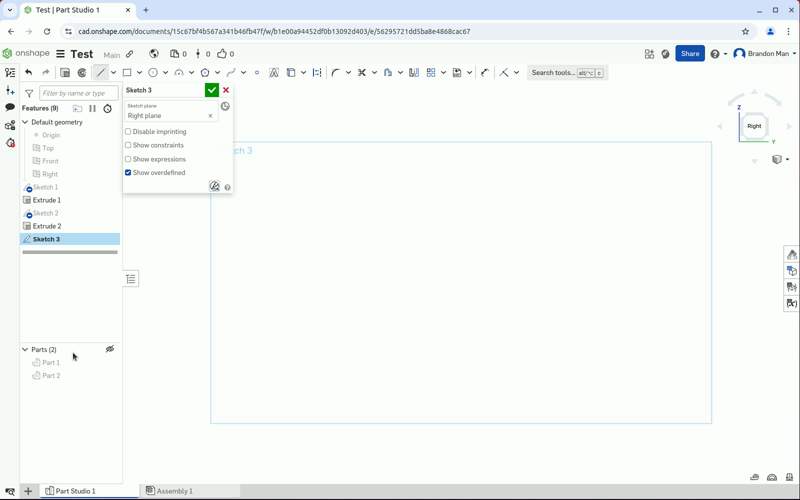
key_down(shift)
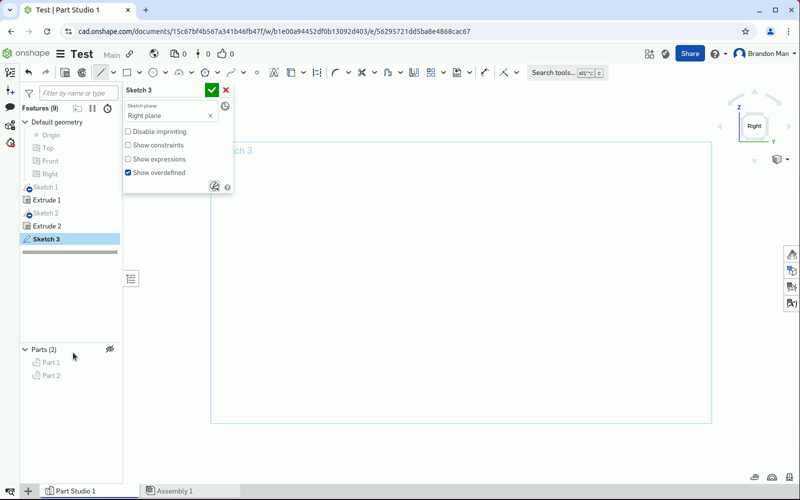
mouse_move(423, 278)
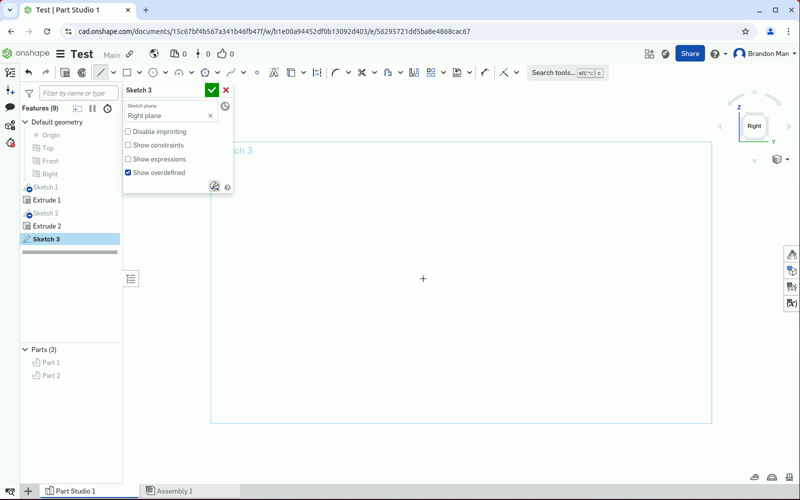
click(423, 278)
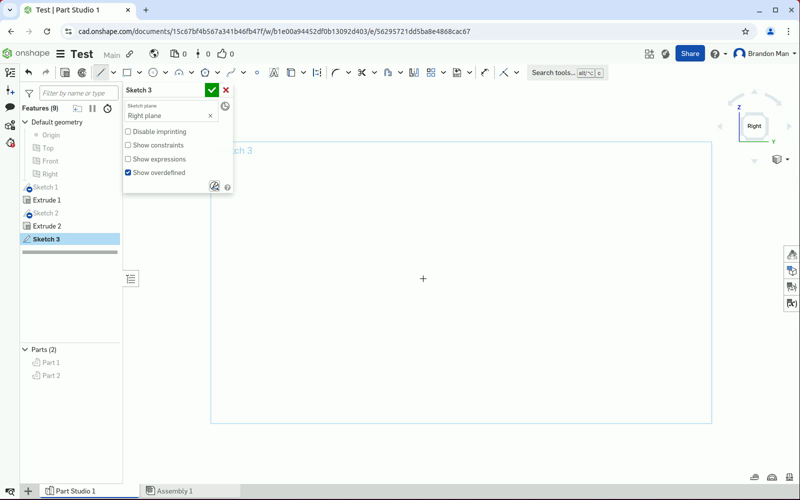
key_up(shift)
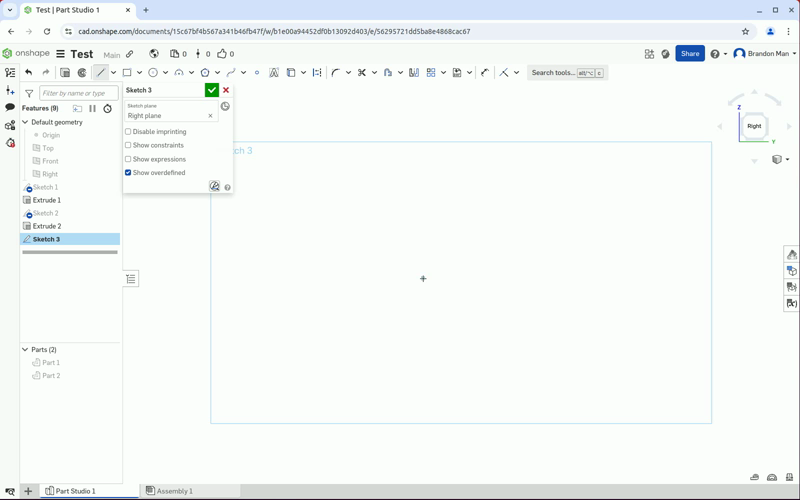
key_down(shift)
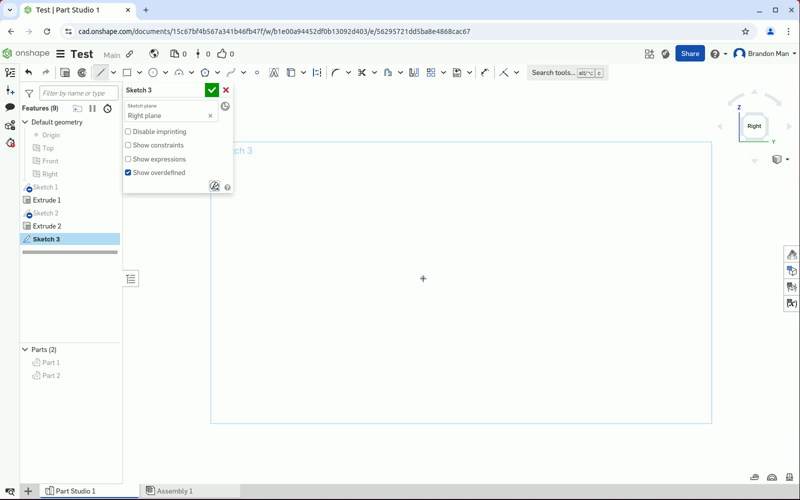
mouse_move(453, 278)
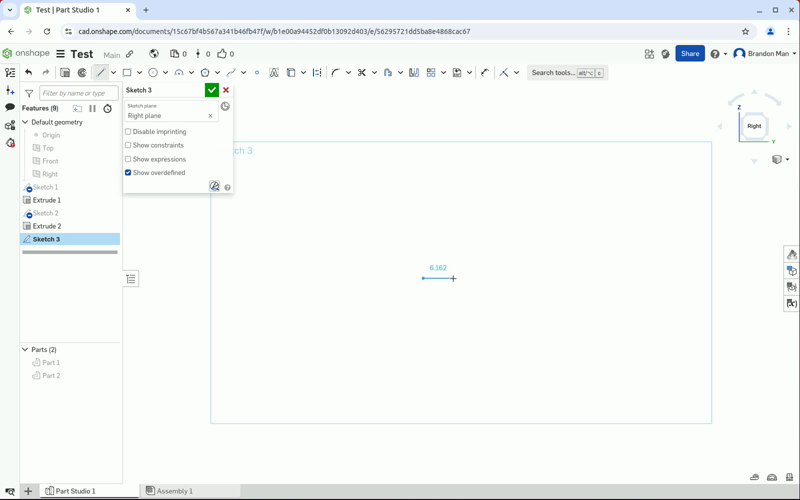
mouse_move(433, 278)
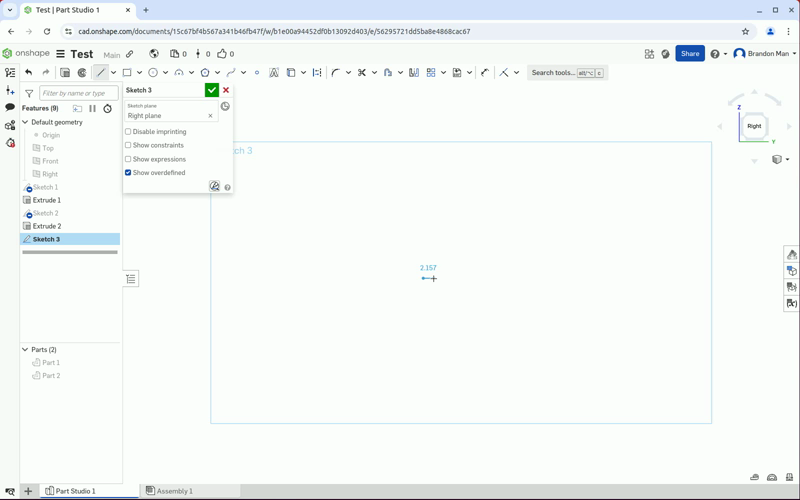
click(433, 278)
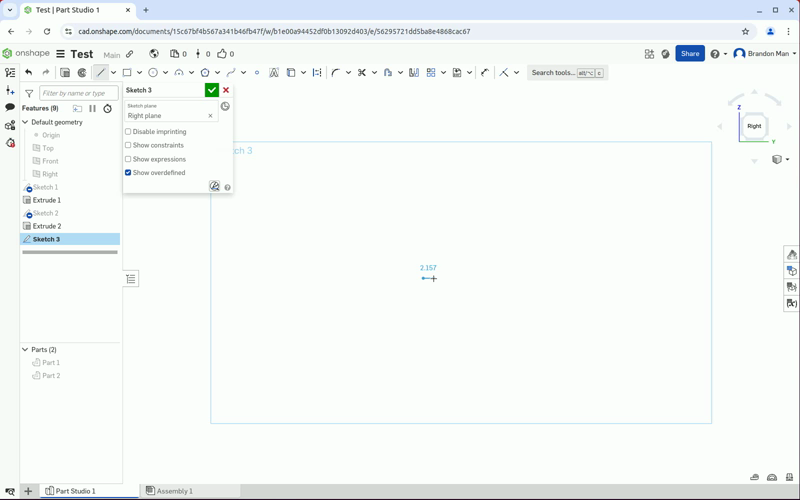
key_up(shift)
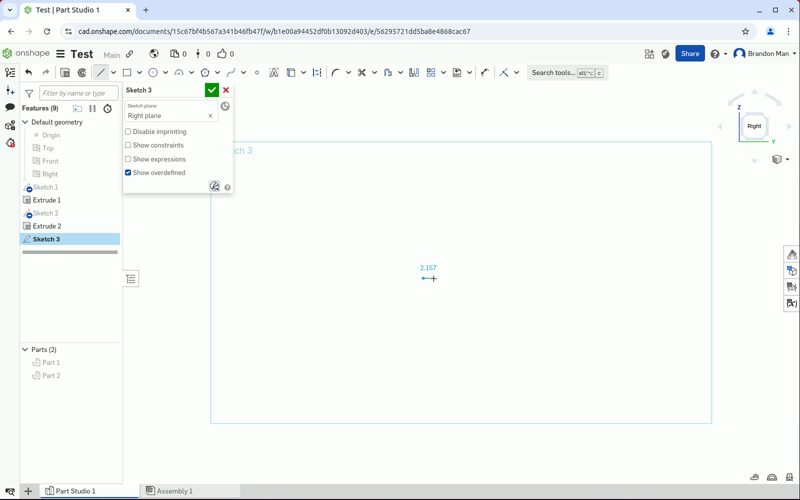
key_down(shift)
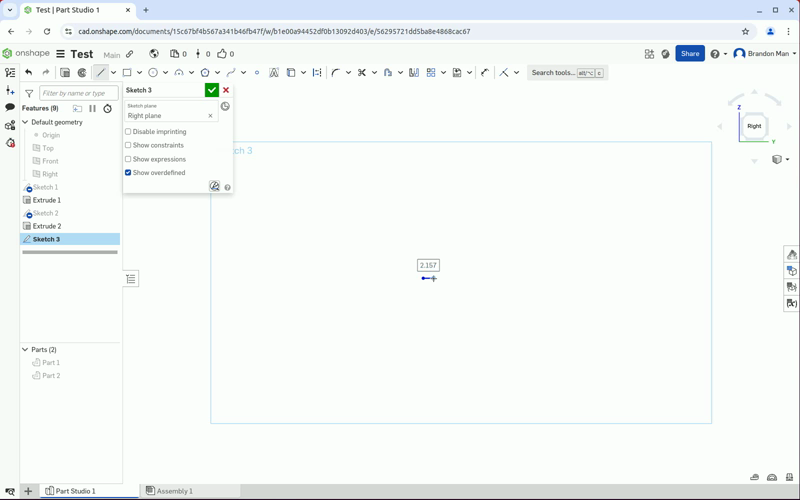
mouse_move(463, 278)
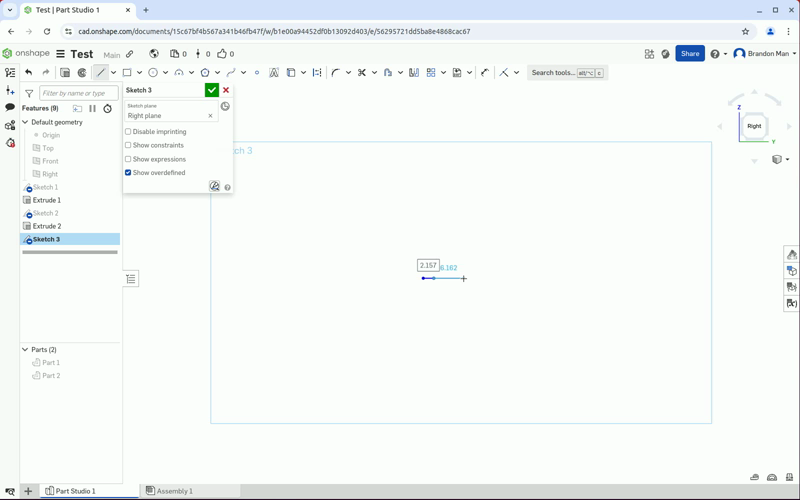
mouse_move(423, 267)
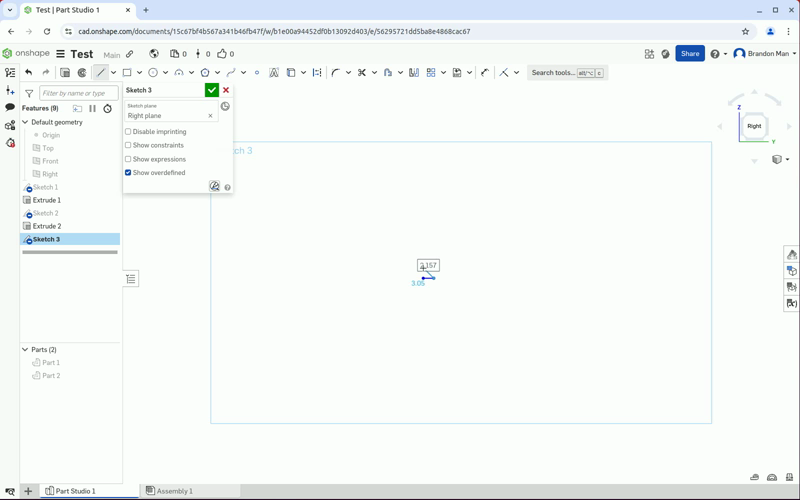
click(423, 267)
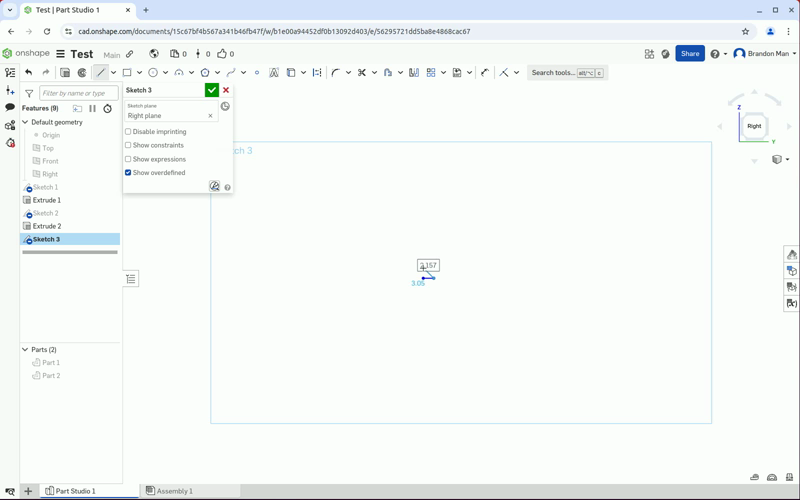
key_up(shift)
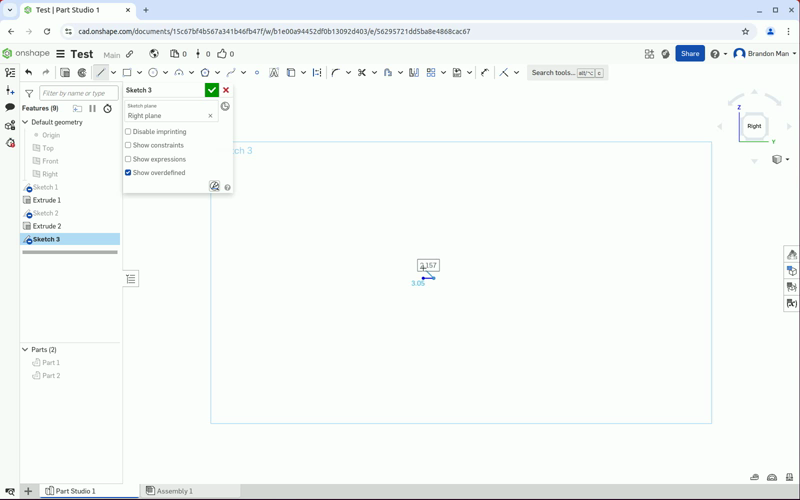
mouse_move(453, 267)
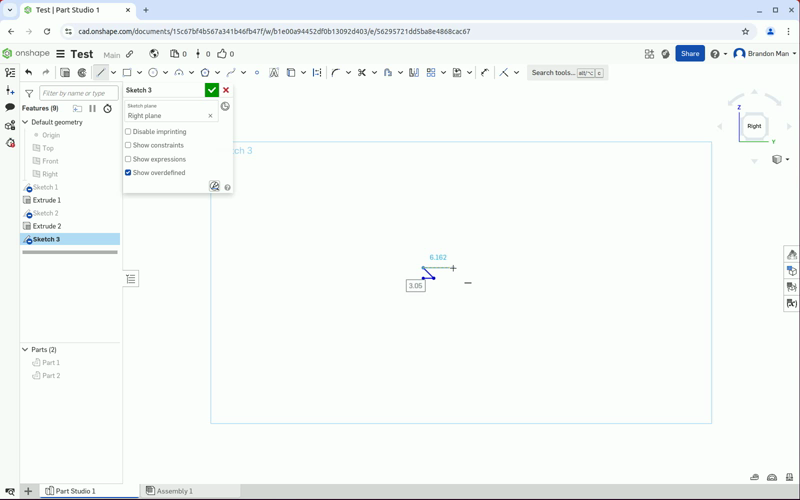
key_down(shift)
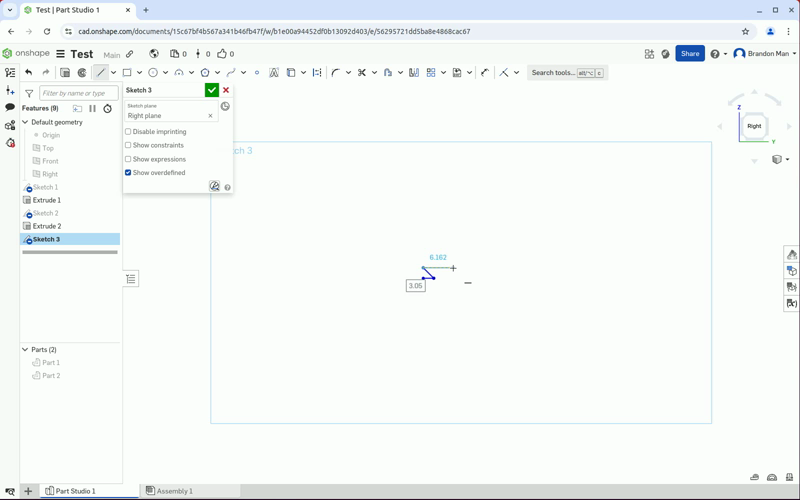
mouse_move(423, 278)
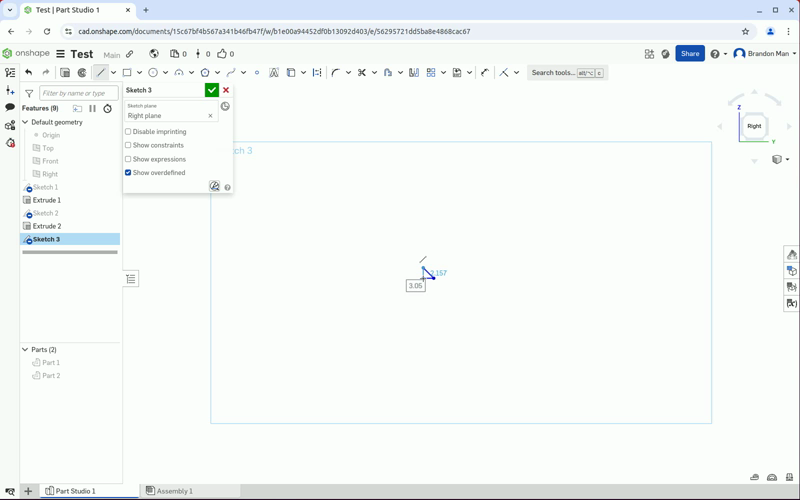
key_up(shift)
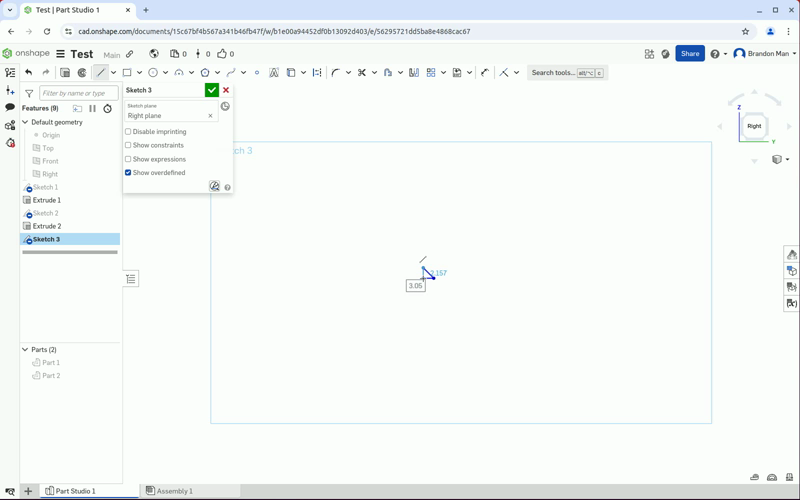
click(423, 278)
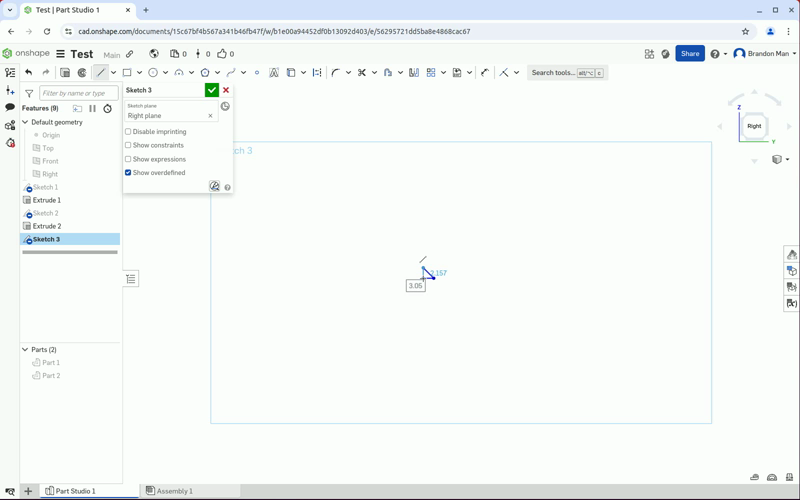
key(esc)
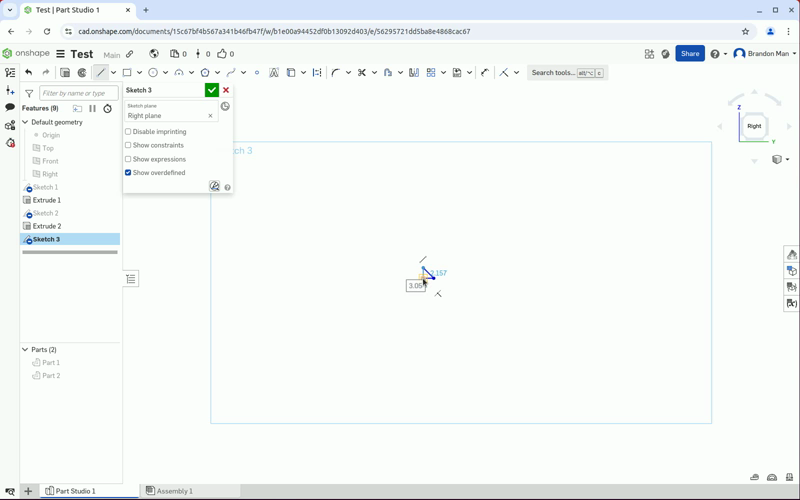
mouse_move(424, 270)
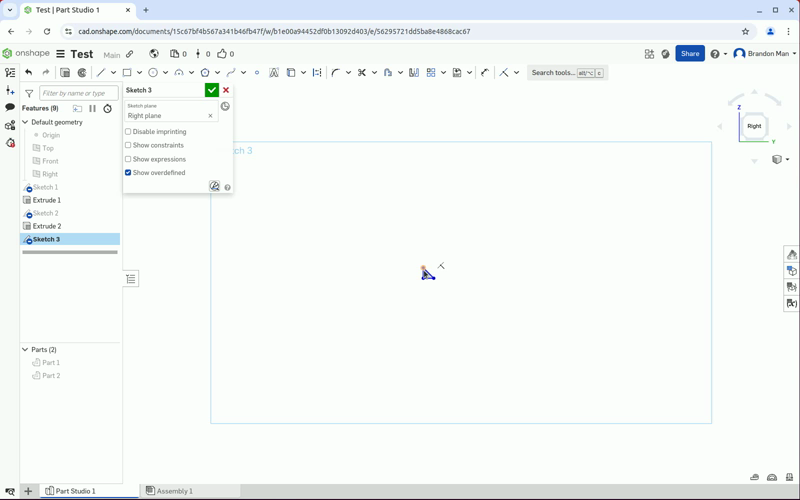
scroll(6)
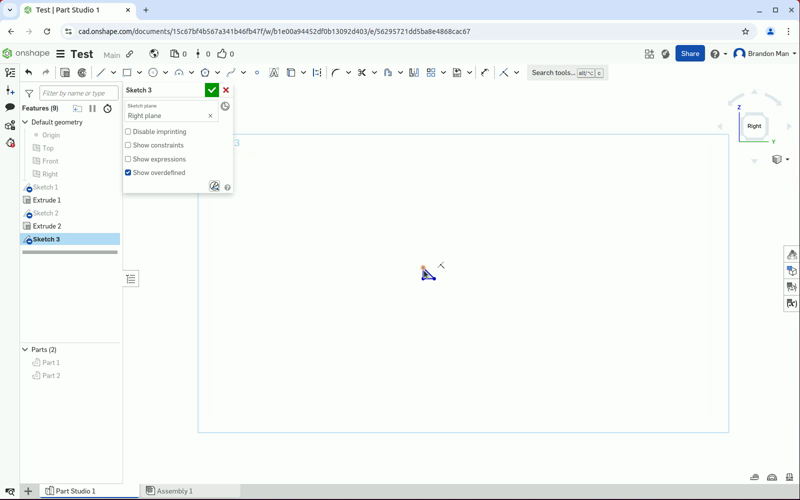
scroll(6)
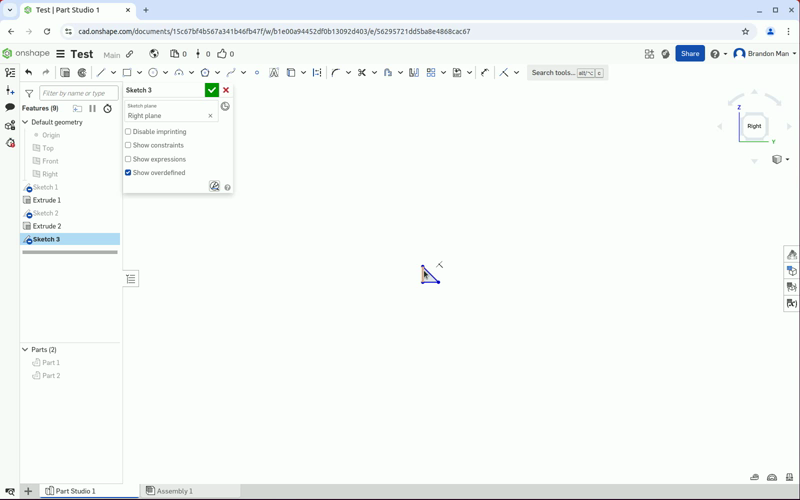
scroll(6)
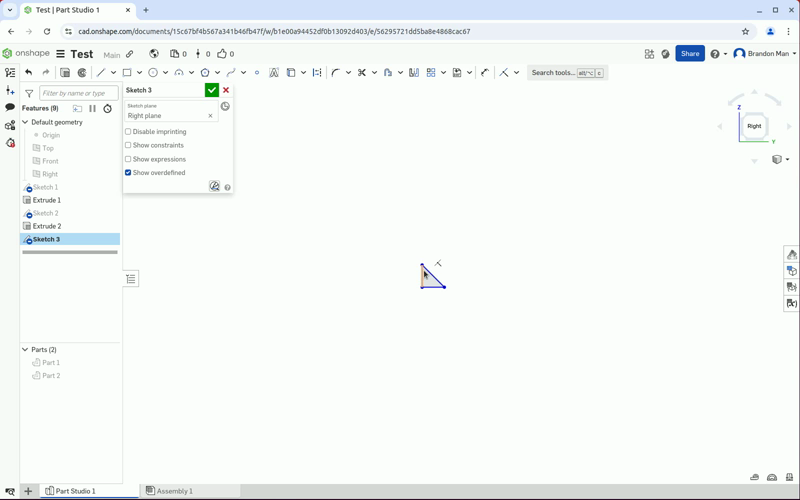
scroll(6)
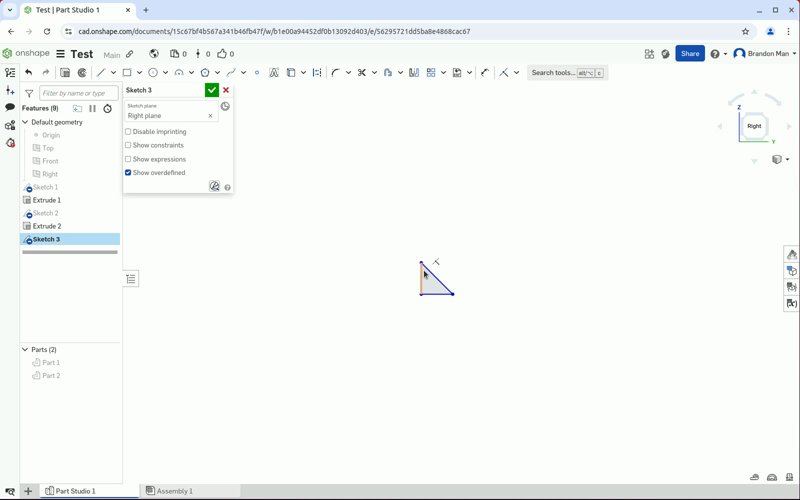
scroll(6)
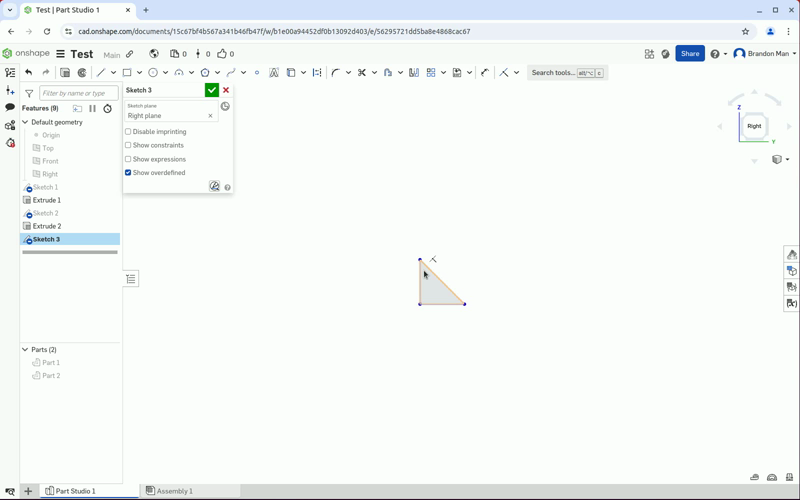
scroll(6)
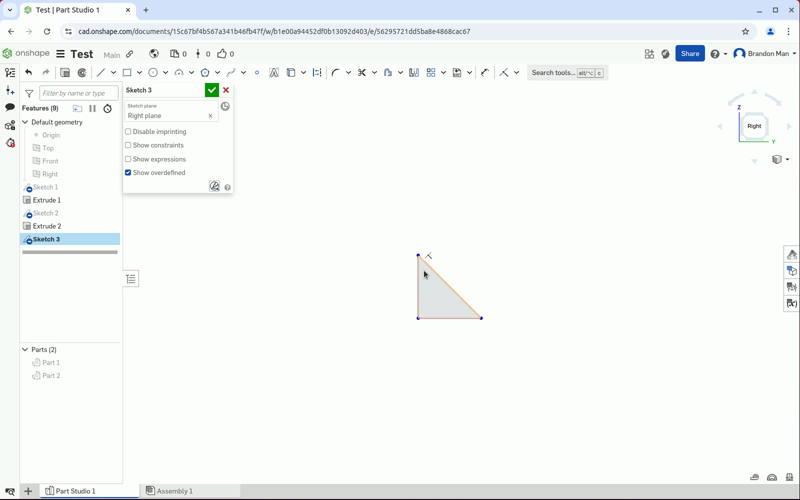
scroll(6)
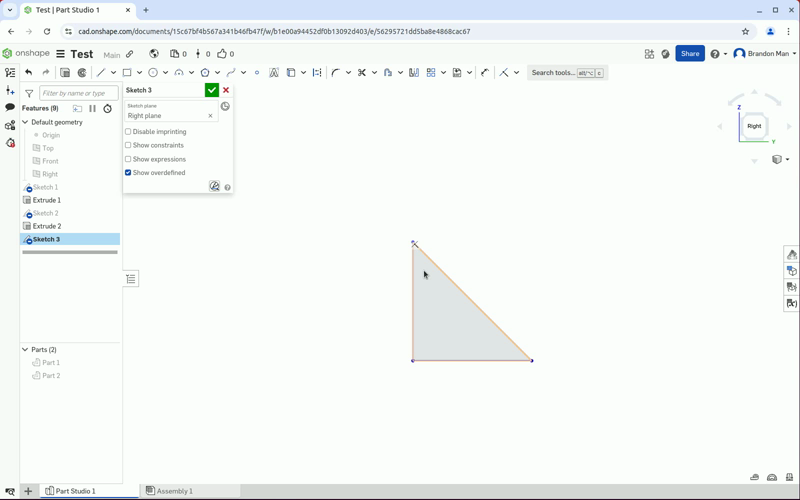
click(424, 270)
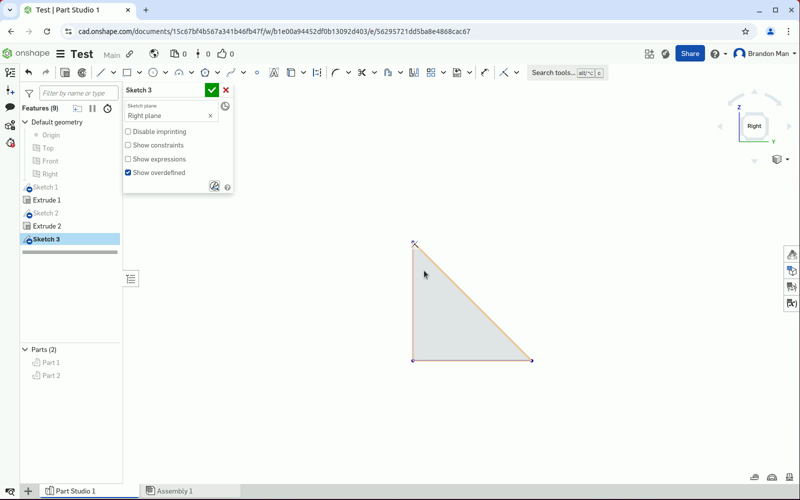
scroll(-6)
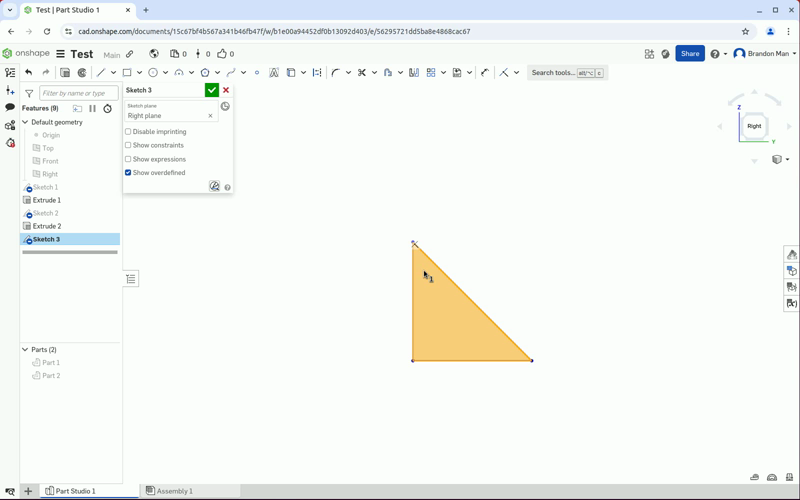
scroll(-6)
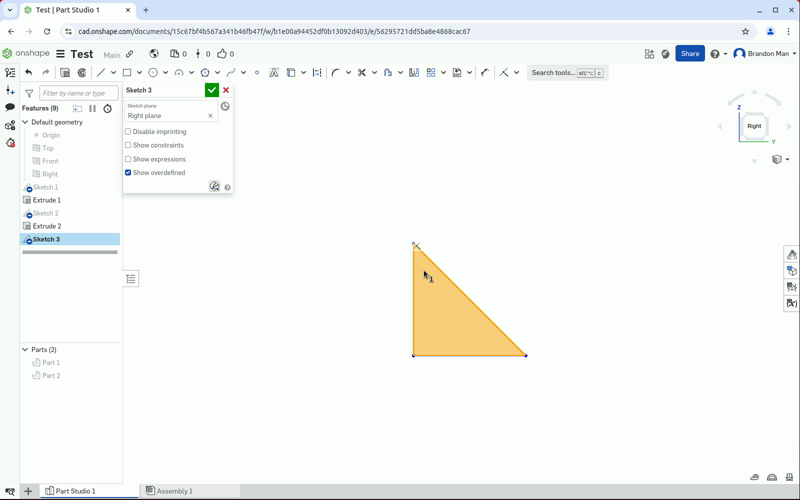
scroll(-6)
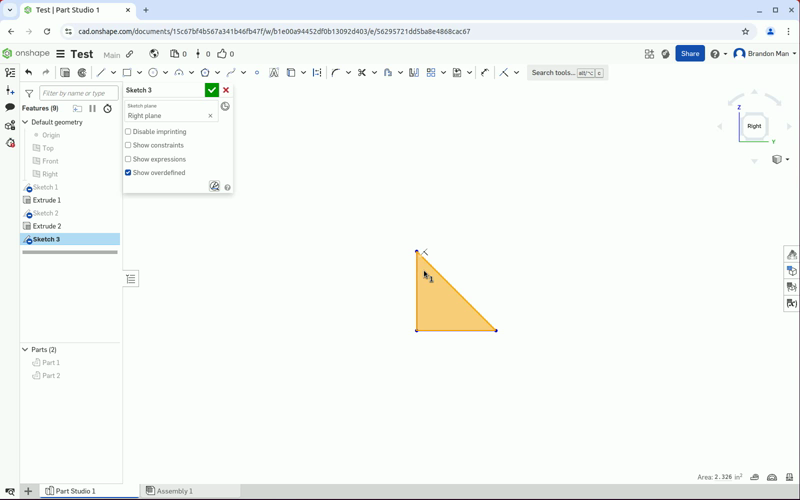
scroll(-6)
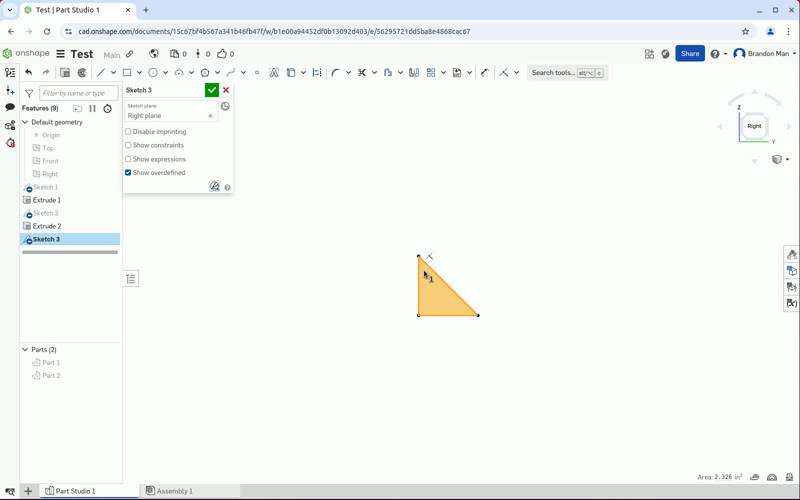
scroll(-6)
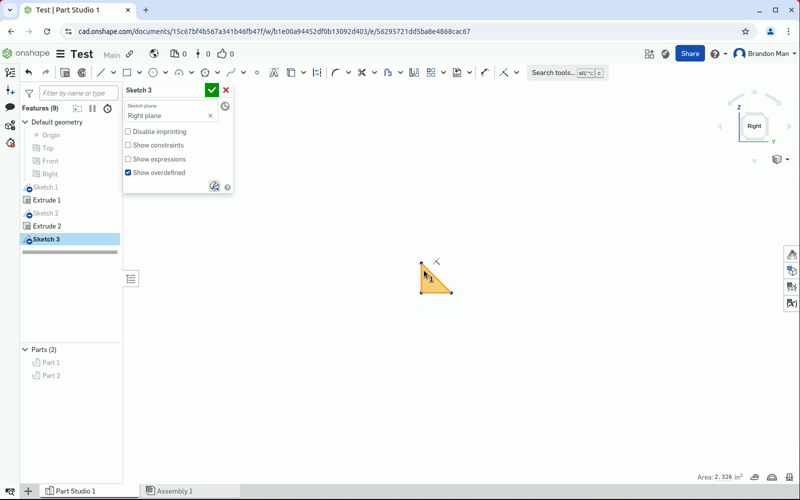
scroll(-6)
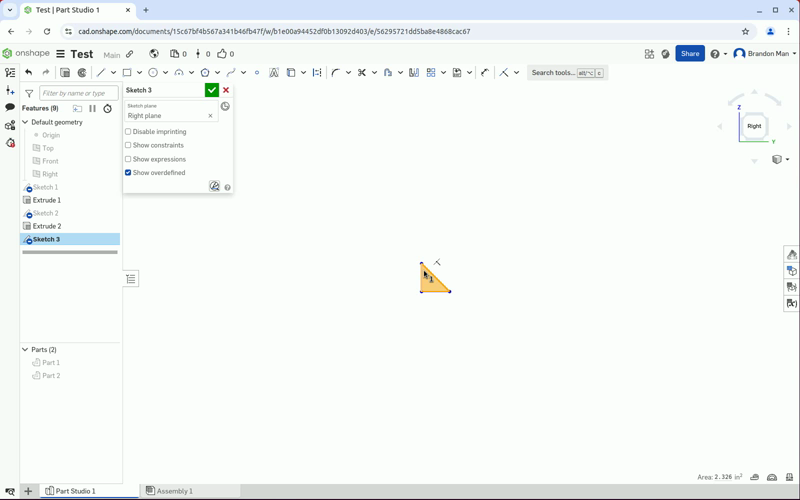
scroll(-6)
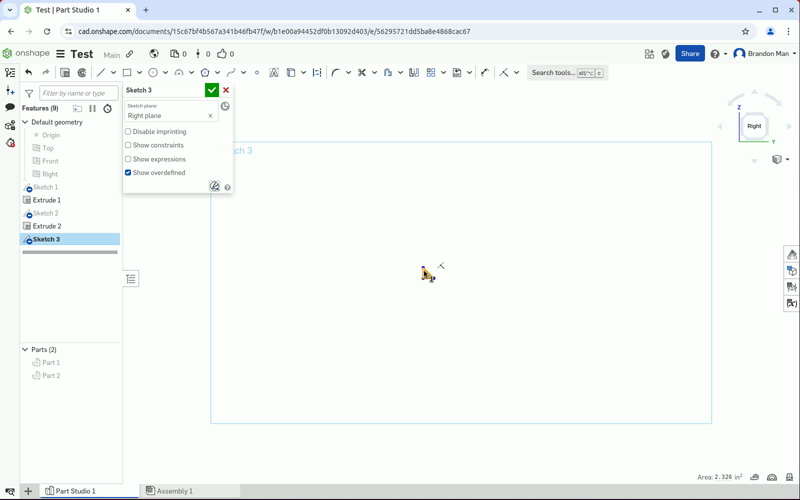
mouse_move(73, 352)
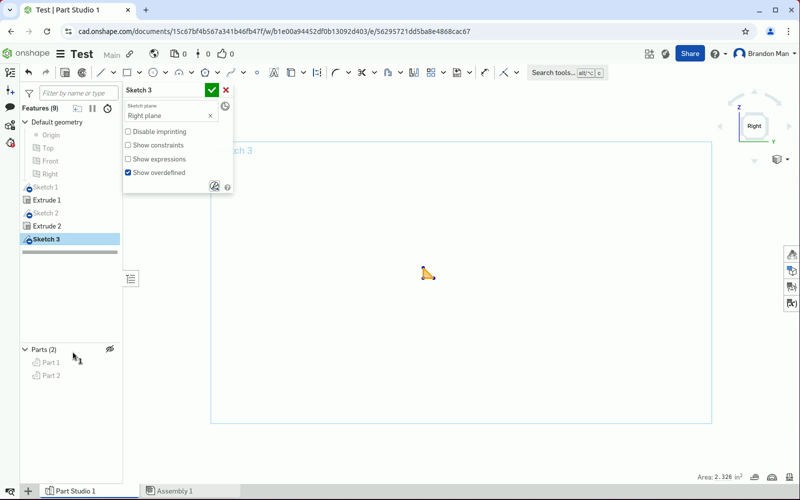
key(shift+y)
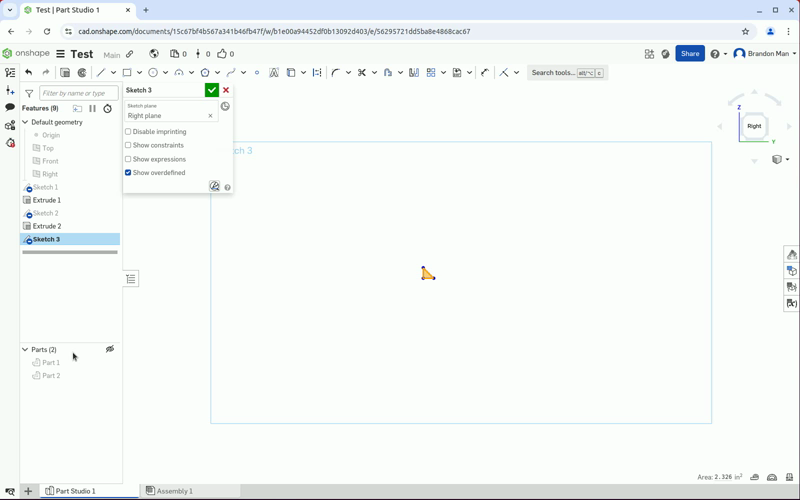
key(shift+e)
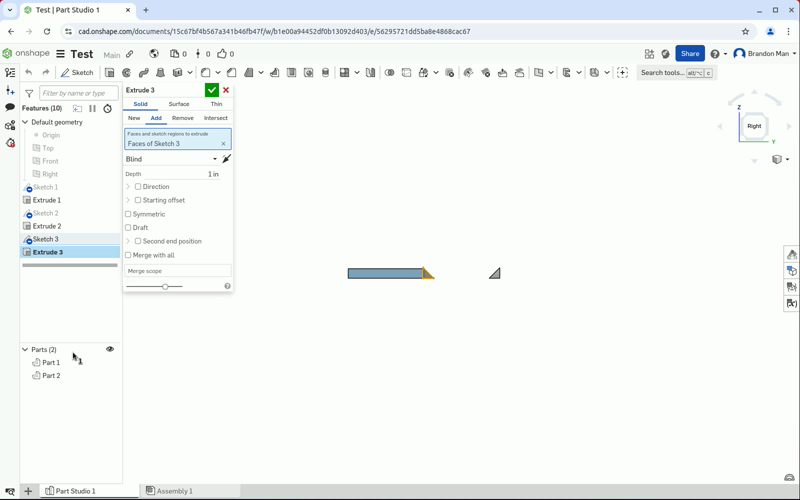
mouse_move(143, 106)
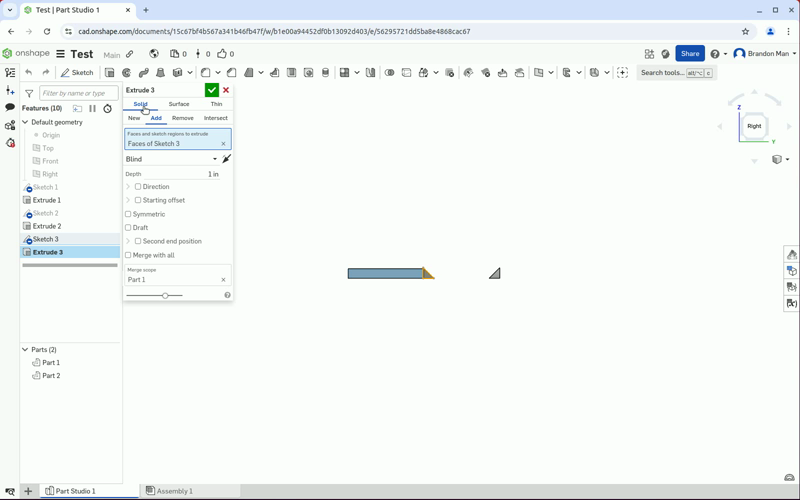
click(143, 106)
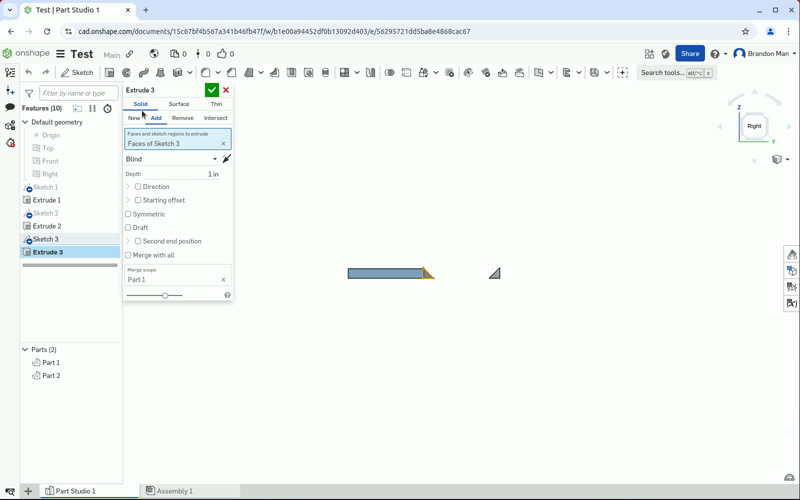
mouse_move(137, 120)
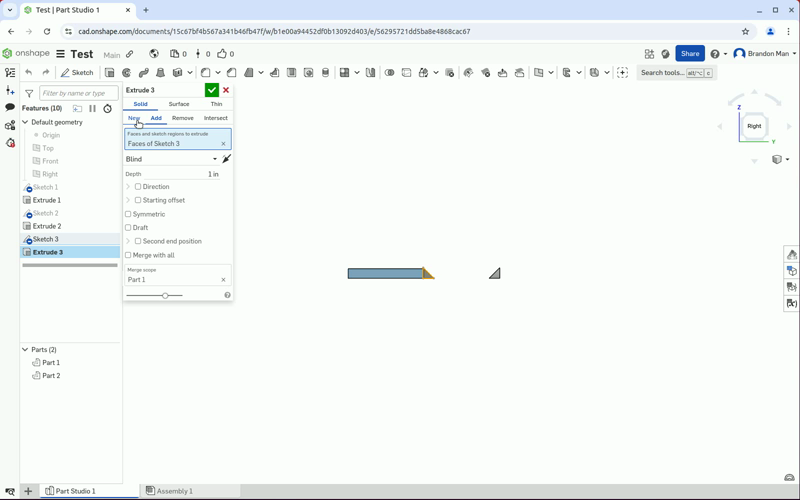
click(137, 120)
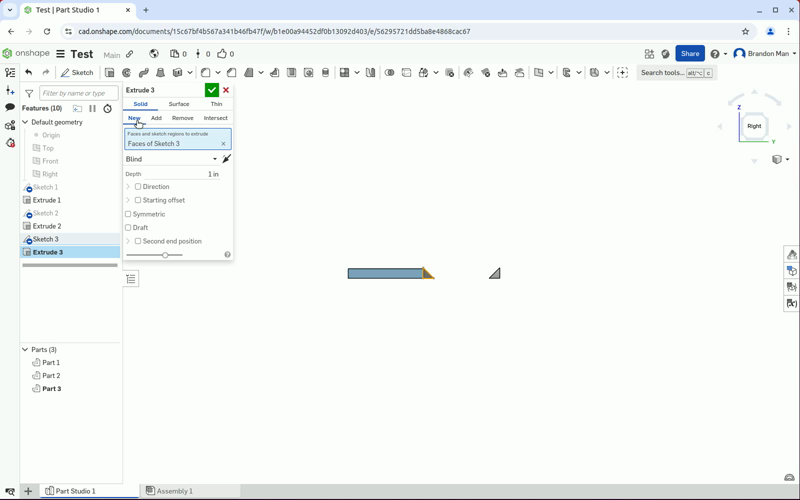
key(tab, 4)
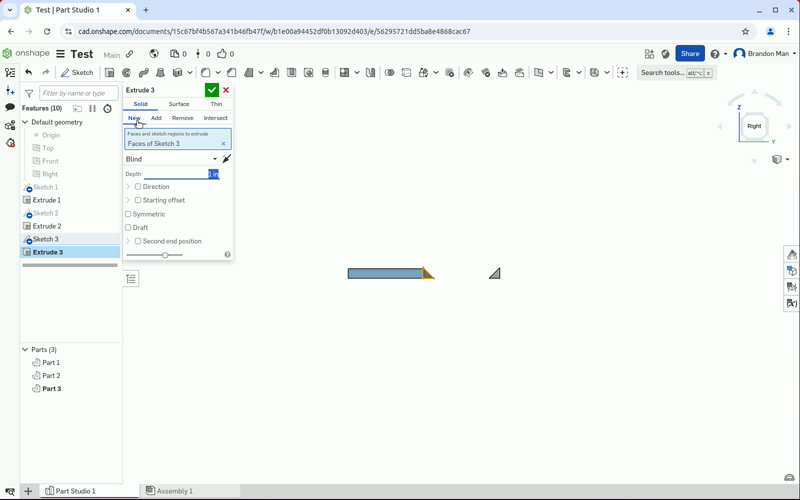
text(13.962)
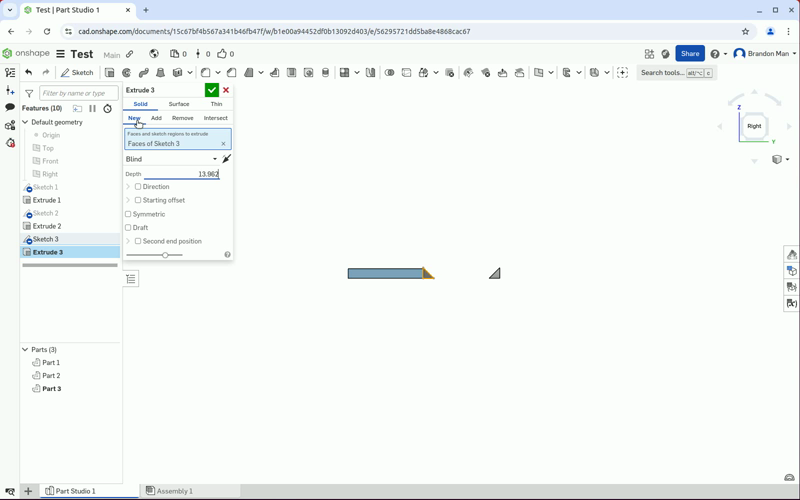
key(tab, 3)
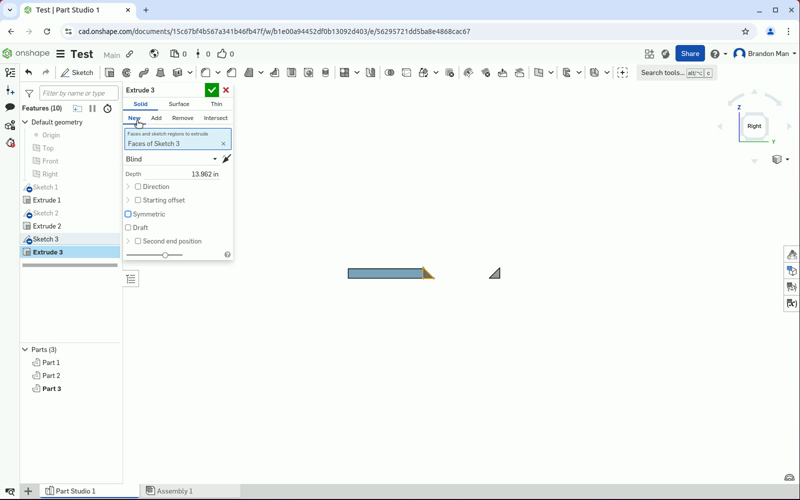
key(space)
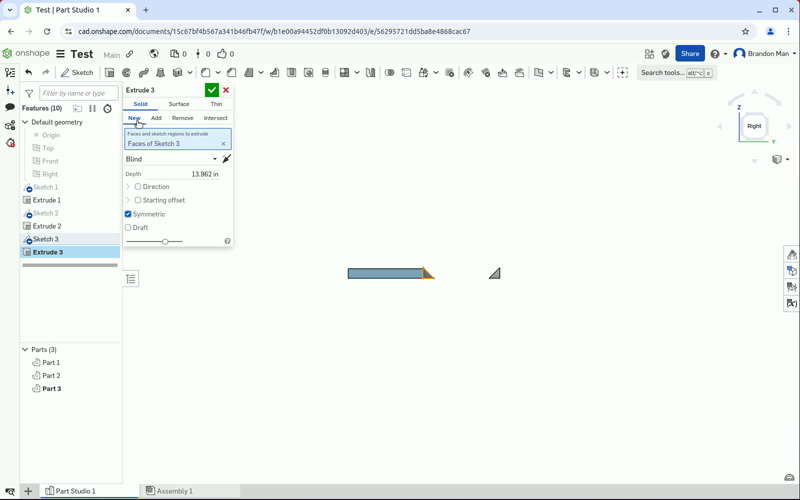
key(enter)
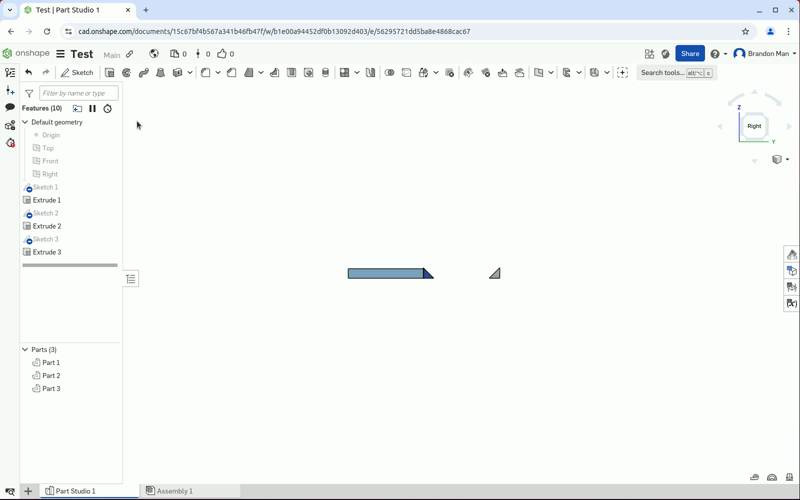
key(shift+h)
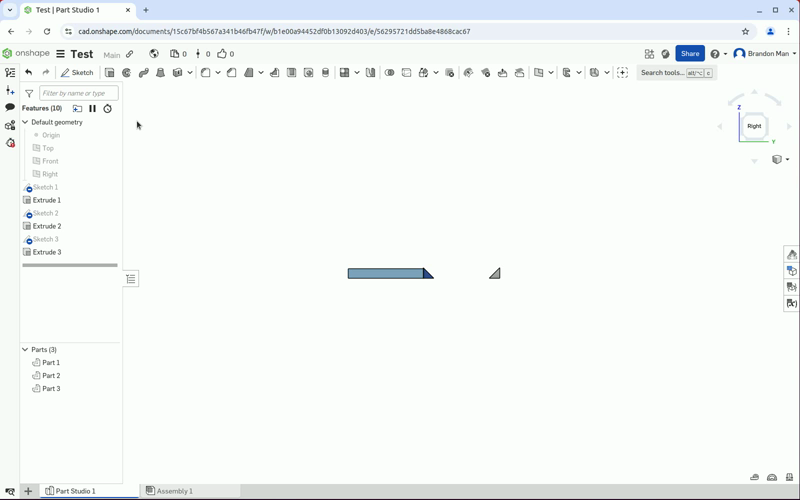
key(shift+h)
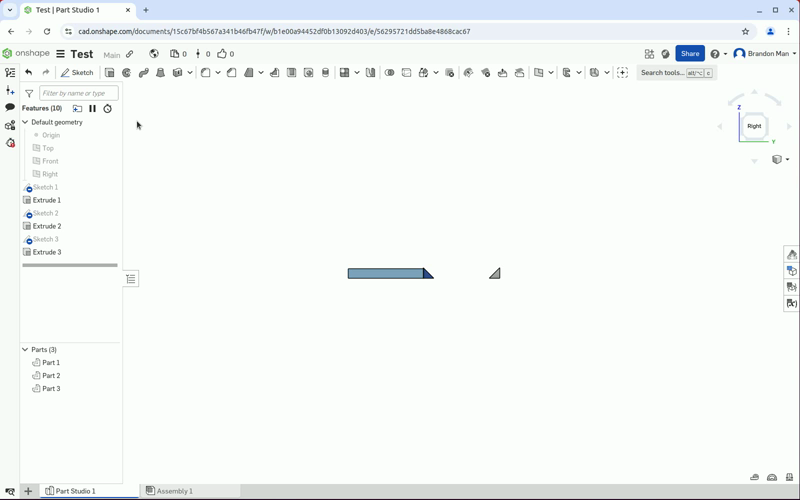
mouse_move(73, 189)
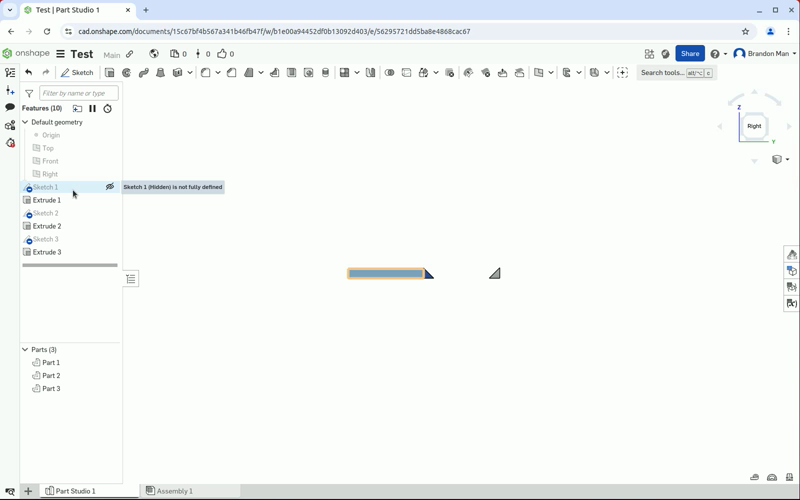
click(73, 189)
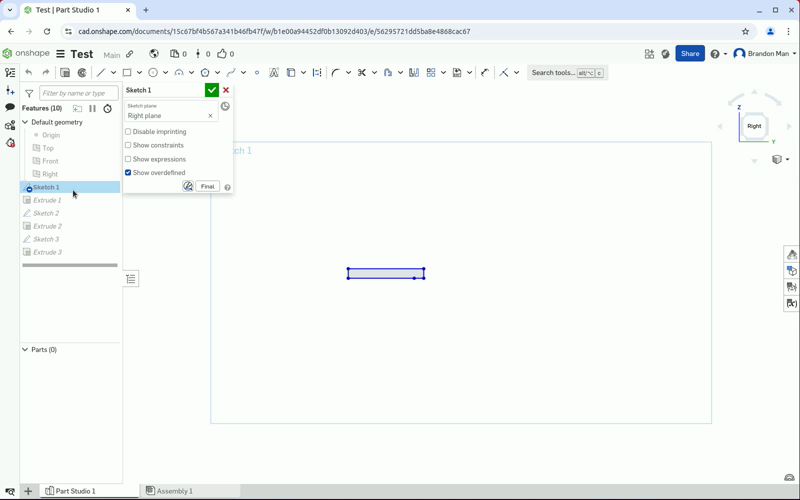
mouse_move(229, 92)
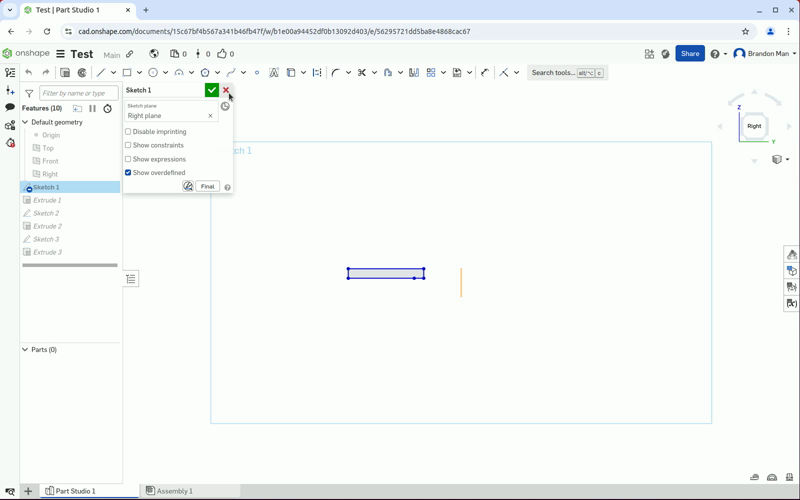
click(229, 92)
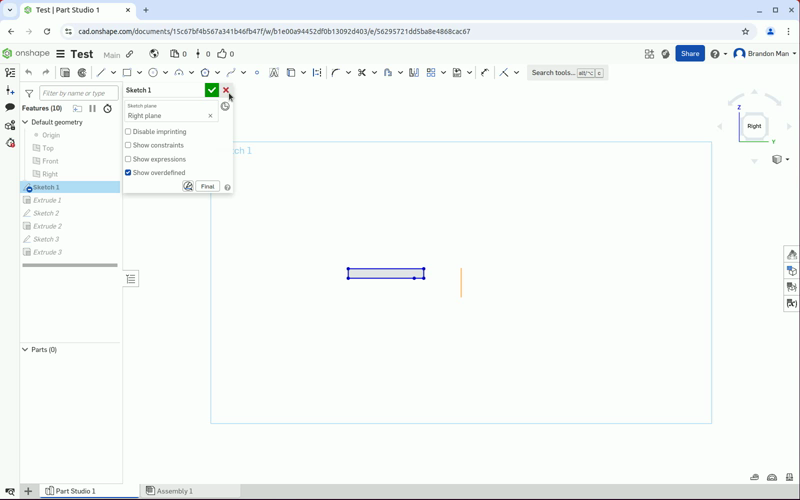
key(shift+s)
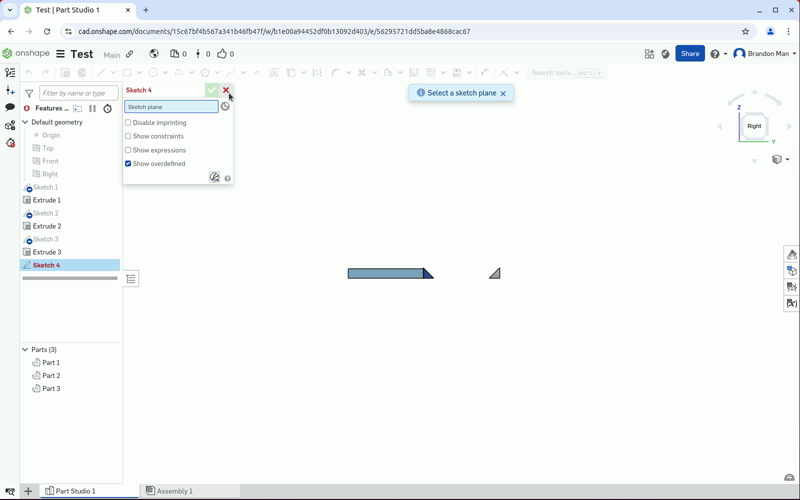
mouse_move(73, 176)
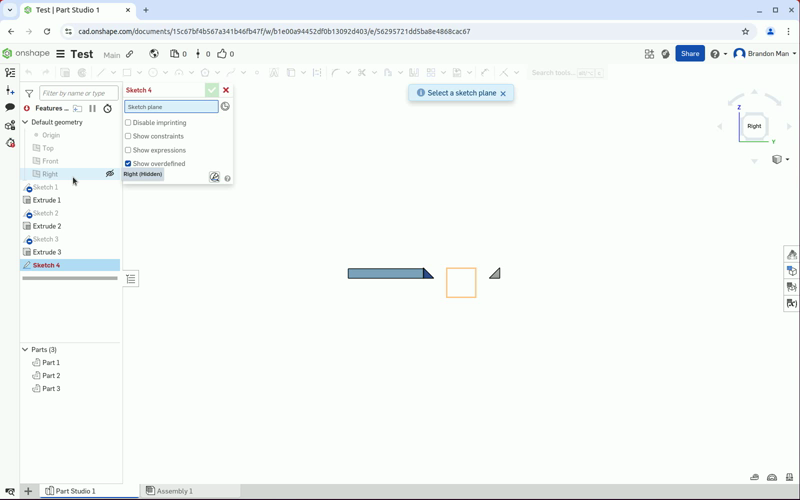
click(73, 176)
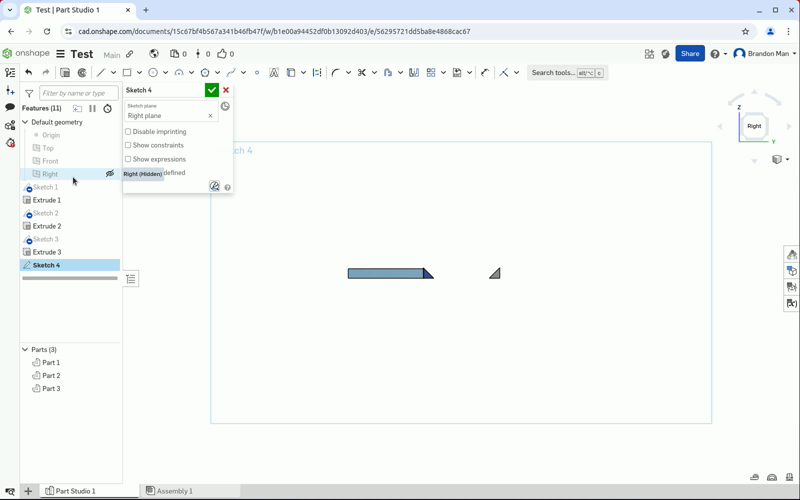
mouse_move(73, 352)
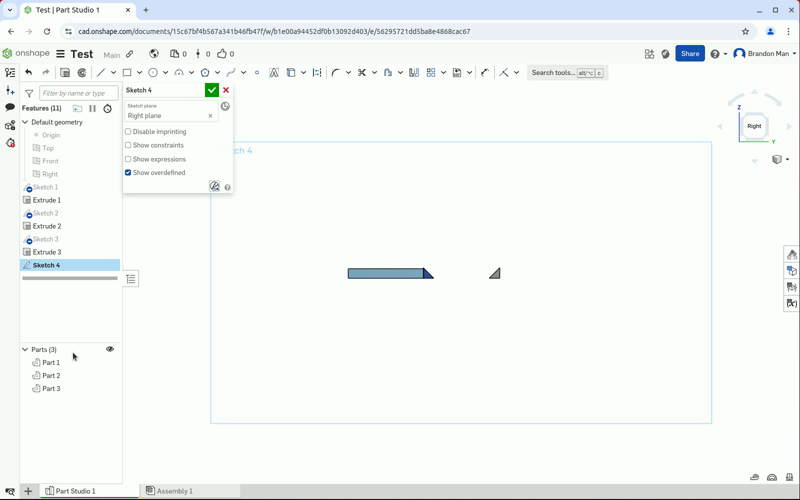
key(y)
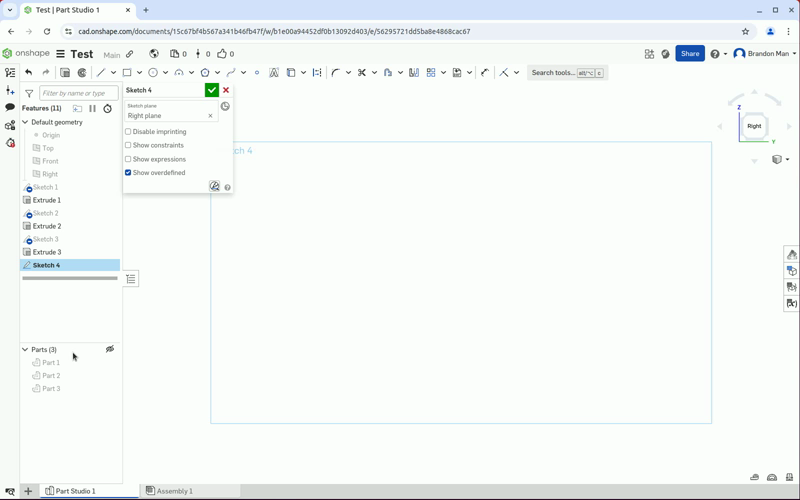
key(l)
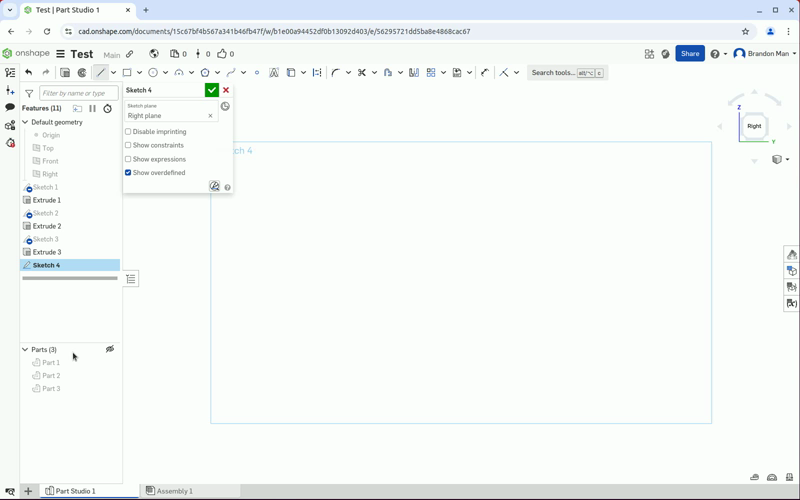
key_down(shift)
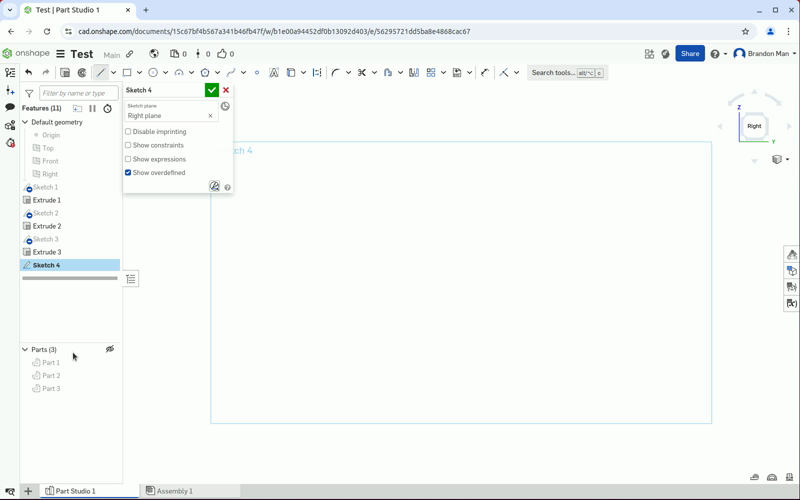
mouse_move(498, 287)
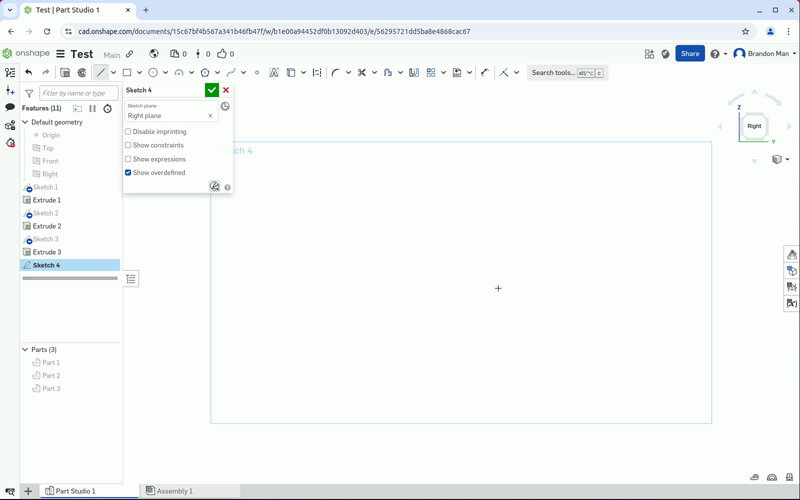
click(498, 287)
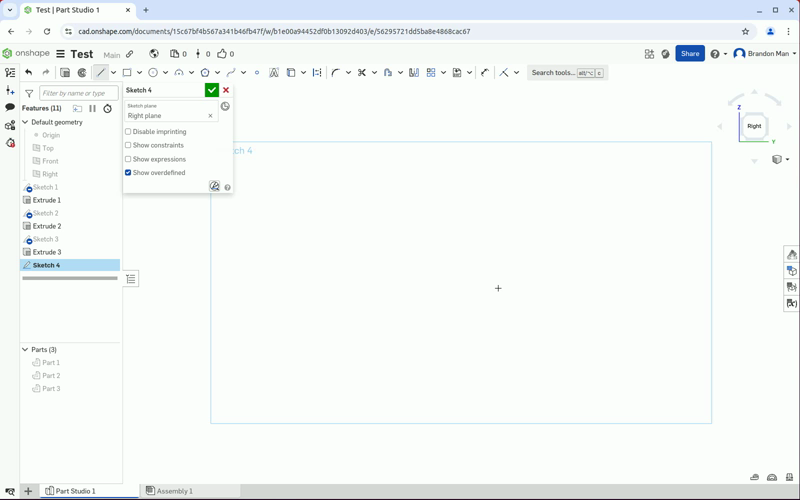
key_up(shift)
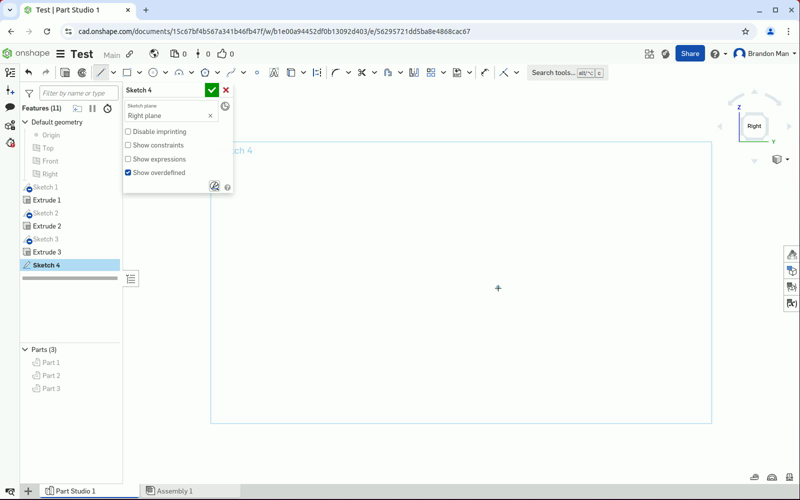
key_down(shift)
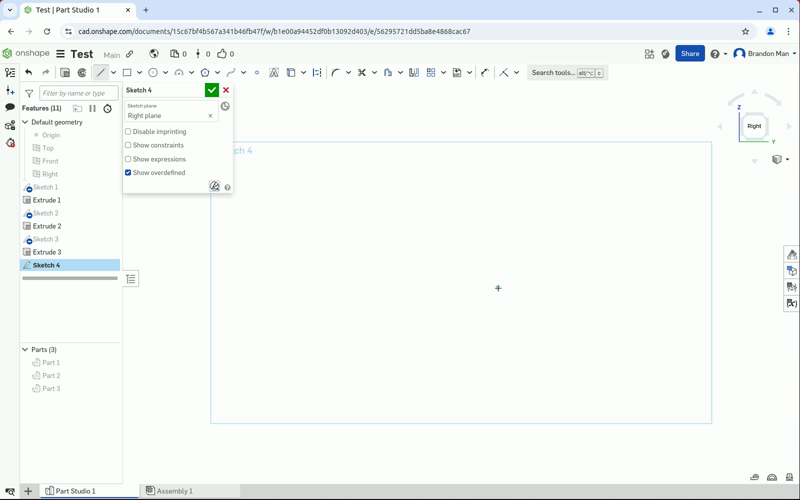
mouse_move(528, 287)
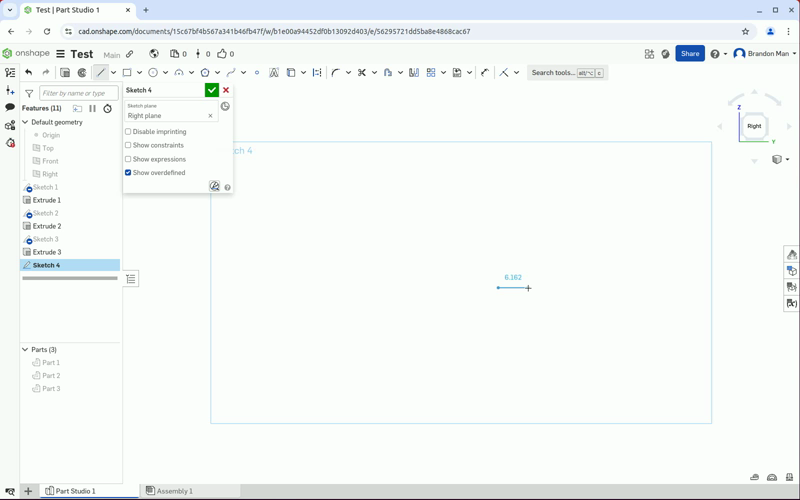
mouse_move(508, 277)
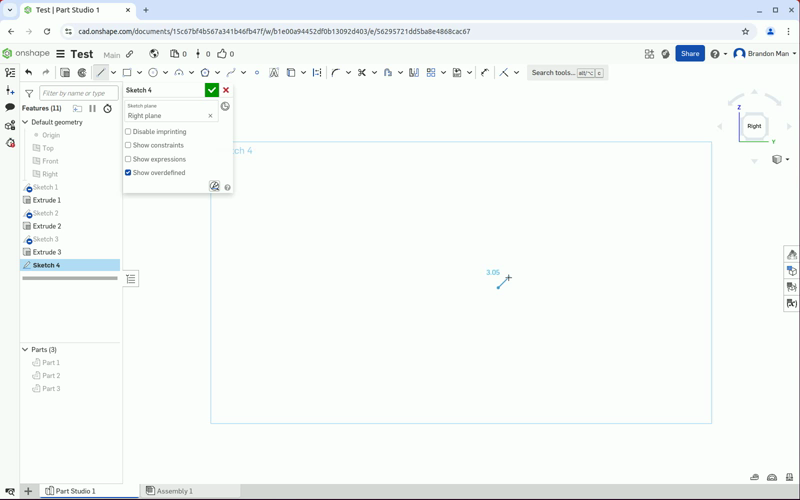
click(508, 277)
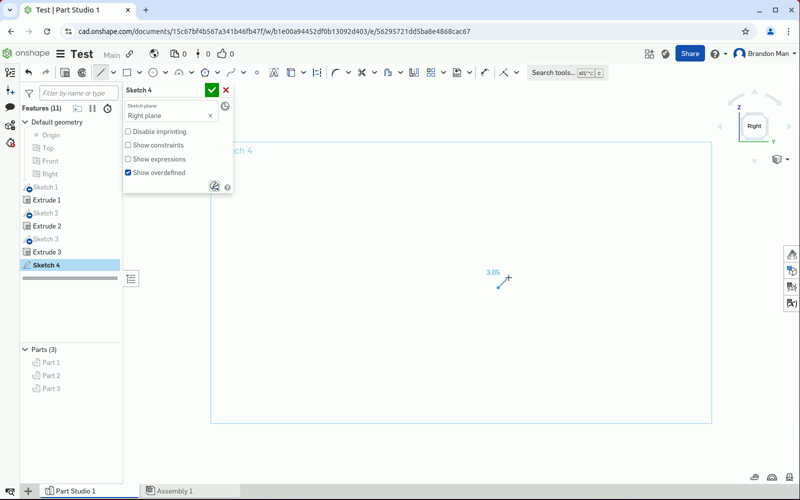
key_up(shift)
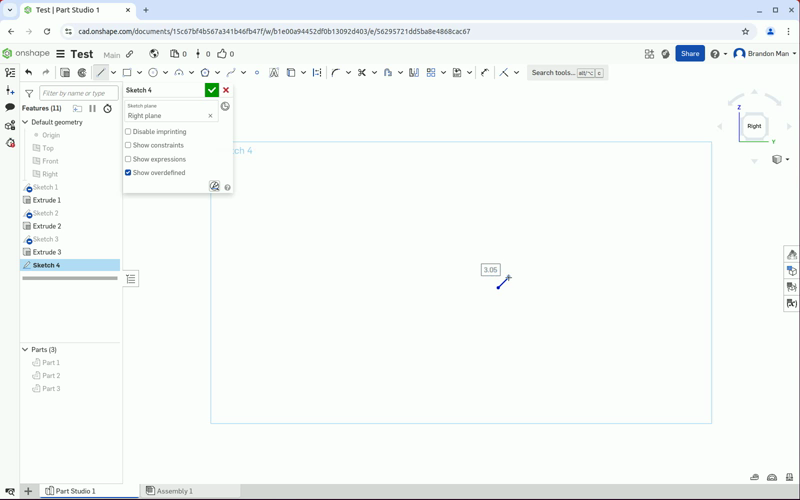
key_down(shift)
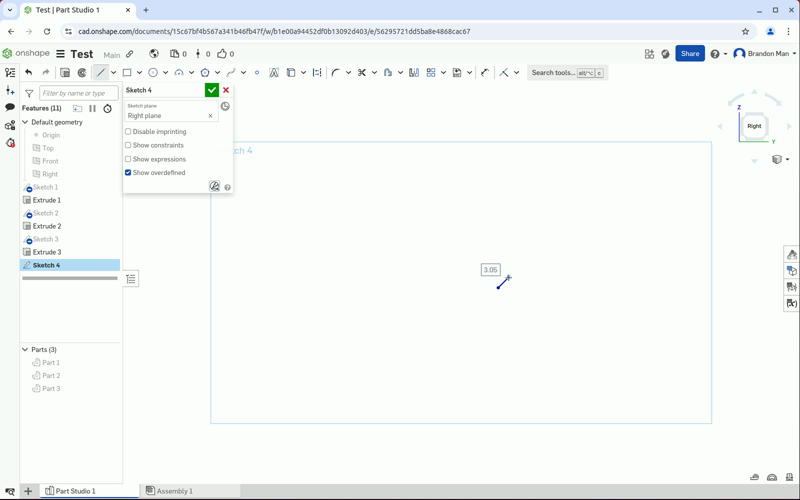
mouse_move(538, 277)
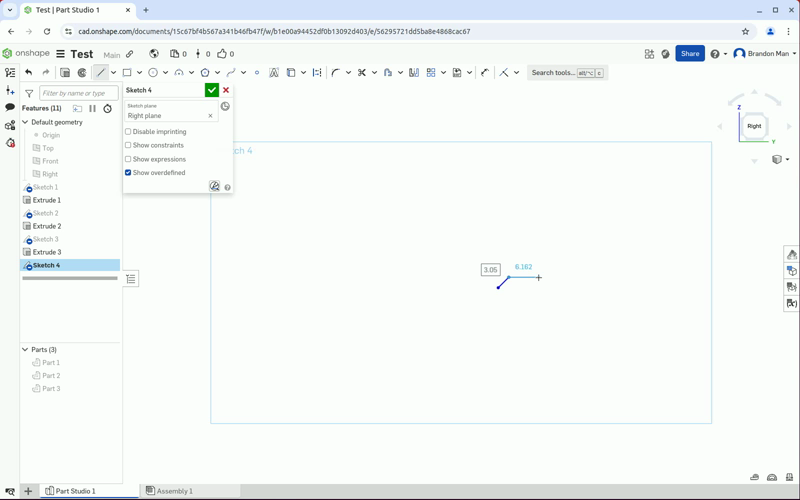
mouse_move(498, 277)
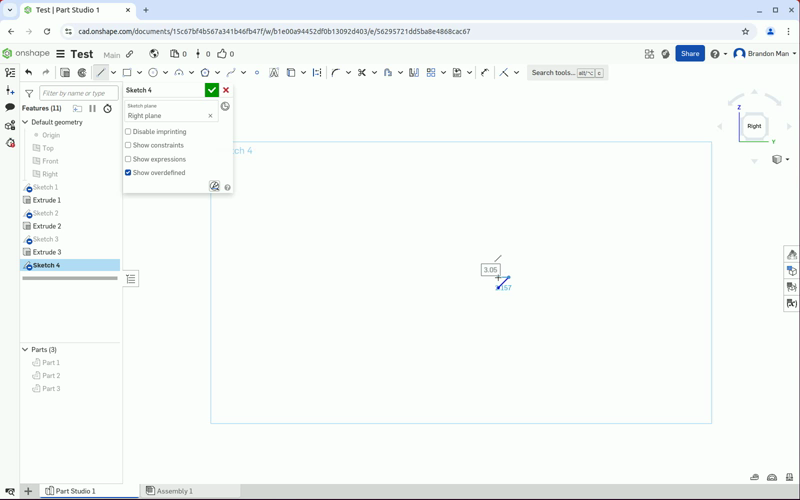
click(498, 277)
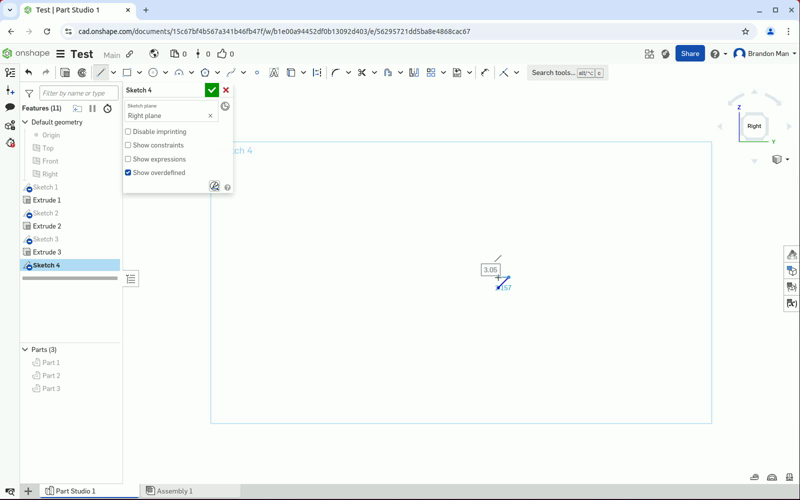
key_up(shift)
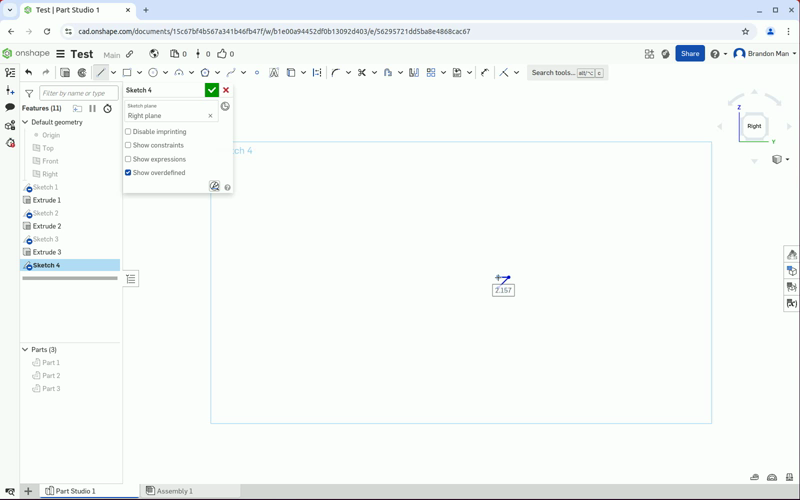
mouse_move(528, 277)
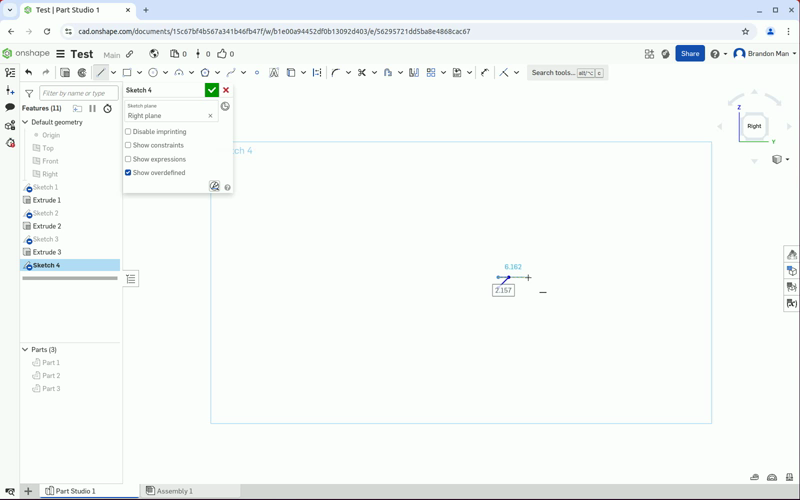
key_down(shift)
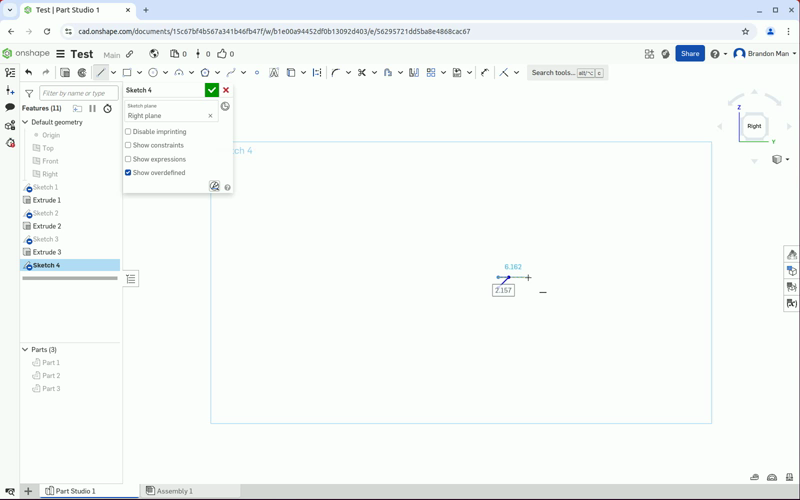
mouse_move(498, 287)
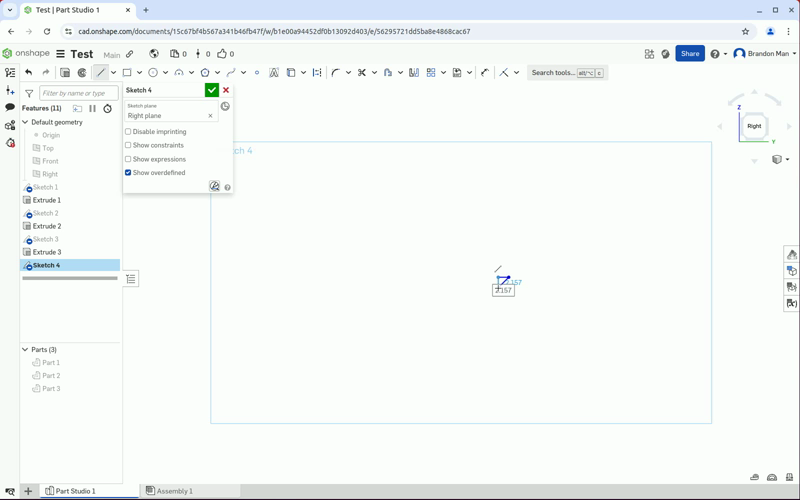
key_up(shift)
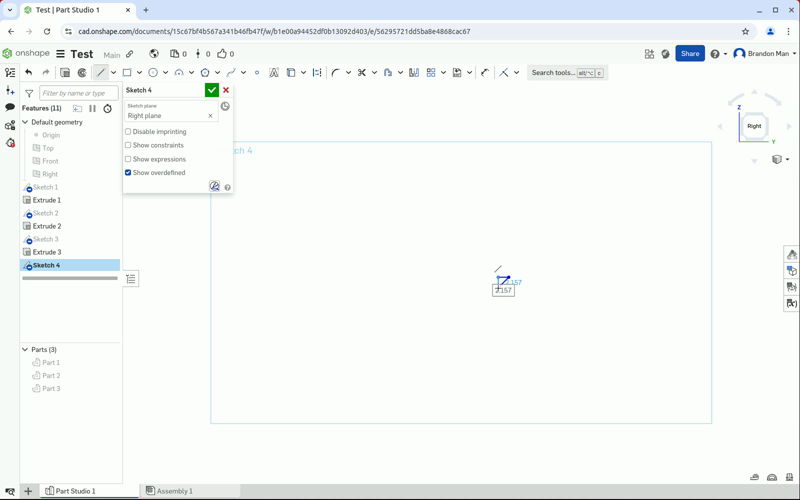
click(498, 287)
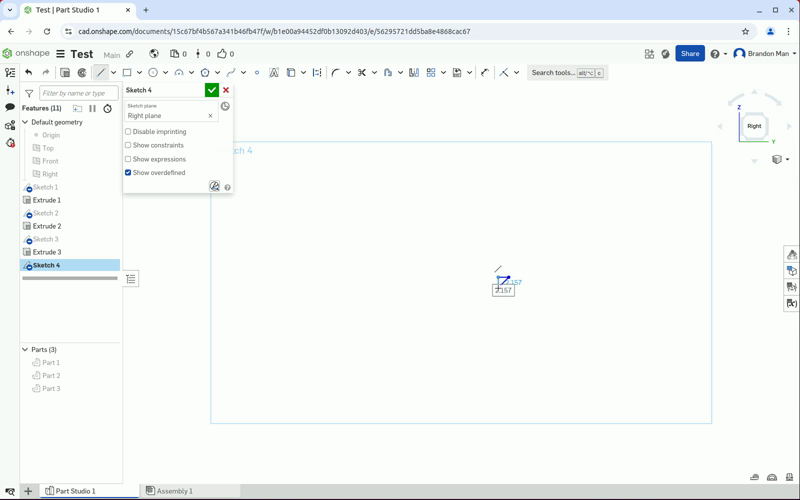
key(esc)
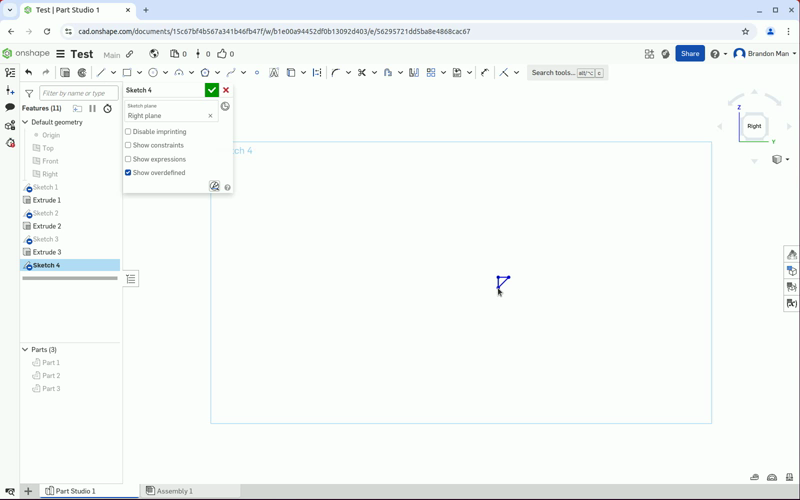
mouse_move(503, 281)
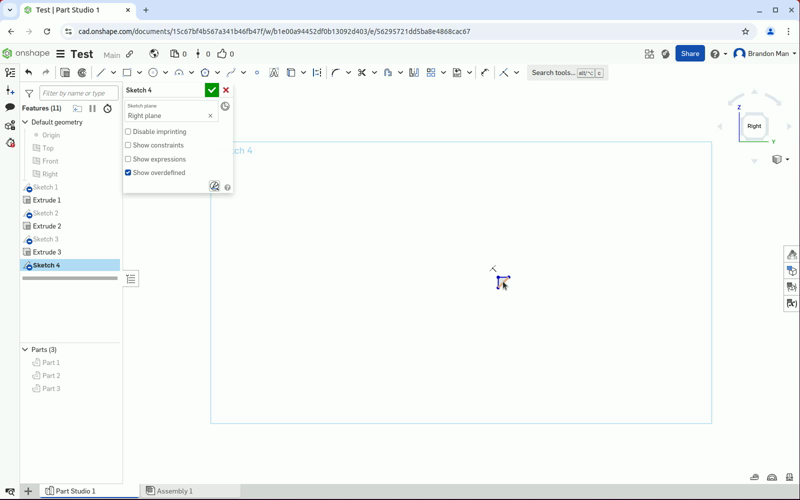
scroll(6)
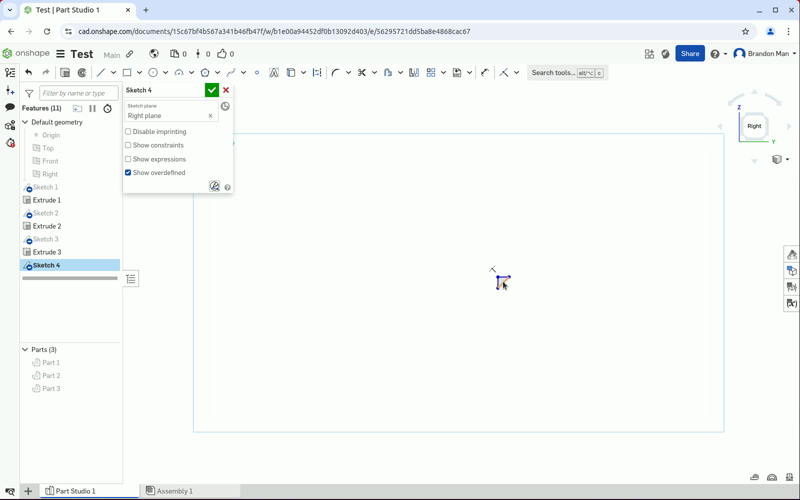
scroll(6)
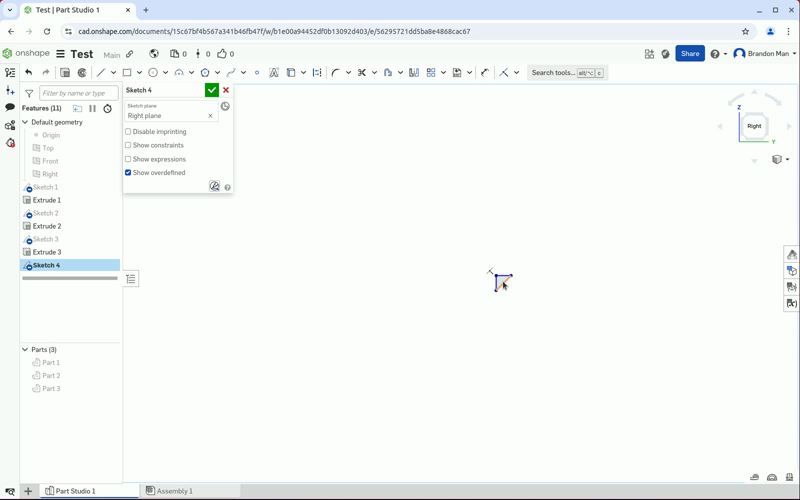
scroll(6)
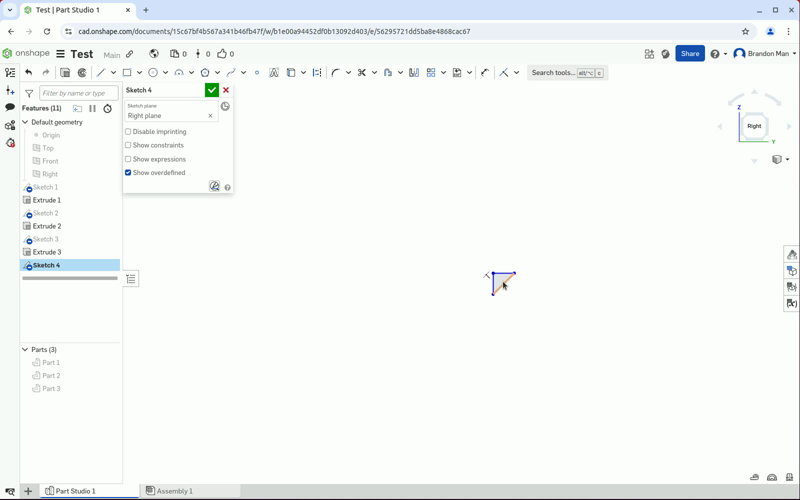
scroll(6)
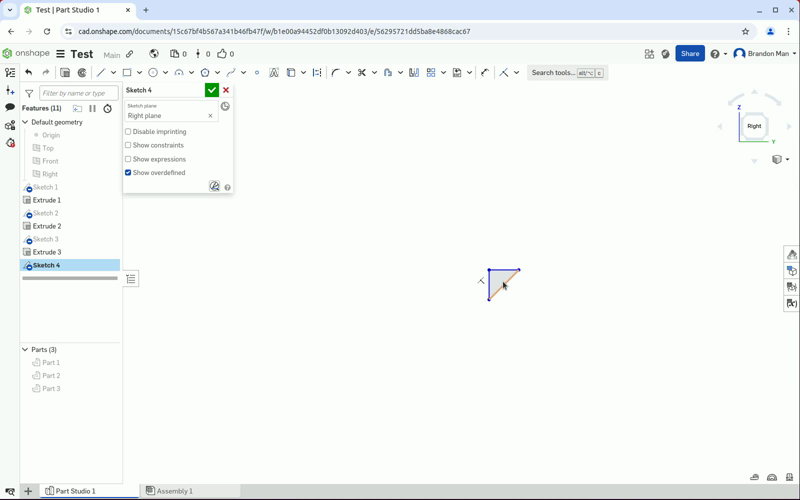
scroll(6)
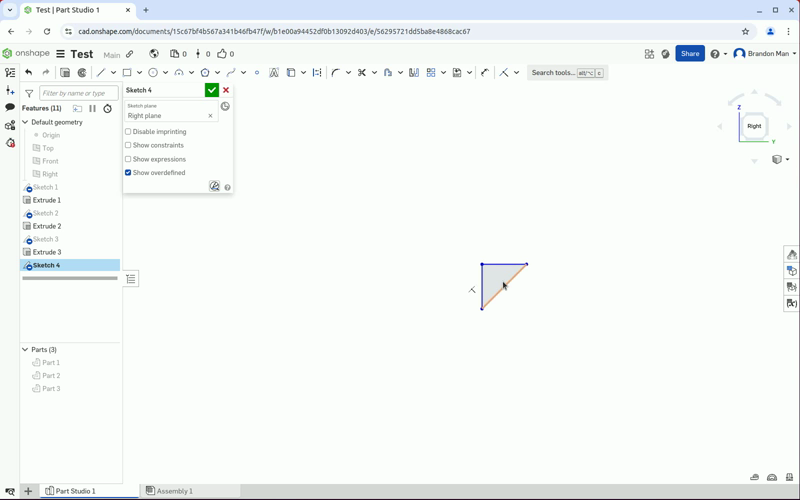
scroll(6)
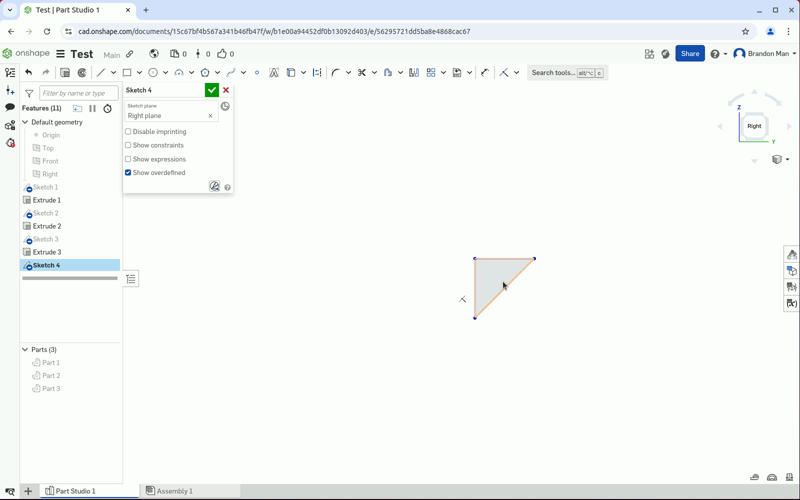
scroll(6)
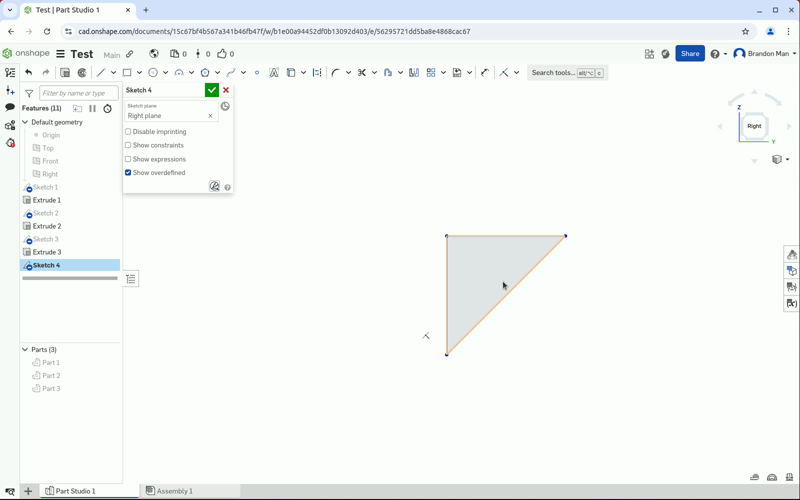
click(503, 281)
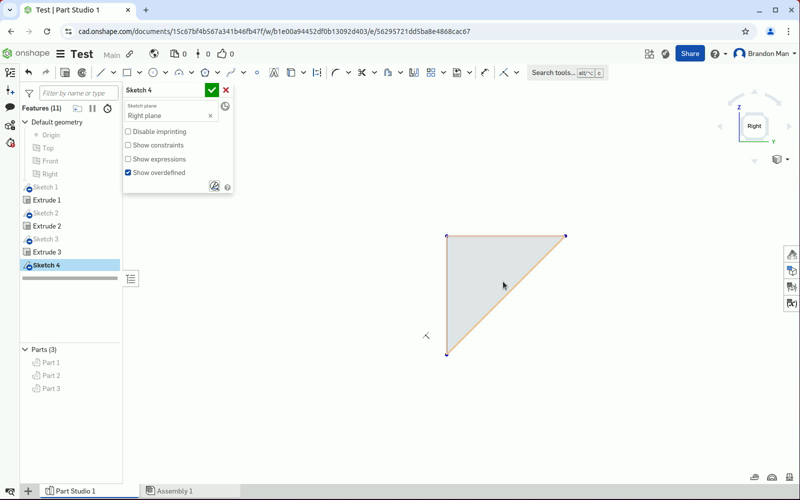
scroll(-6)
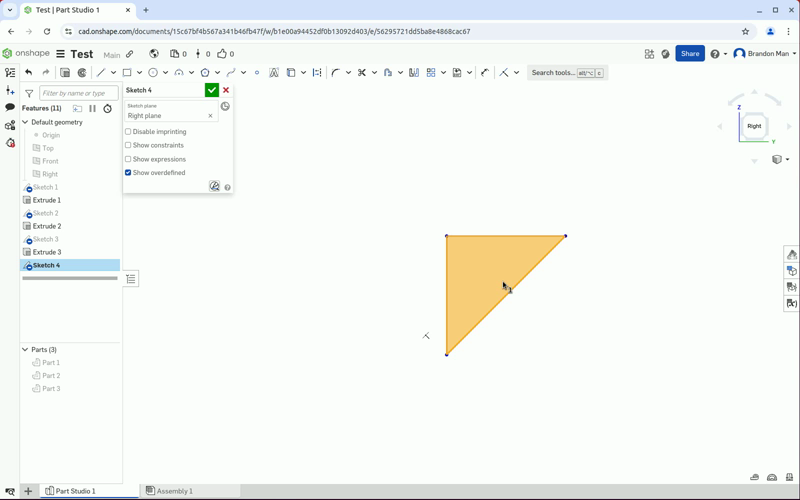
scroll(-6)
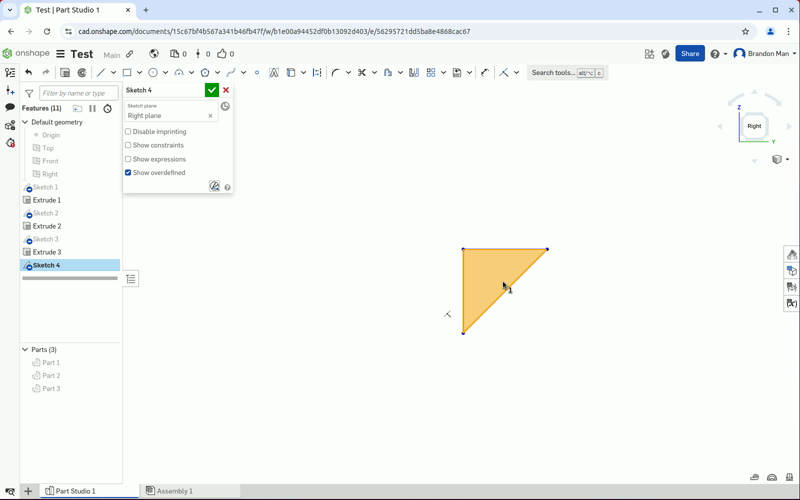
scroll(-6)
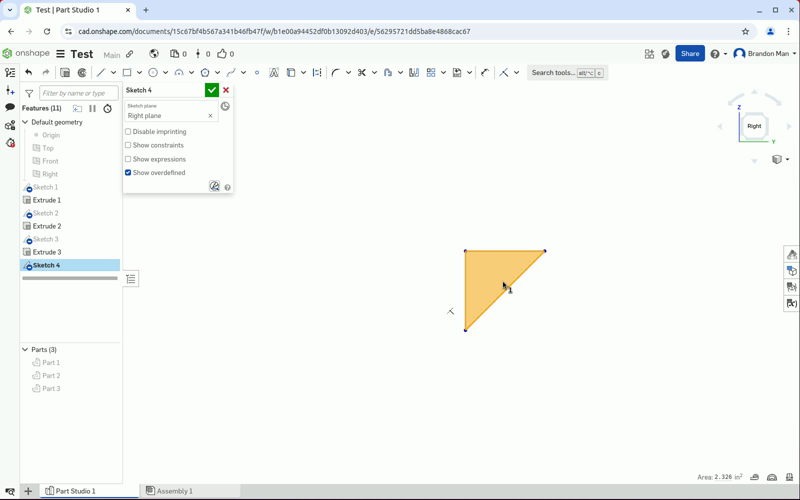
scroll(-6)
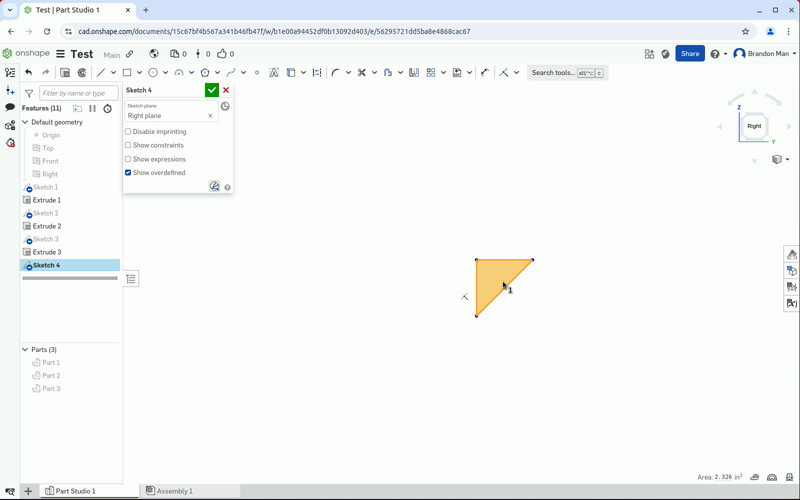
scroll(-6)
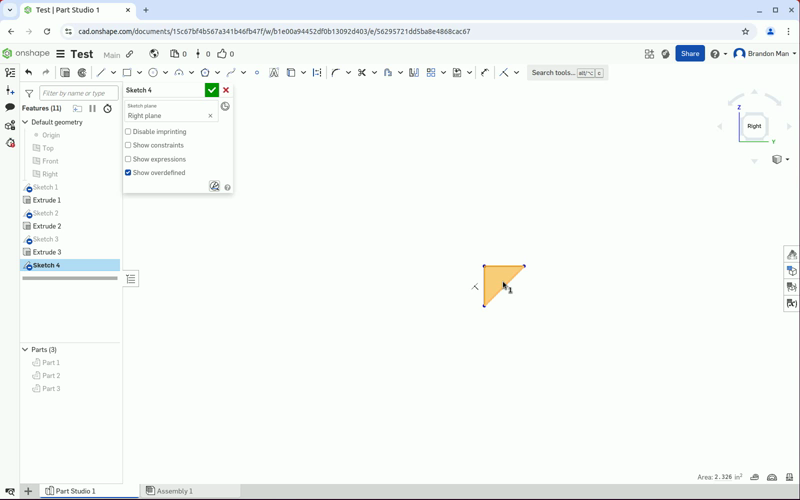
scroll(-6)
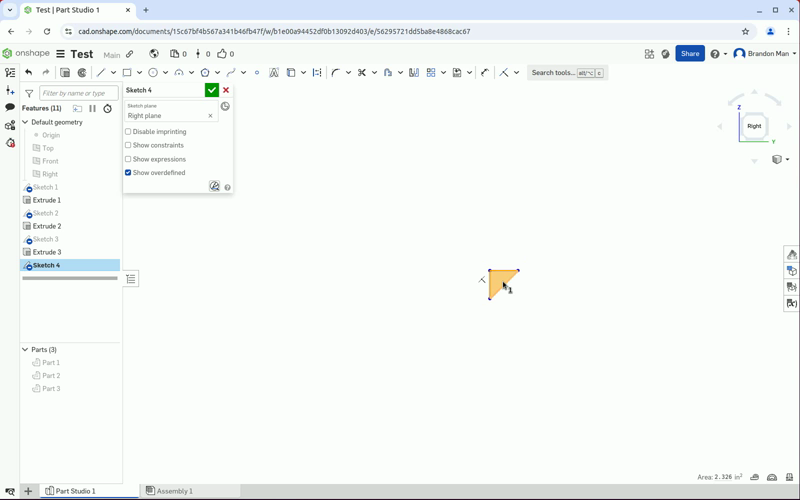
scroll(-6)
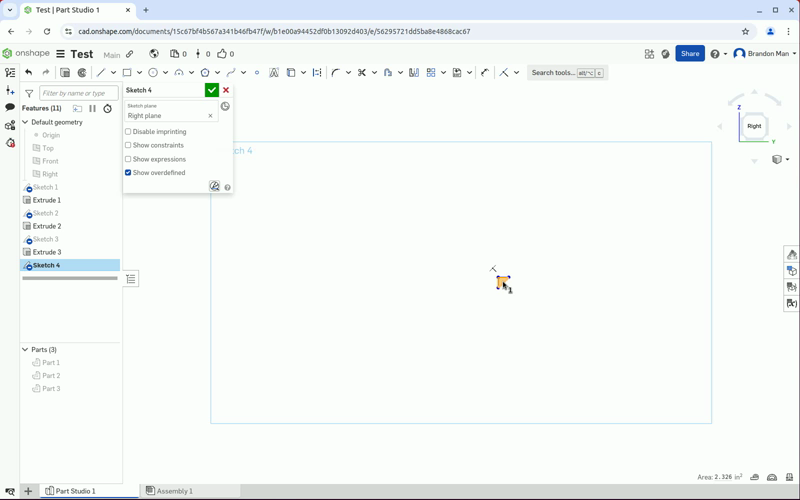
mouse_move(73, 352)
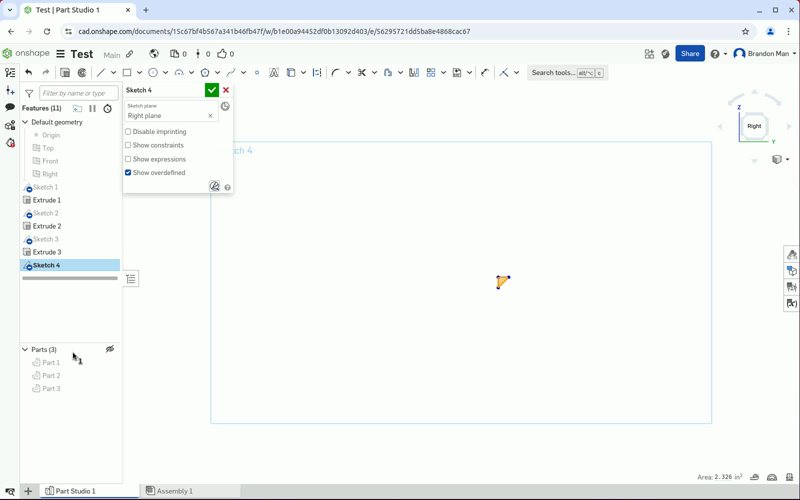
key(shift+y)
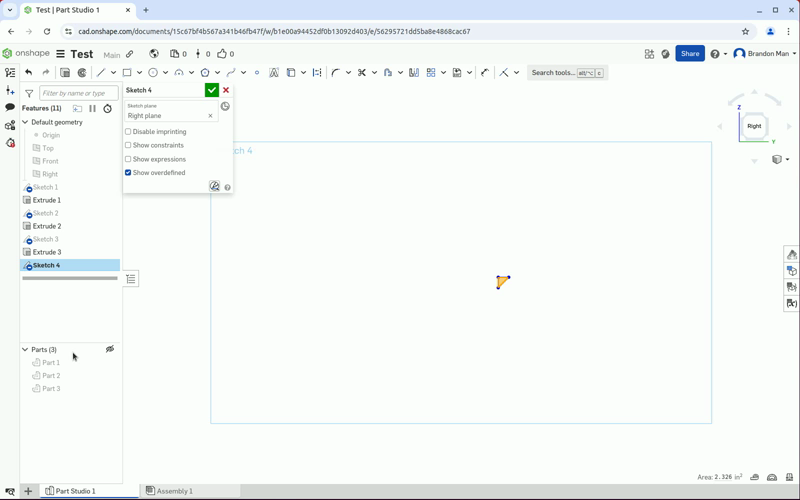
key(shift+e)
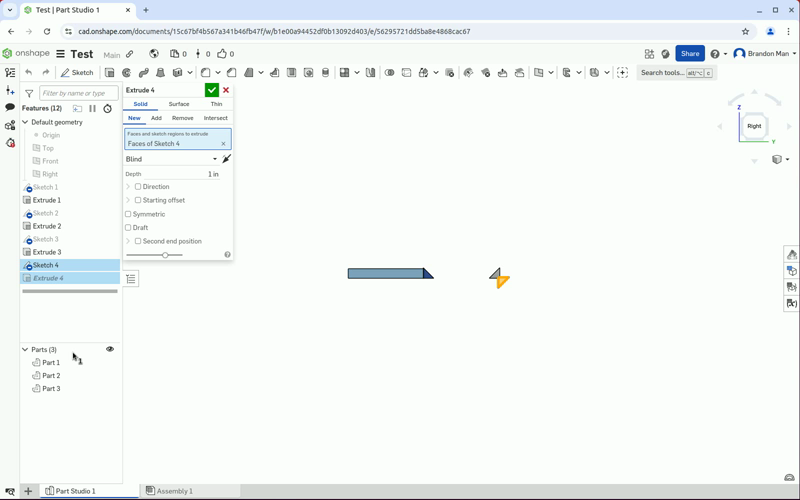
mouse_move(143, 106)
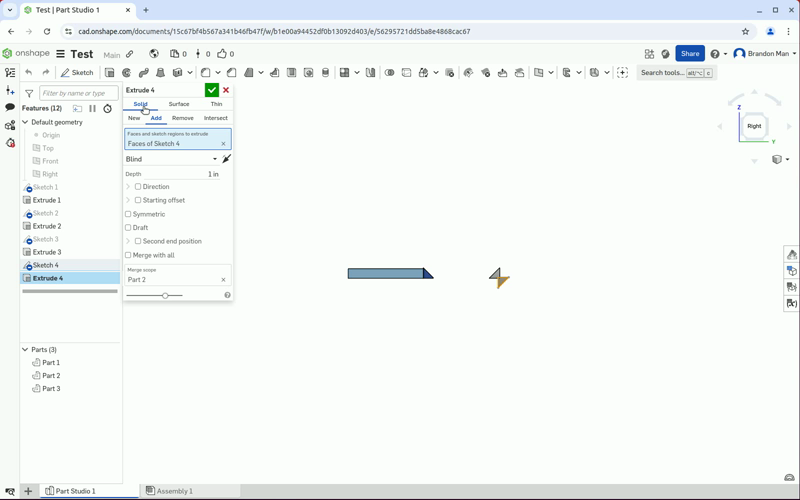
click(143, 106)
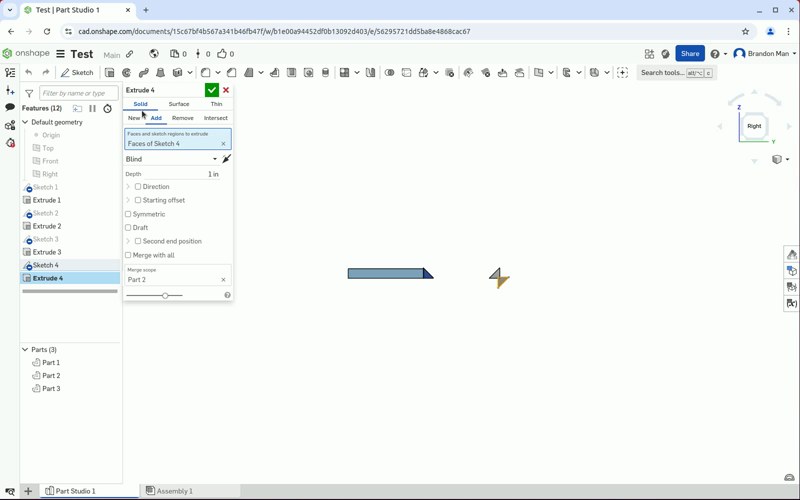
mouse_move(137, 120)
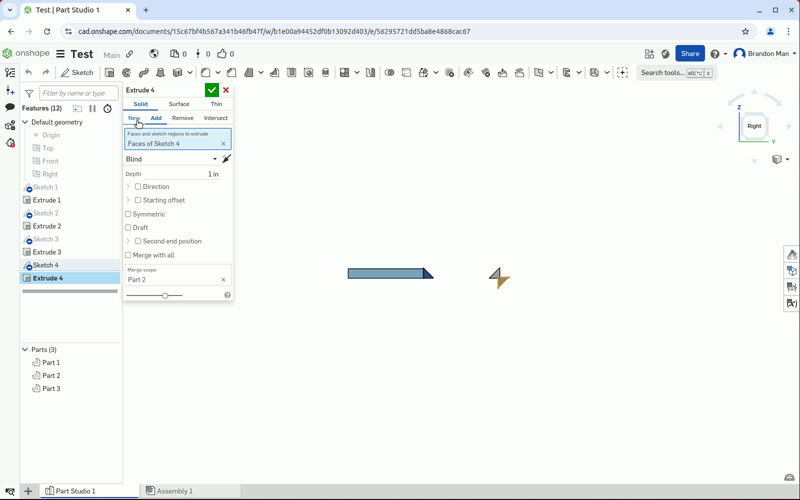
click(137, 120)
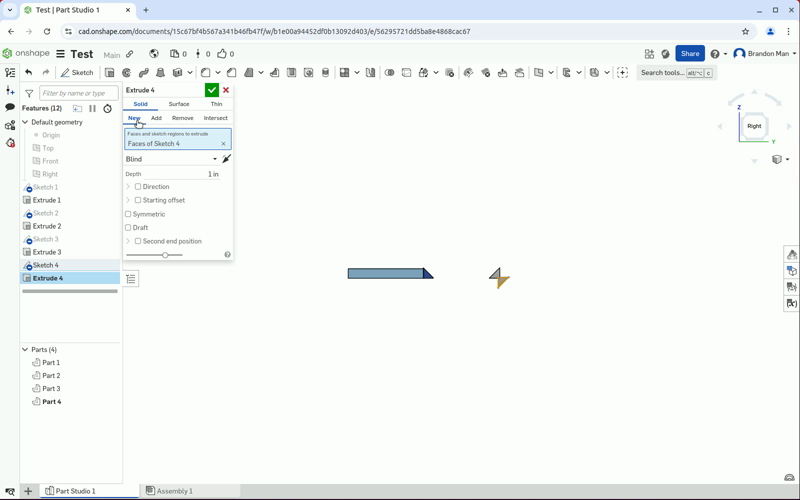
key(tab, 4)
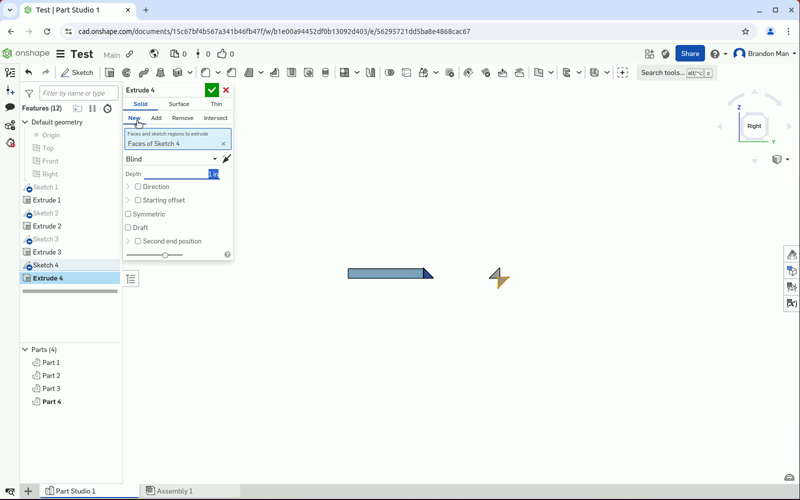
text(13.962)
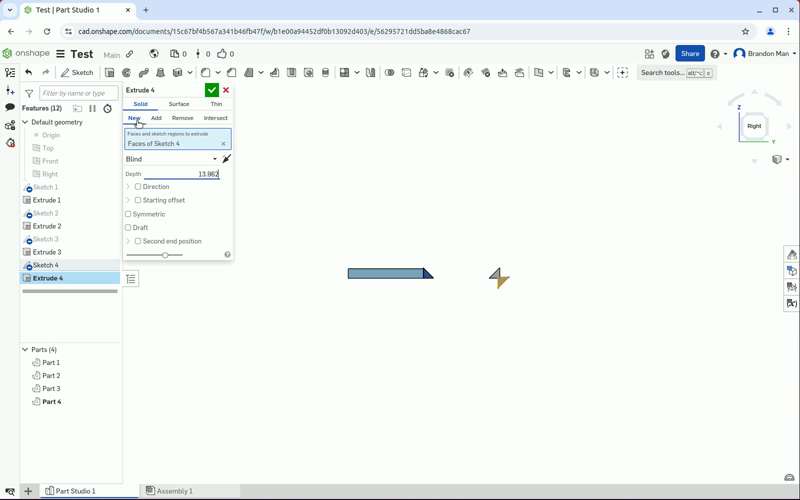
key(tab, 3)
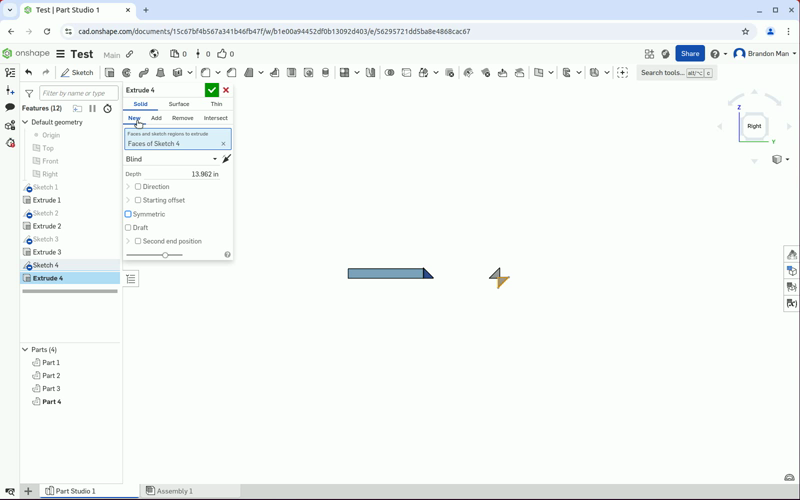
key(space)
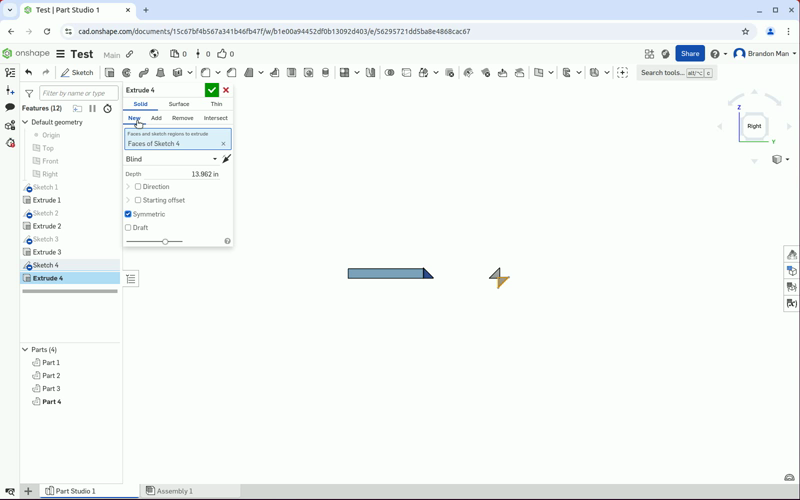
key(enter)
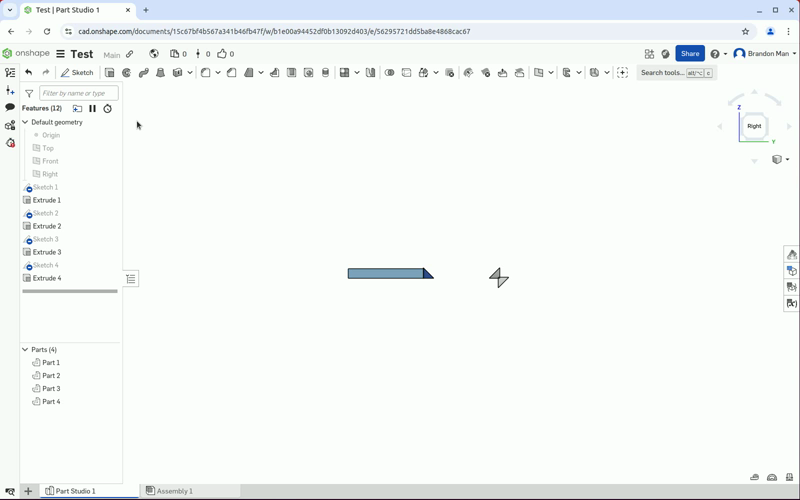
key(shift+h)
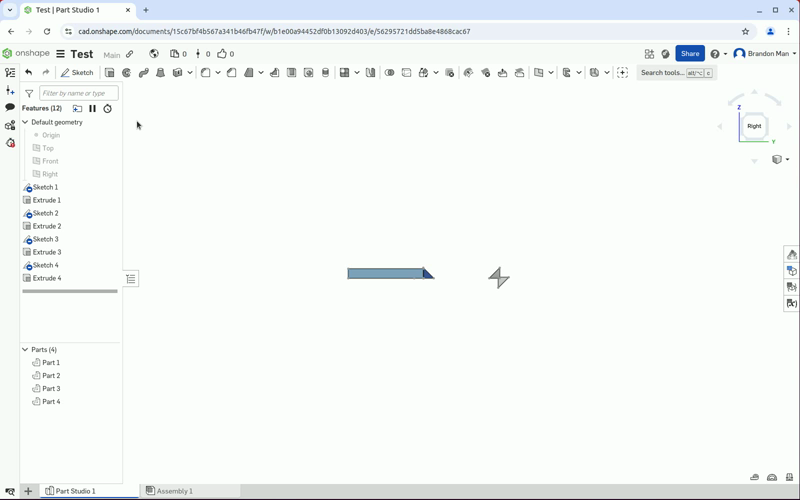
key(shift+h)
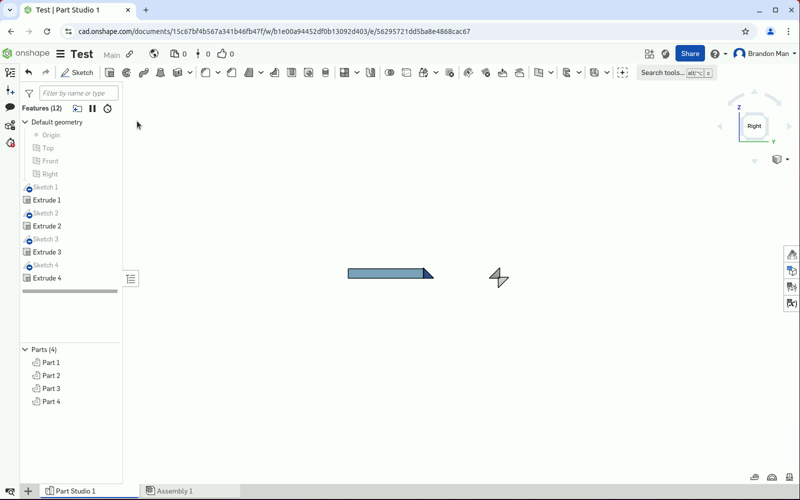
mouse_move(73, 189)
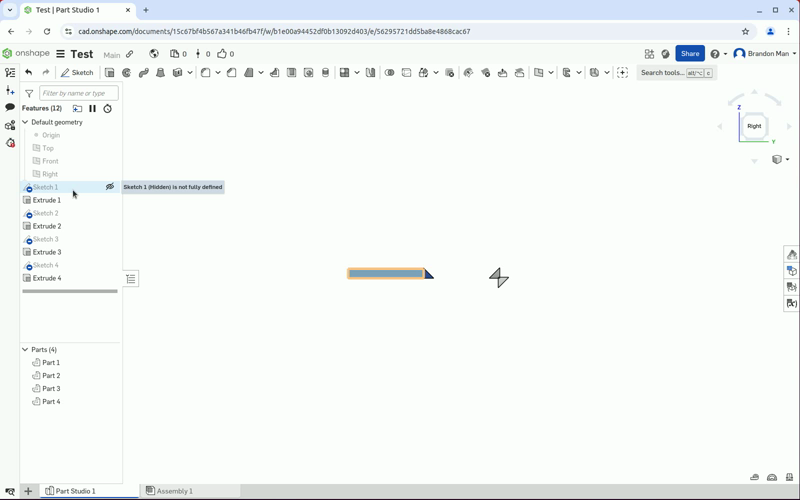
click(73, 189)
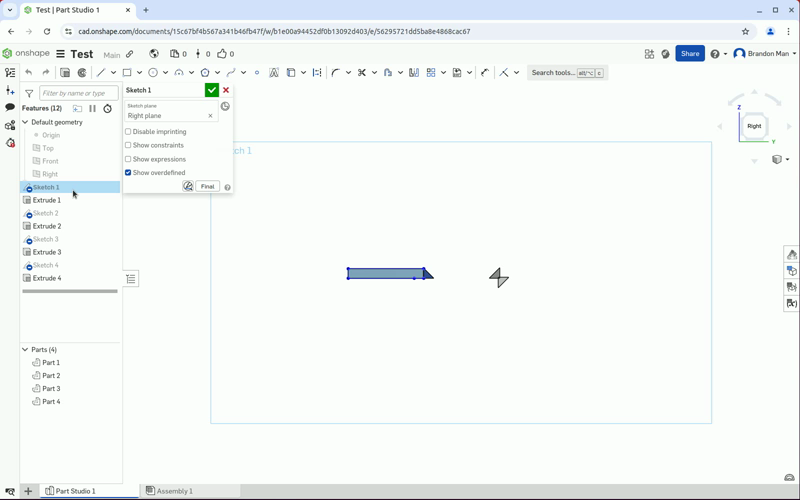
mouse_move(229, 92)
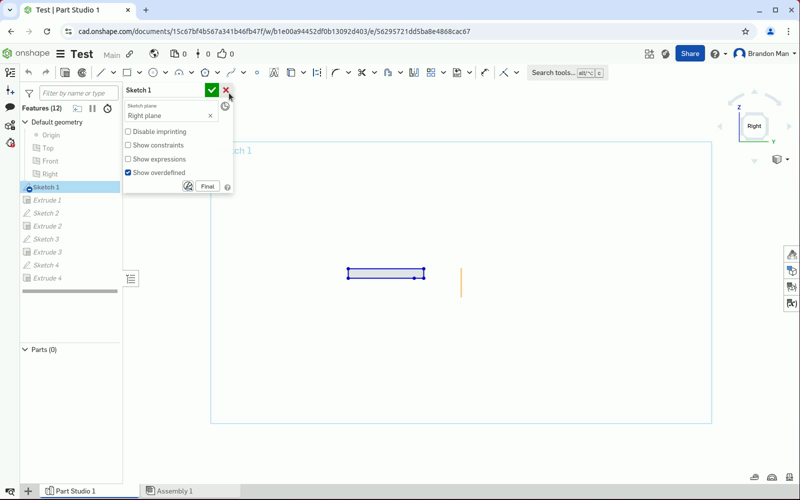
click(229, 92)
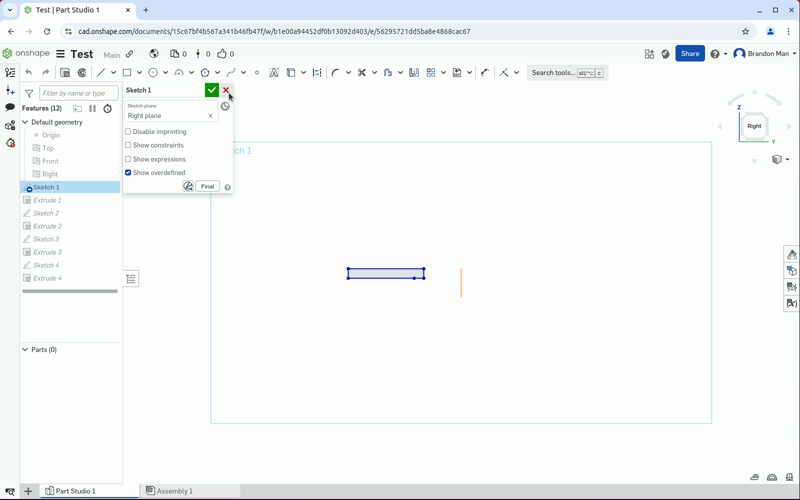
key(shift+s)
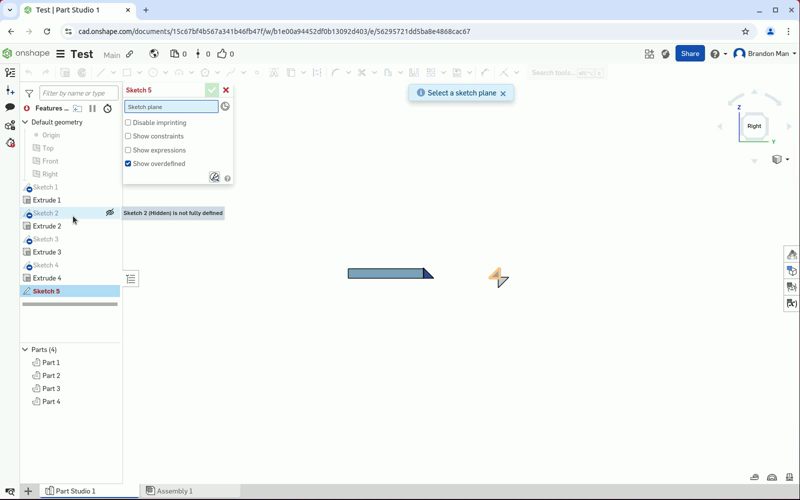
scroll(3)
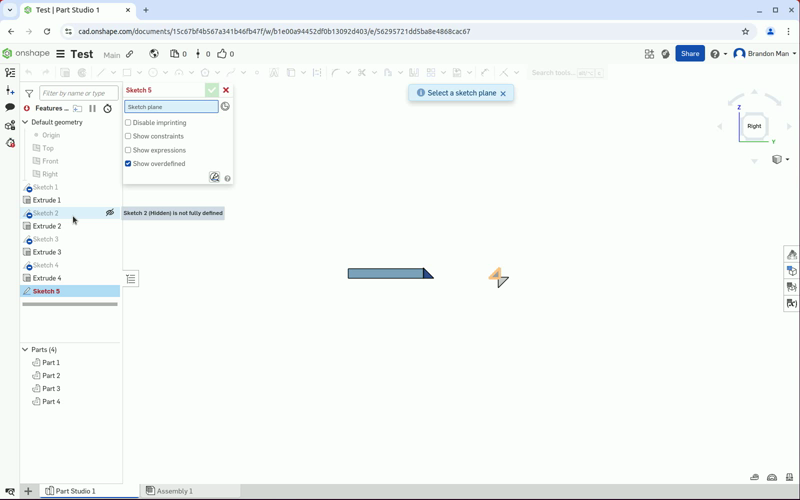
mouse_move(73, 176)
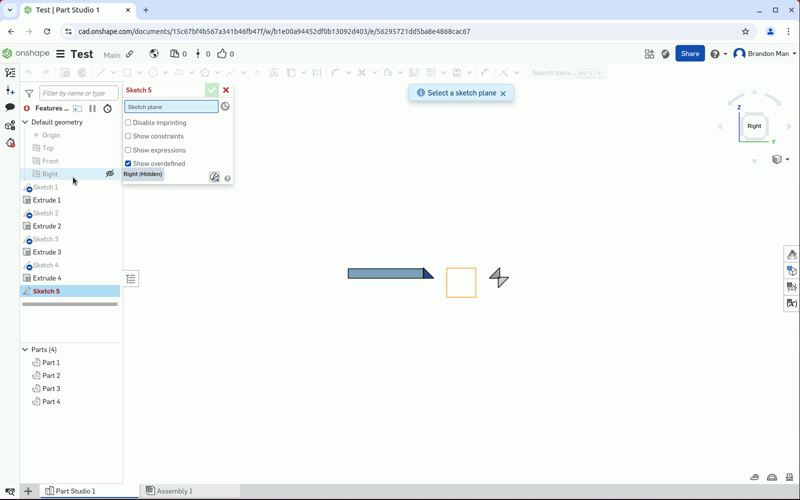
click(73, 176)
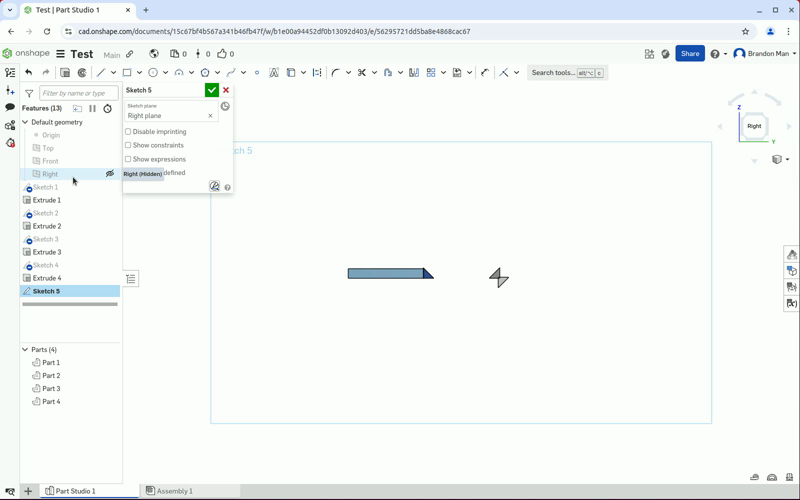
mouse_move(73, 352)
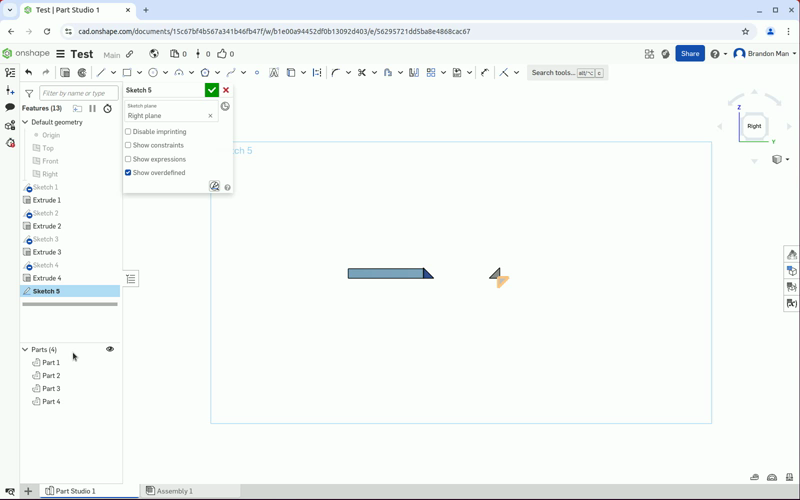
key(y)
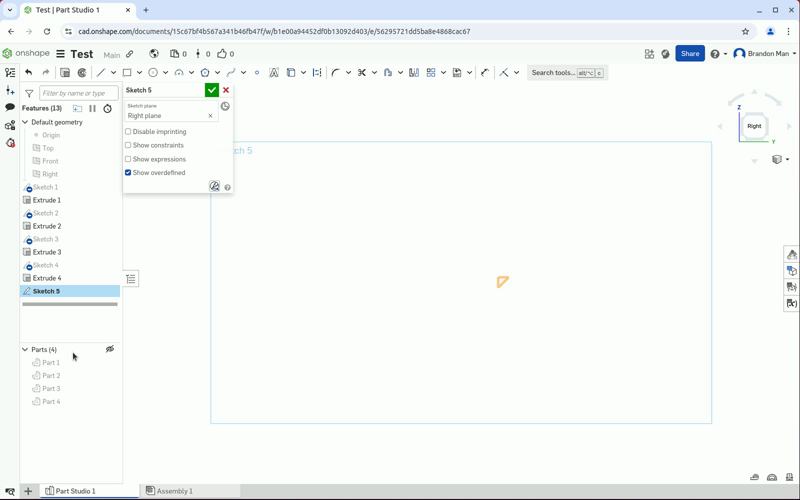
key(l)
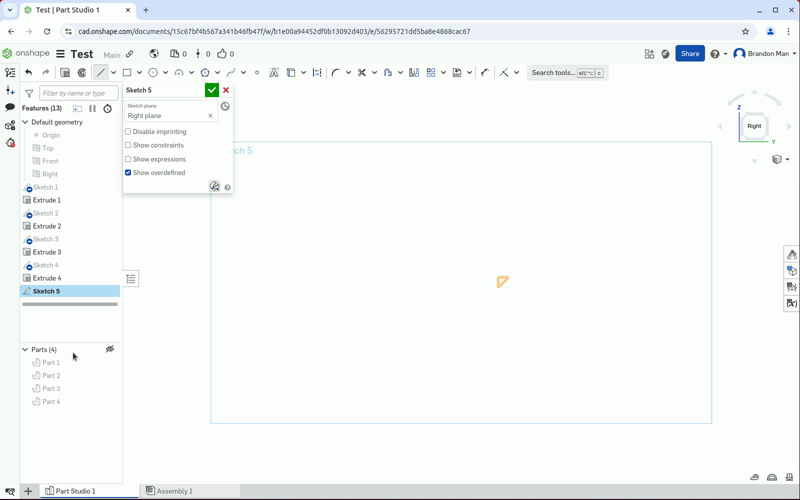
key_down(shift)
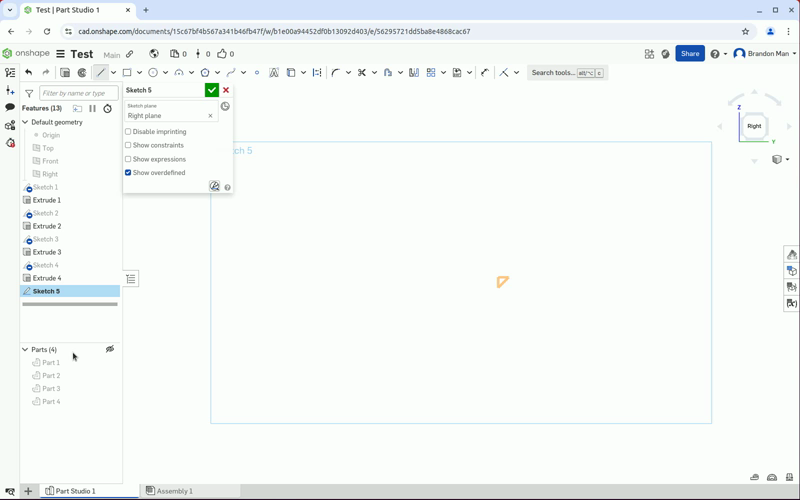
mouse_move(413, 278)
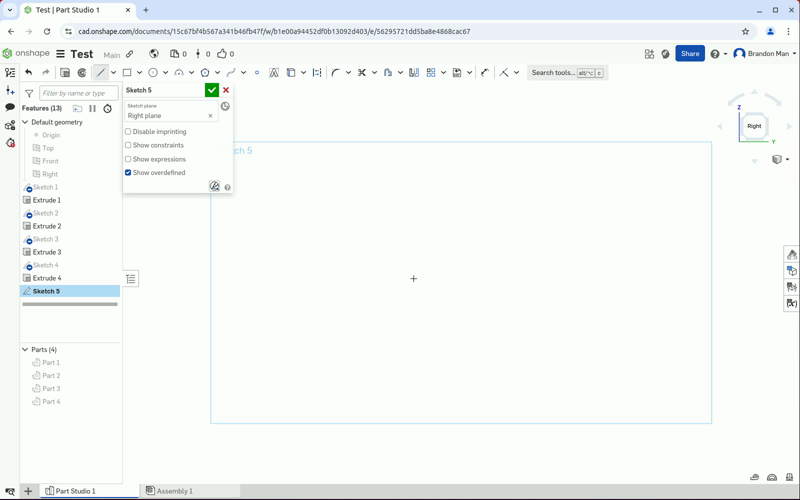
click(413, 278)
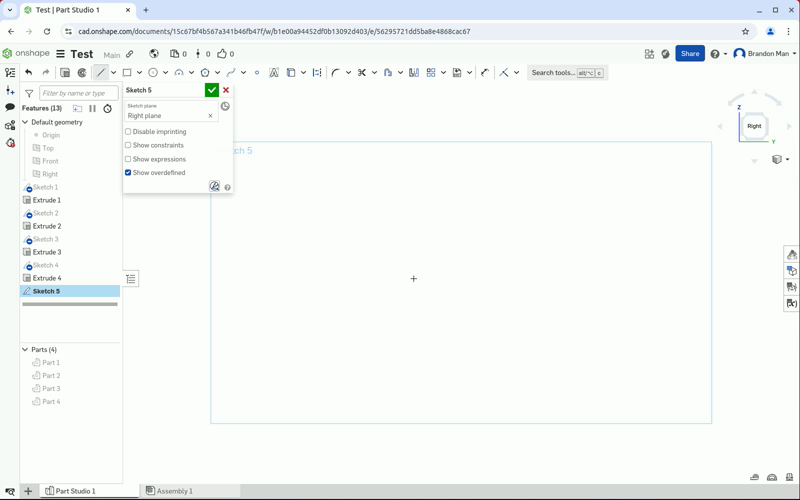
key_up(shift)
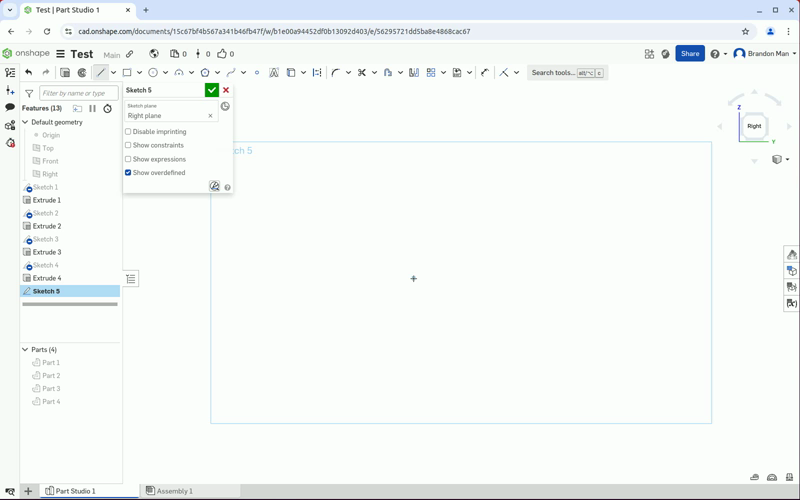
key_down(shift)
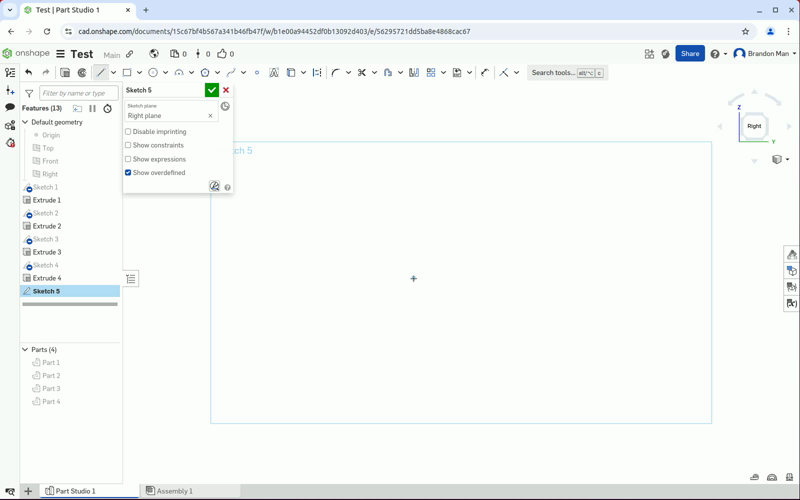
mouse_move(444, 278)
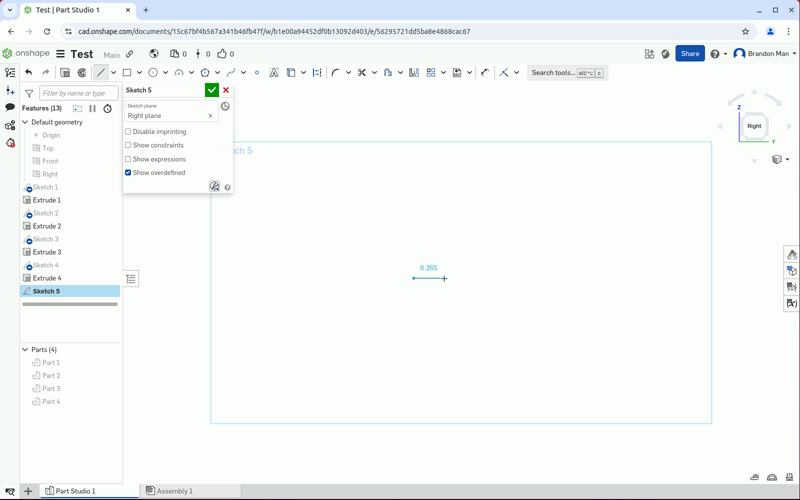
mouse_move(424, 288)
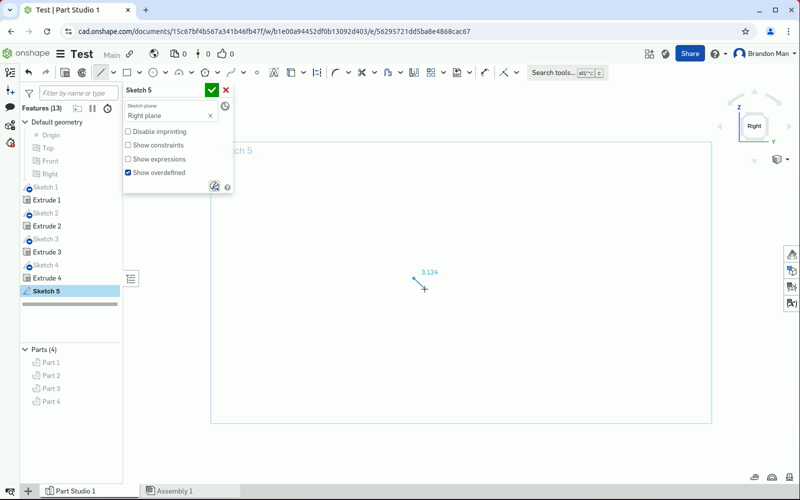
click(424, 288)
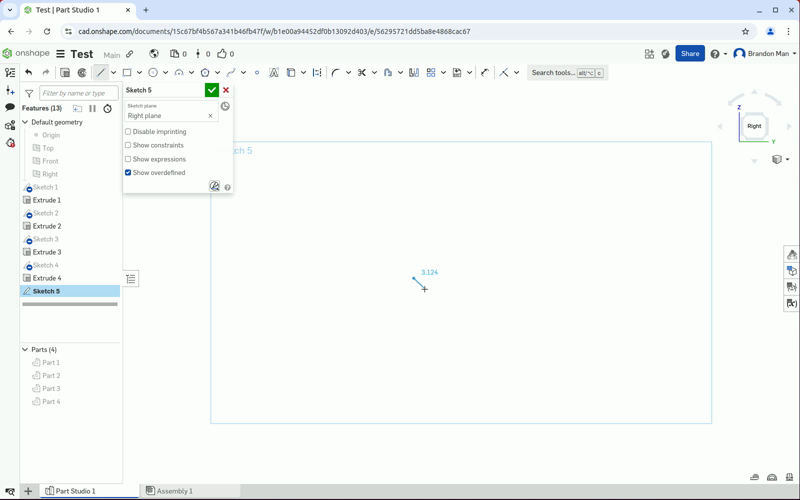
key_up(shift)
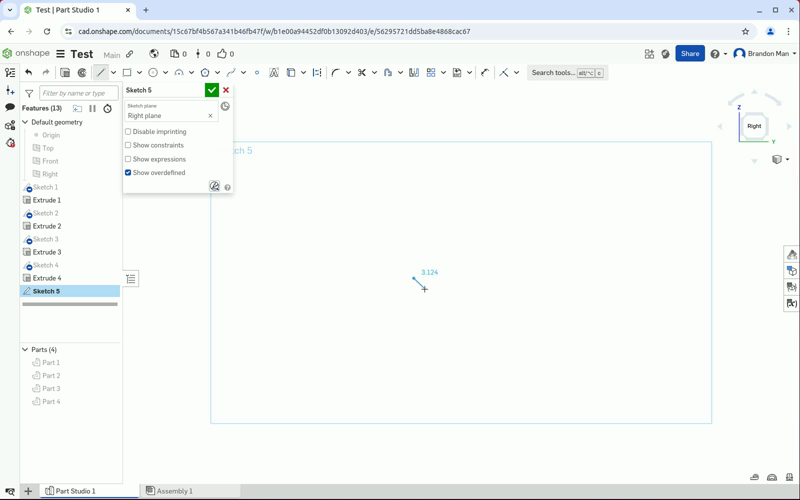
key_down(shift)
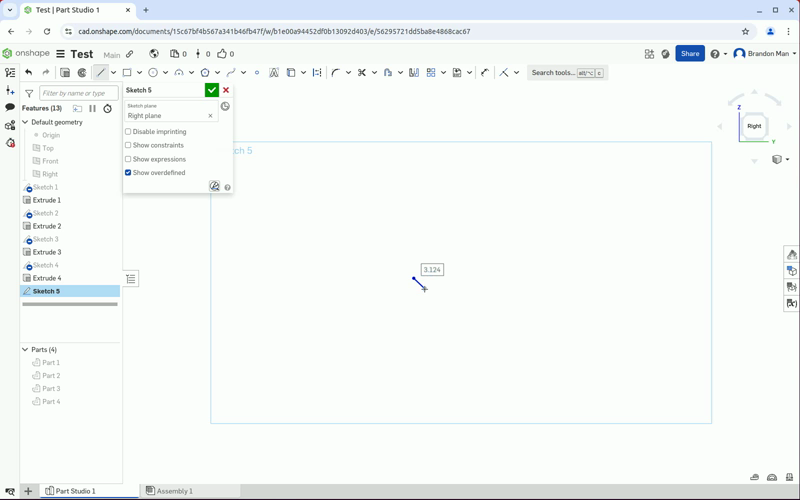
mouse_move(454, 288)
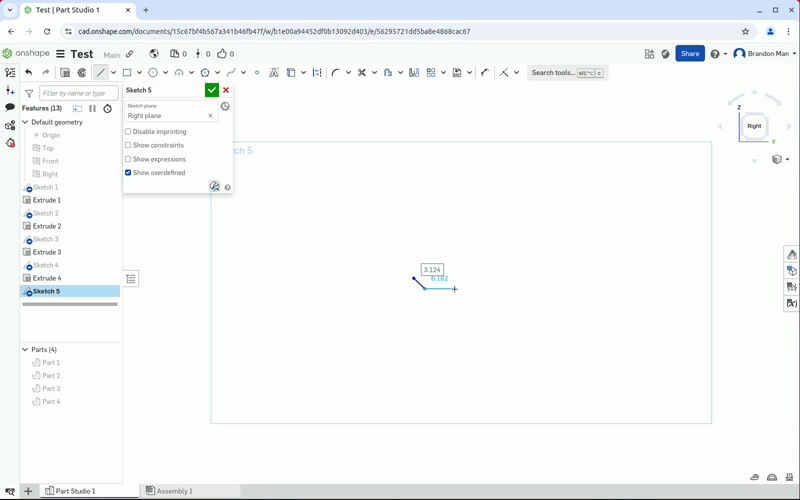
mouse_move(424, 278)
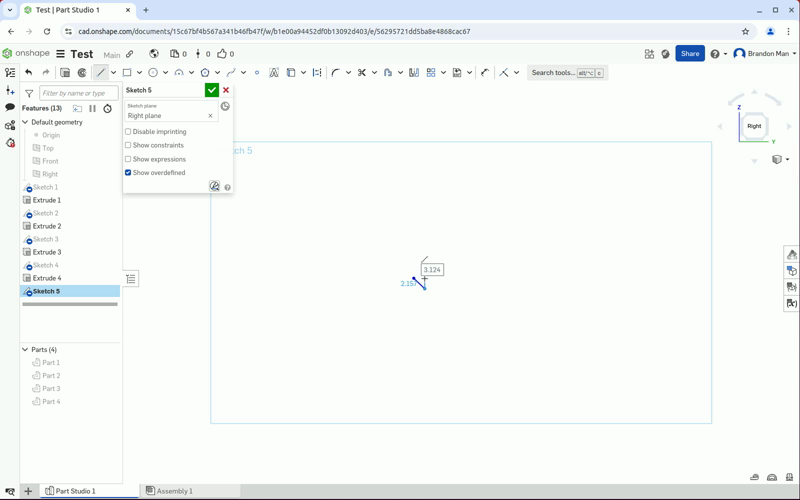
click(424, 278)
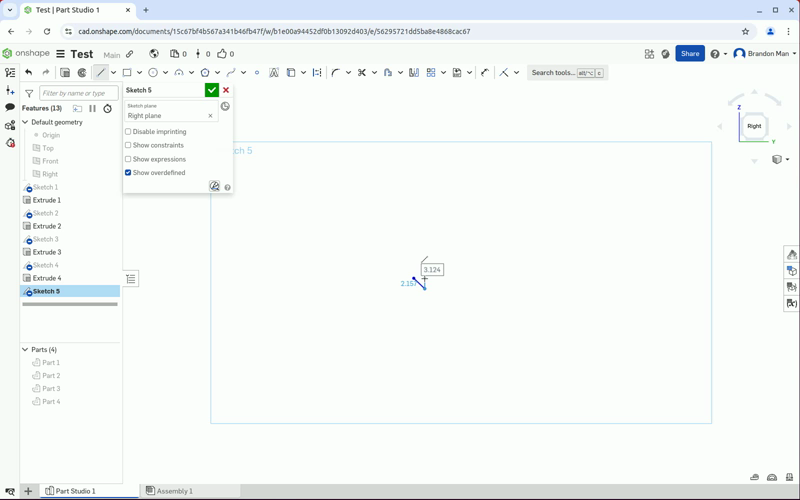
key_up(shift)
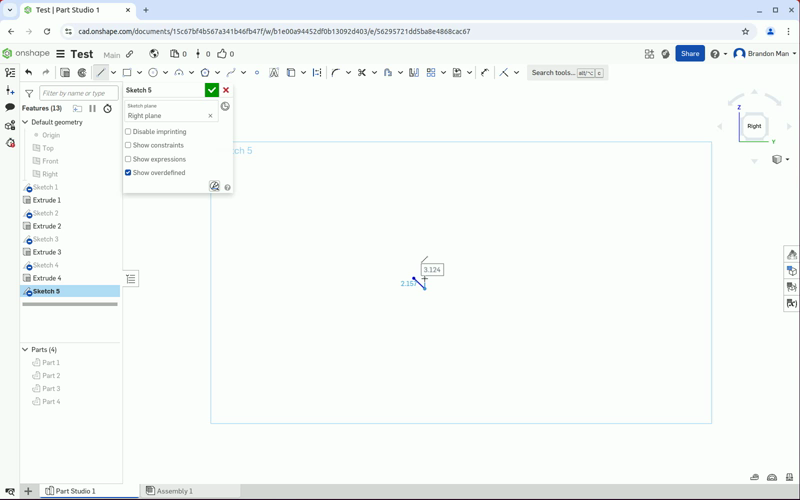
mouse_move(454, 278)
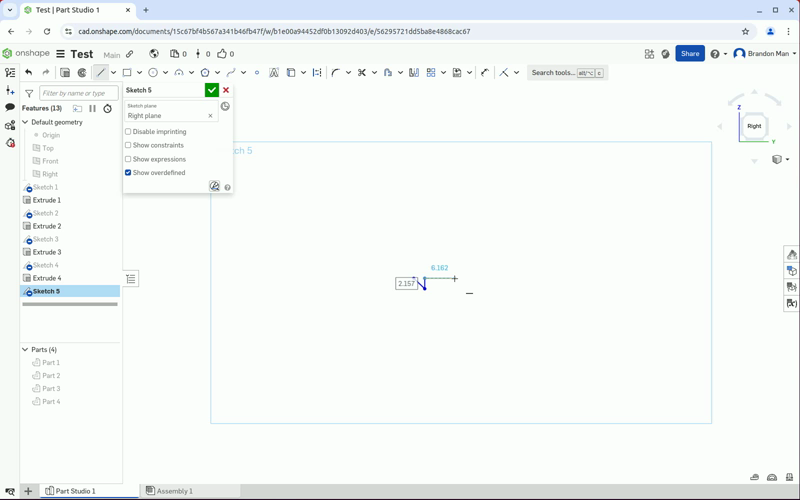
key_down(shift)
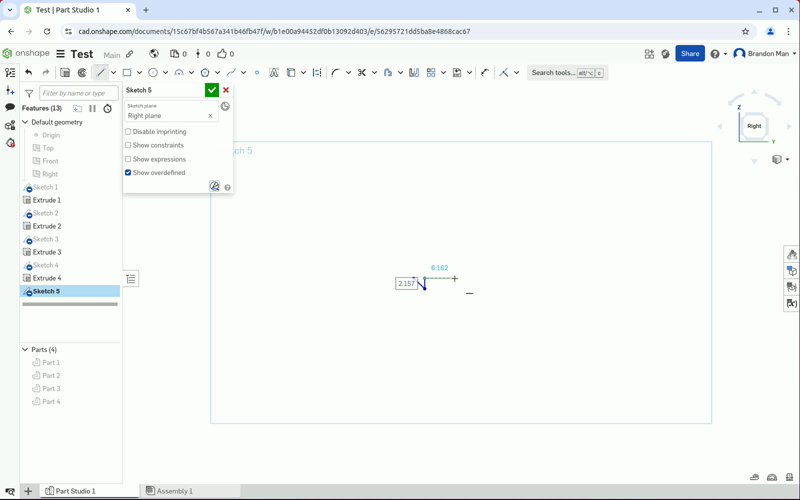
mouse_move(413, 278)
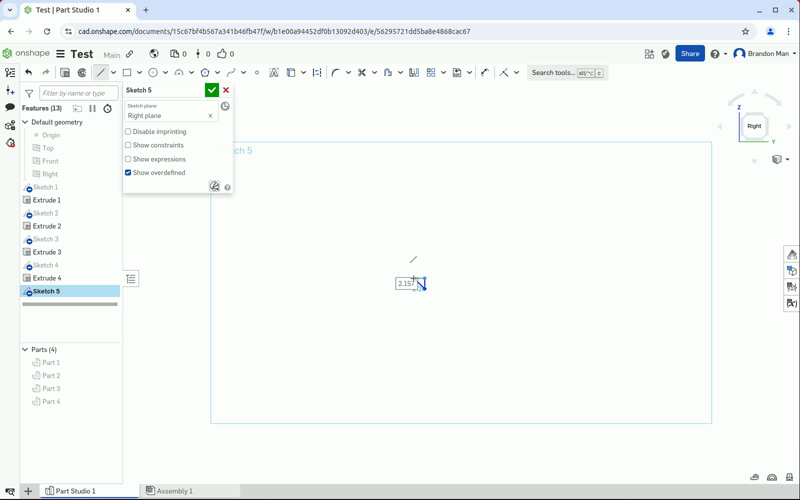
key_up(shift)
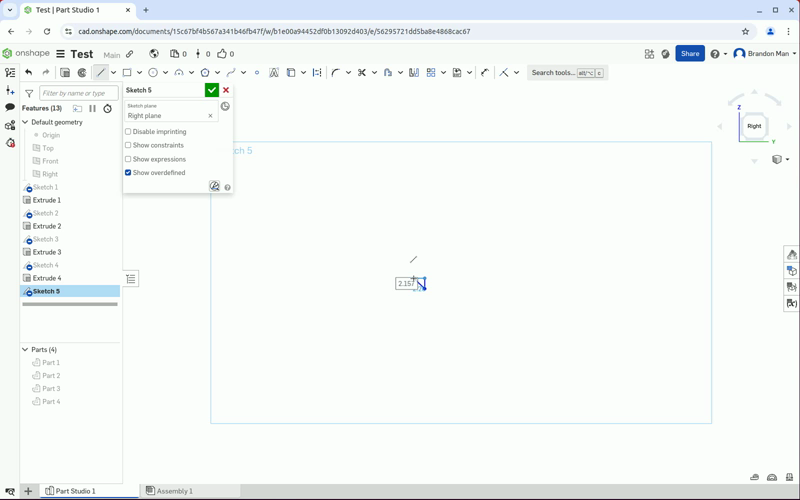
click(413, 278)
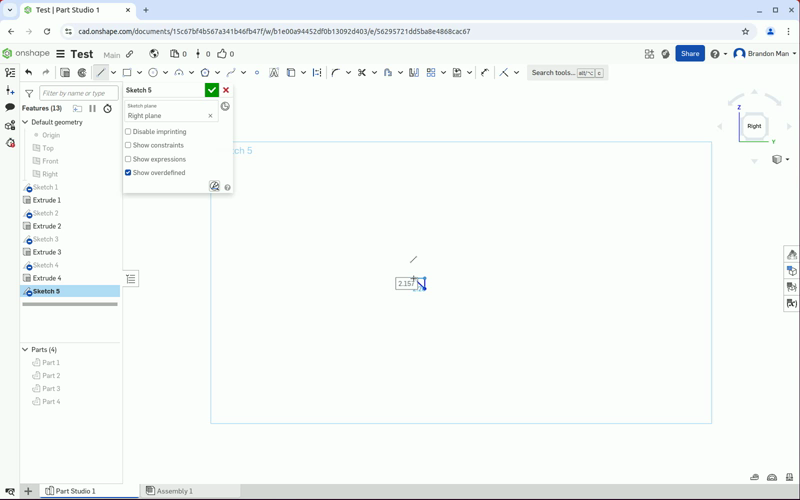
key(esc)
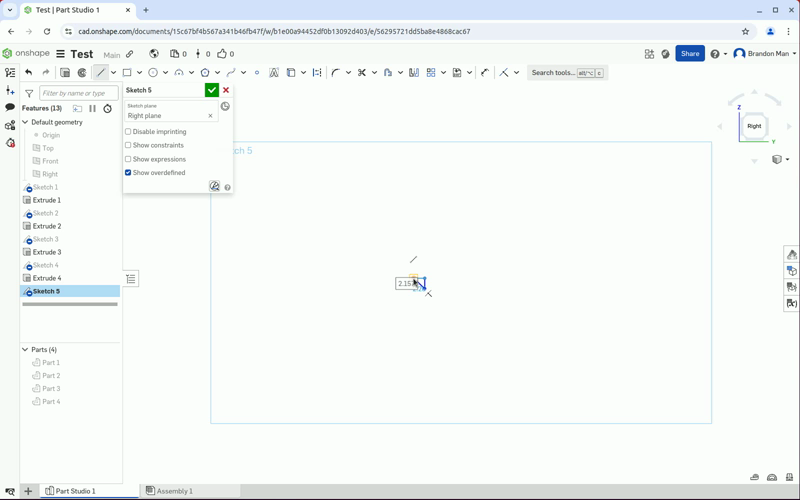
mouse_move(424, 279)
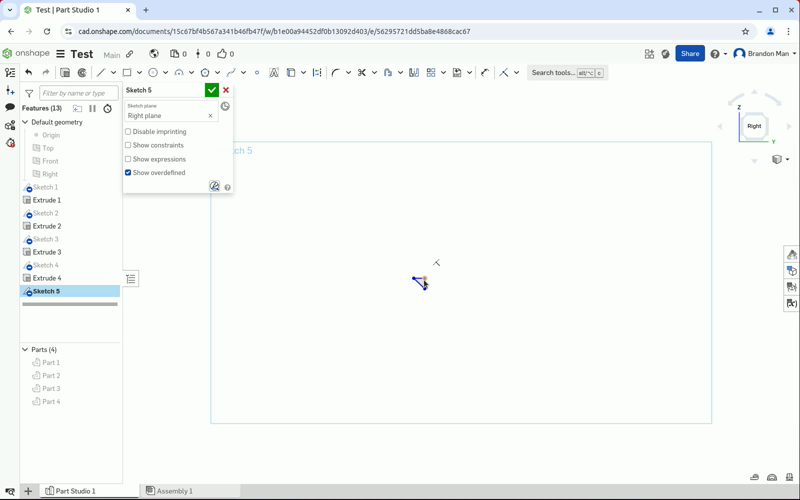
scroll(6)
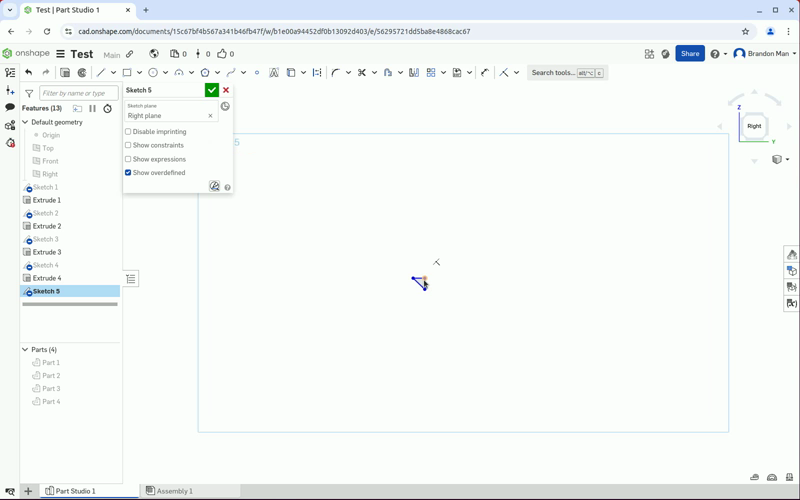
scroll(6)
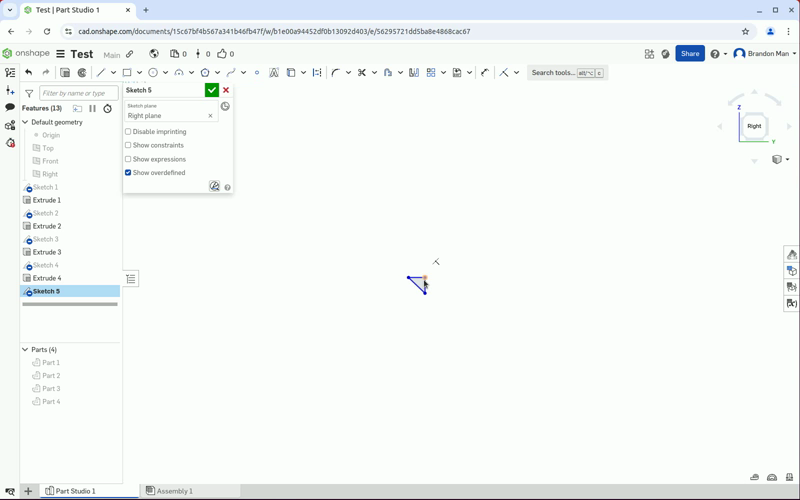
scroll(6)
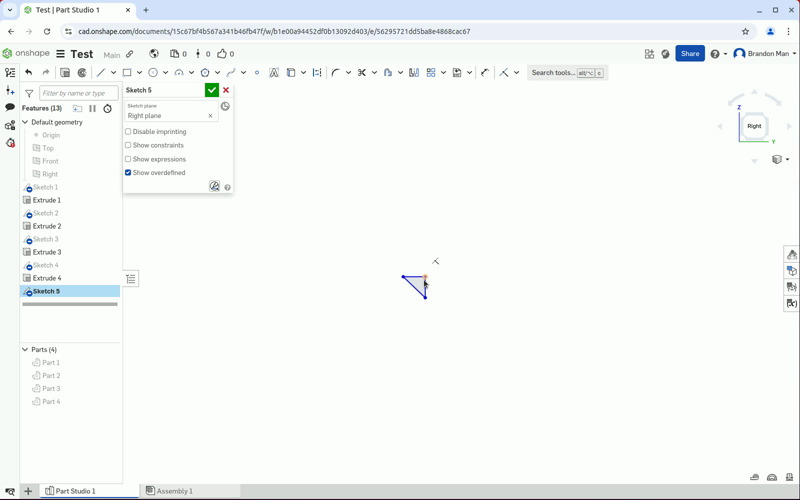
scroll(6)
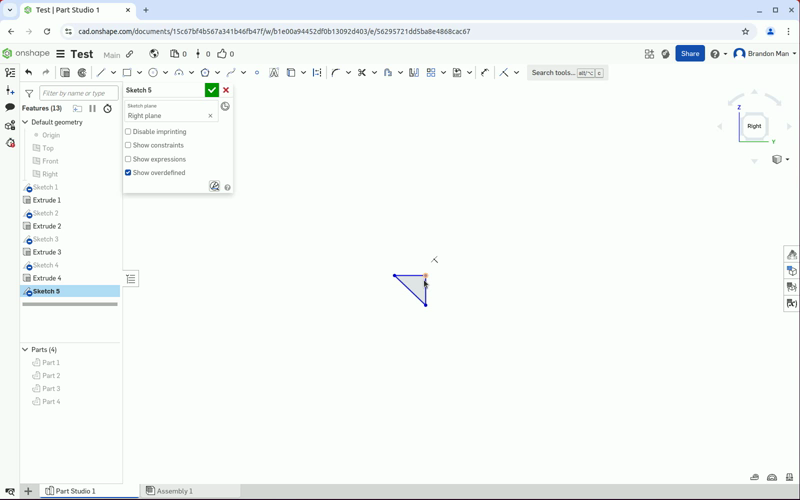
scroll(6)
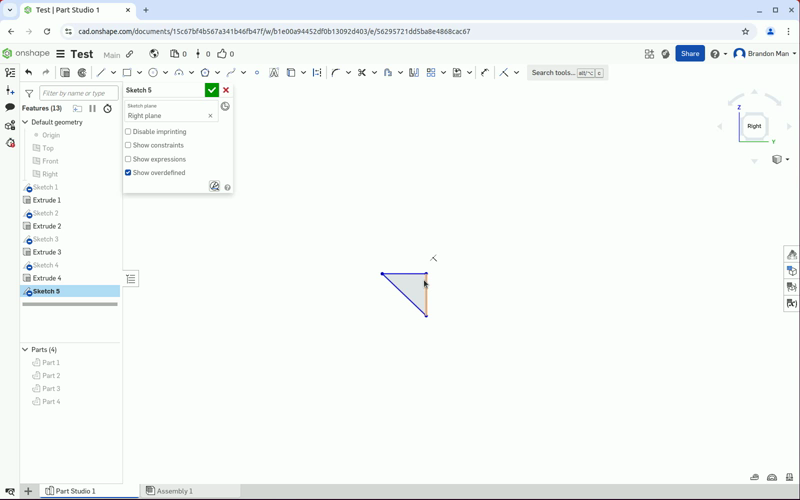
scroll(6)
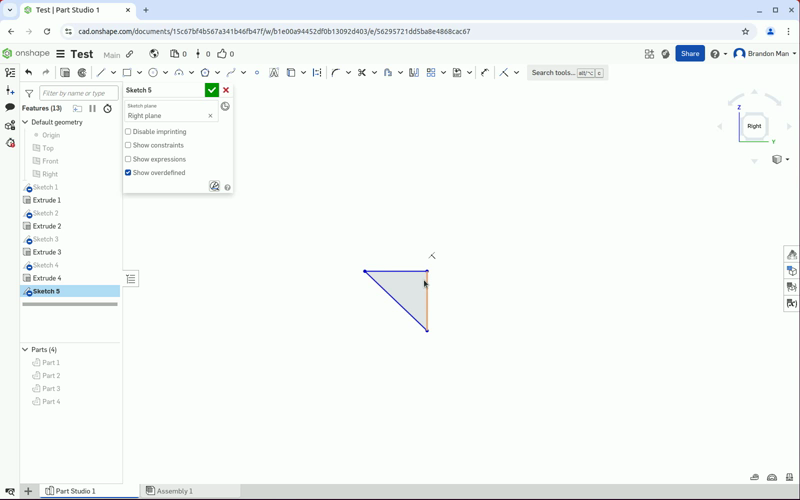
scroll(6)
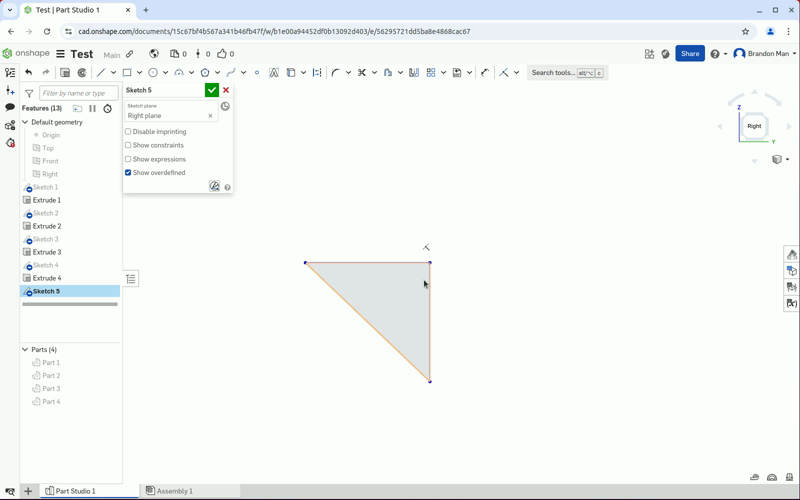
click(424, 279)
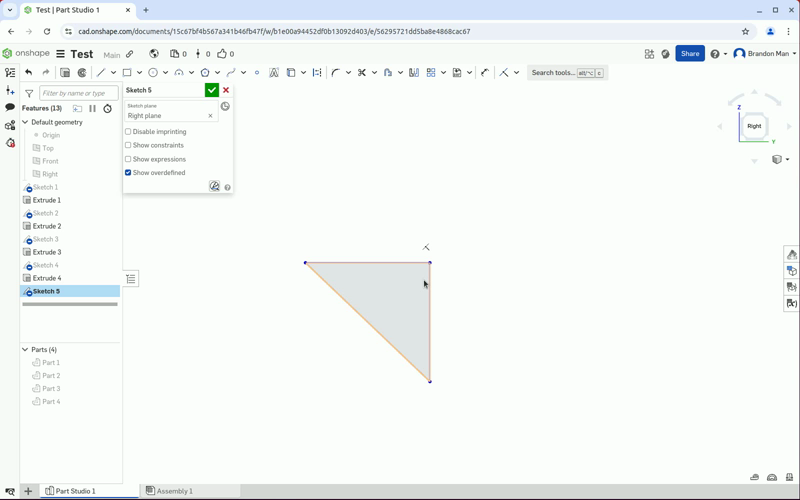
scroll(-6)
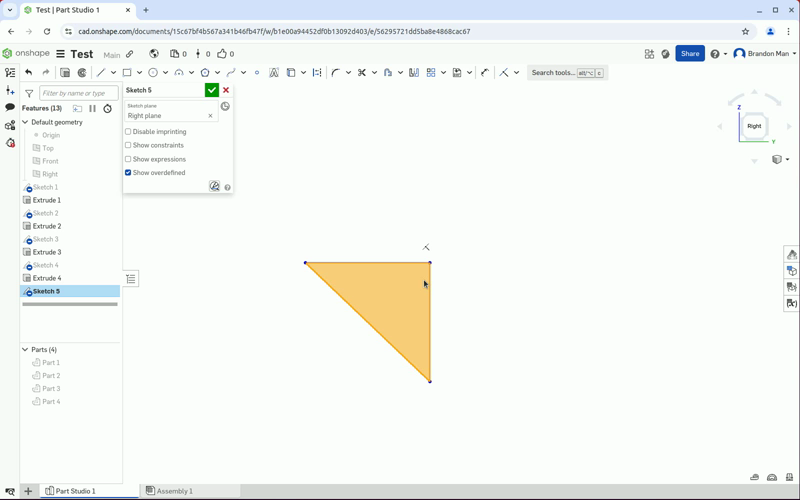
scroll(-6)
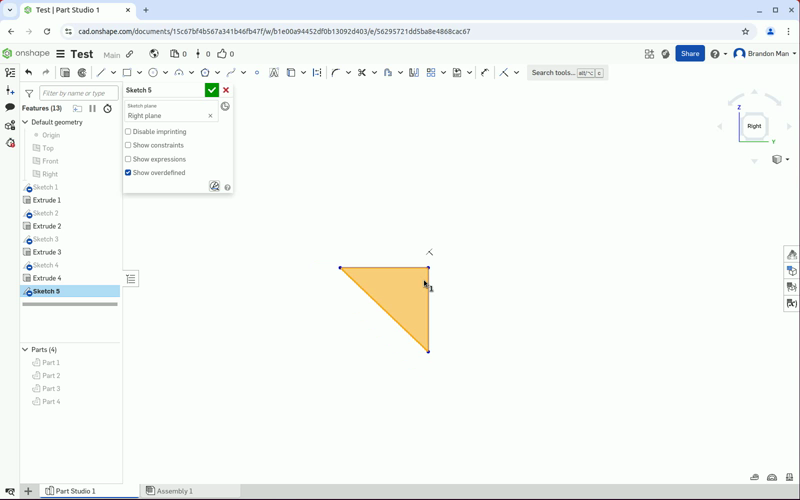
scroll(-6)
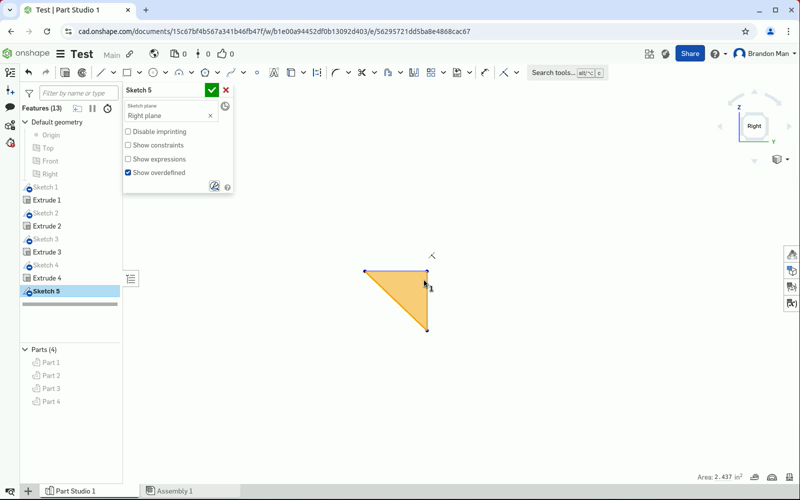
scroll(-6)
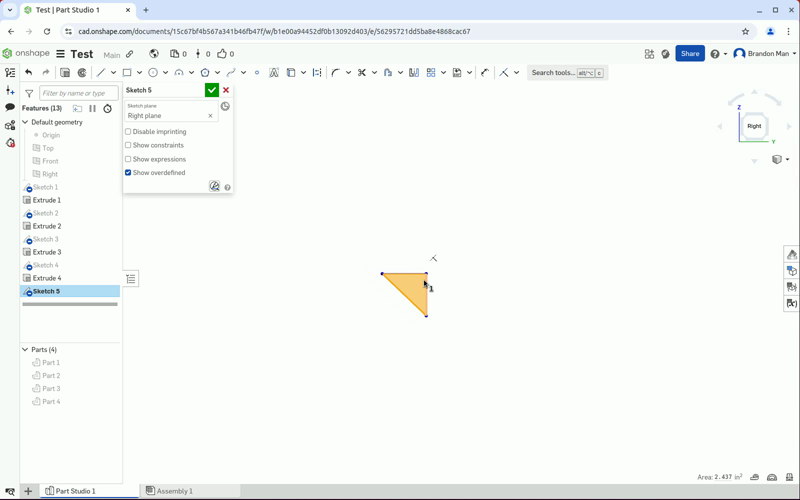
scroll(-6)
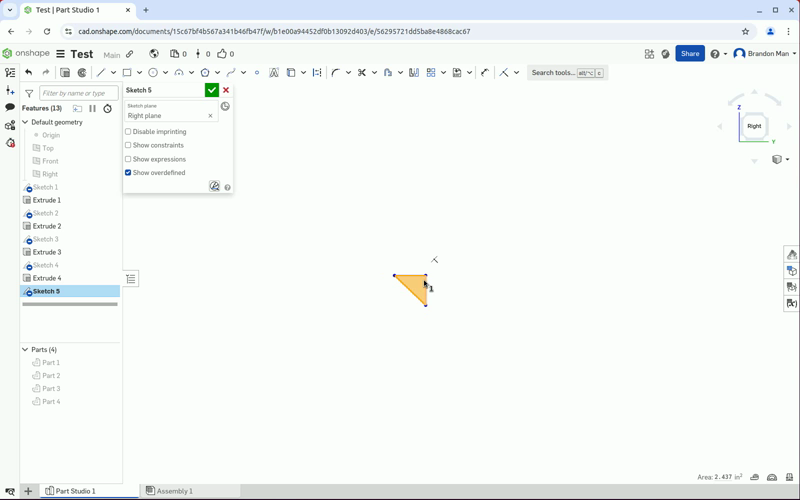
scroll(-6)
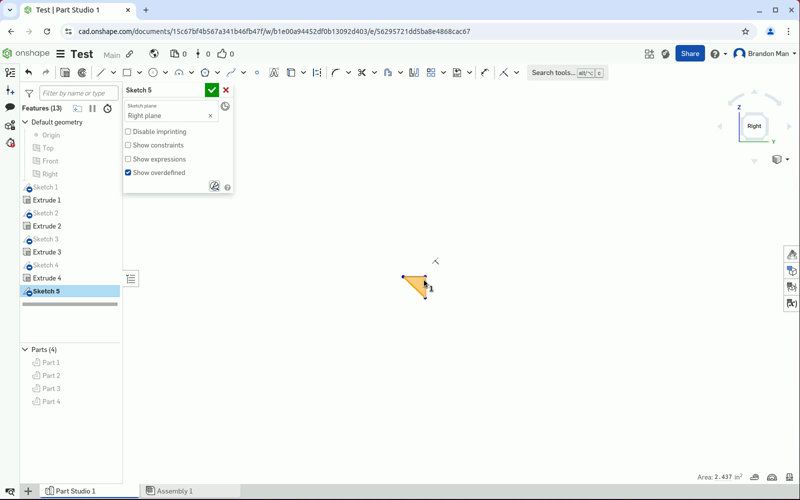
scroll(-6)
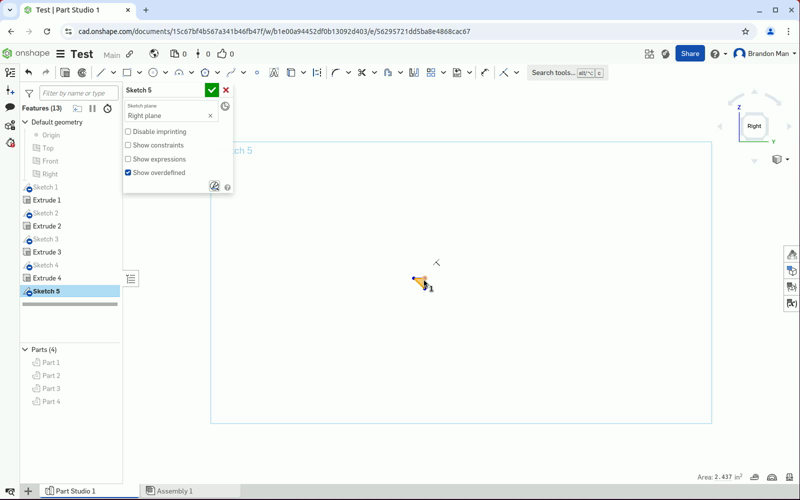
mouse_move(73, 352)
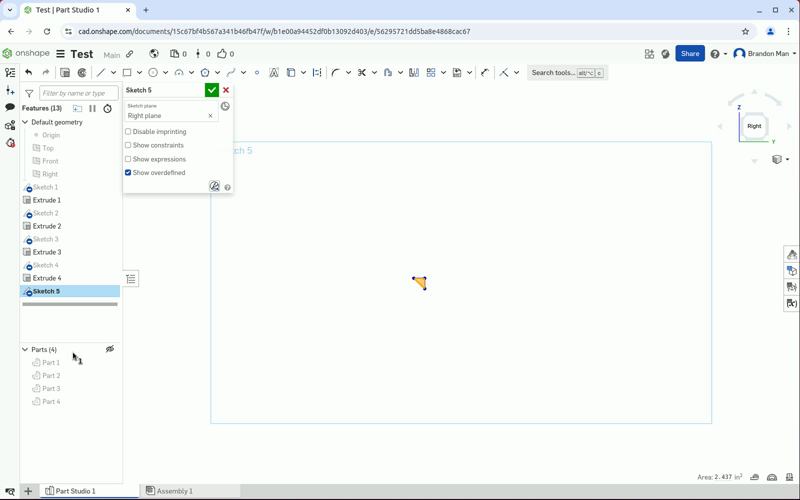
key(shift+y)
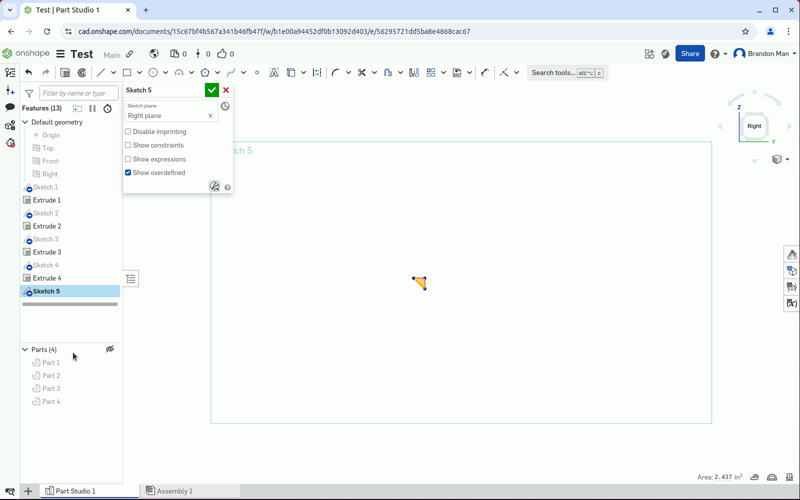
key(shift+e)
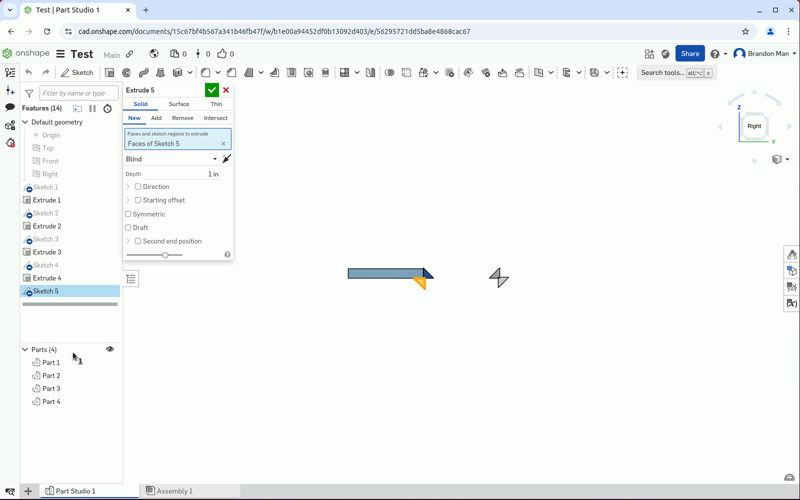
mouse_move(143, 106)
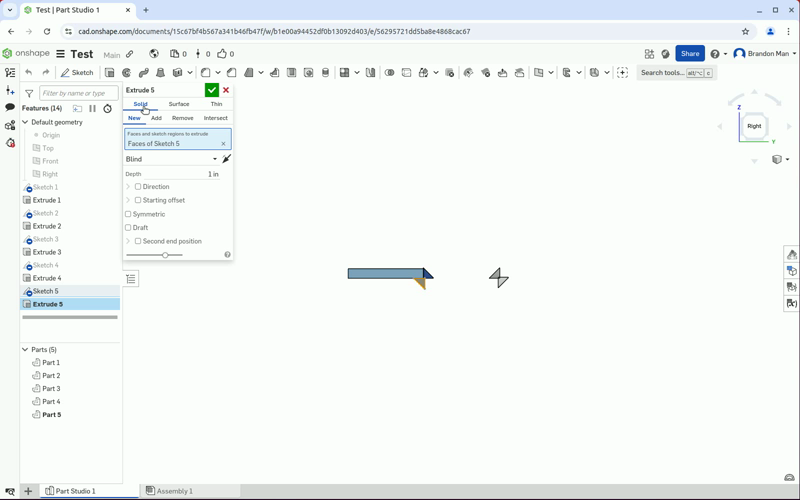
click(143, 106)
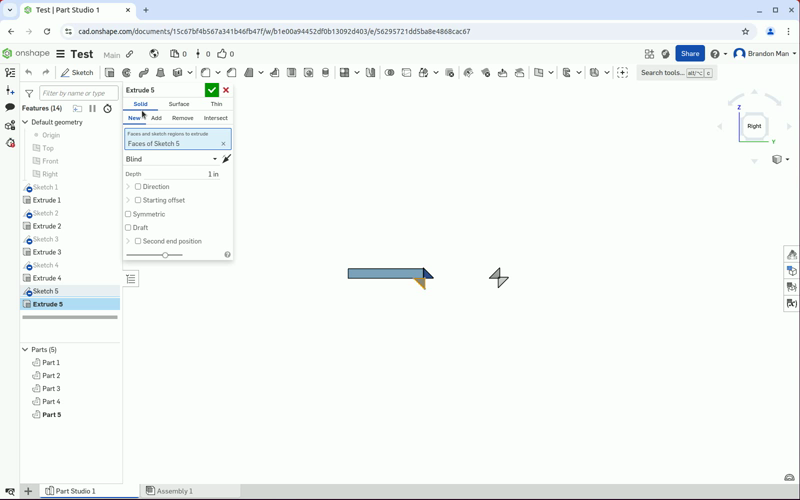
mouse_move(137, 120)
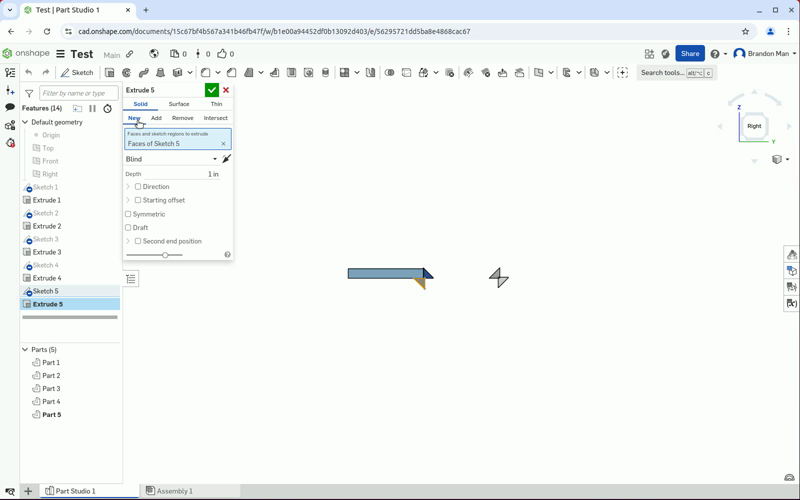
click(137, 120)
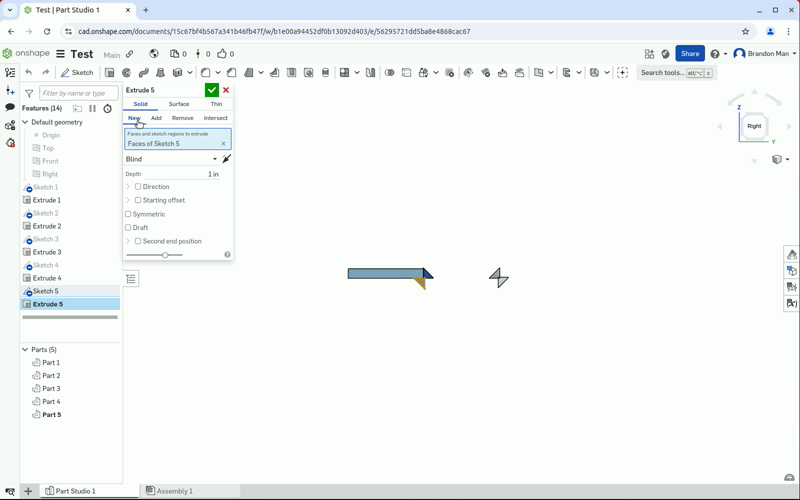
key(tab, 4)
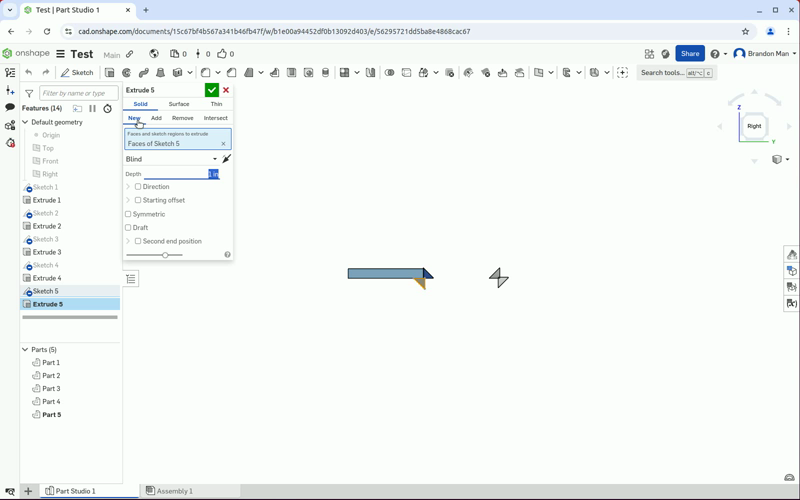
text(13.962)
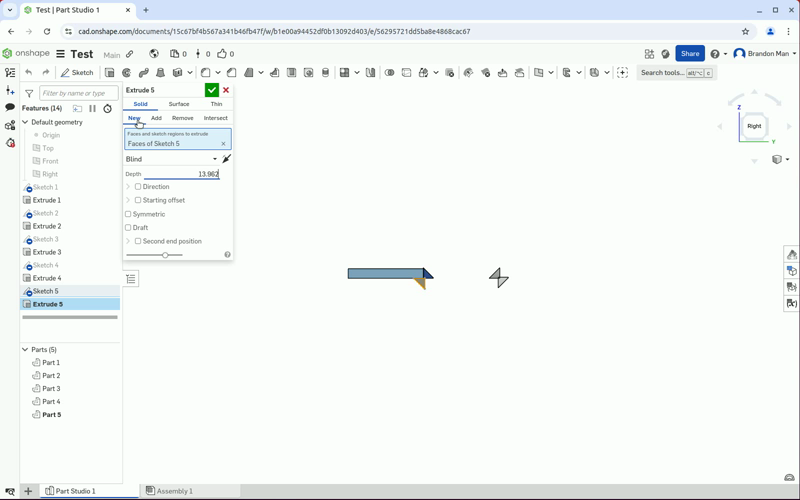
key(tab, 3)
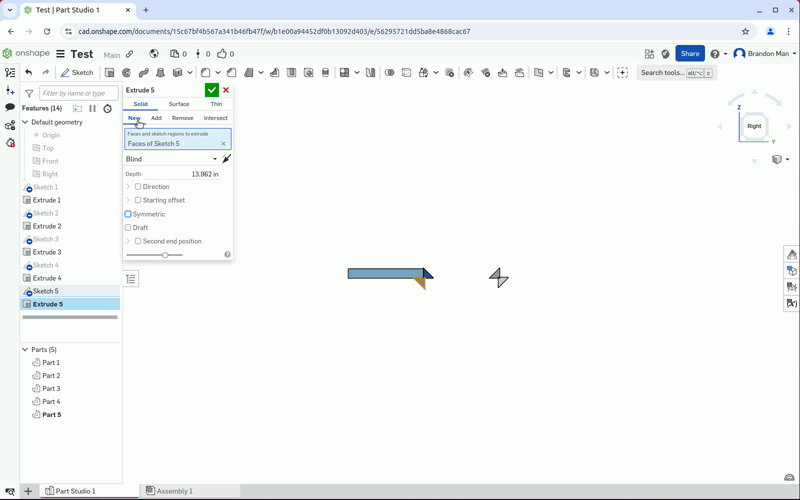
key(space)
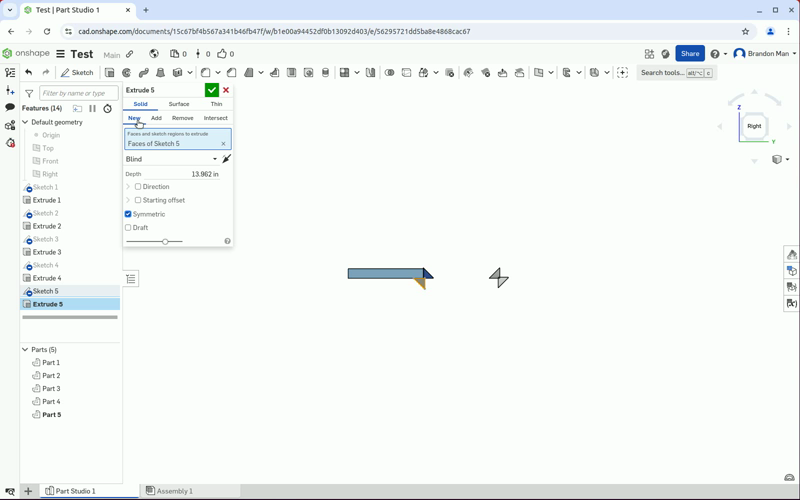
key(enter)
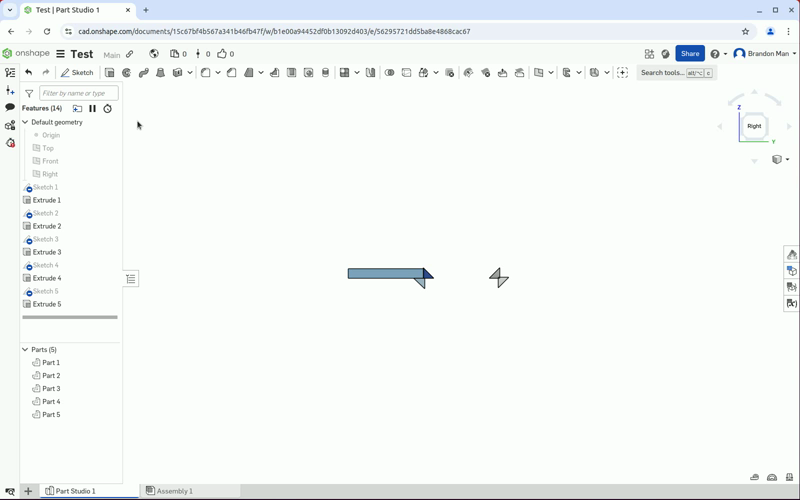
key(shift+h)
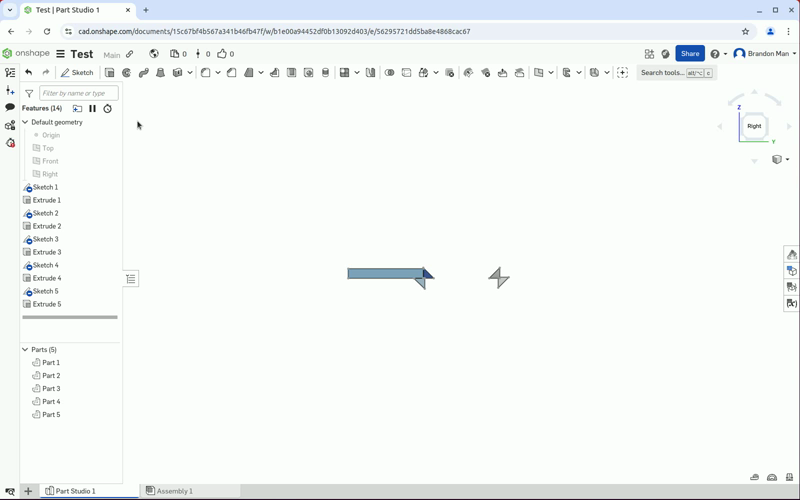
key(shift+h)
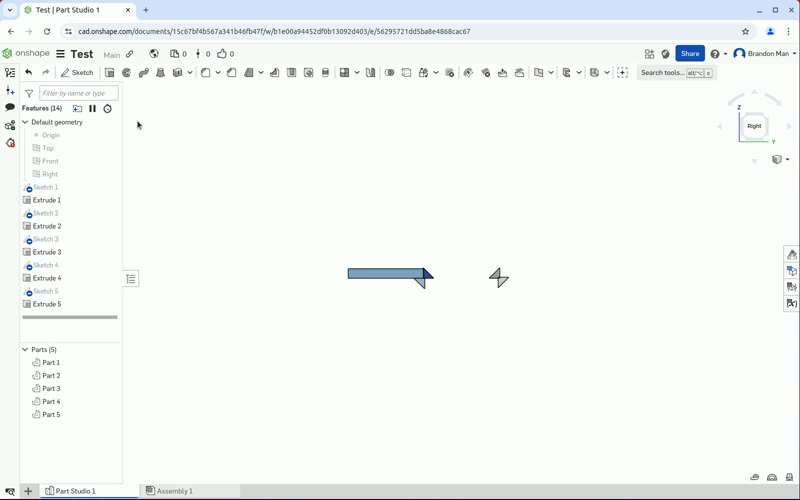
mouse_move(73, 189)
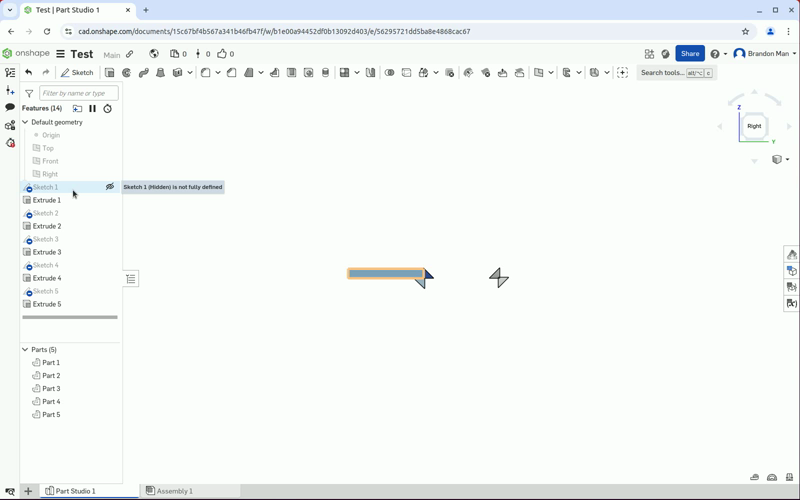
click(73, 189)
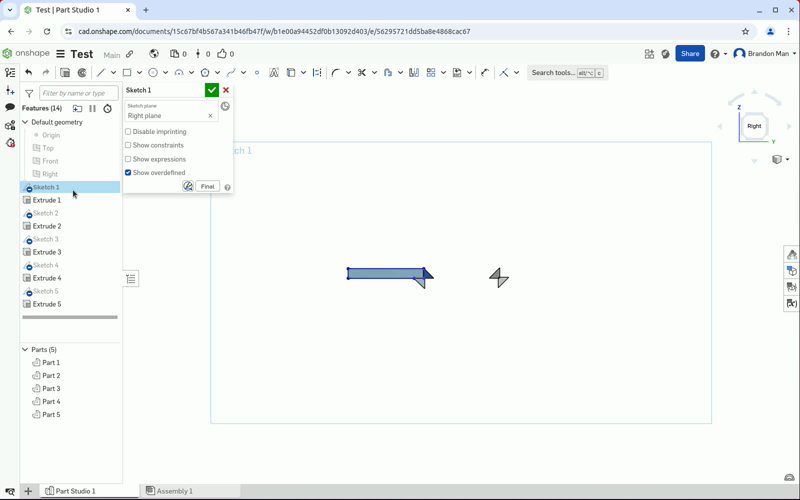
mouse_move(229, 92)
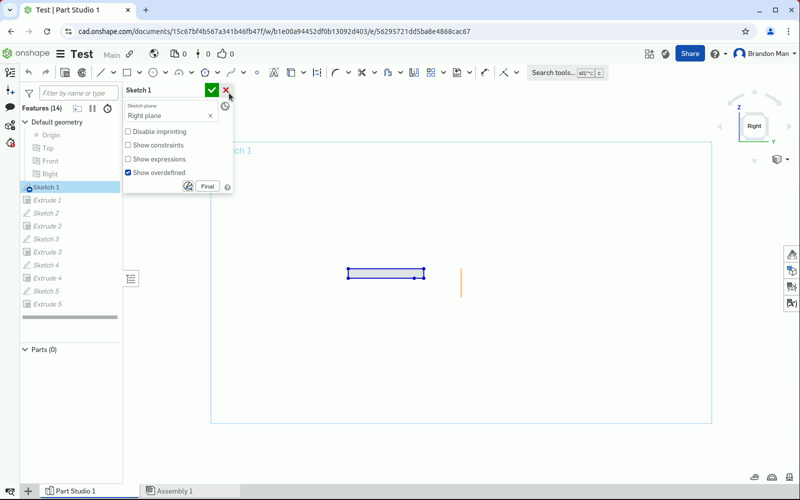
click(229, 92)
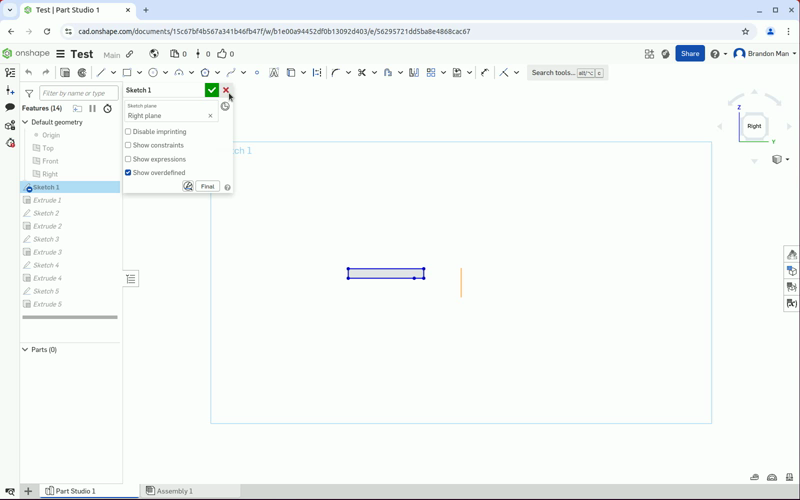
key(shift+s)
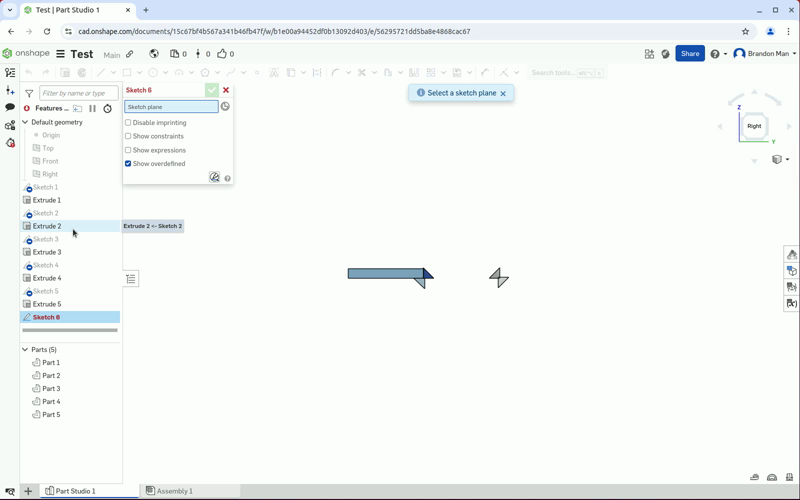
scroll(3)
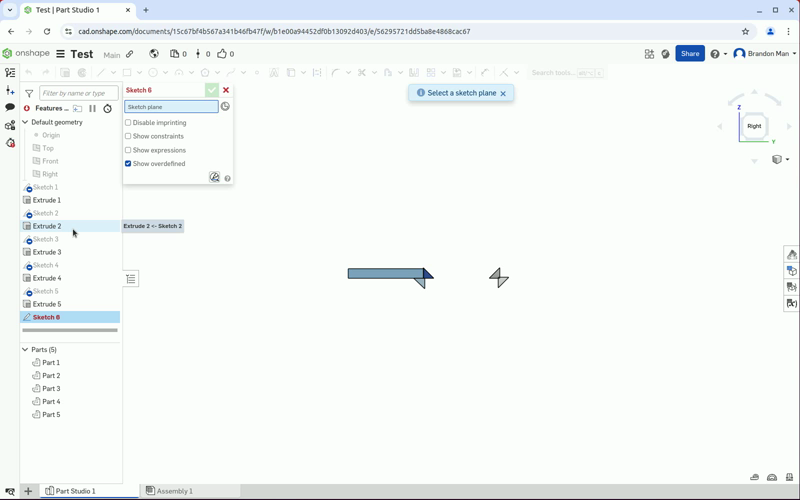
mouse_move(73, 176)
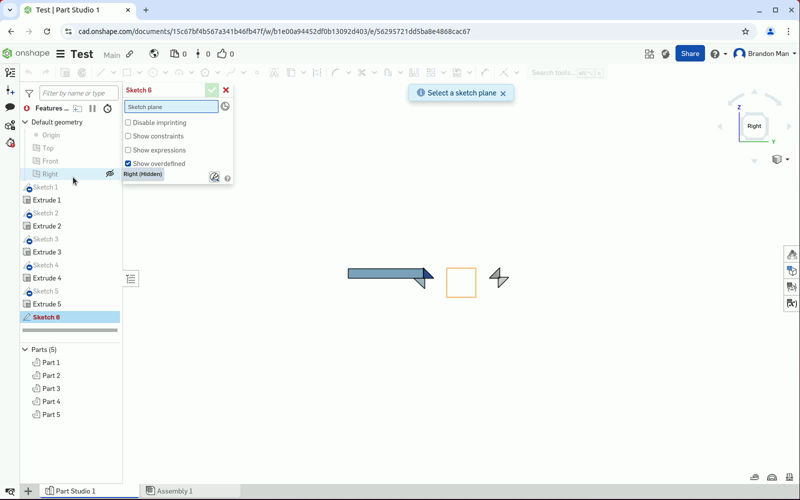
click(73, 176)
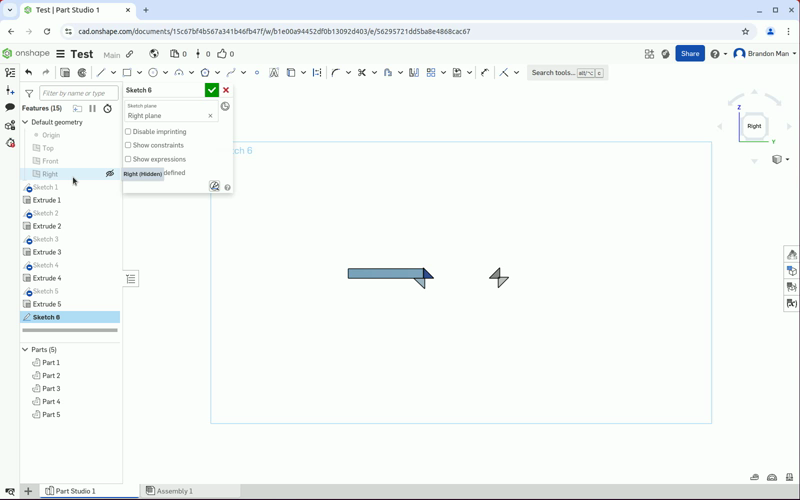
mouse_move(73, 352)
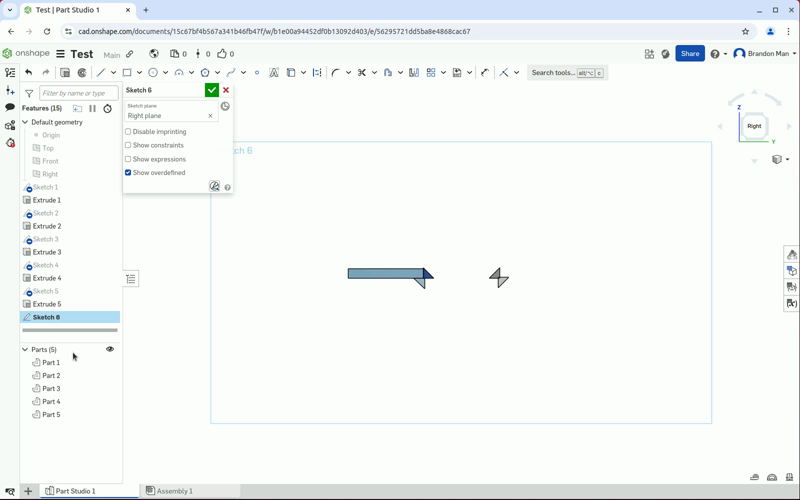
key(y)
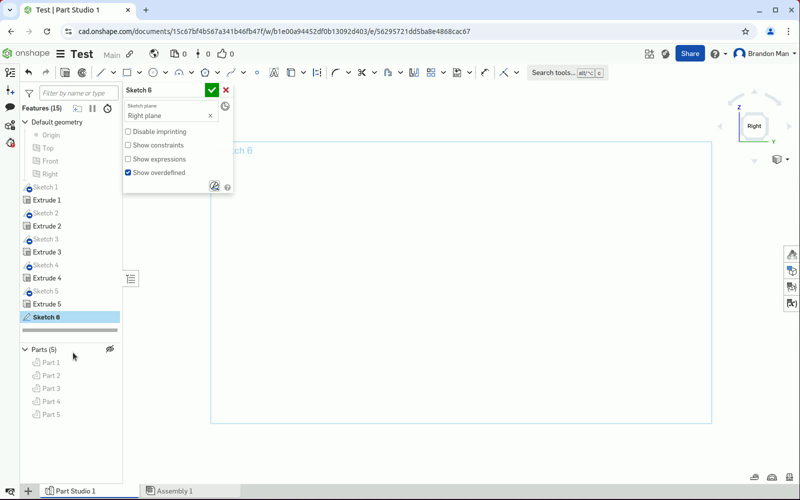
key(l)
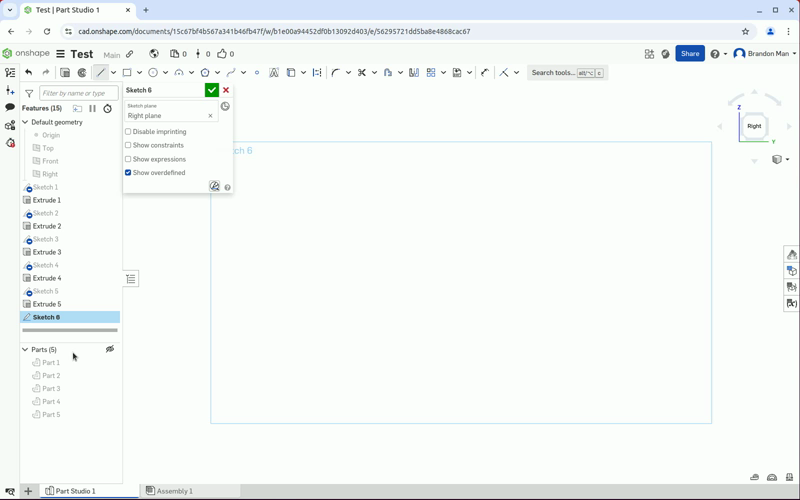
key_down(shift)
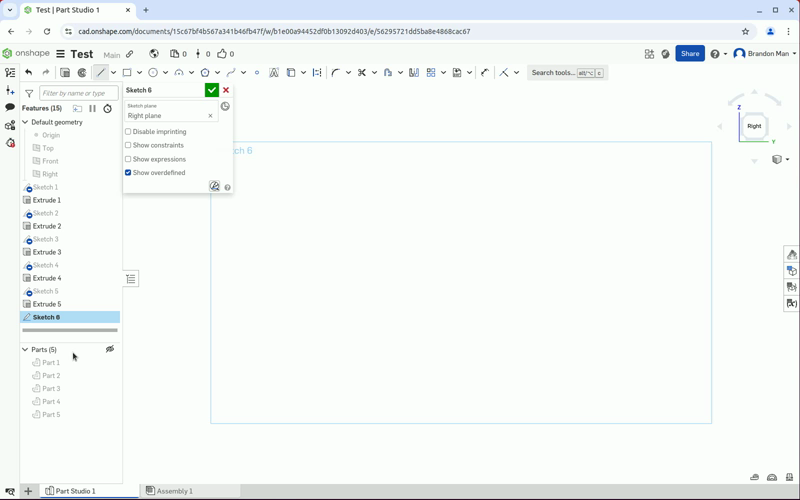
mouse_move(498, 278)
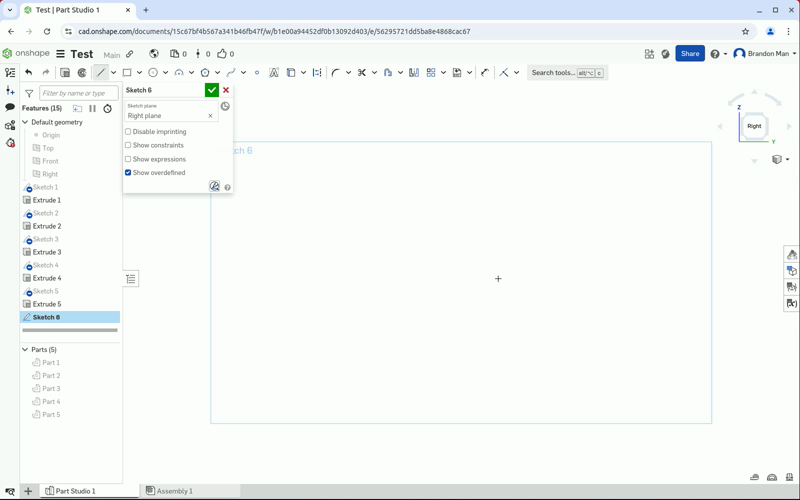
click(498, 278)
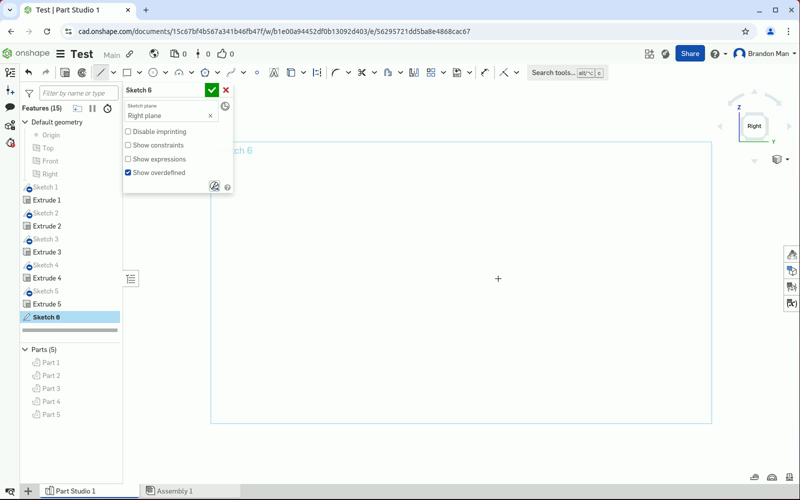
key_up(shift)
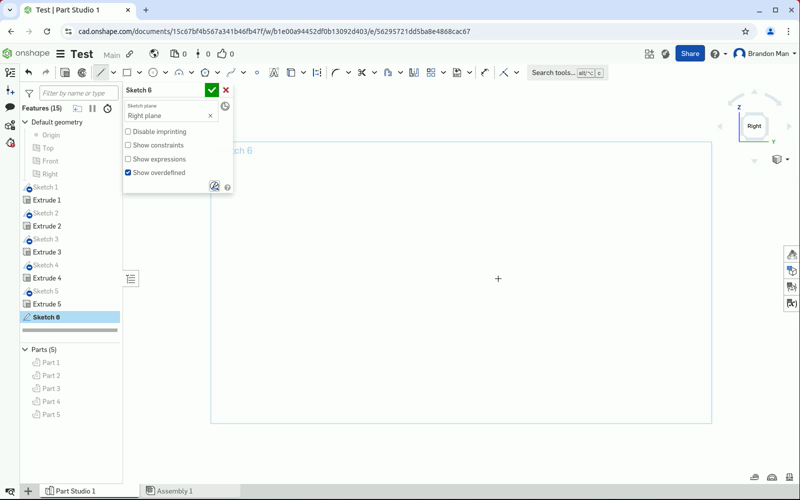
key_down(shift)
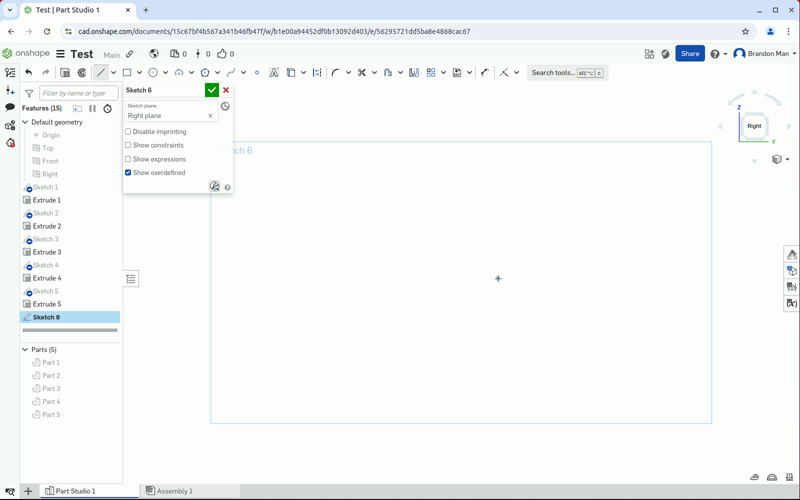
mouse_move(528, 278)
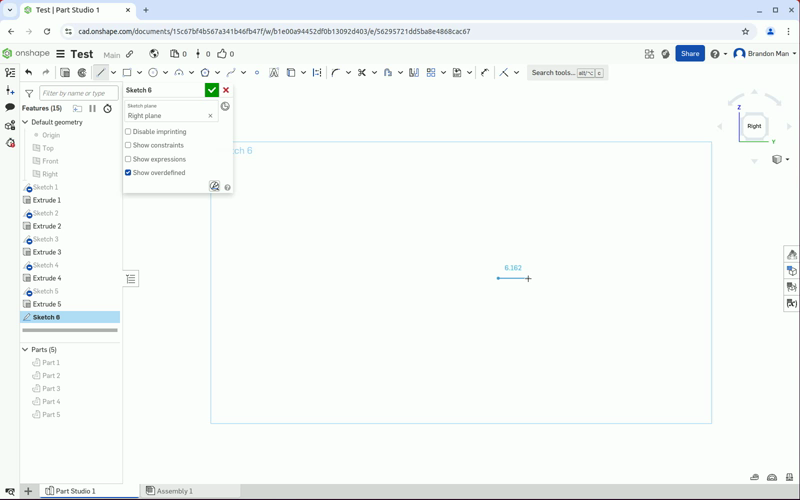
mouse_move(507, 278)
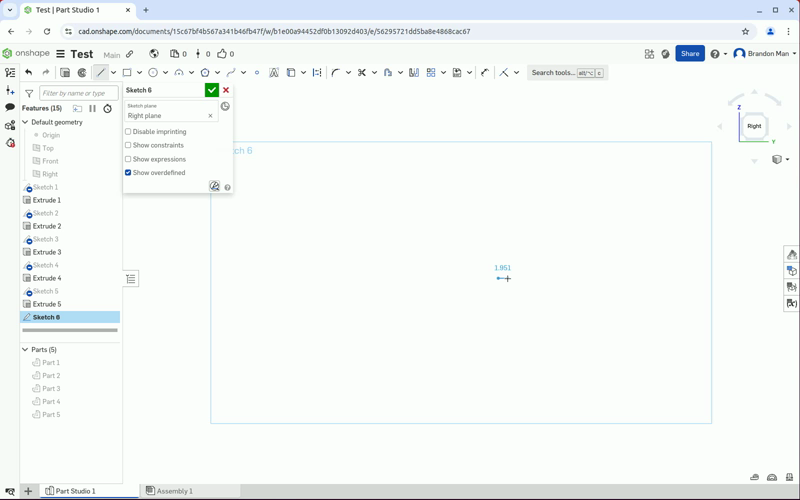
click(507, 278)
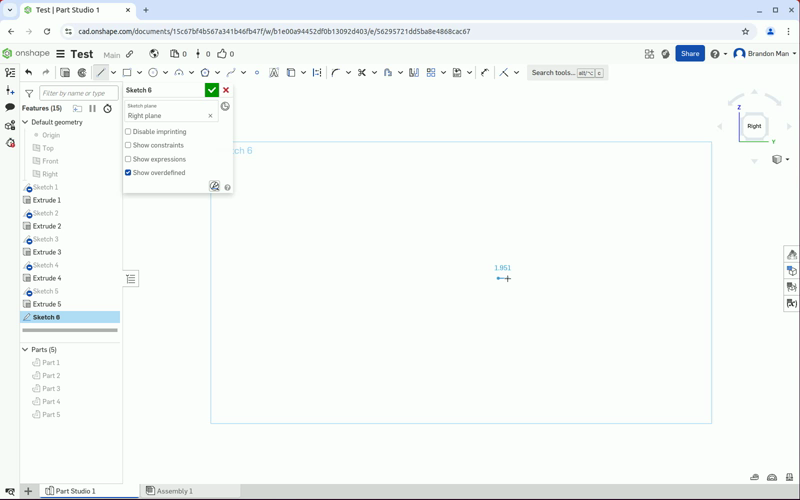
key_up(shift)
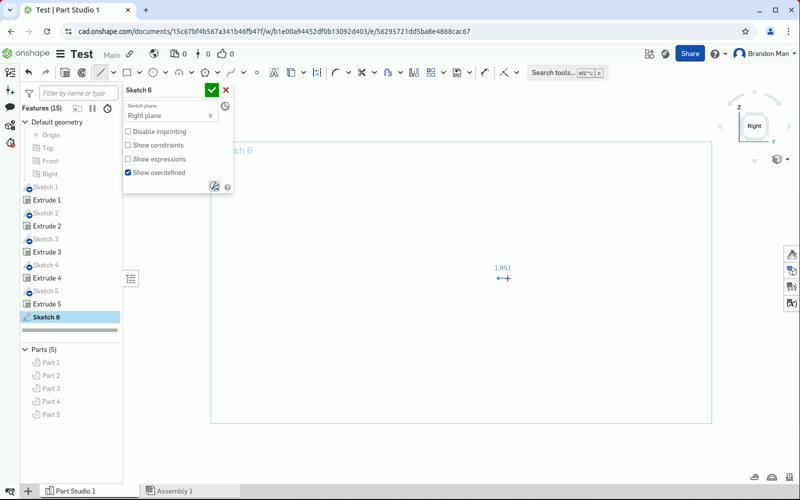
key_down(shift)
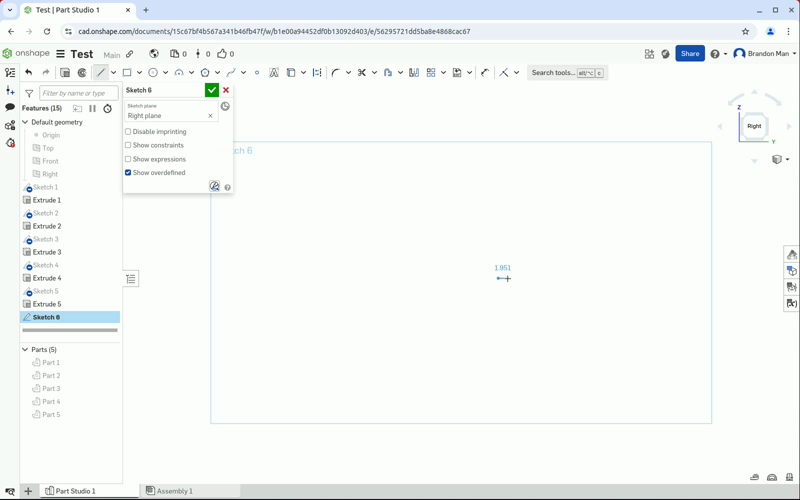
mouse_move(573, 278)
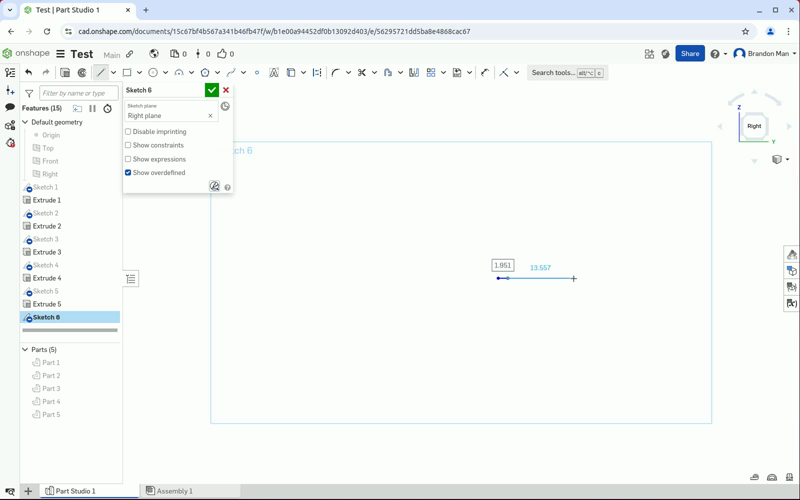
click(573, 278)
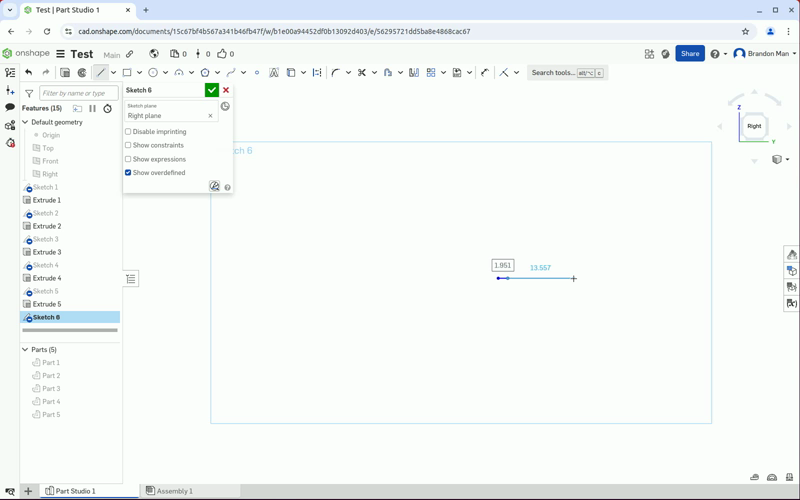
key_up(shift)
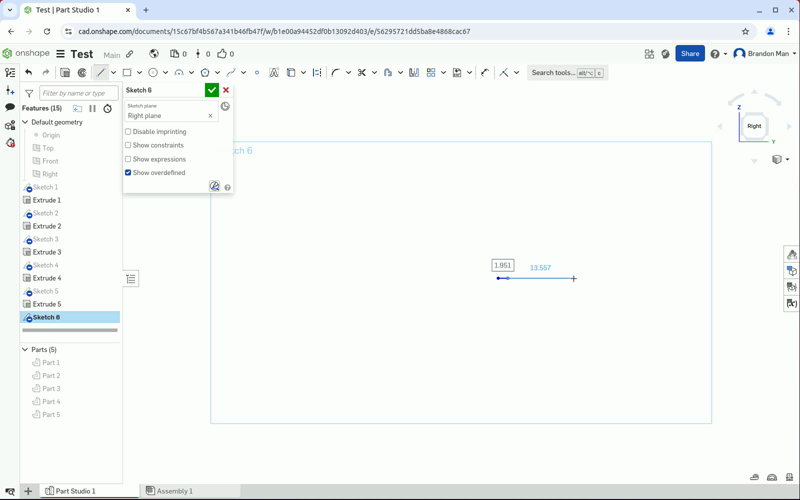
key_down(shift)
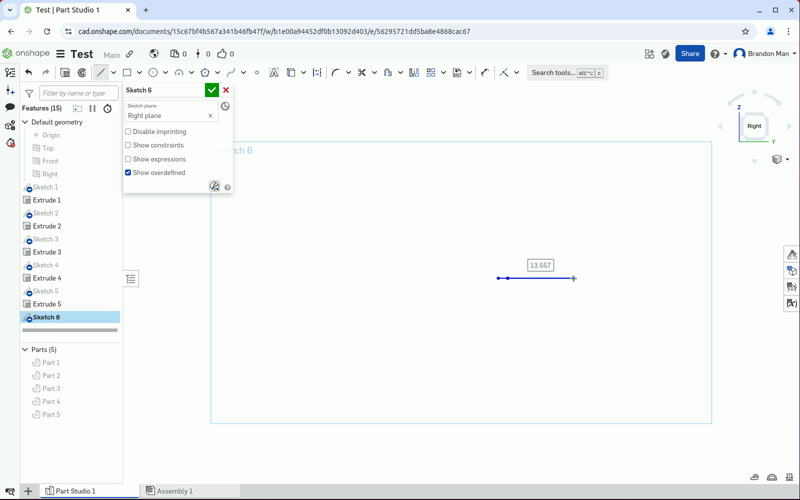
mouse_move(589, 278)
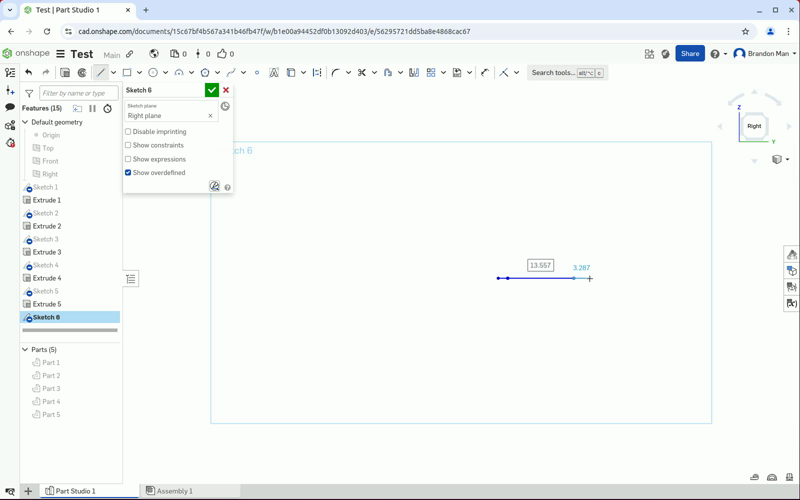
mouse_move(573, 268)
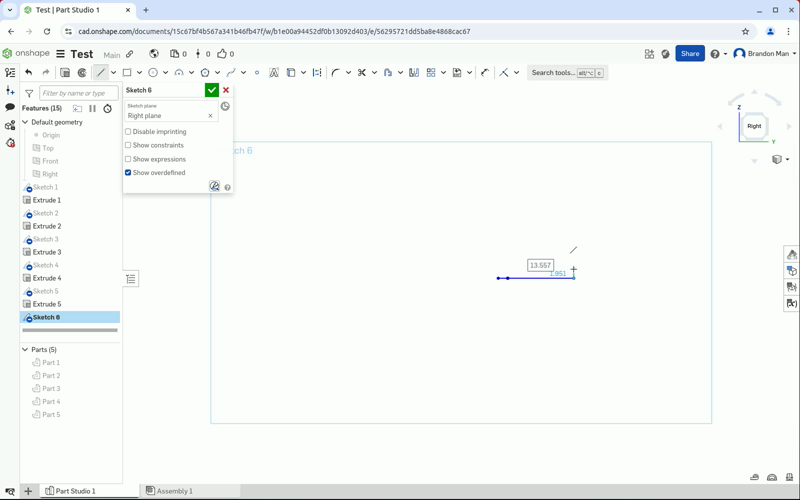
click(573, 268)
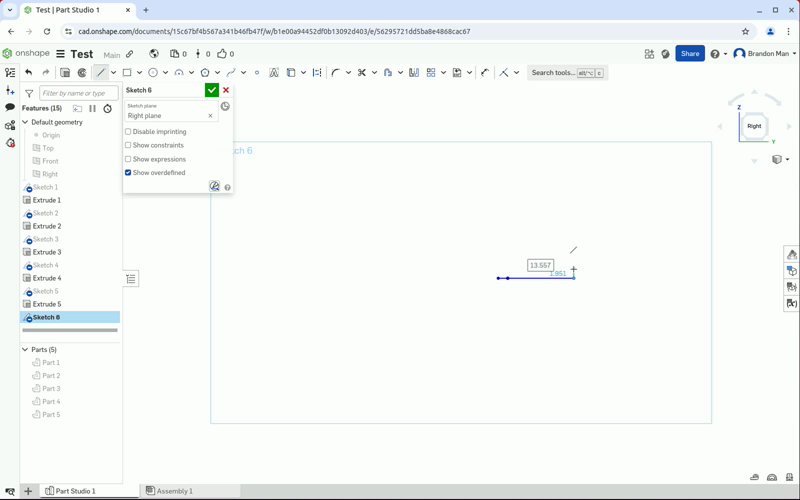
key_up(shift)
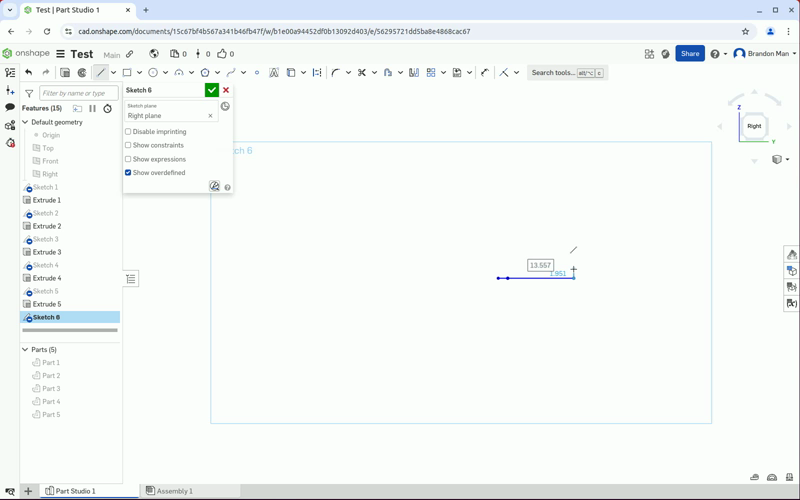
key_down(shift)
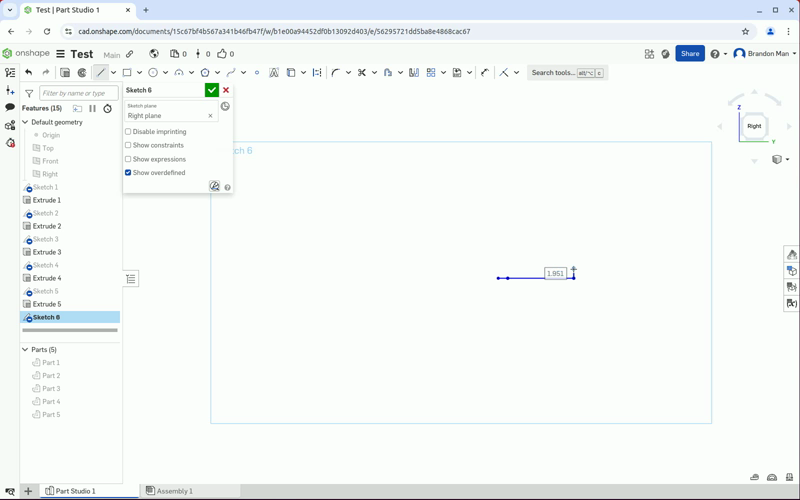
mouse_move(498, 268)
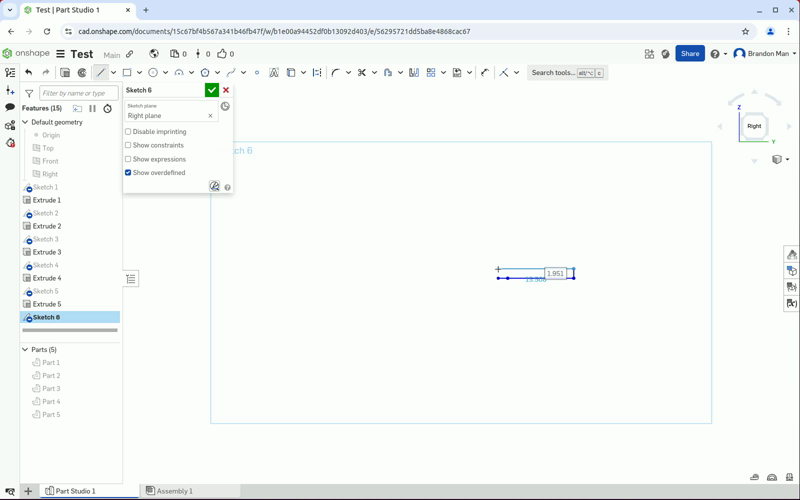
click(498, 268)
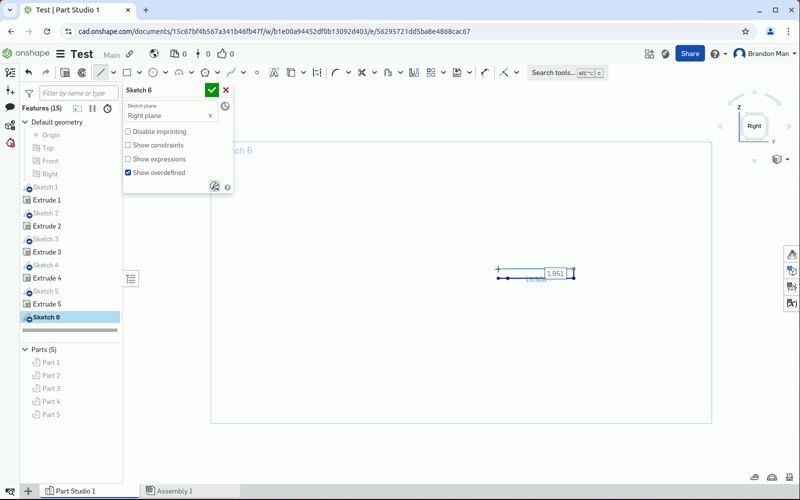
key_up(shift)
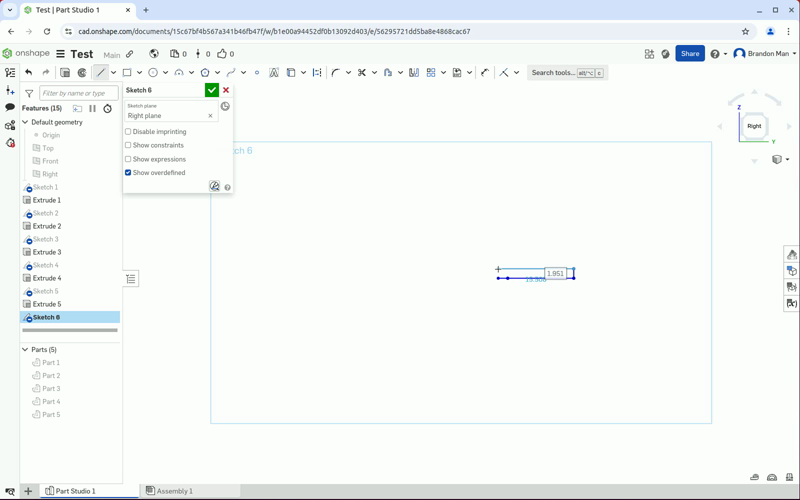
mouse_move(528, 268)
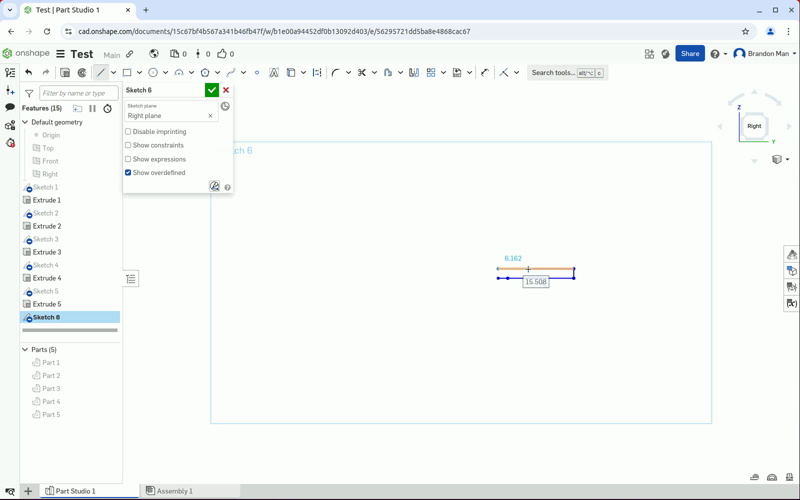
key_down(shift)
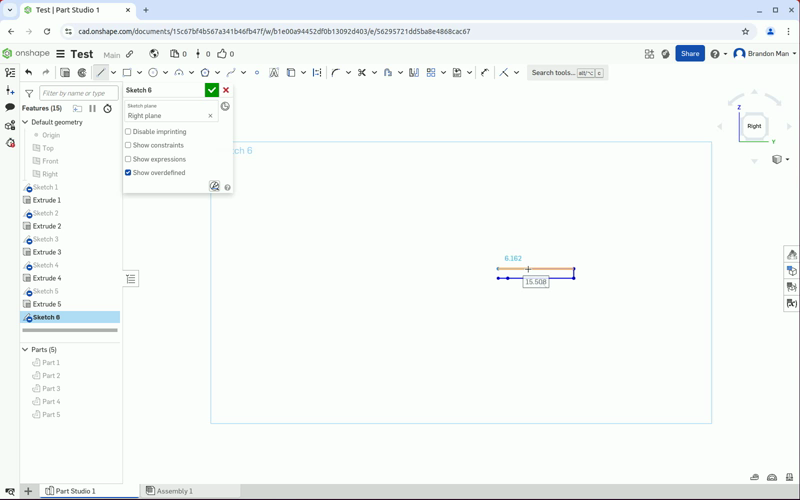
mouse_move(498, 278)
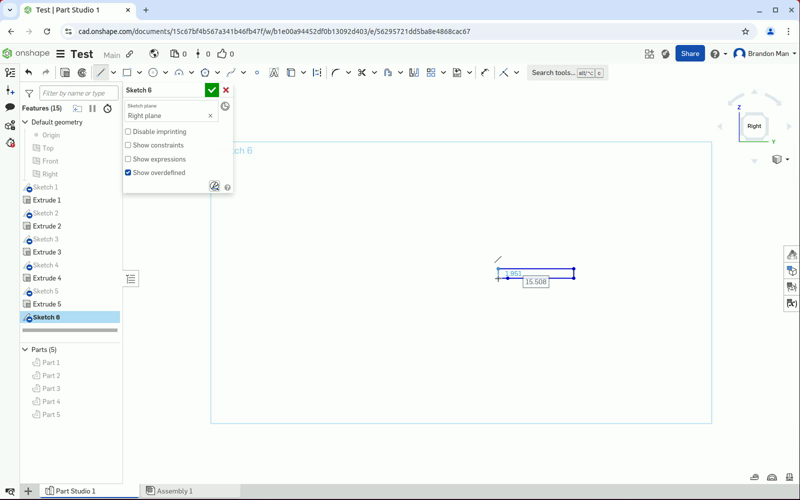
key_up(shift)
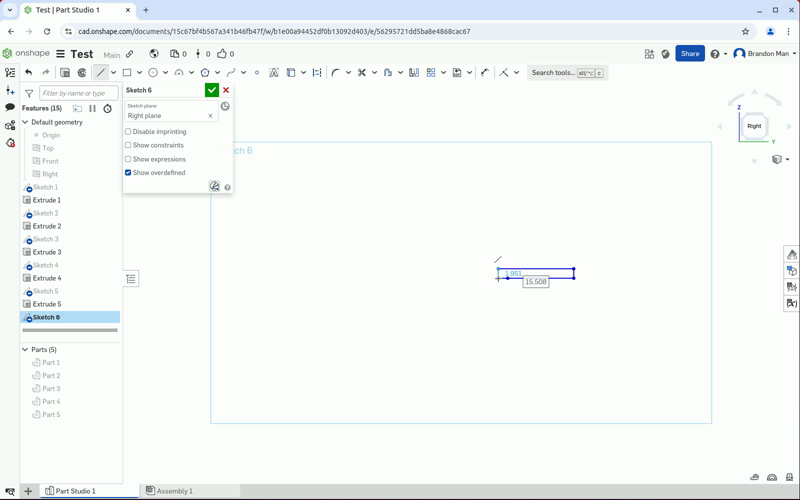
click(498, 278)
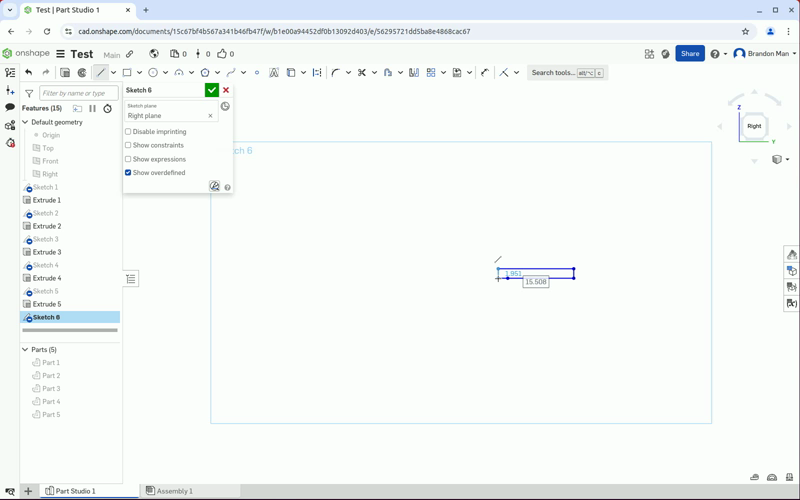
key(esc)
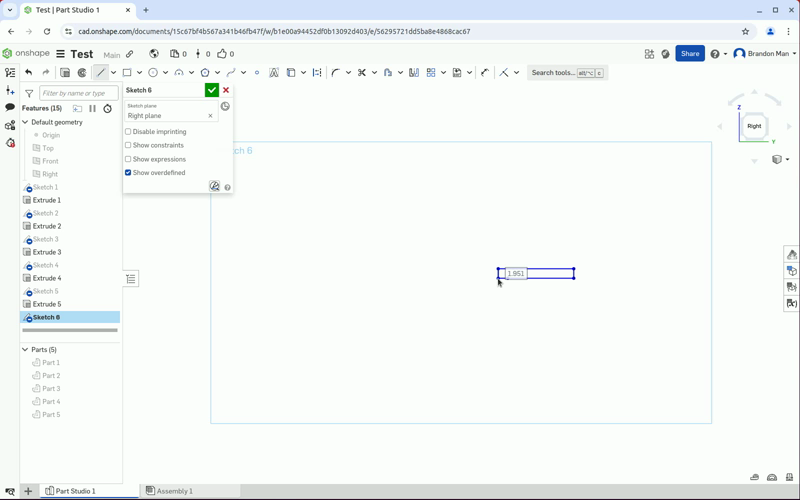
mouse_move(529, 272)
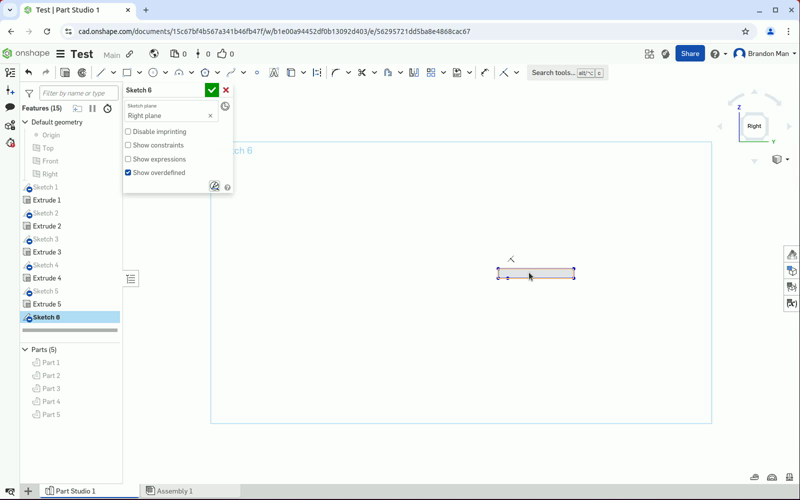
scroll(6)
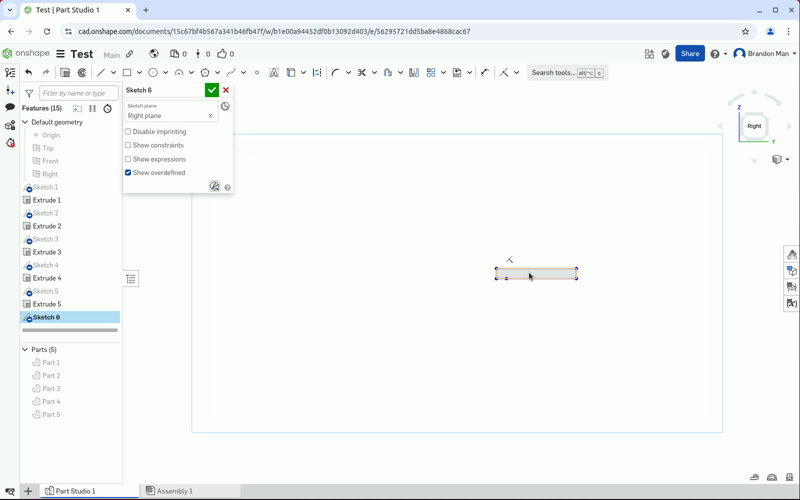
scroll(6)
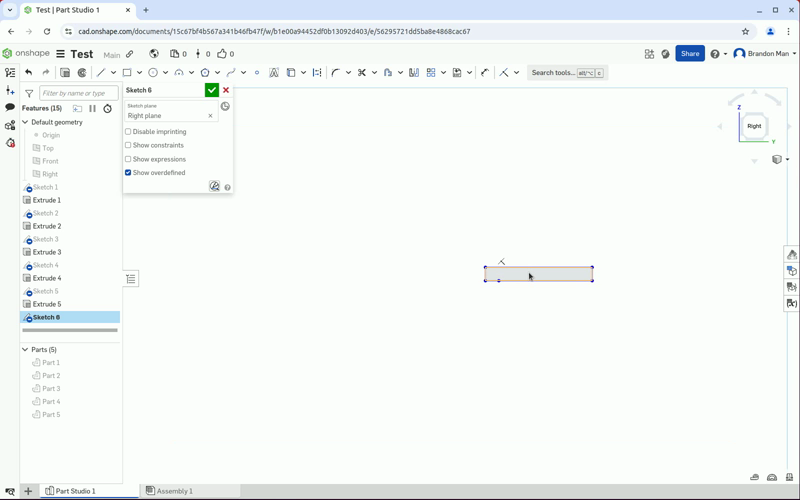
scroll(6)
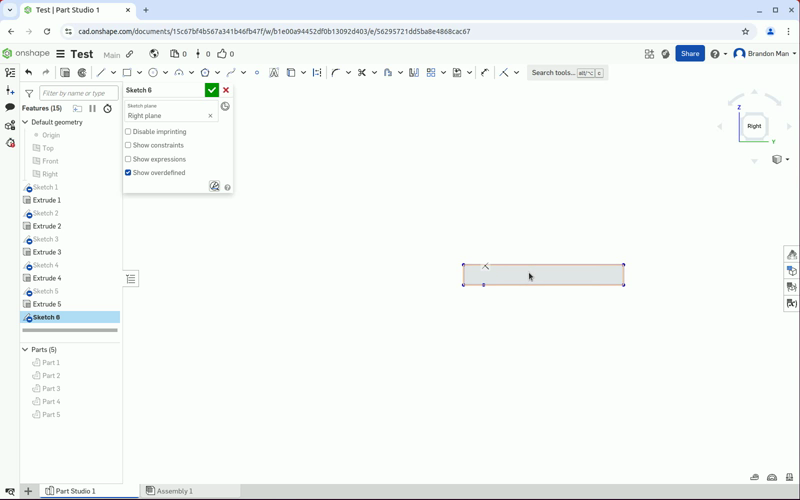
scroll(6)
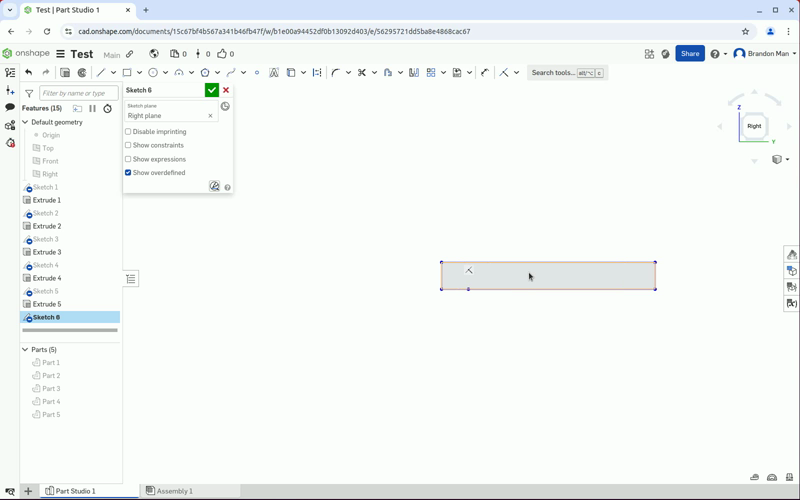
scroll(6)
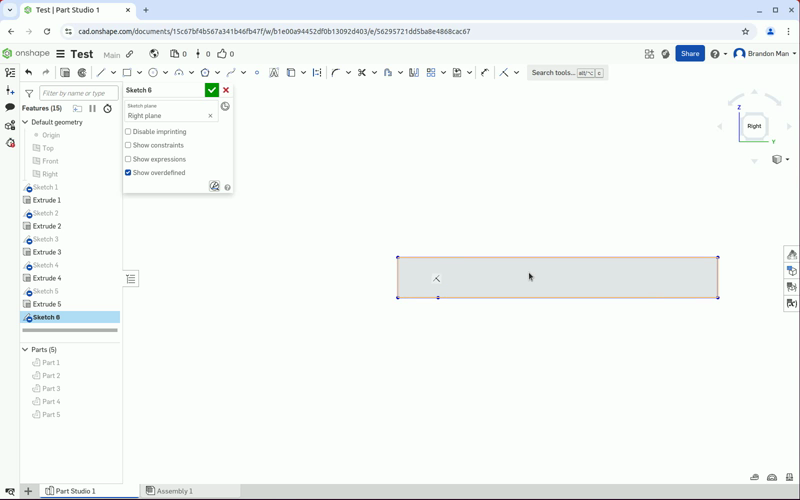
scroll(6)
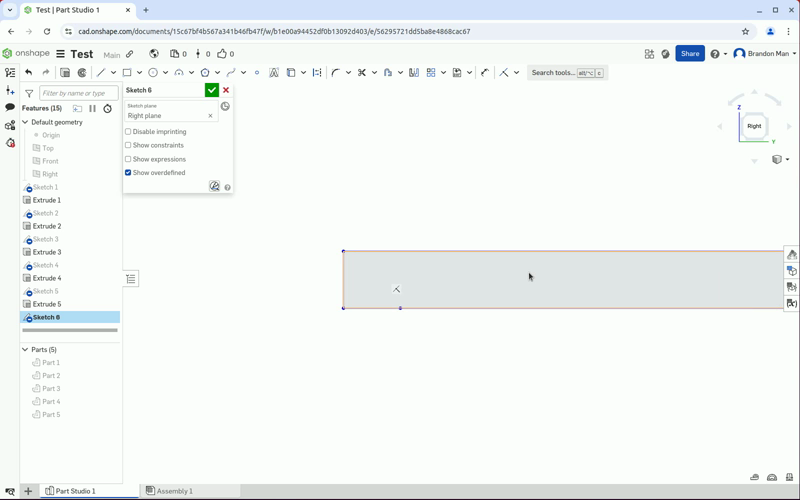
scroll(6)
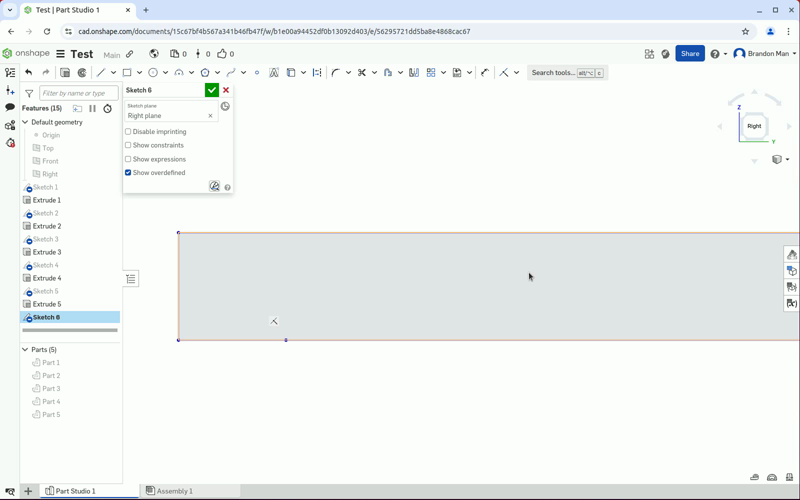
click(529, 272)
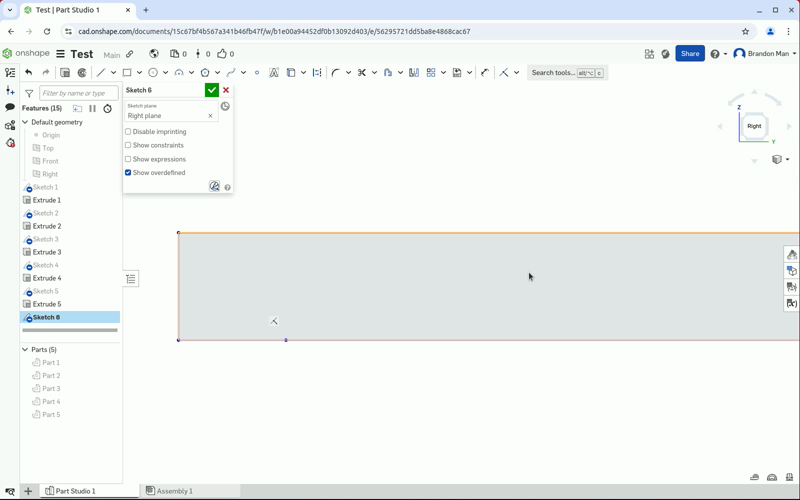
scroll(-6)
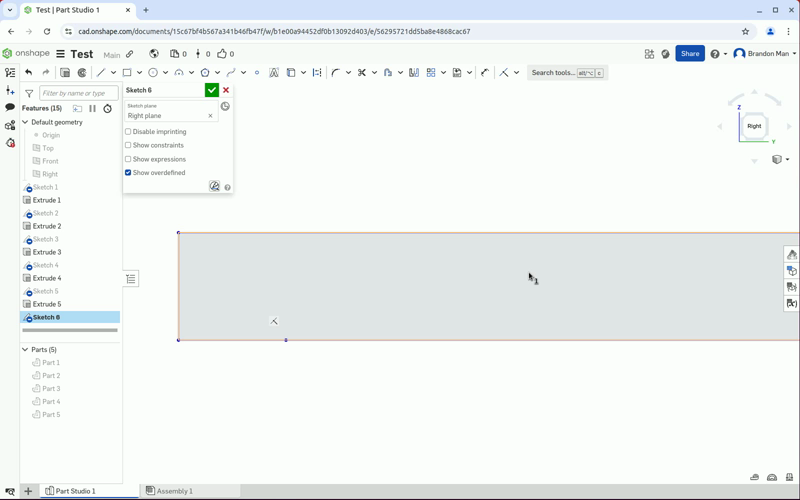
scroll(-6)
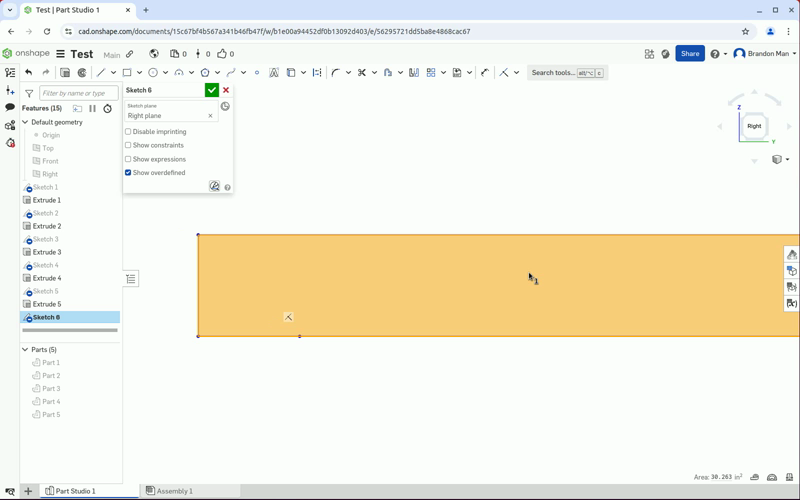
scroll(-6)
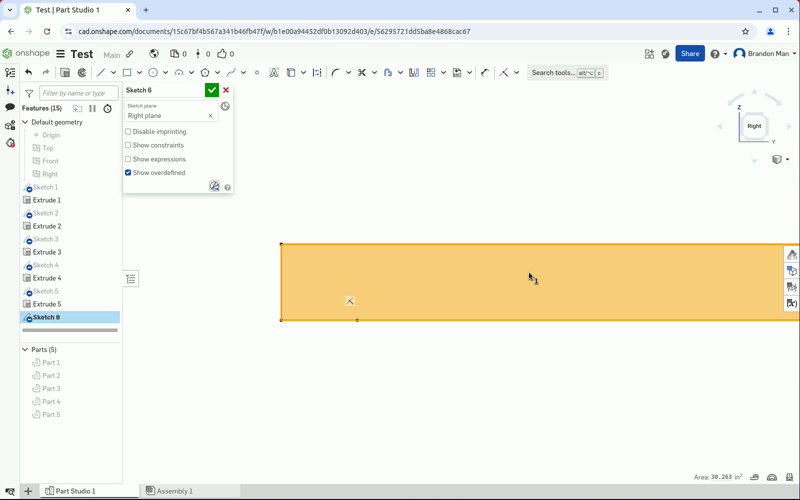
scroll(-6)
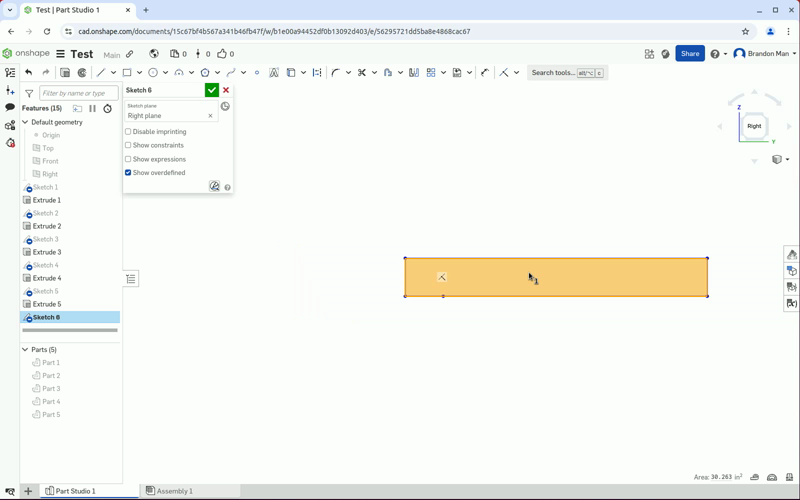
scroll(-6)
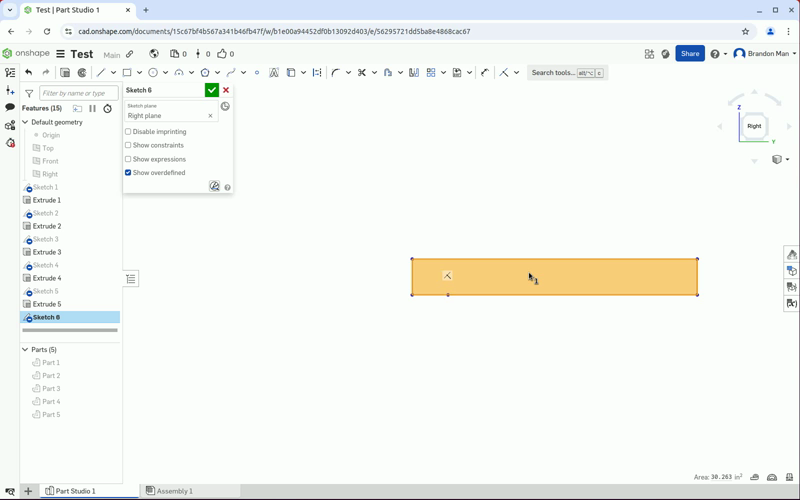
scroll(-6)
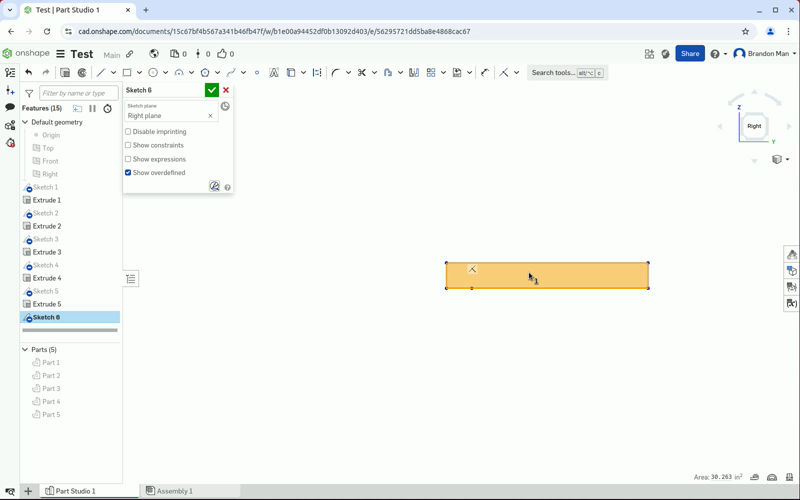
scroll(-6)
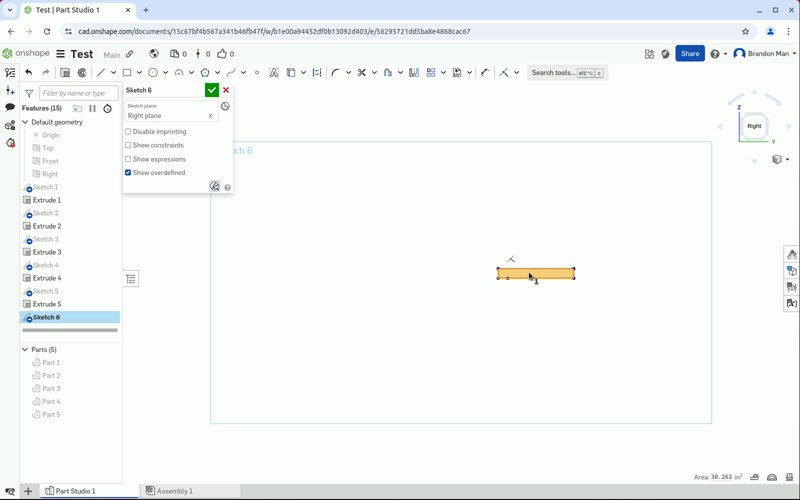
mouse_move(73, 352)
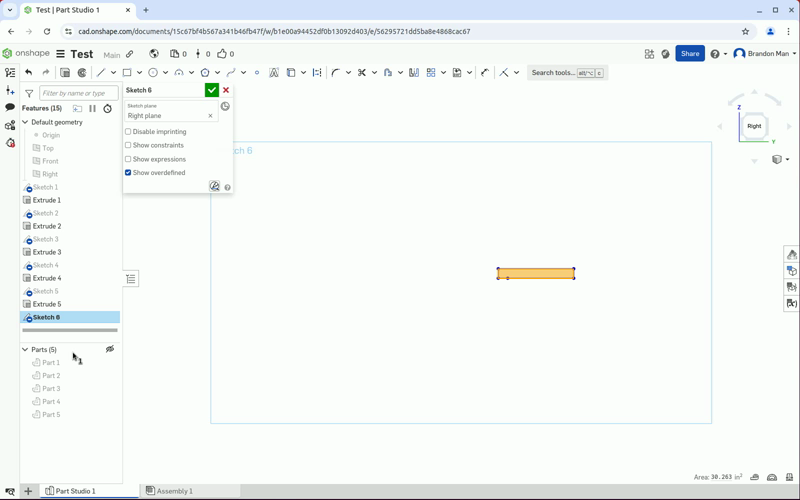
key(shift+y)
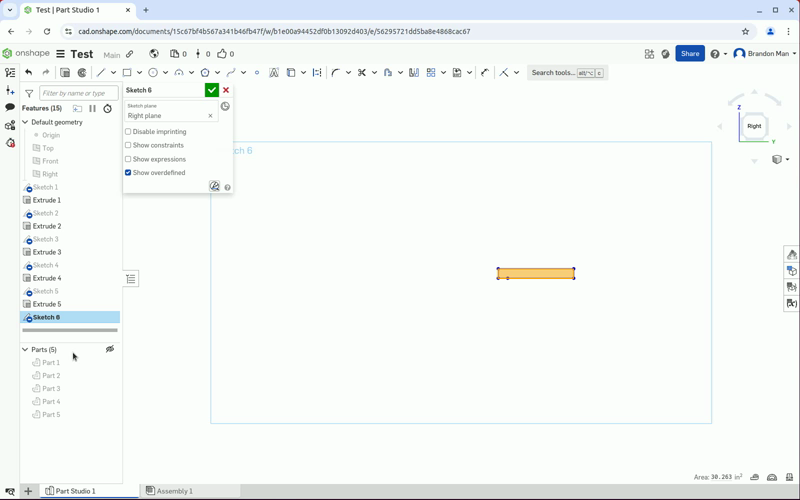
key(shift+e)
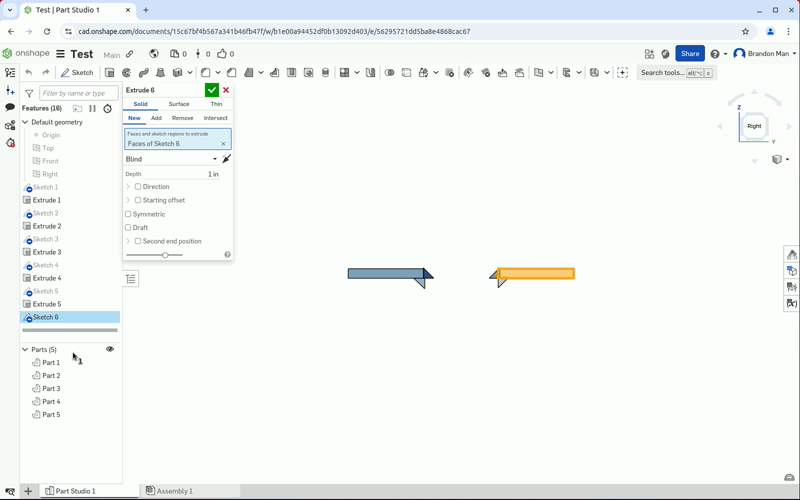
mouse_move(143, 106)
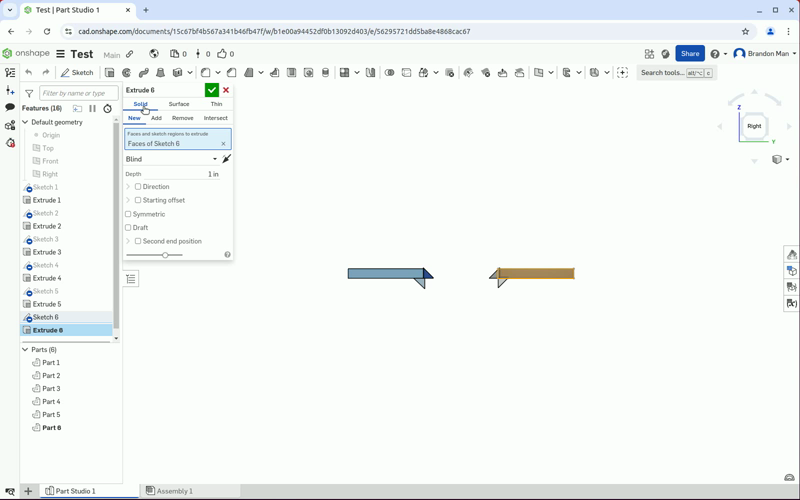
click(143, 106)
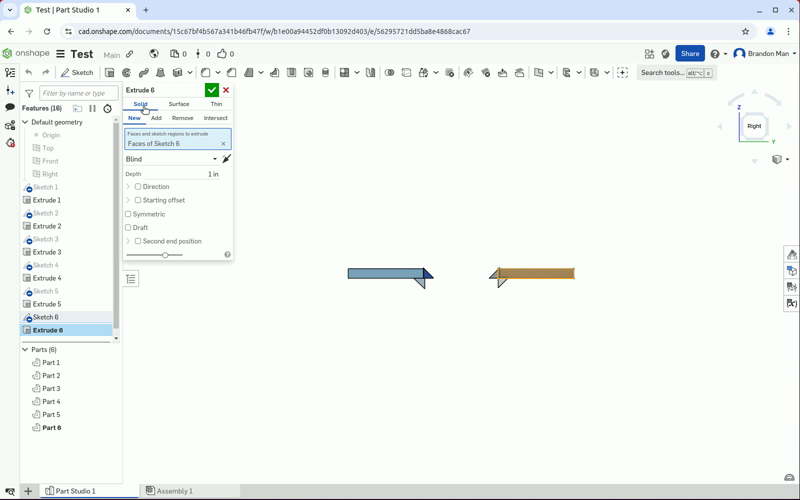
mouse_move(137, 120)
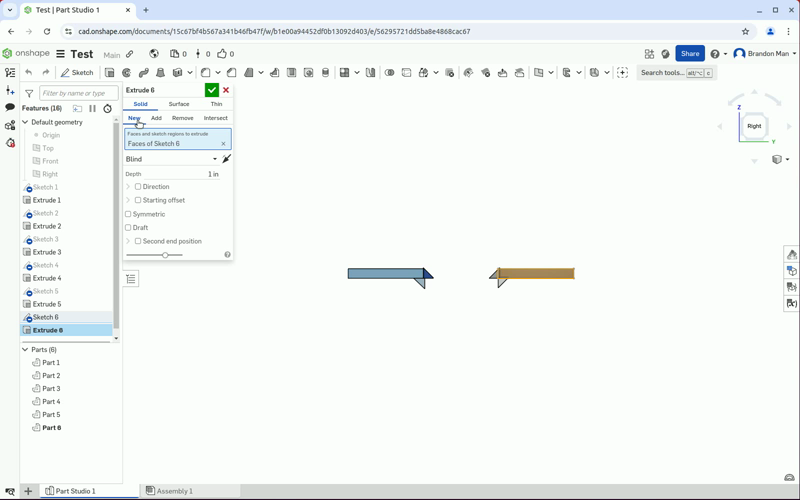
click(137, 120)
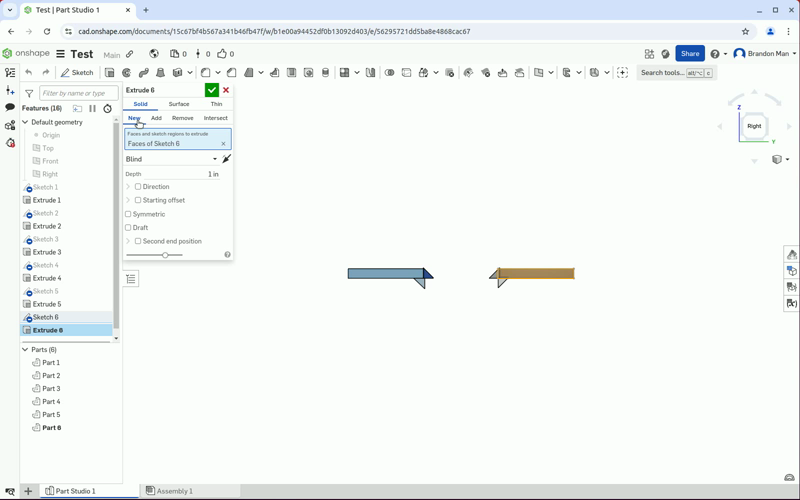
key(tab, 4)
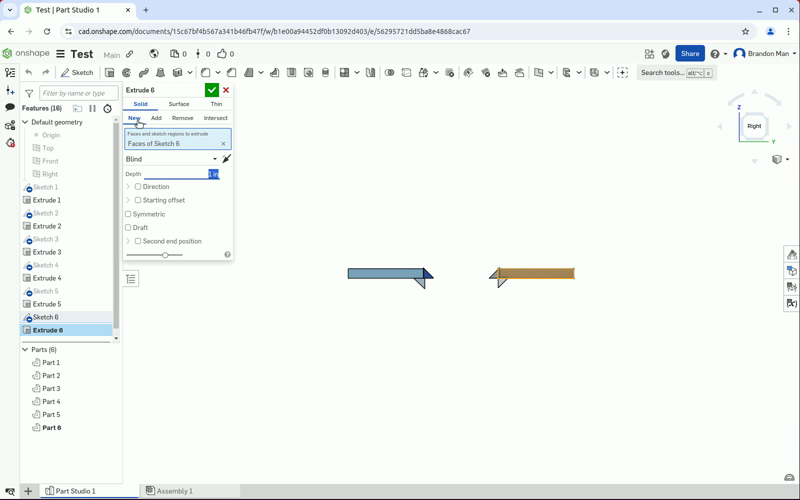
text(13.962)
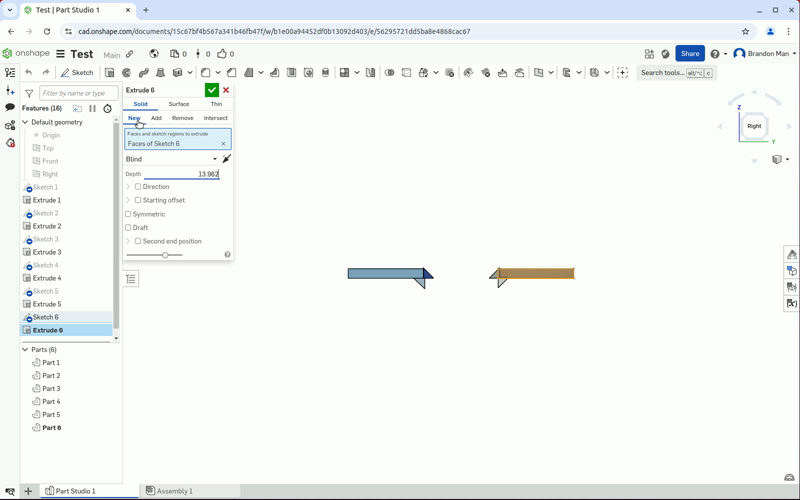
key(tab, 3)
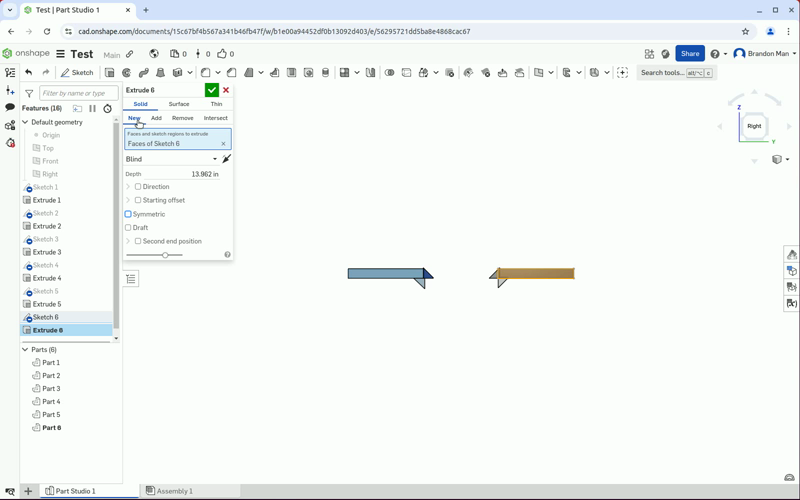
key(space)
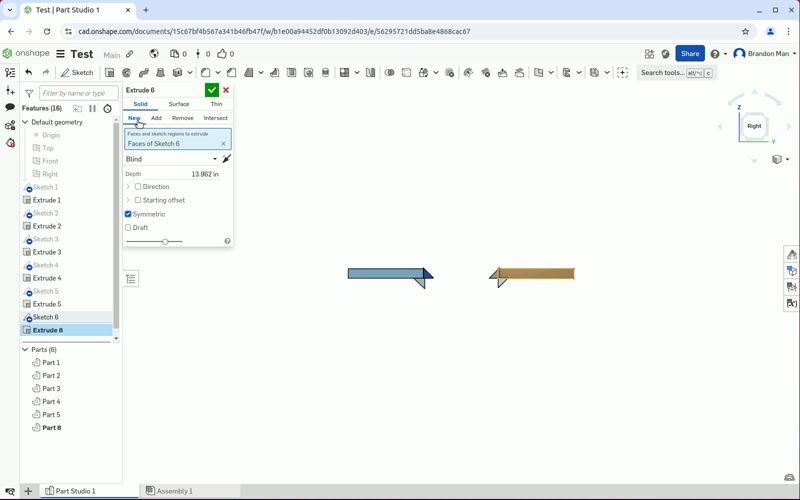
key(enter)
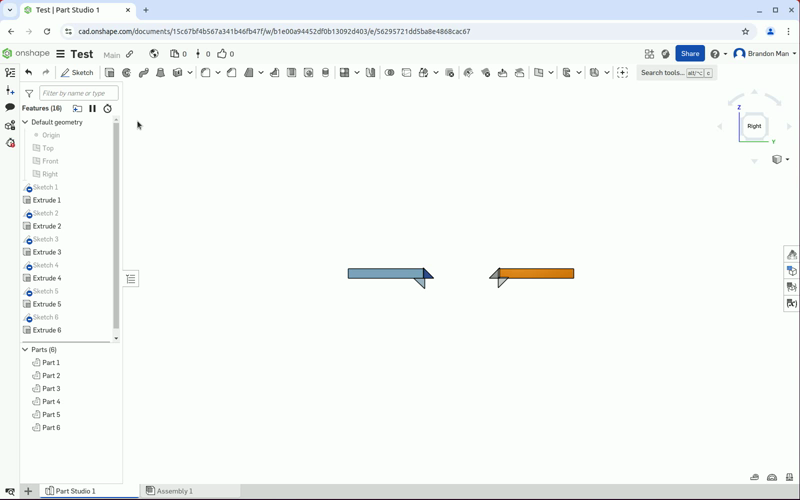
key(shift+h)
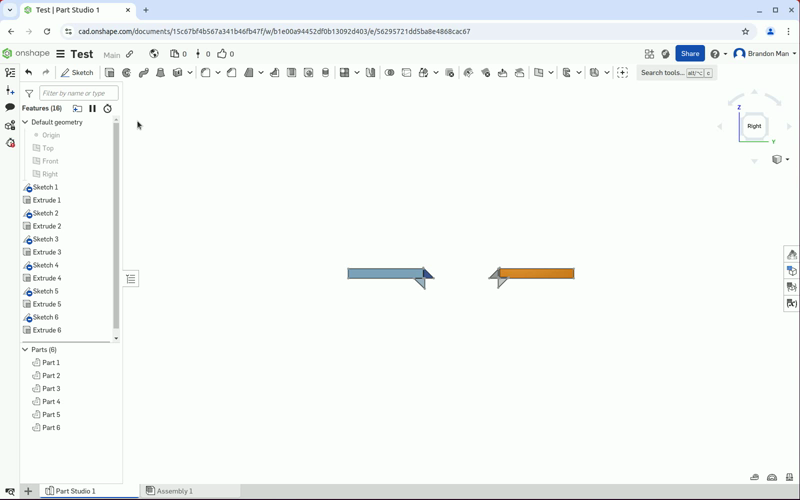
key(shift+h)
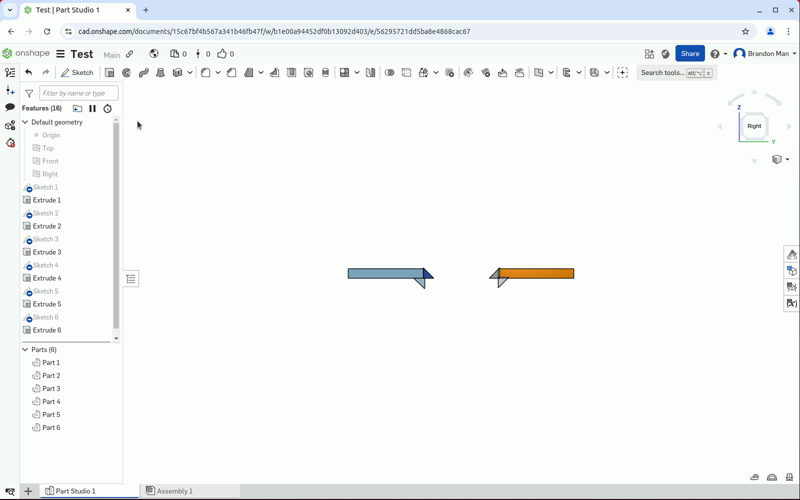
mouse_move(69, 189)
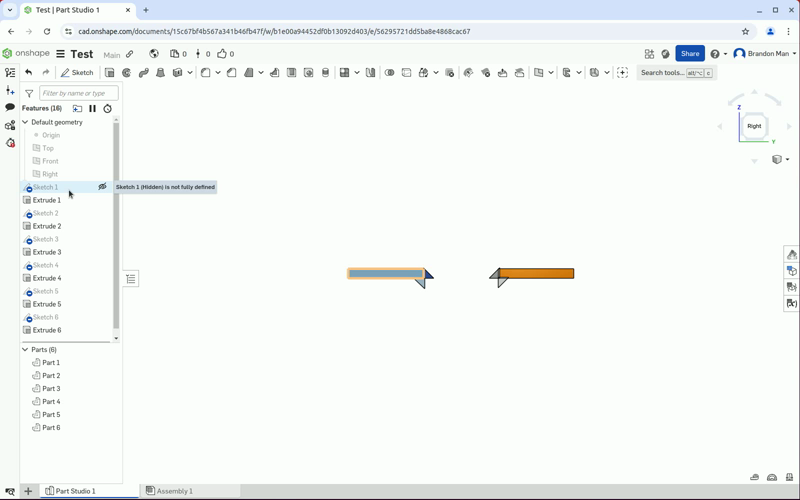
click(69, 189)
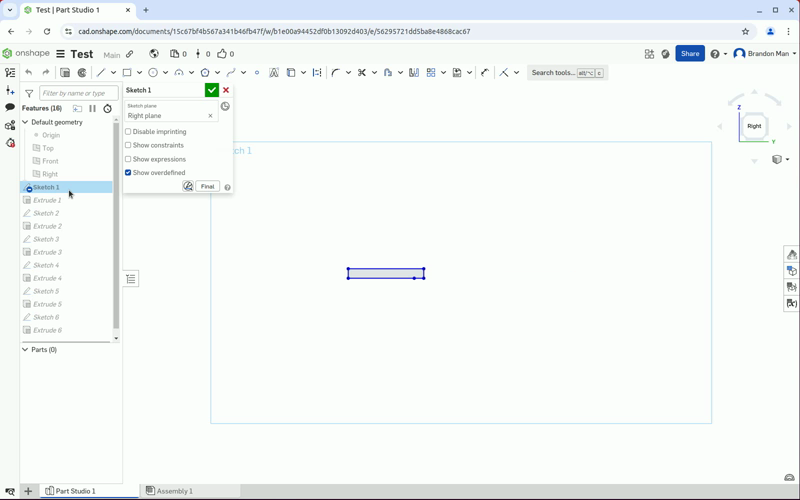
mouse_move(229, 92)
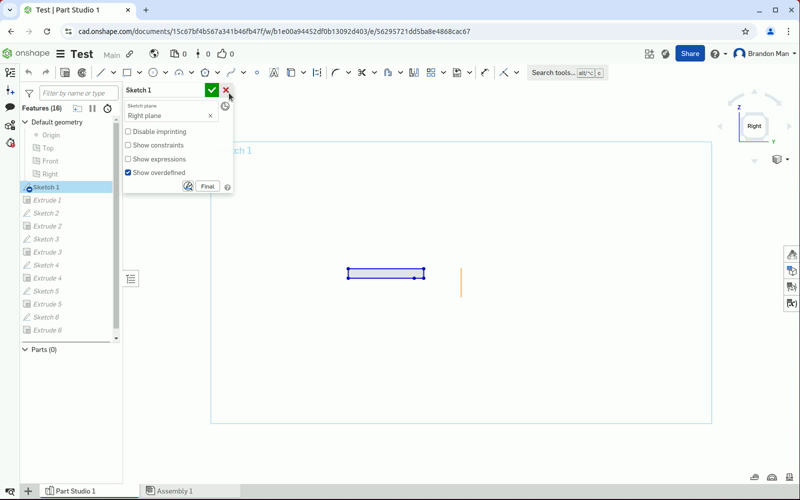
click(229, 92)
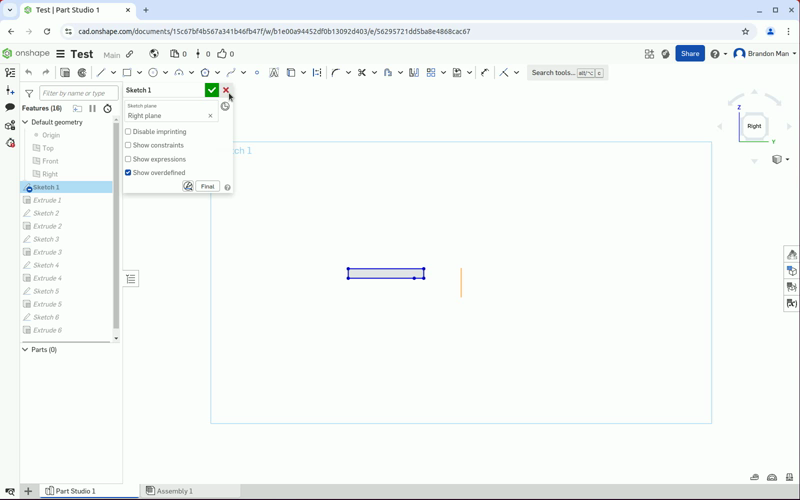
key(shift+s)
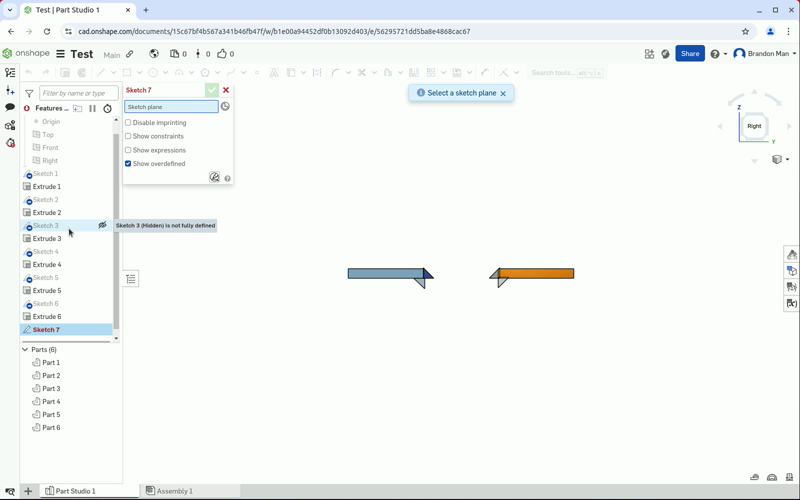
scroll(3)
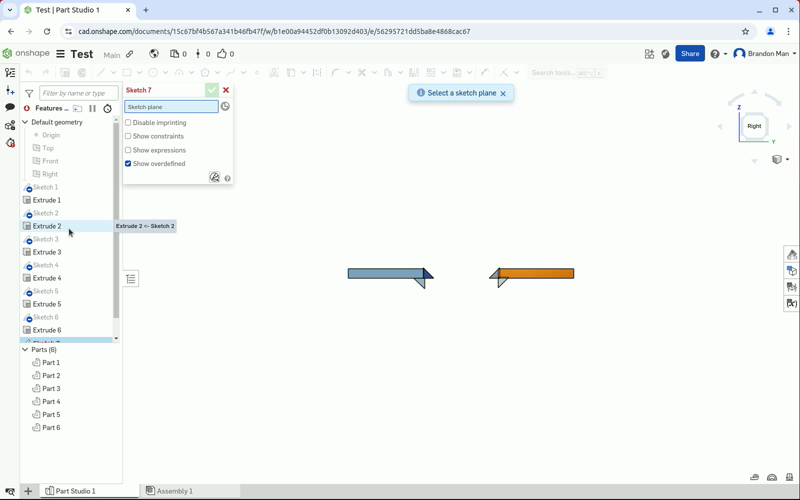
mouse_move(69, 176)
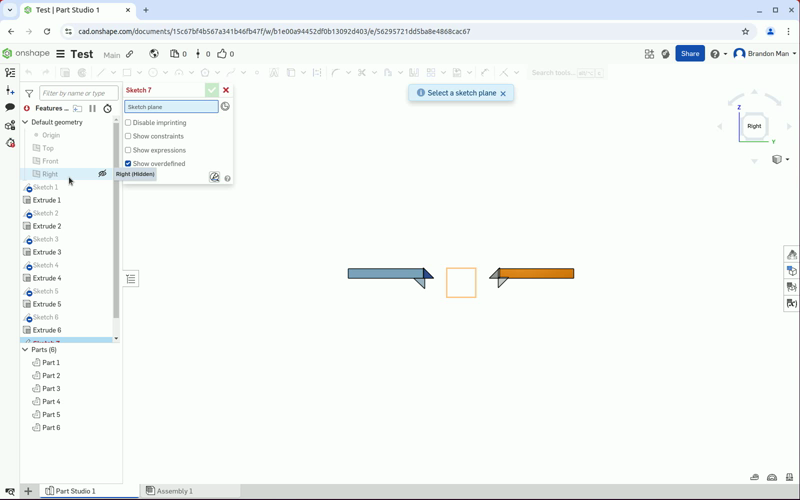
click(69, 176)
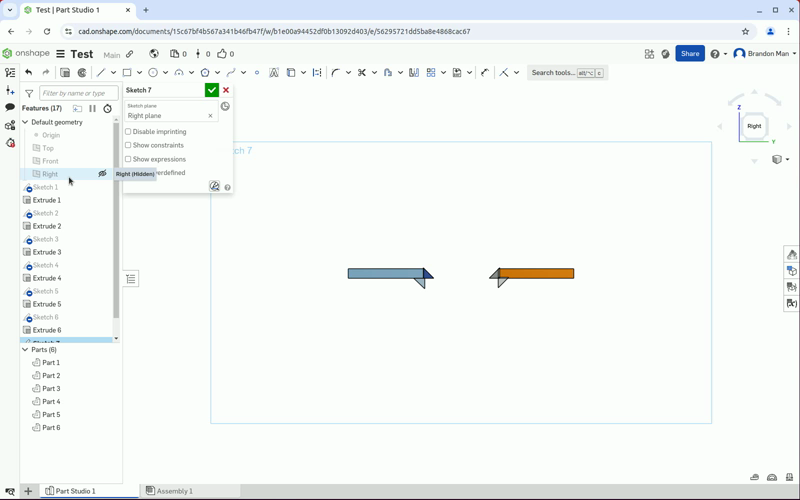
mouse_move(73, 352)
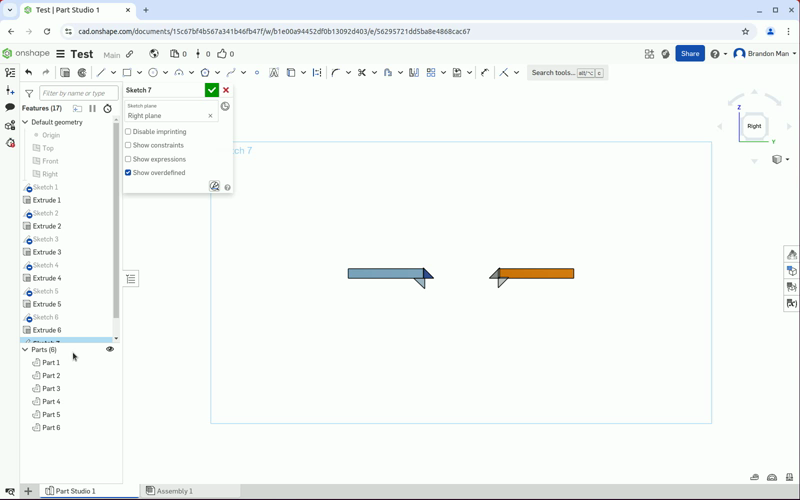
key(y)
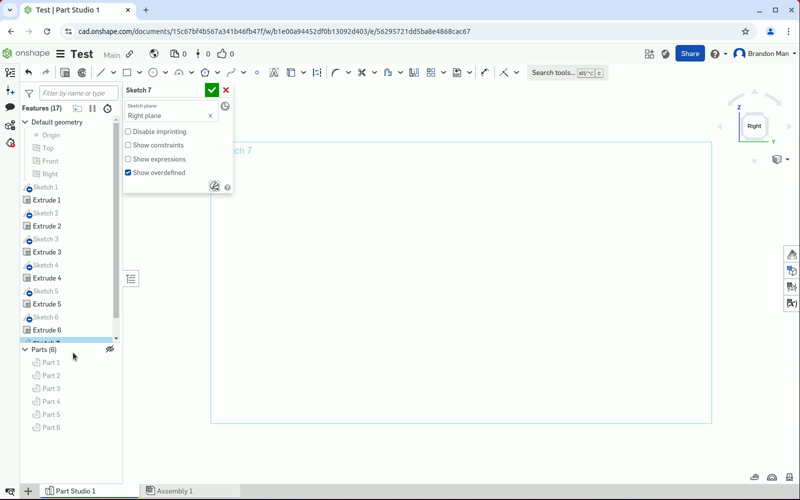
key(l)
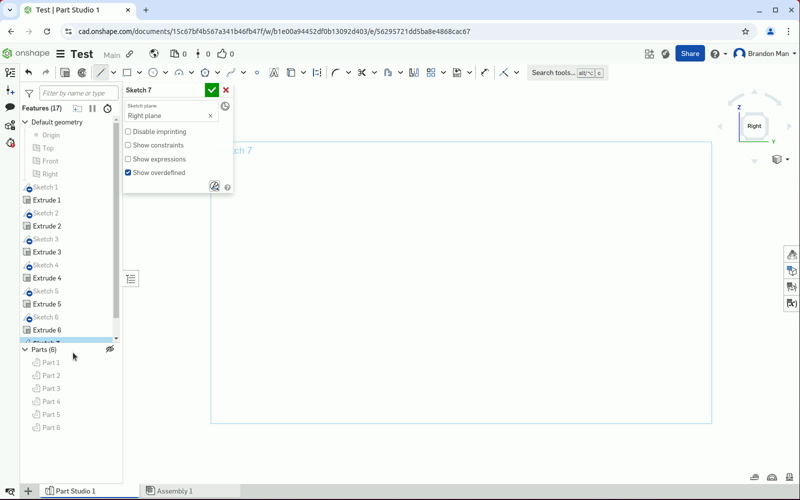
key_down(shift)
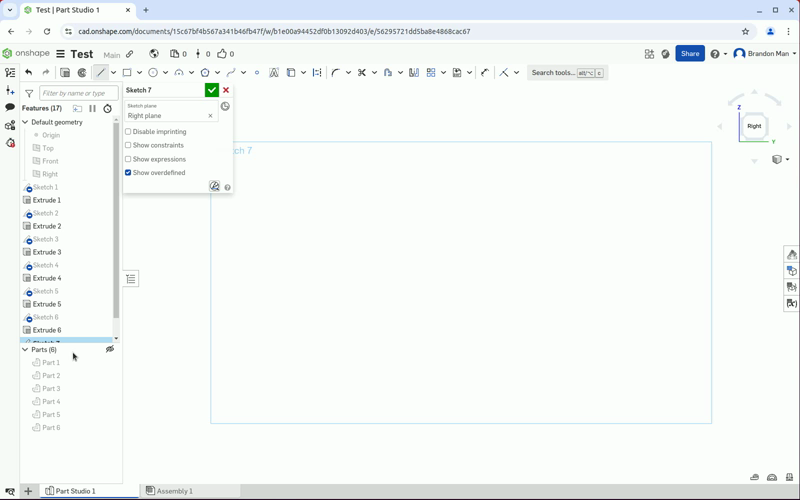
mouse_move(423, 287)
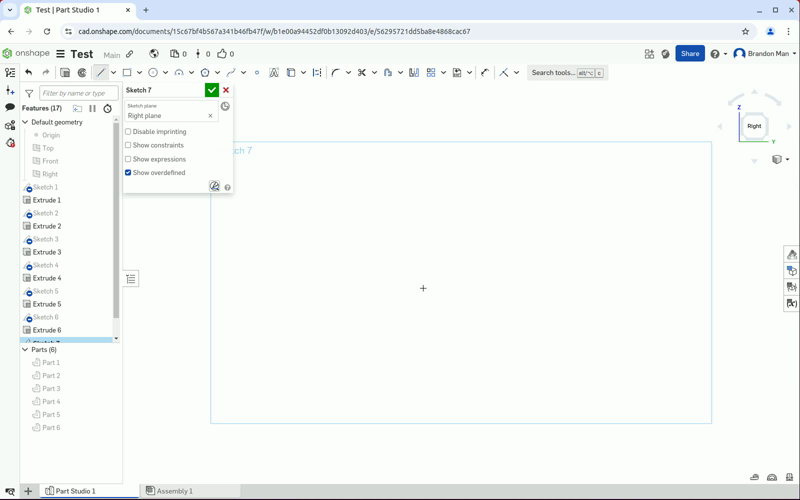
click(423, 287)
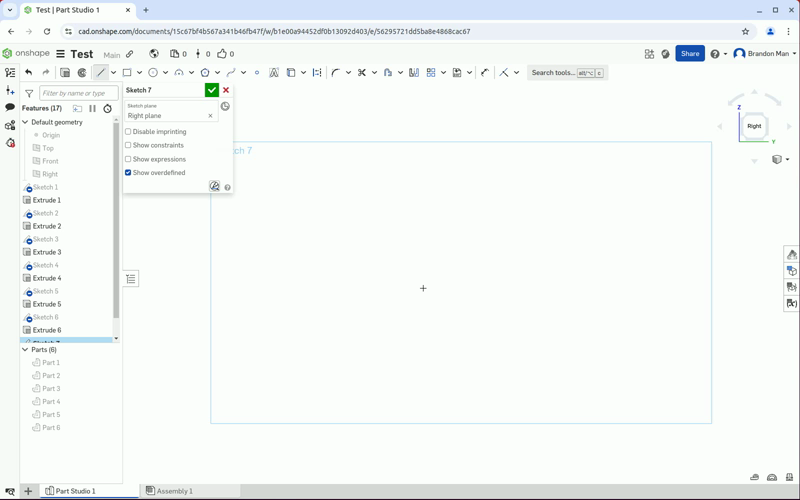
key_up(shift)
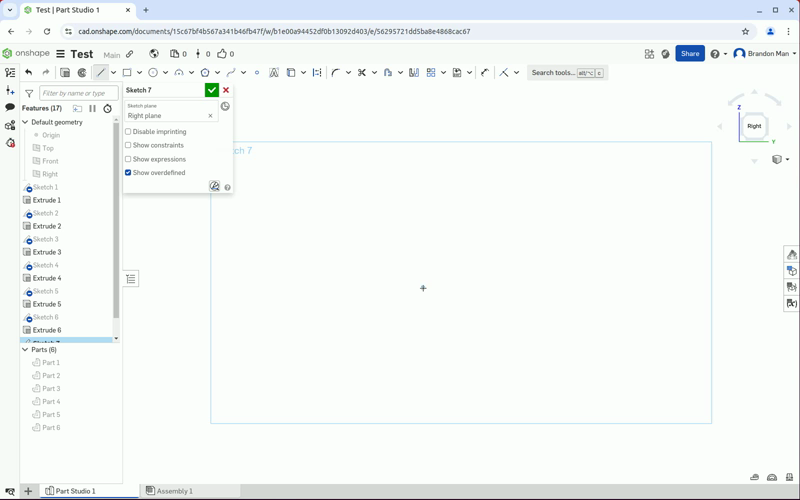
key_down(shift)
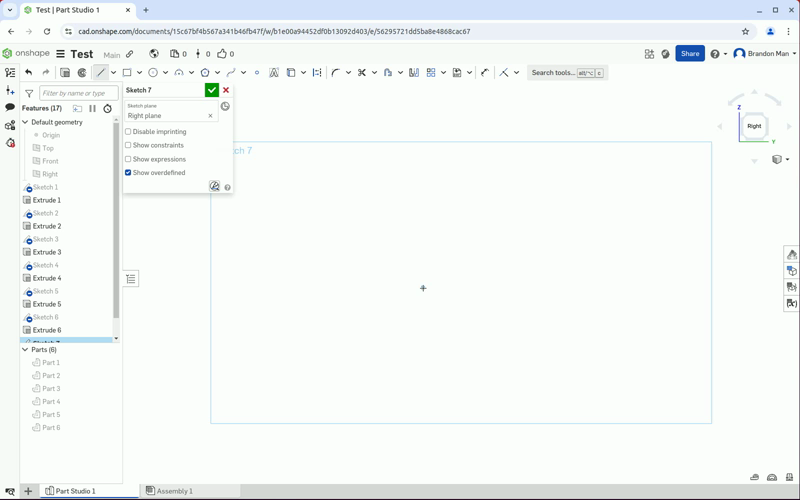
mouse_move(498, 287)
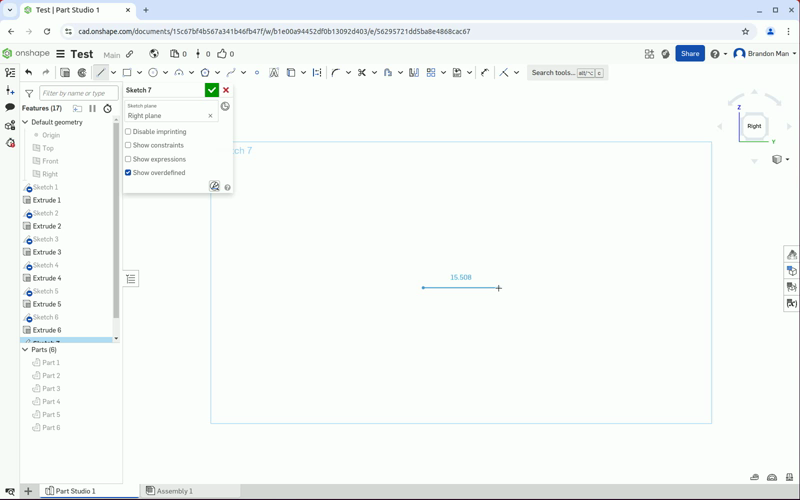
click(498, 287)
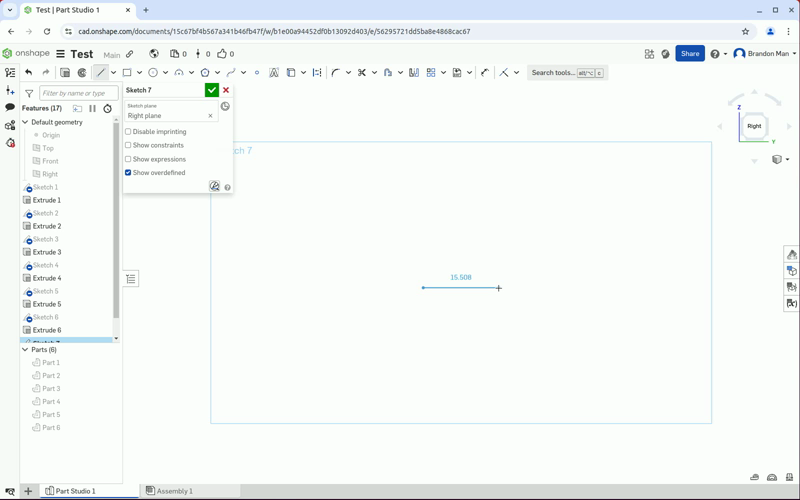
key_up(shift)
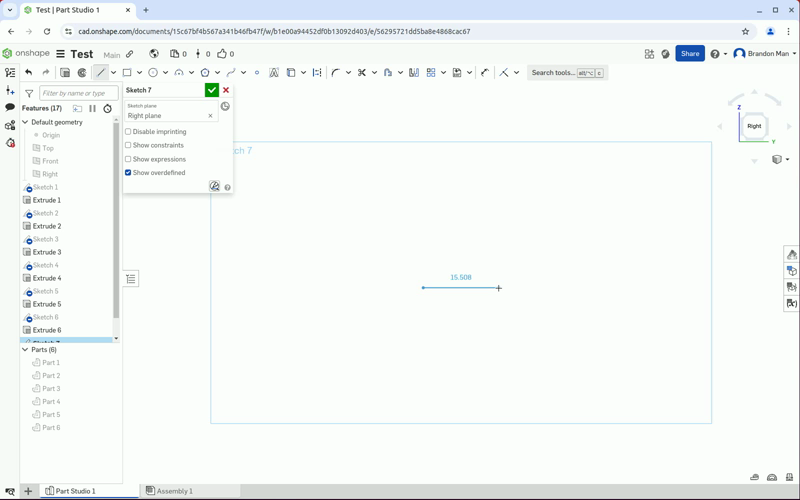
key_down(shift)
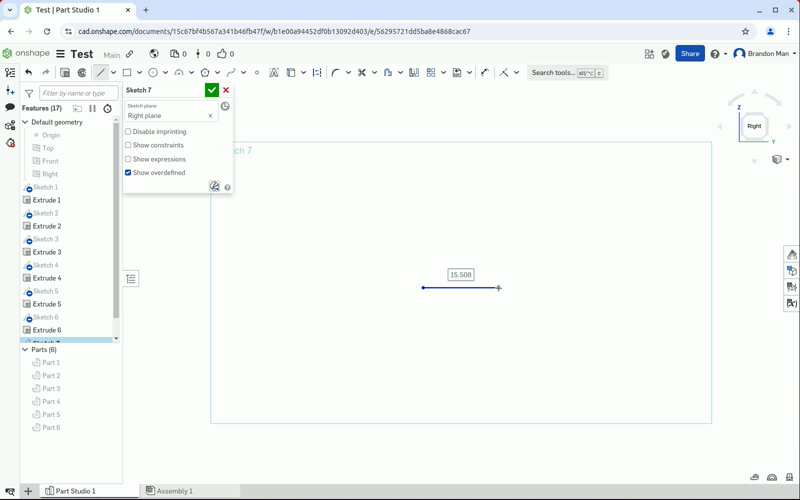
mouse_move(528, 287)
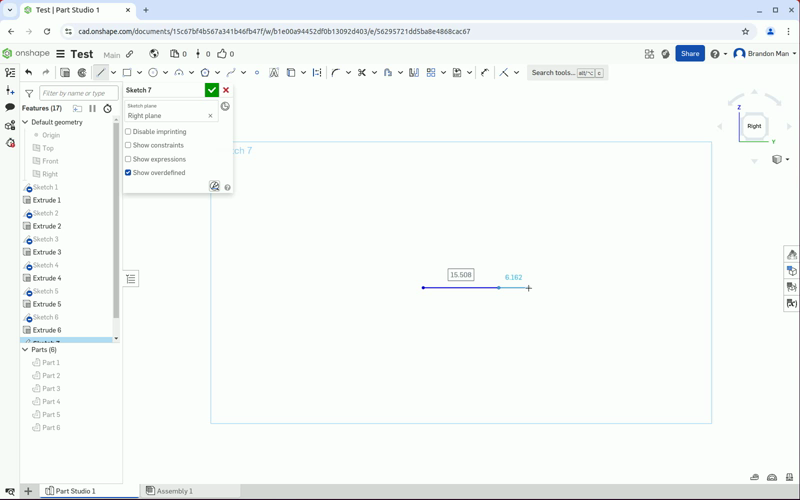
mouse_move(498, 278)
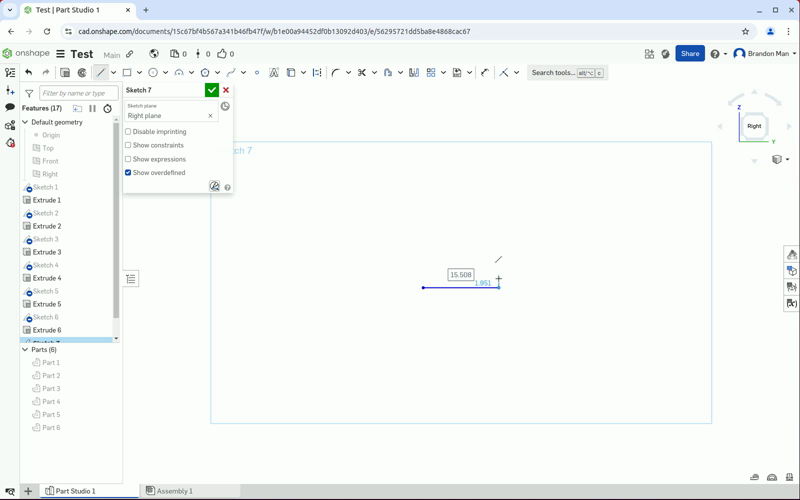
click(498, 278)
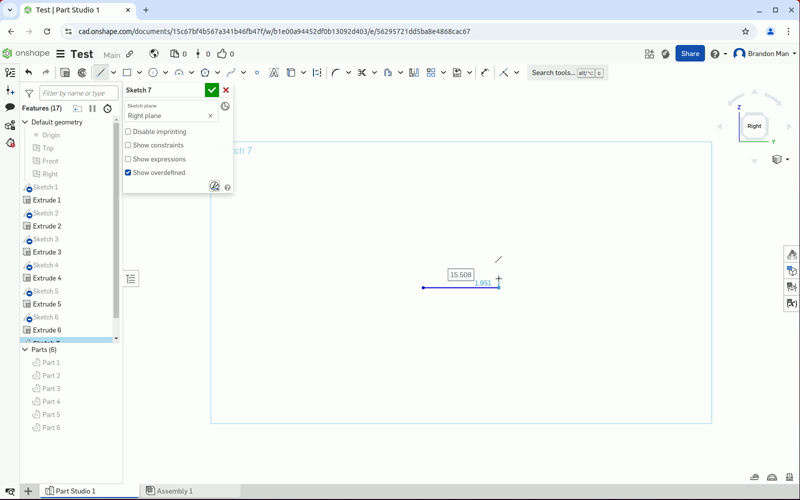
key_up(shift)
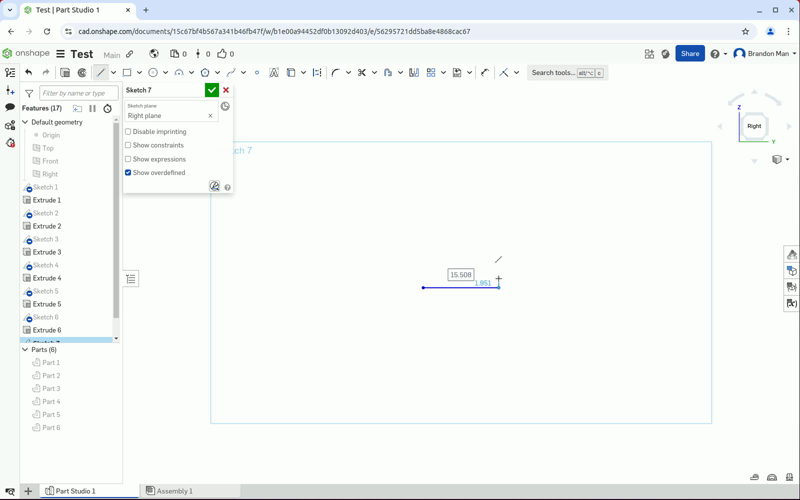
key_down(shift)
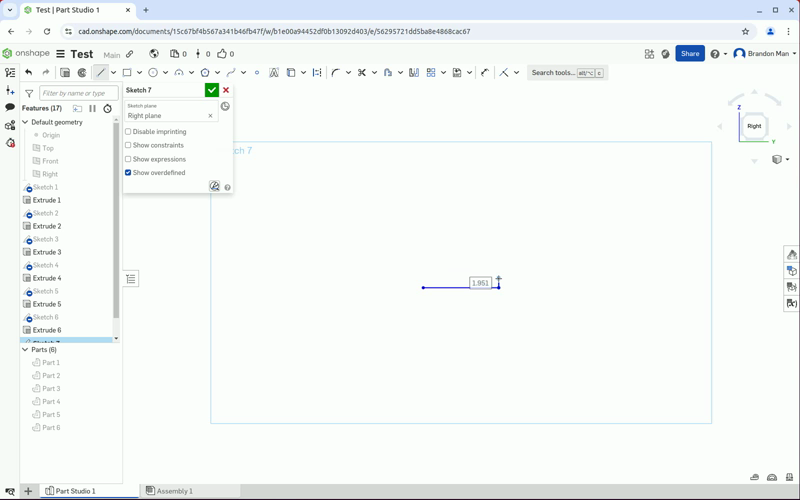
mouse_move(528, 278)
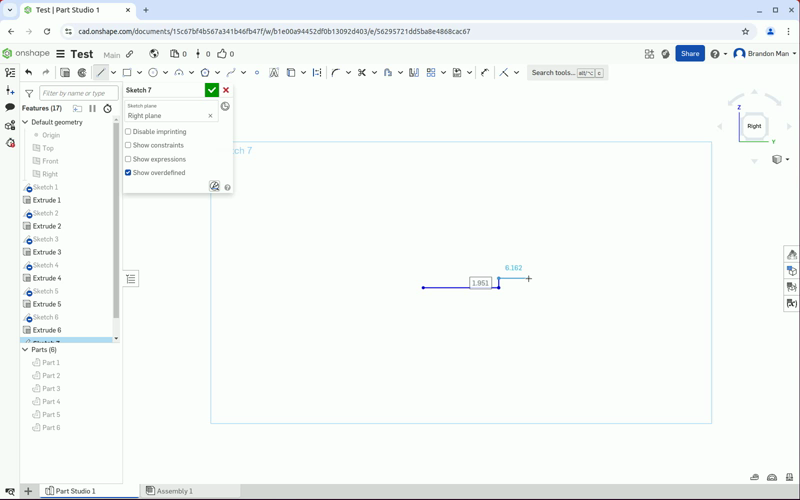
mouse_move(489, 278)
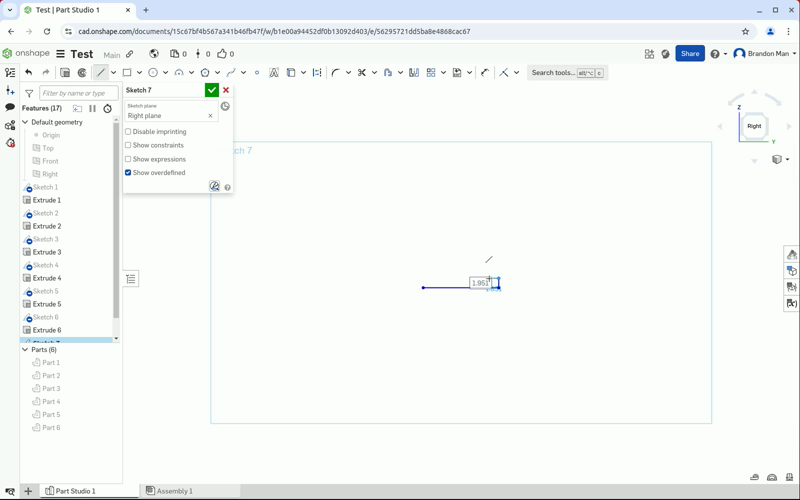
click(489, 278)
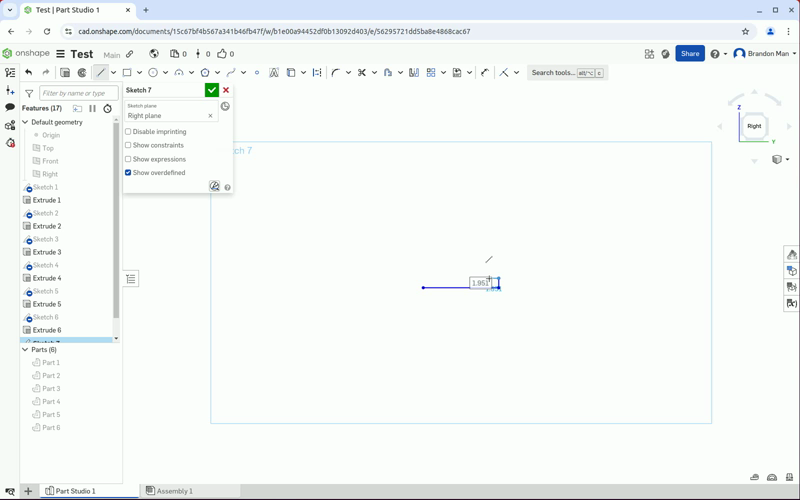
key_up(shift)
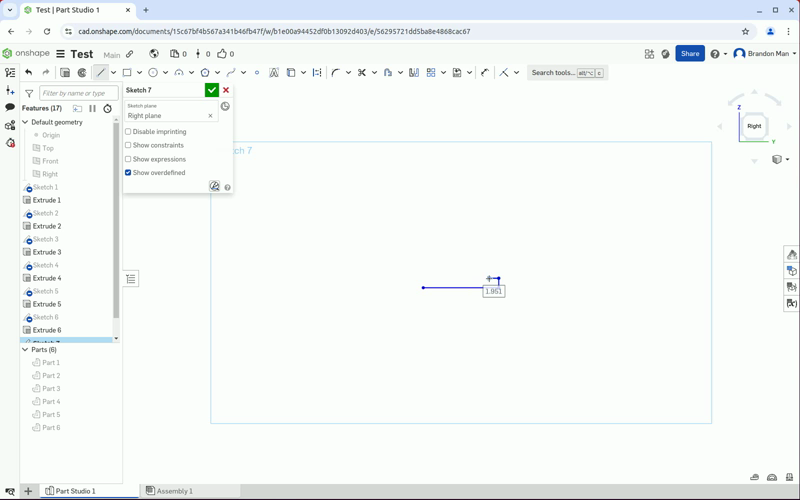
key_down(shift)
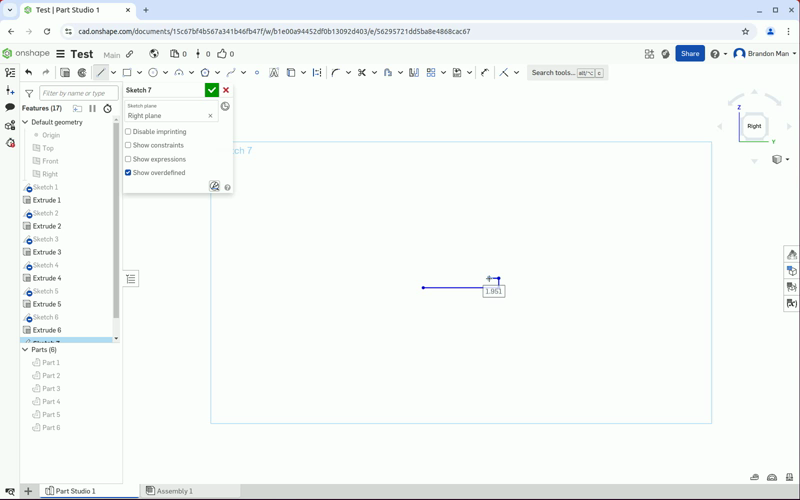
mouse_move(519, 278)
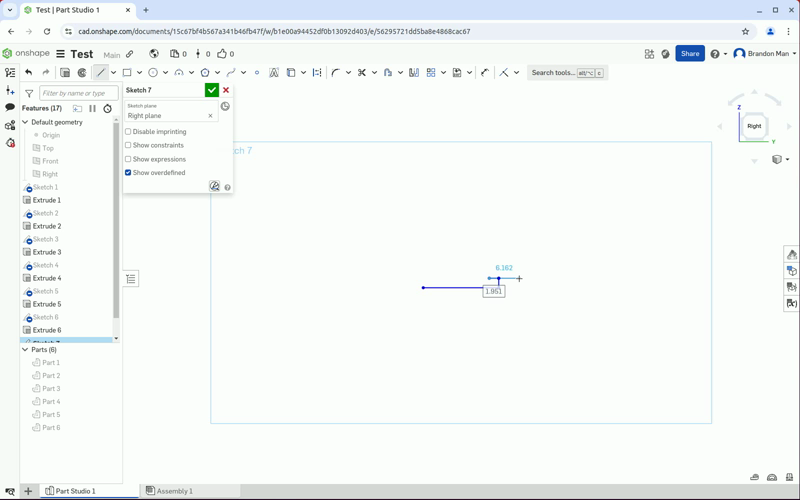
mouse_move(432, 278)
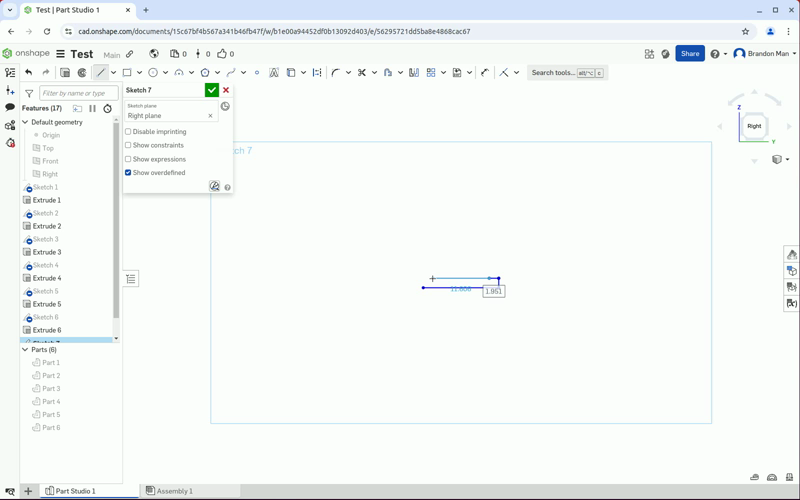
click(432, 278)
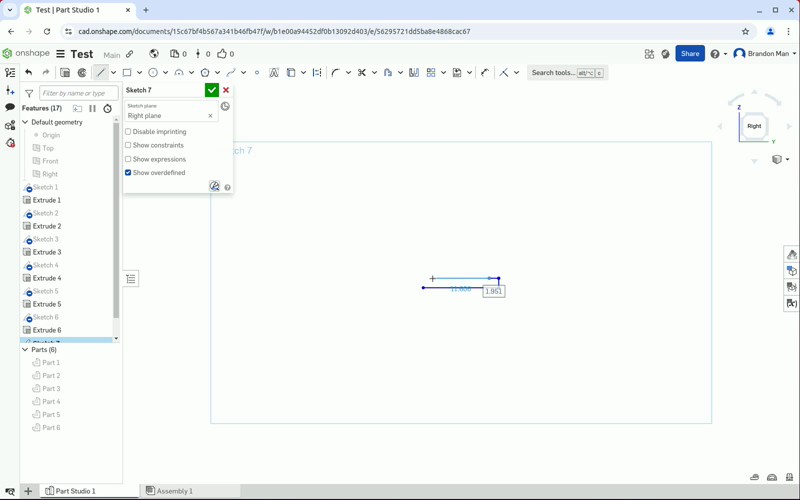
key_up(shift)
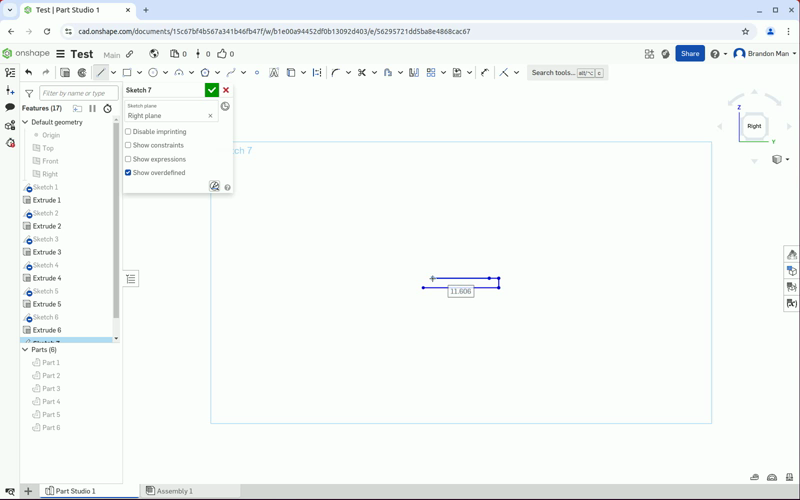
key_down(shift)
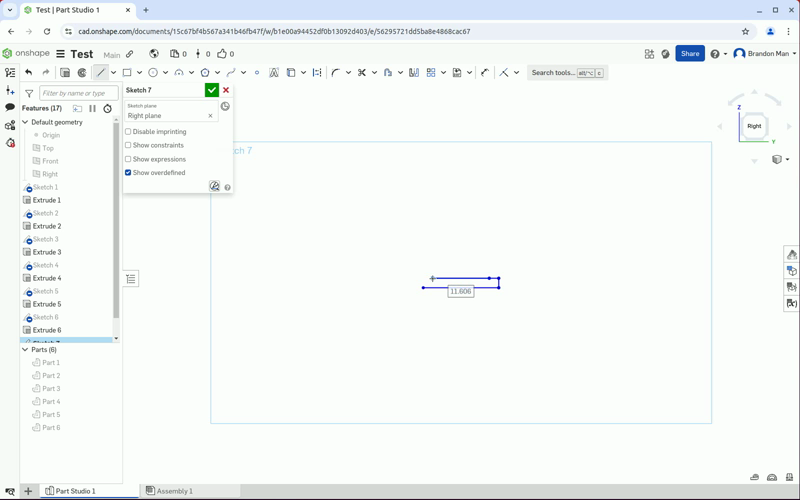
mouse_move(462, 278)
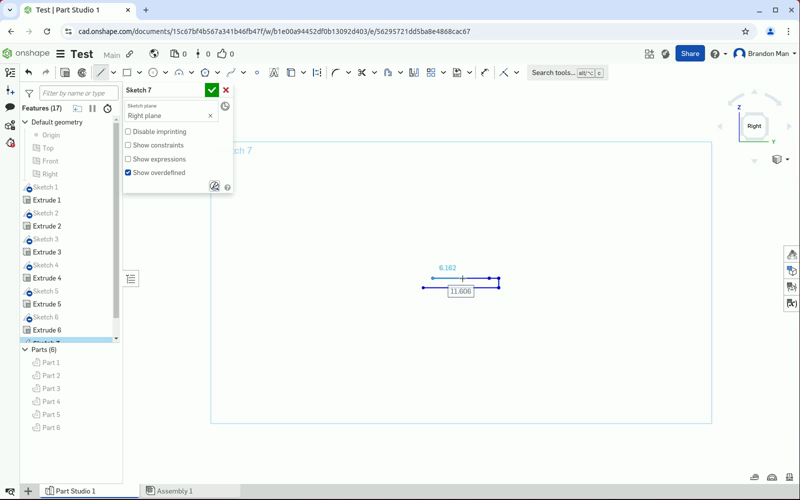
mouse_move(423, 278)
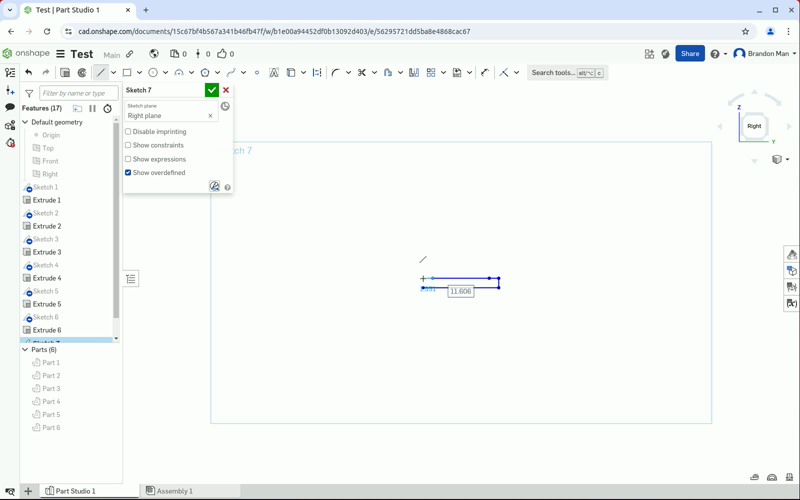
click(423, 278)
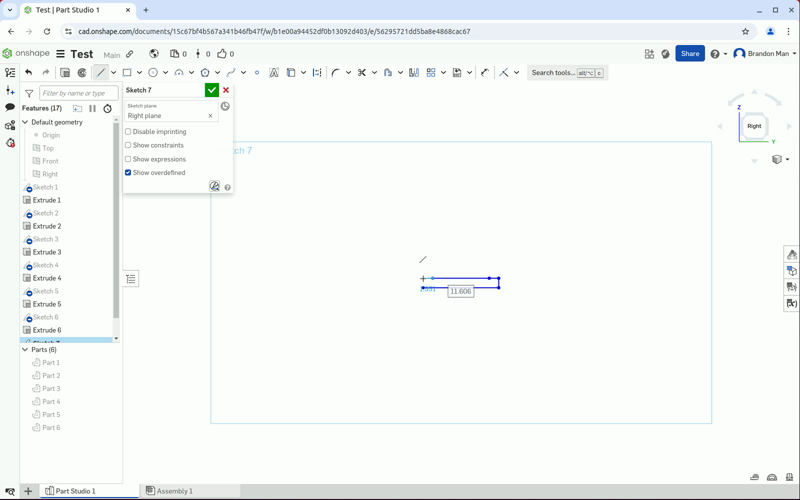
key_up(shift)
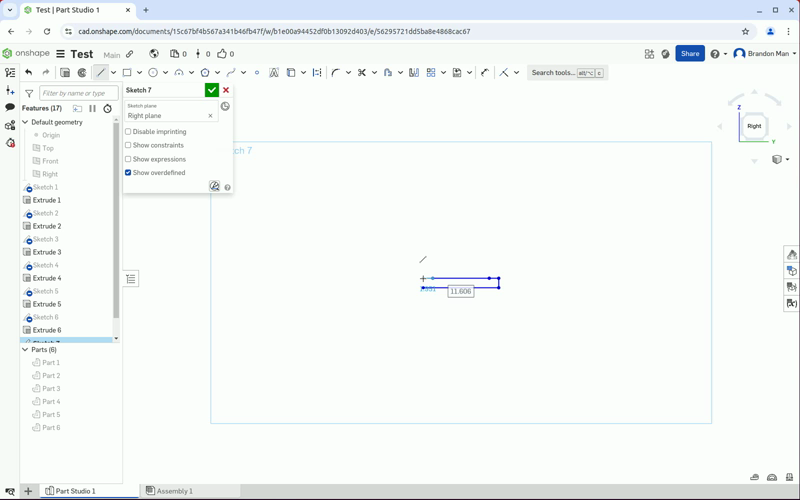
mouse_move(453, 278)
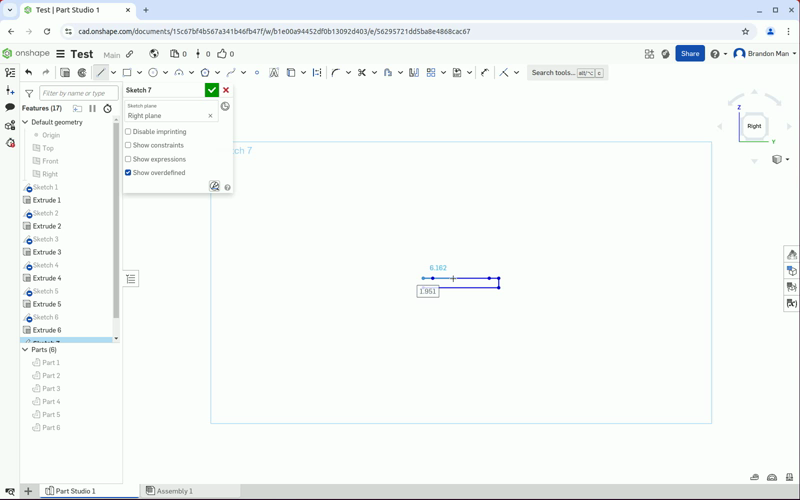
key_down(shift)
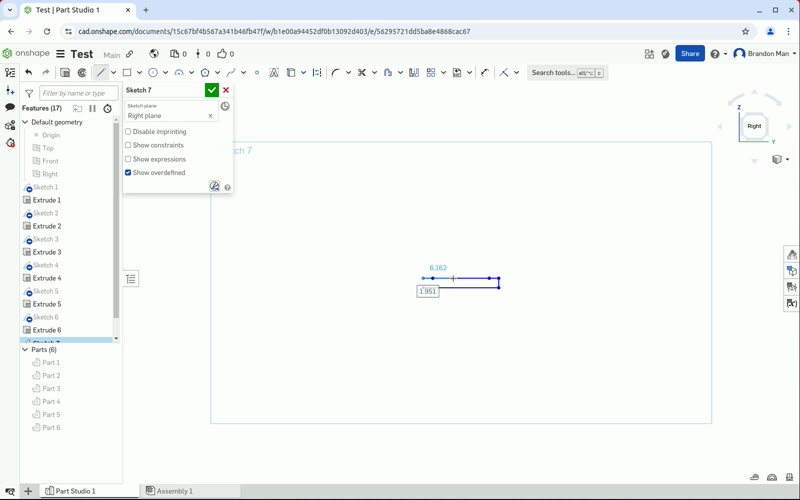
mouse_move(423, 287)
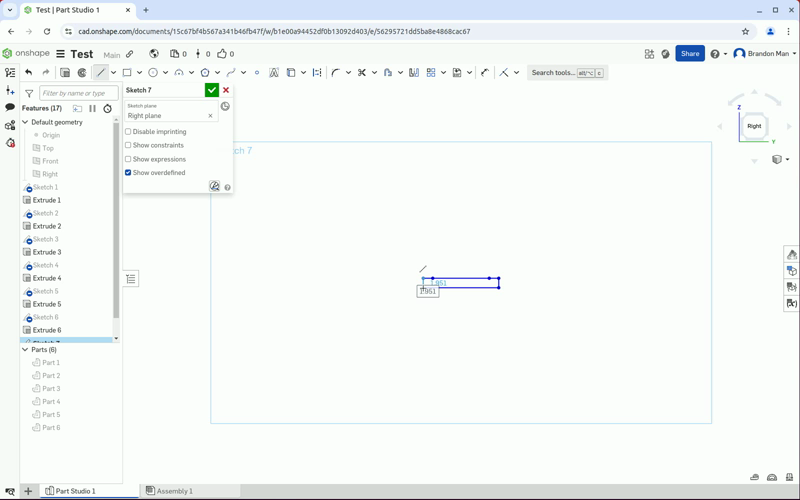
key_up(shift)
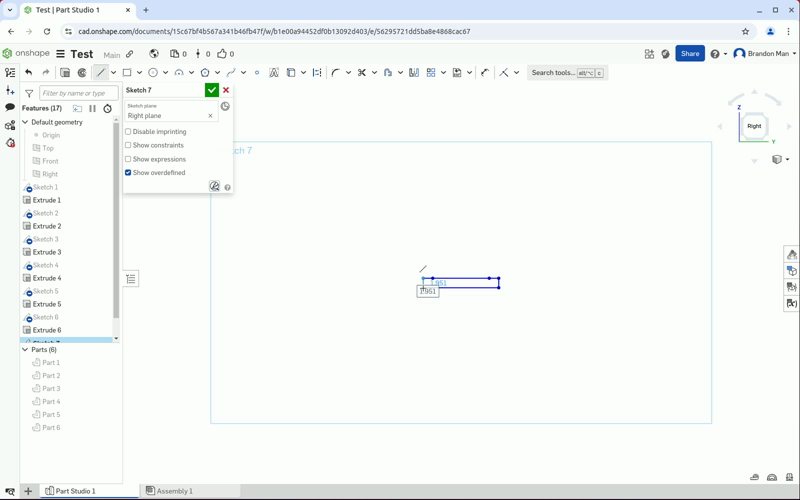
click(423, 287)
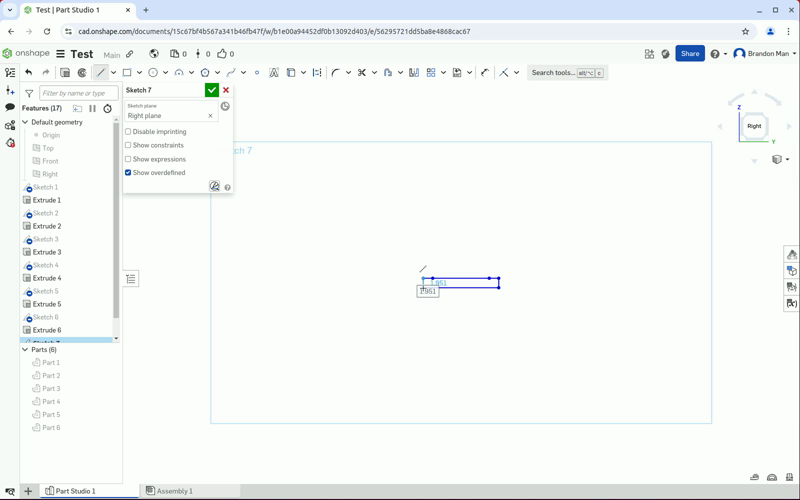
key(esc)
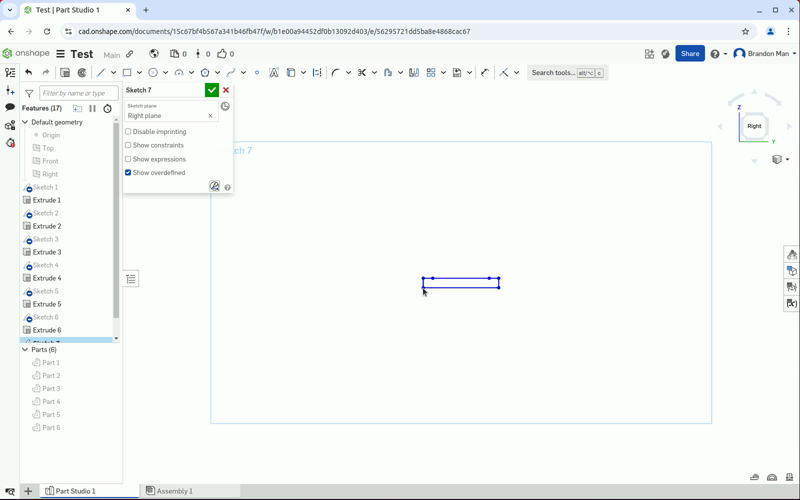
mouse_move(487, 284)
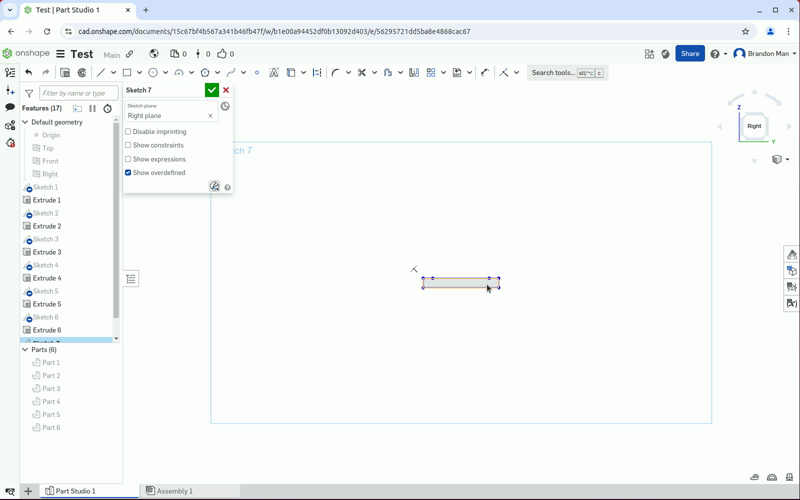
scroll(6)
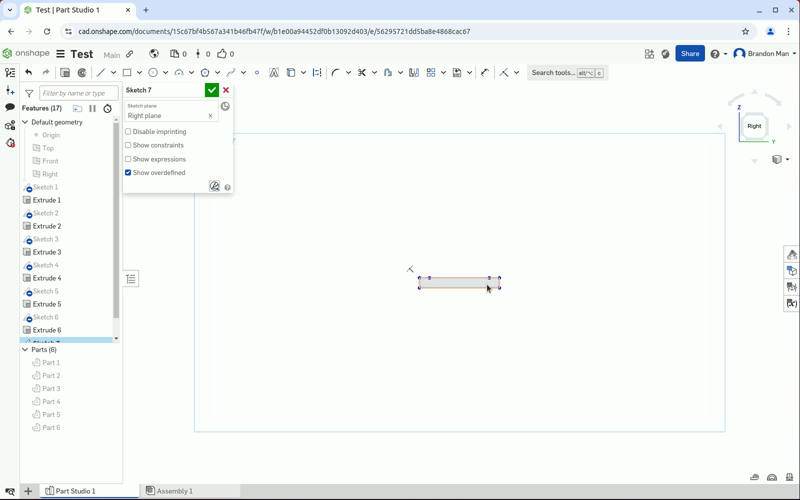
scroll(6)
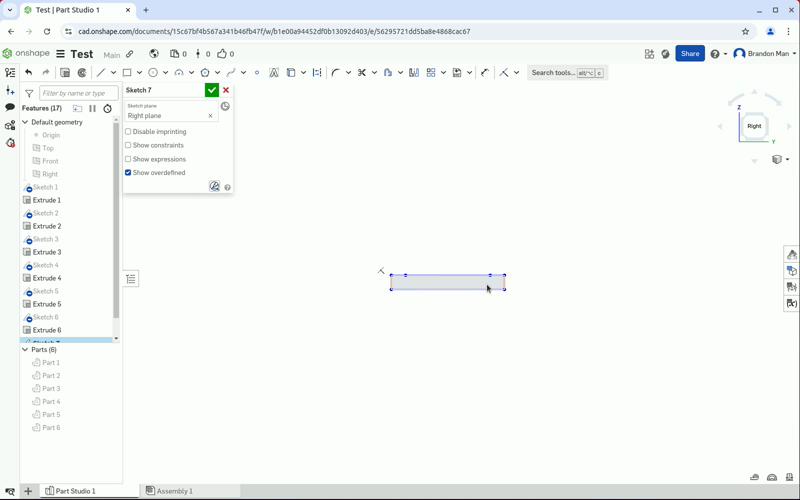
scroll(6)
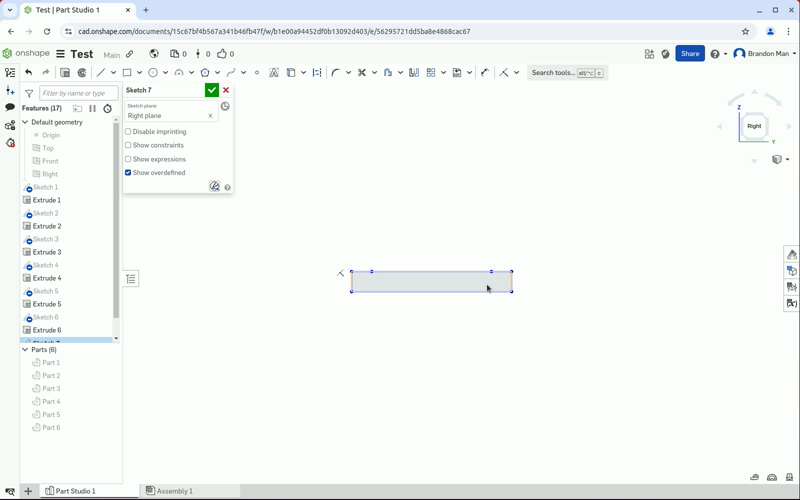
scroll(6)
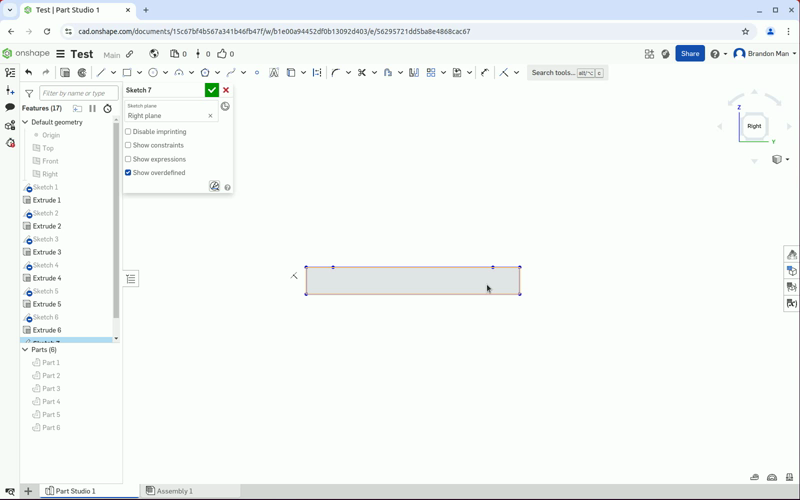
scroll(6)
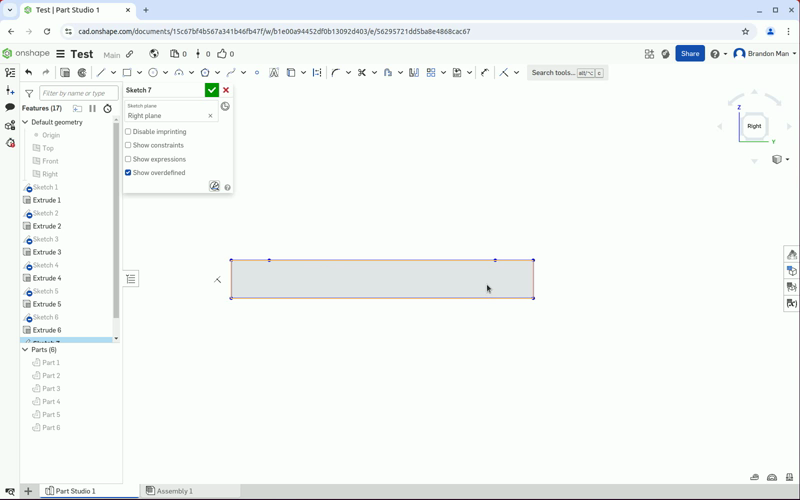
scroll(6)
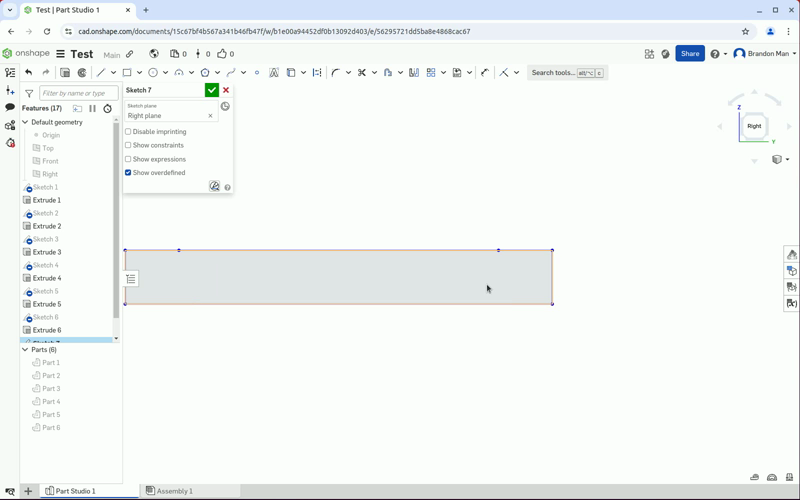
scroll(6)
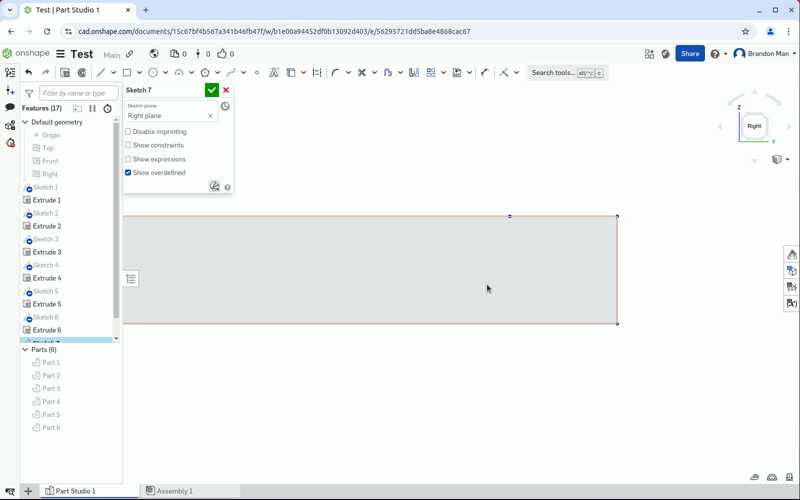
click(487, 284)
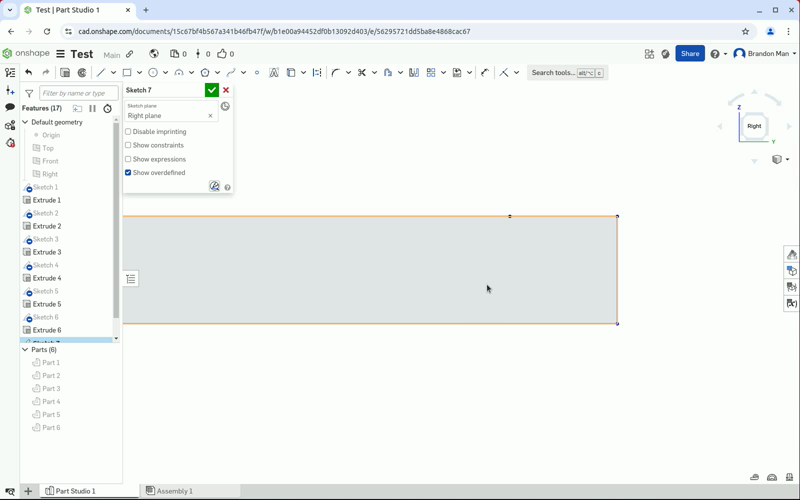
scroll(-6)
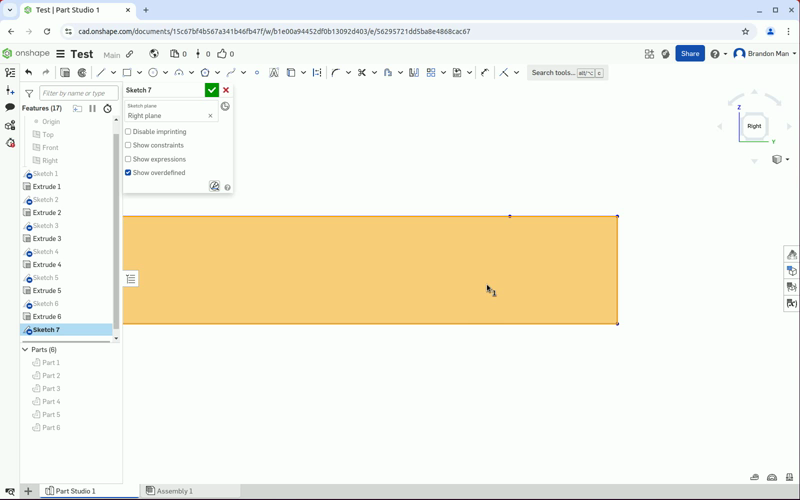
scroll(-6)
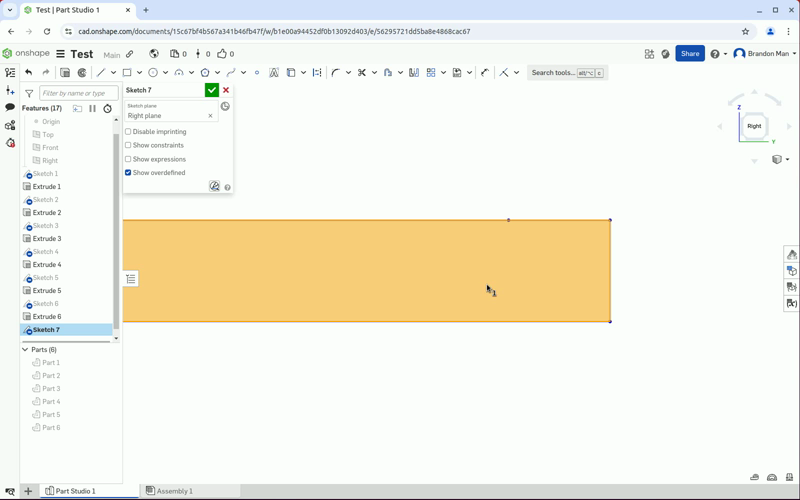
scroll(-6)
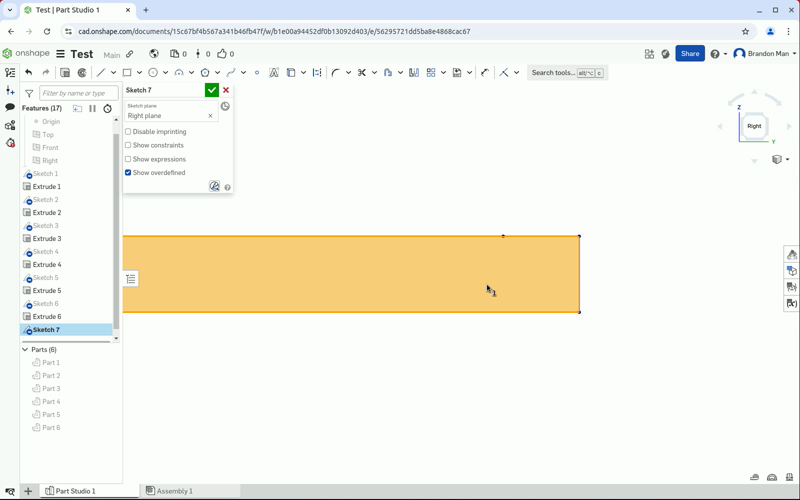
scroll(-6)
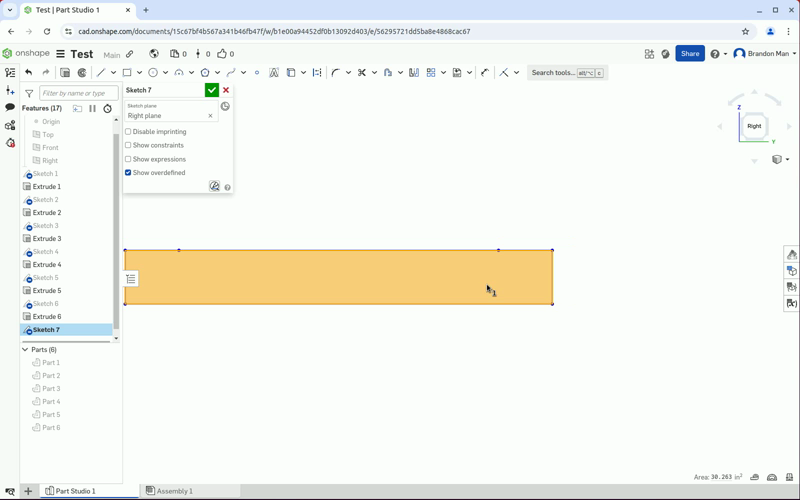
scroll(-6)
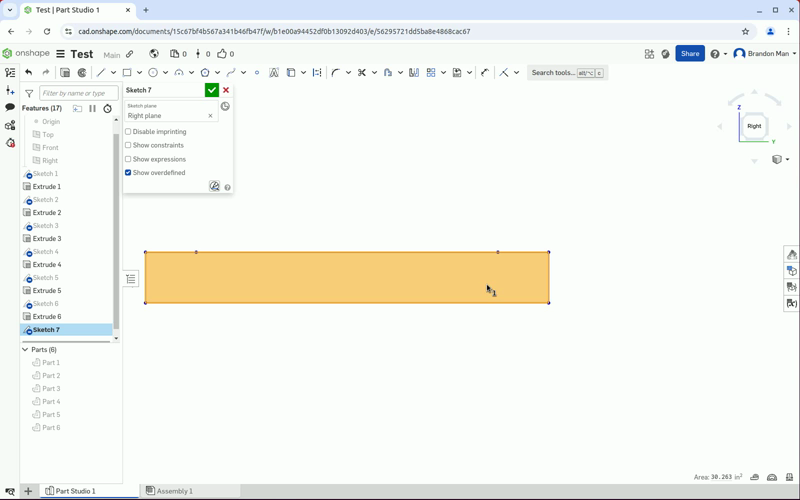
scroll(-6)
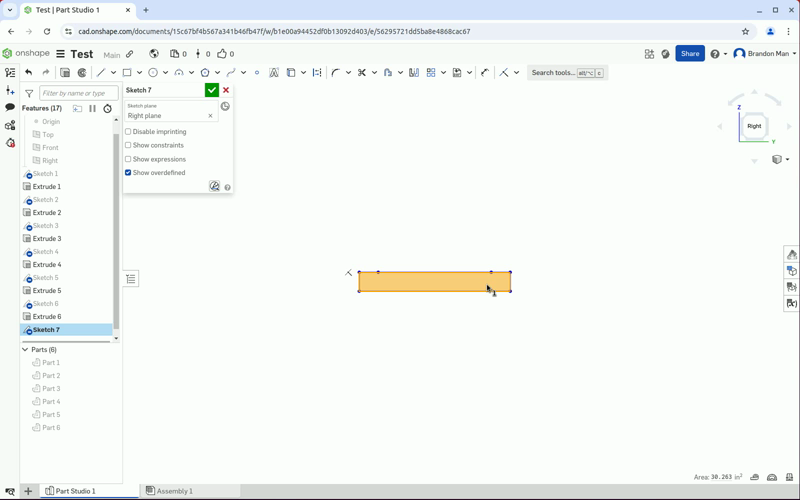
scroll(-6)
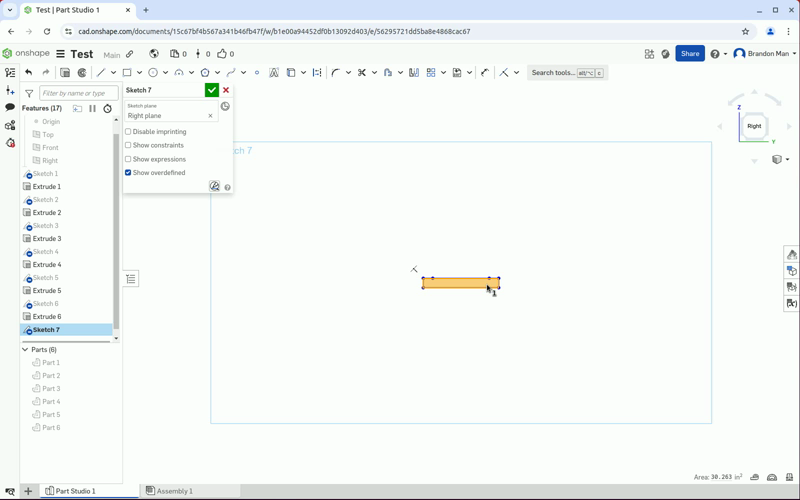
mouse_move(73, 352)
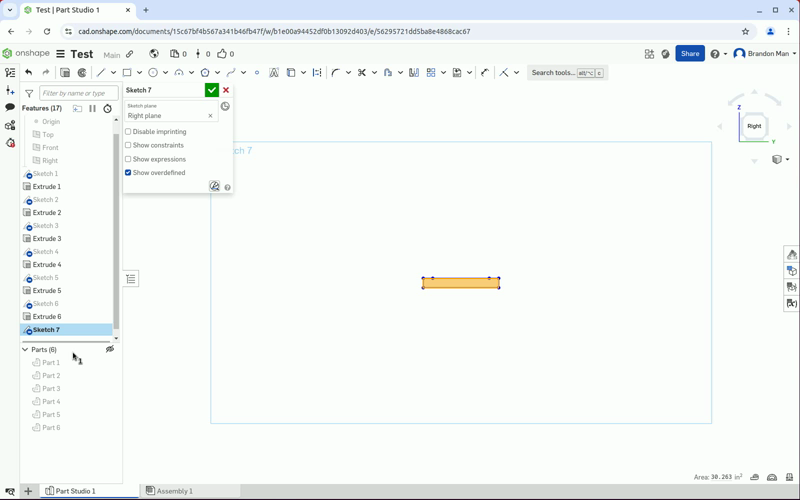
key(shift+y)
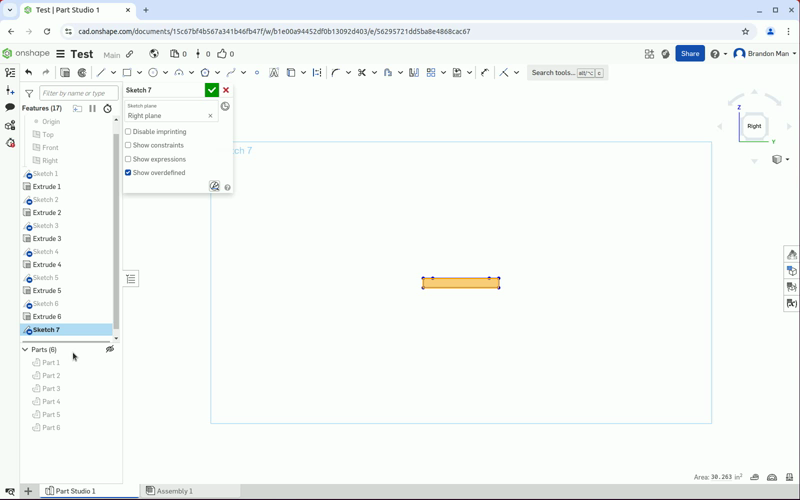
key(shift+e)
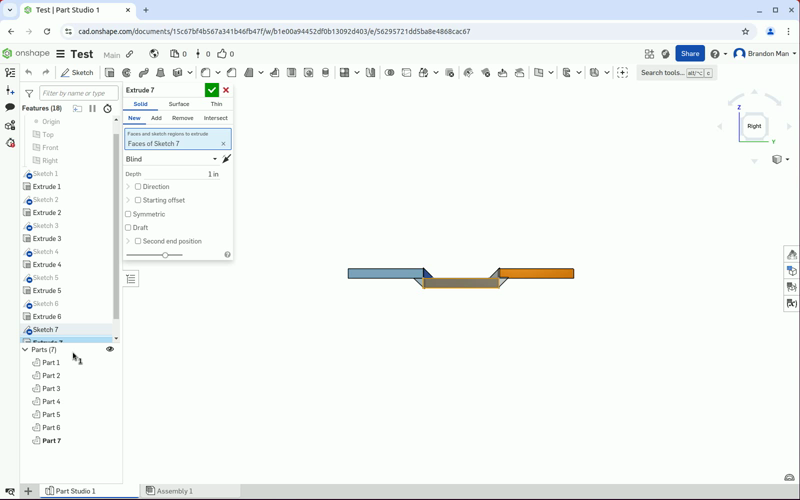
mouse_move(143, 106)
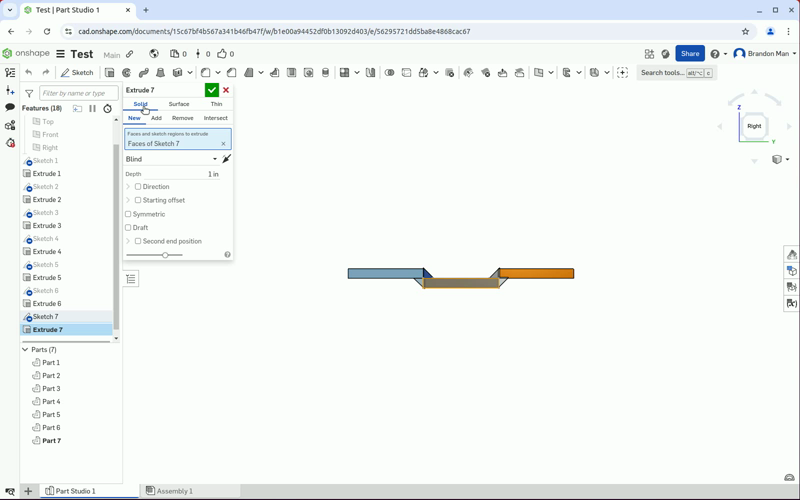
click(143, 106)
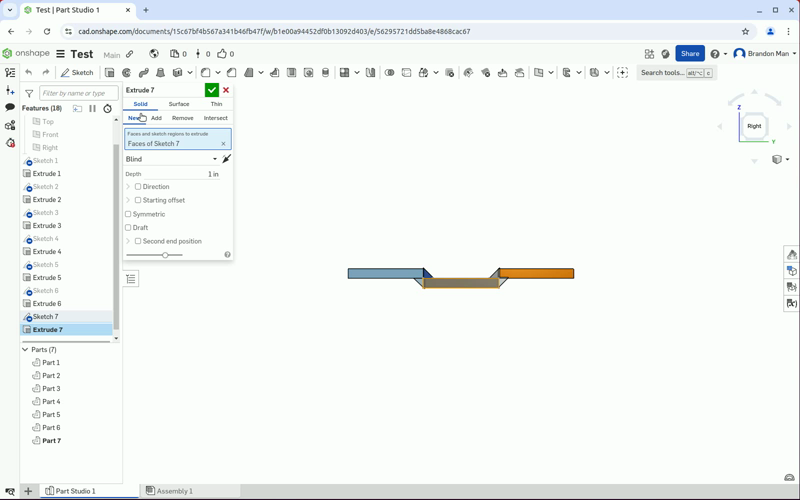
mouse_move(137, 120)
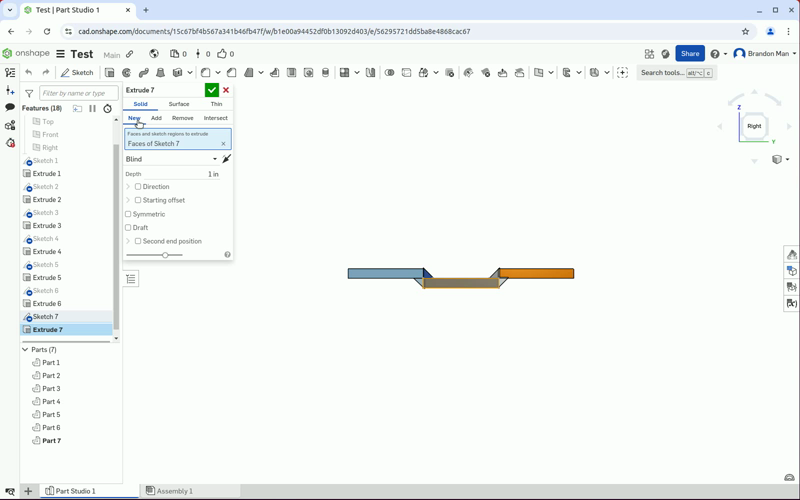
click(137, 120)
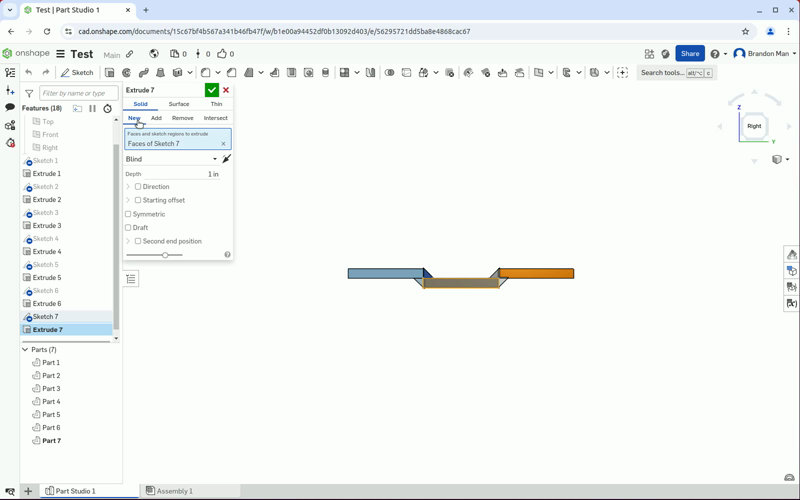
key(tab, 4)
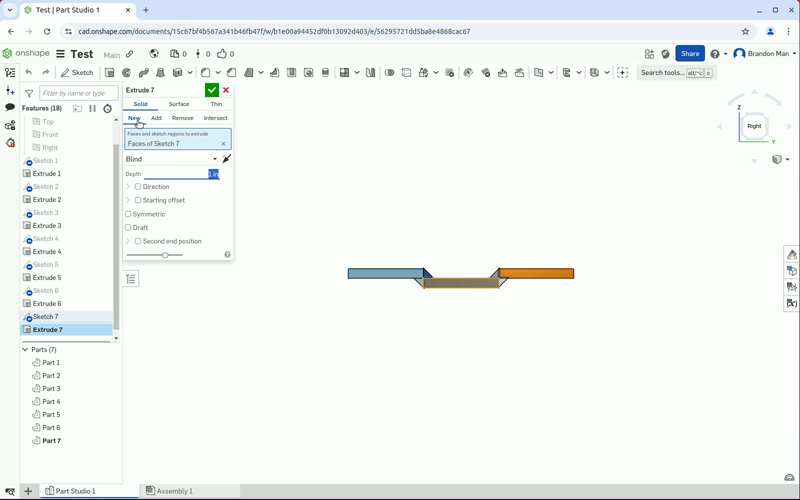
text(13.962)
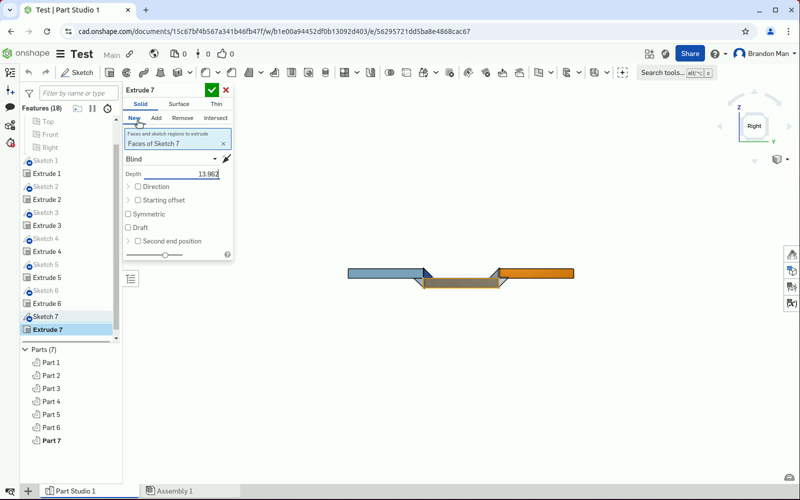
key(tab, 3)
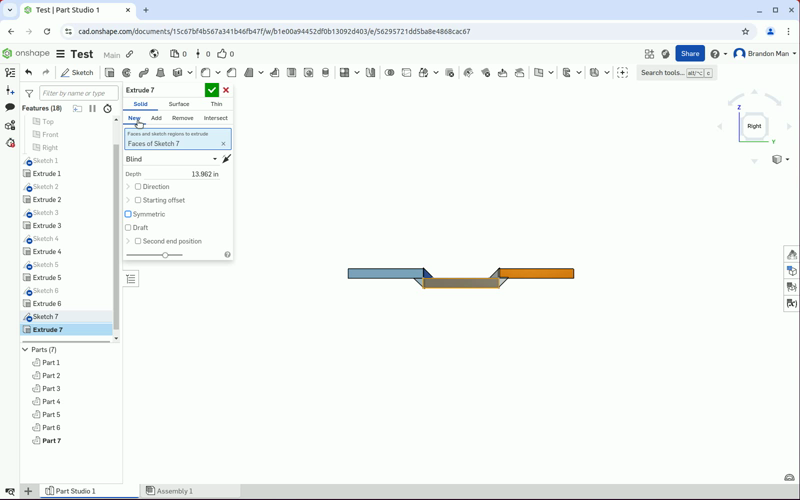
key(space)
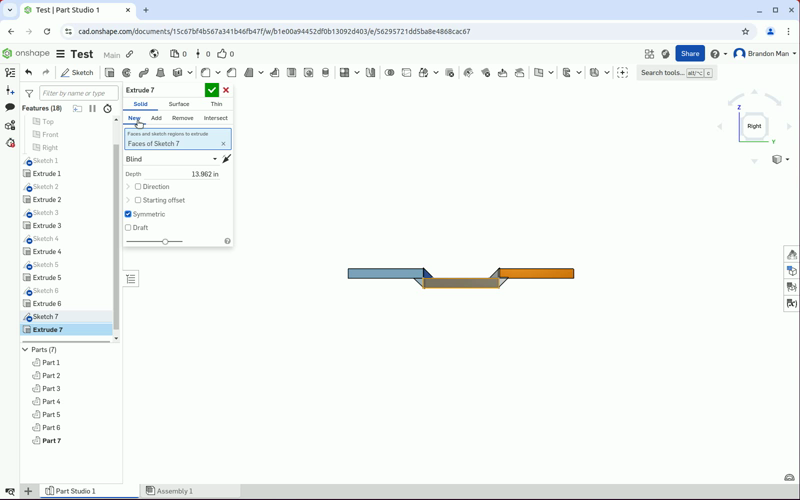
key(enter)
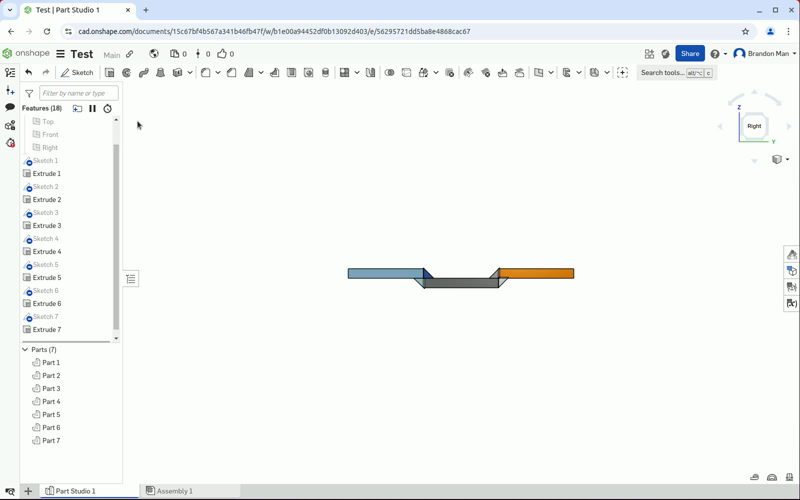
key(shift+h)
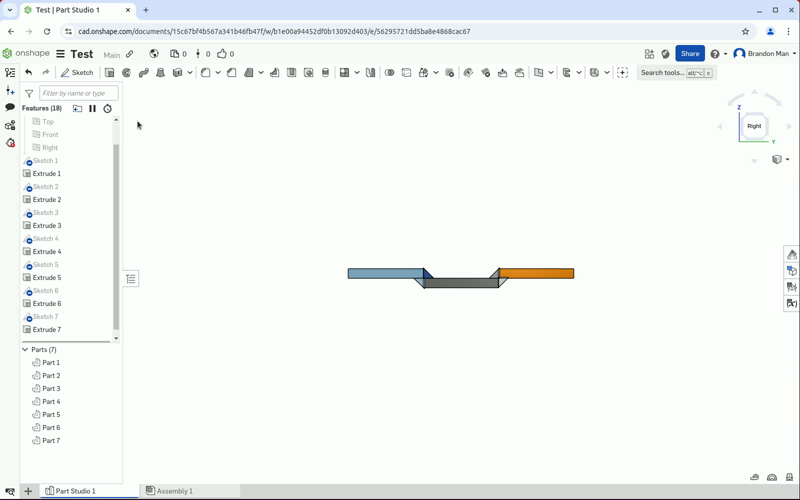
key(shift+h)
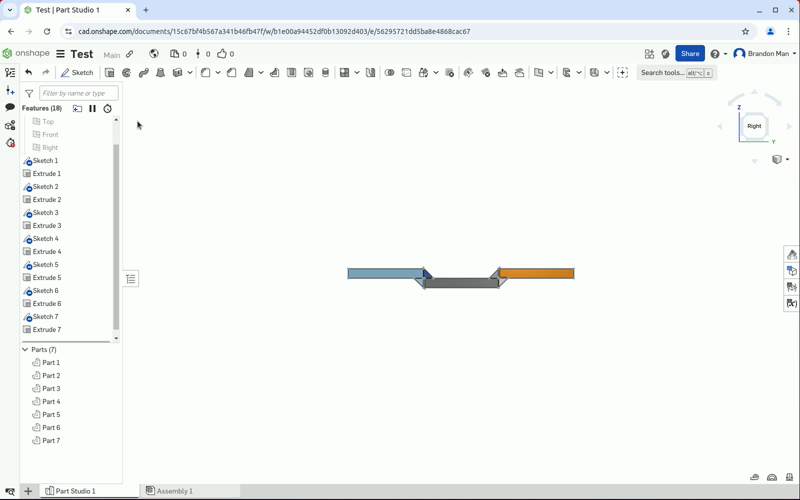
key(shift+7)
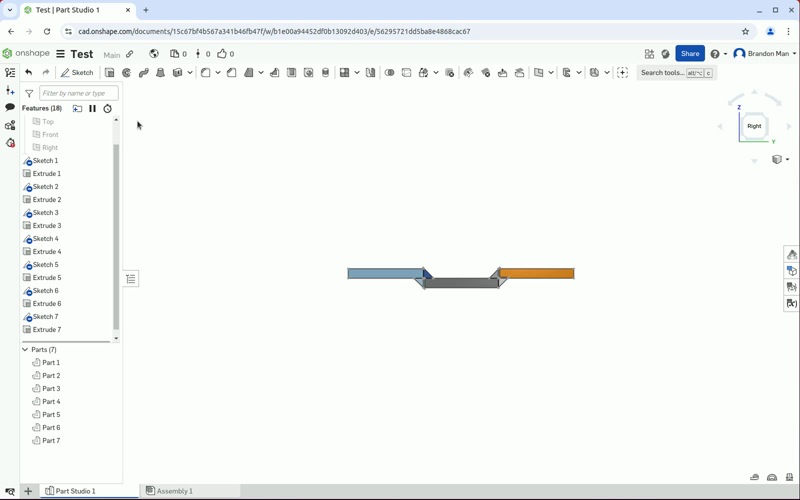
key(right, 2)
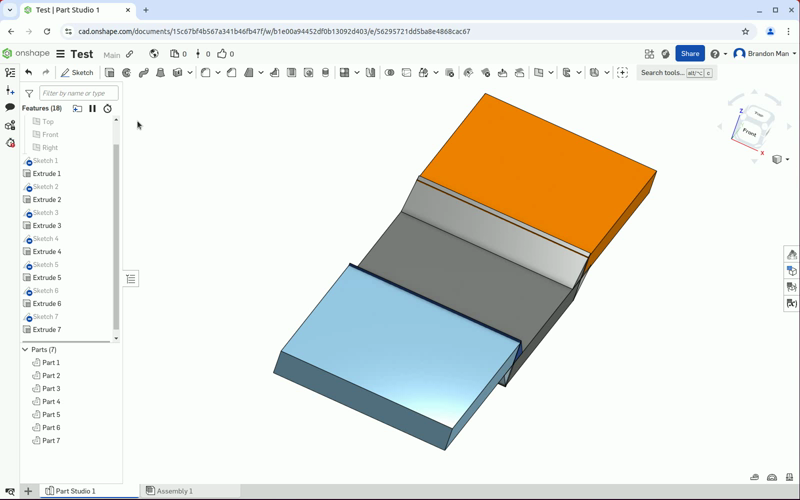
key(down, 2)
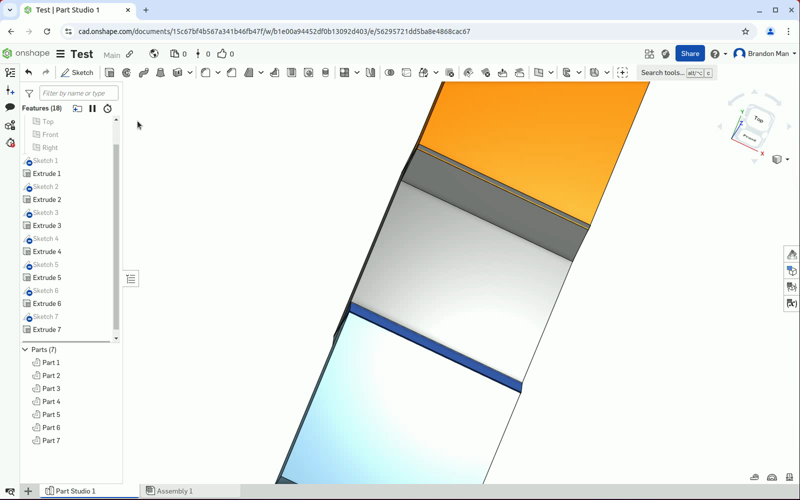
key(up, 2)
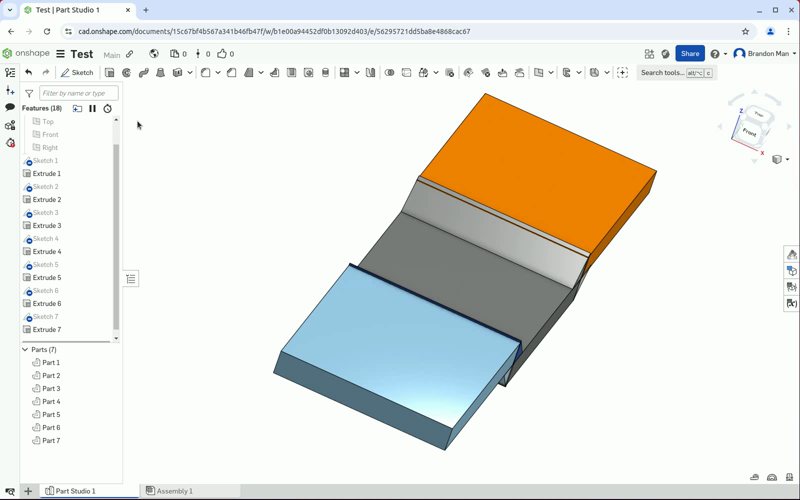
key(left, 2)
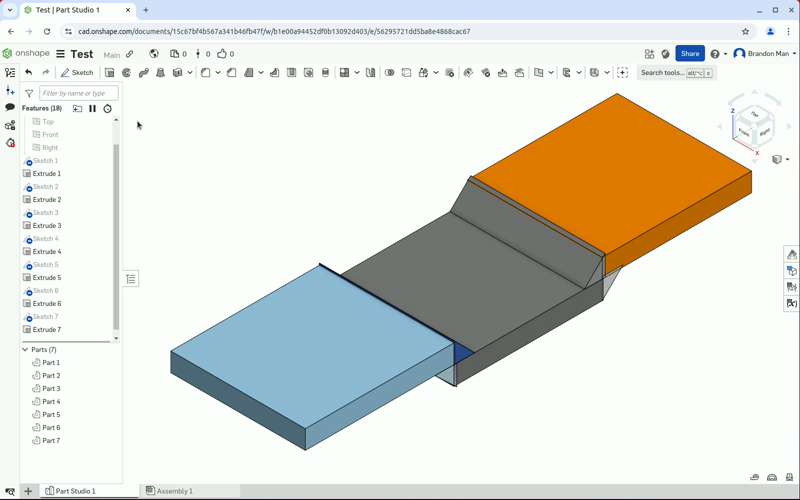
mouse_move(69, 163)
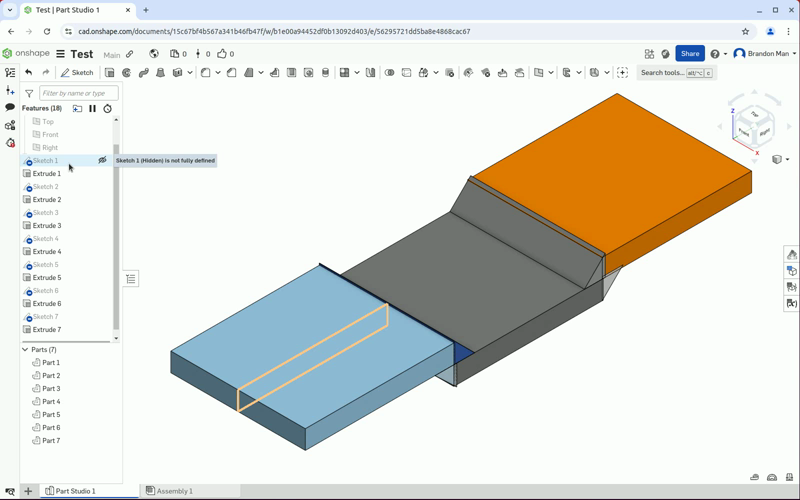
click(69, 163)